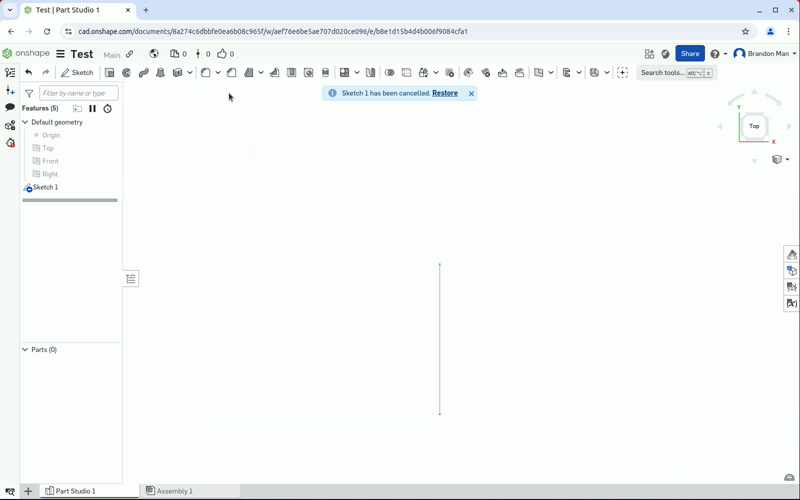
key(shift+h)
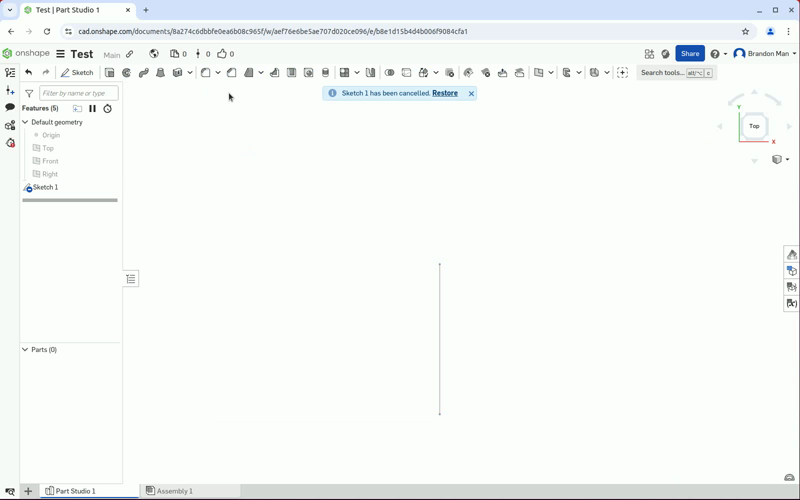
key(shift+s)
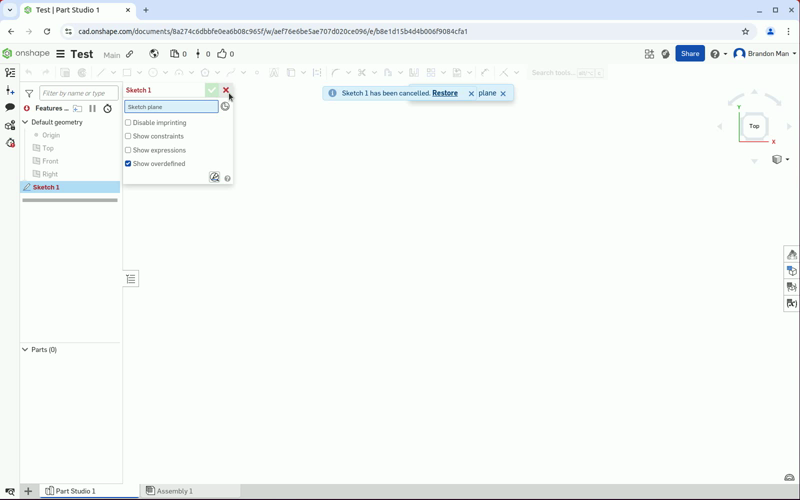
mouse_move(73, 150)
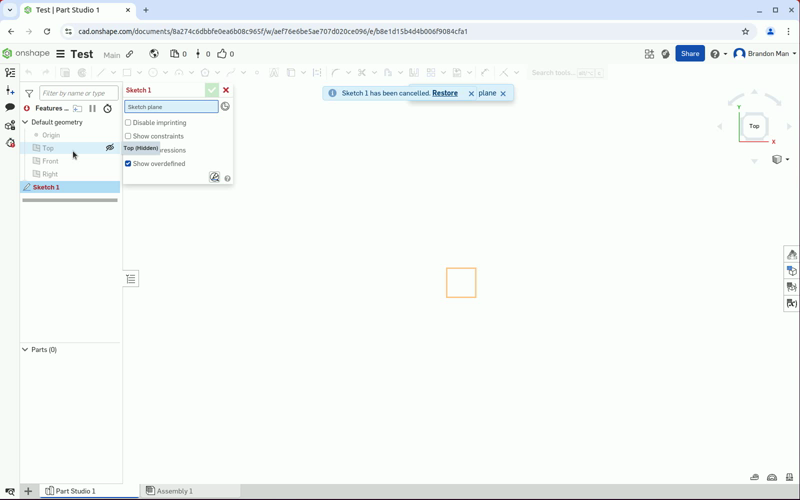
click(73, 150)
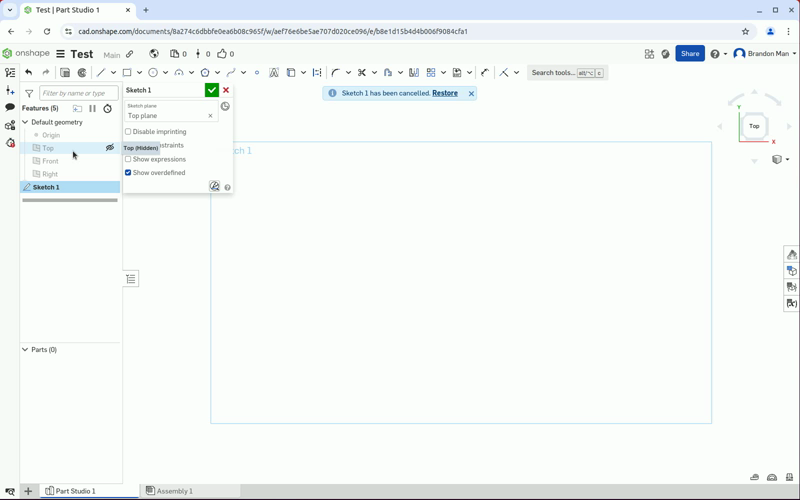
mouse_move(73, 352)
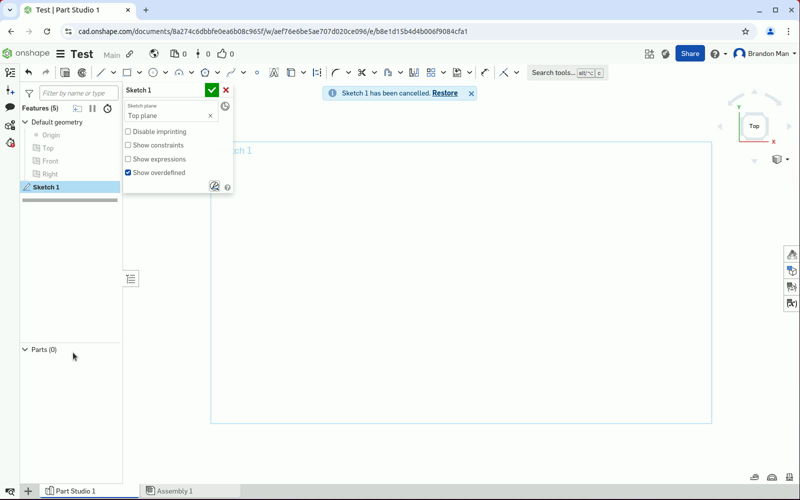
key(y)
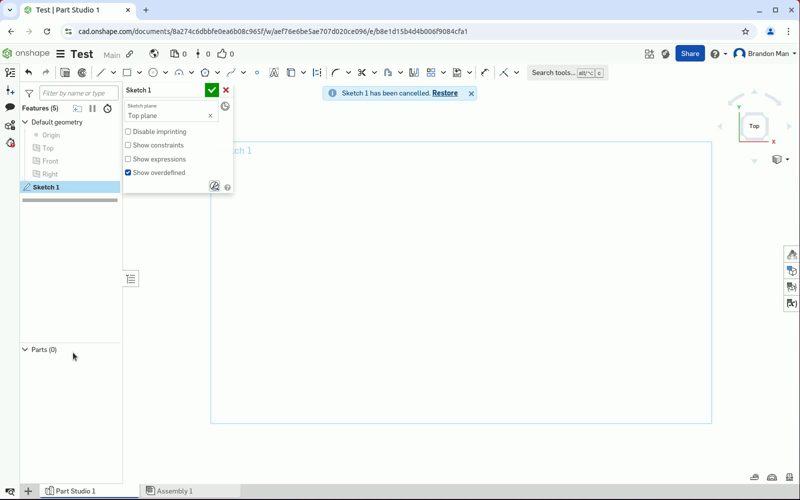
key(l)
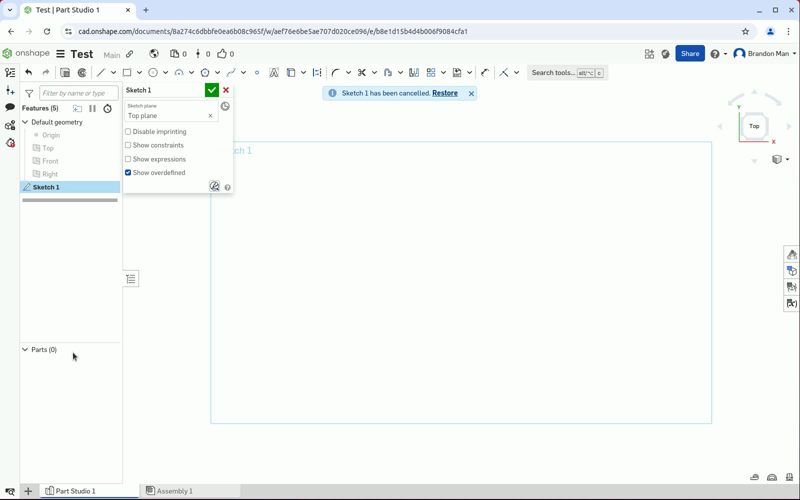
key_down(shift)
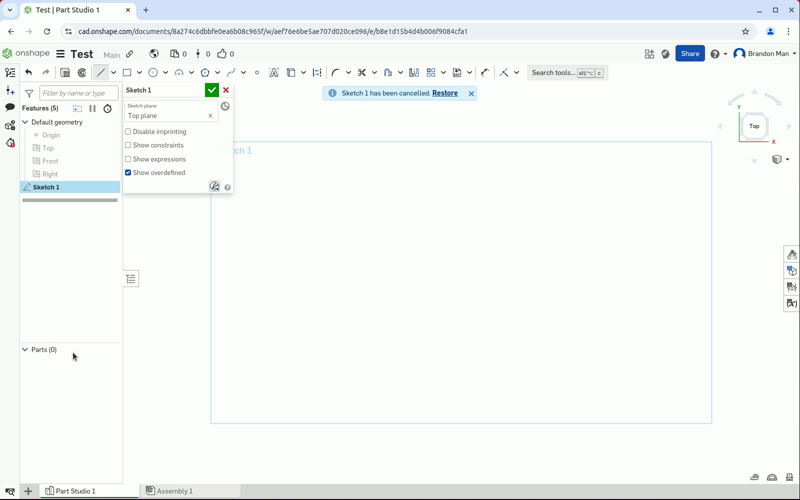
mouse_move(569, 226)
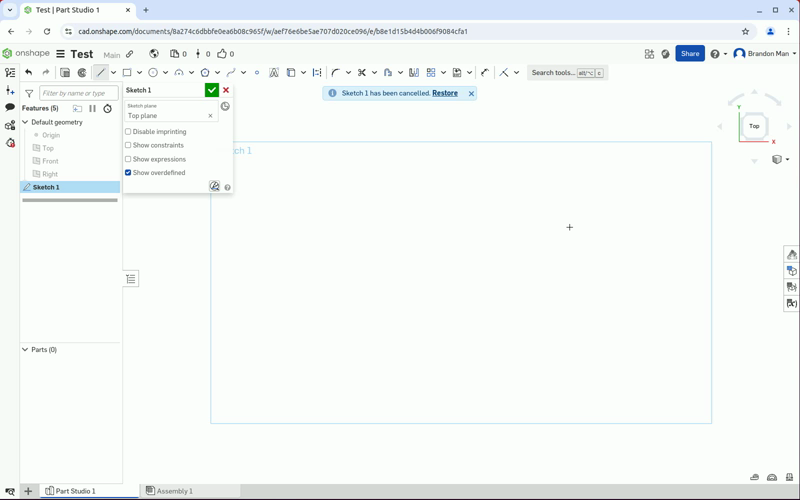
click(569, 226)
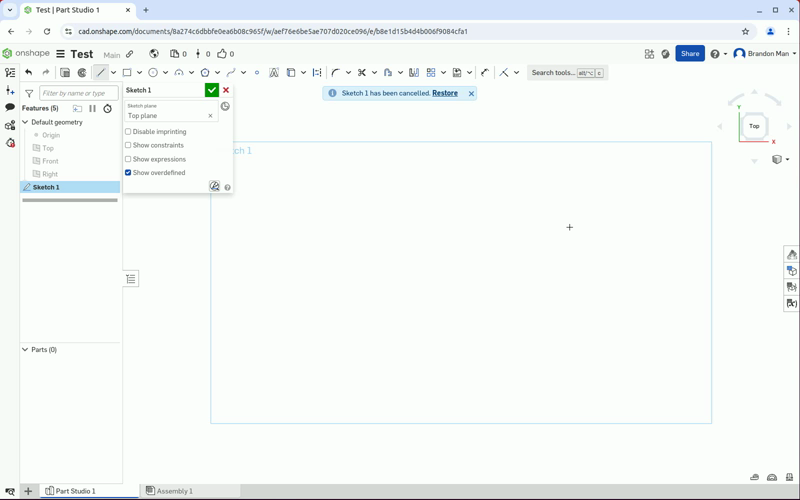
key_up(shift)
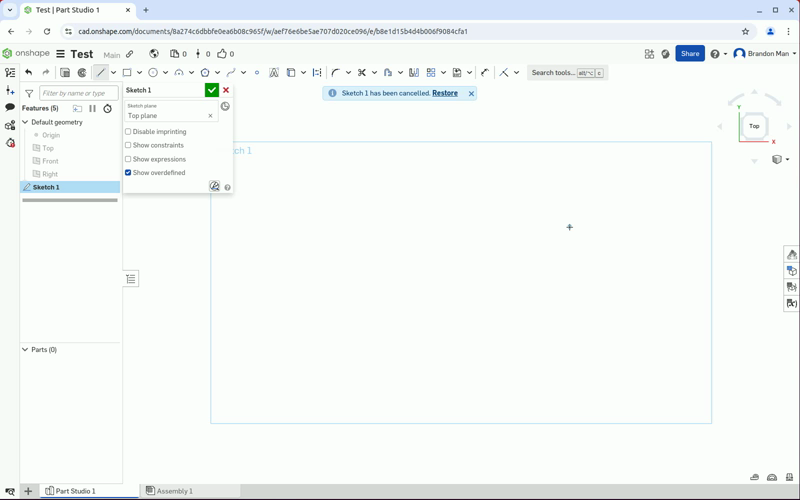
key_down(shift)
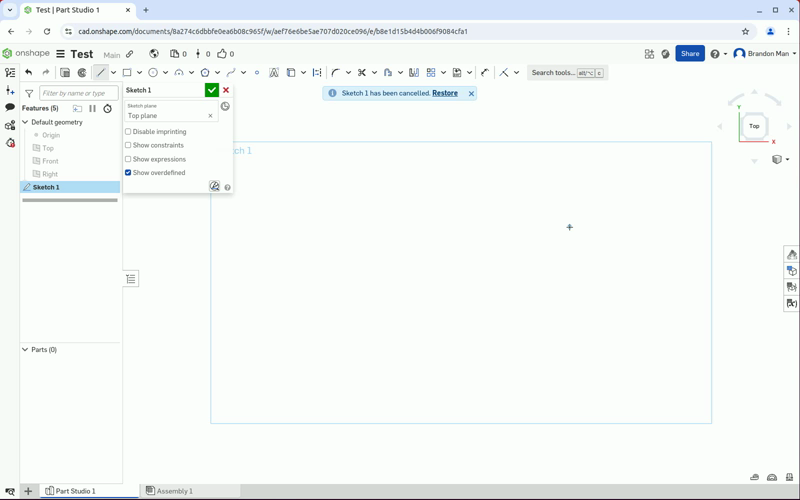
mouse_move(589, 226)
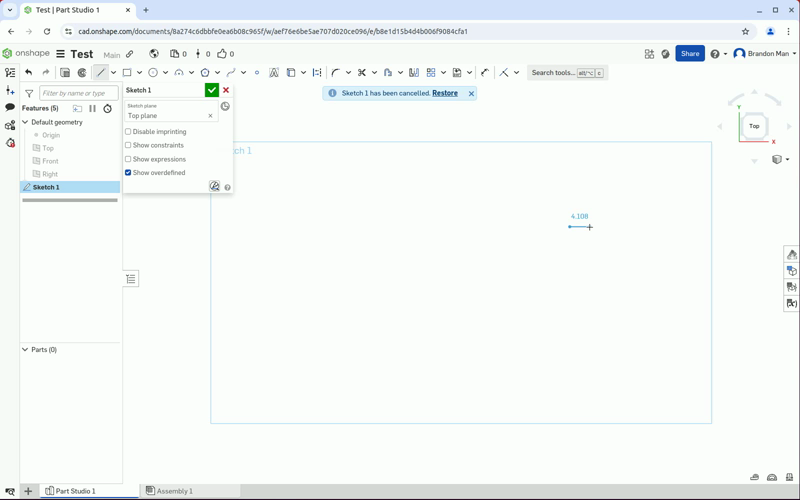
mouse_move(574, 226)
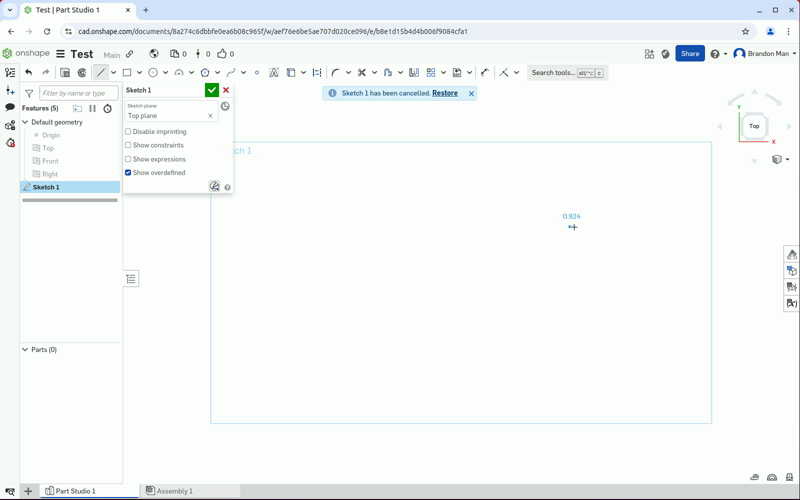
scroll(6)
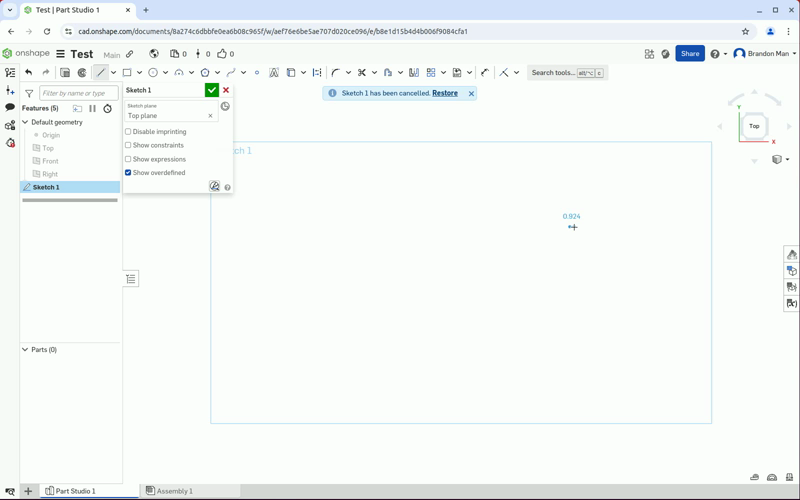
scroll(6)
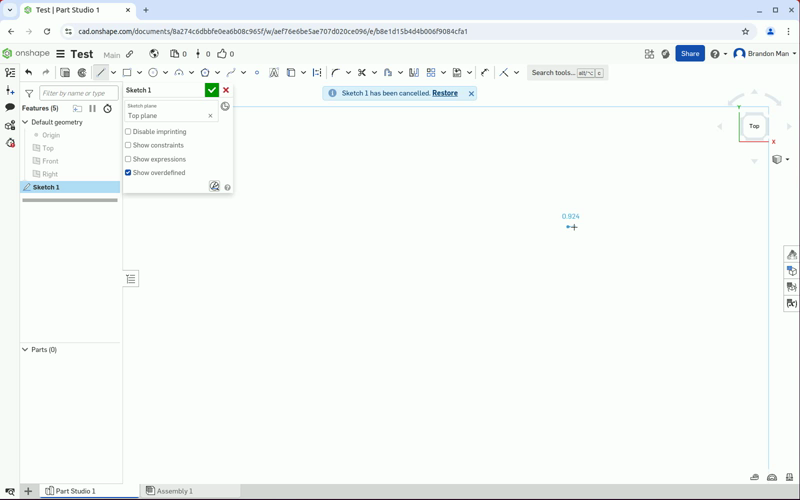
scroll(6)
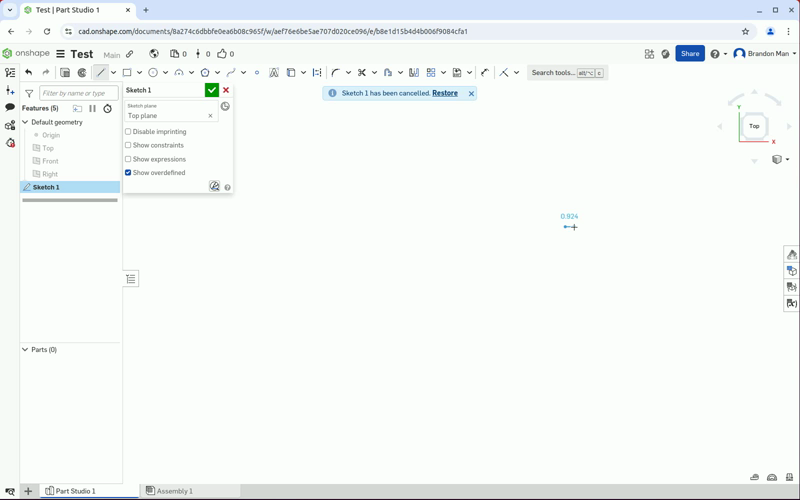
scroll(6)
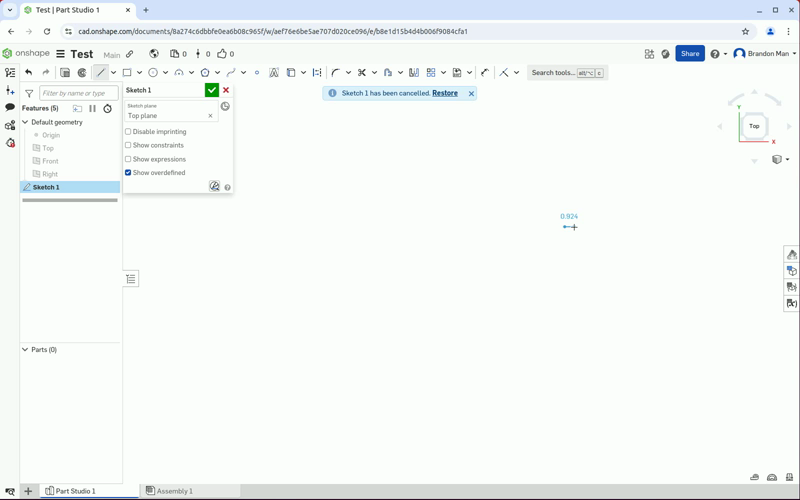
scroll(6)
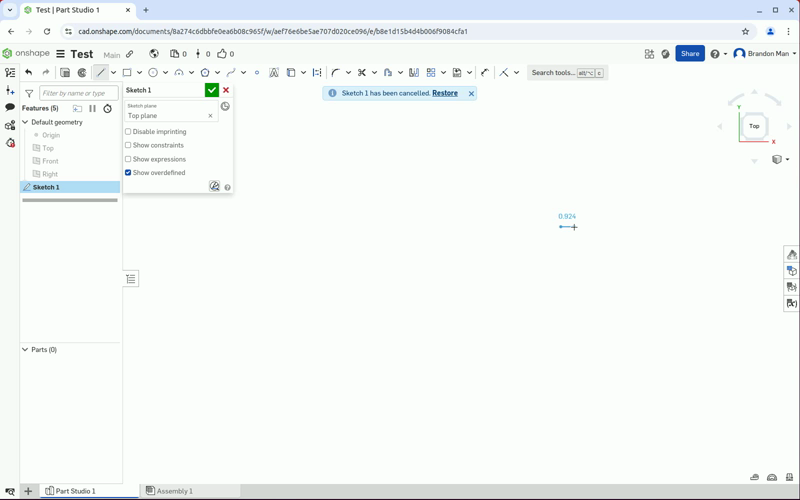
scroll(6)
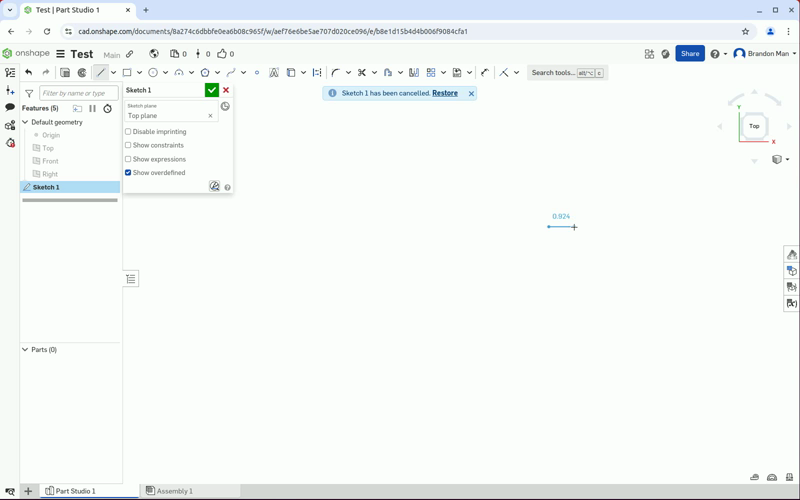
scroll(6)
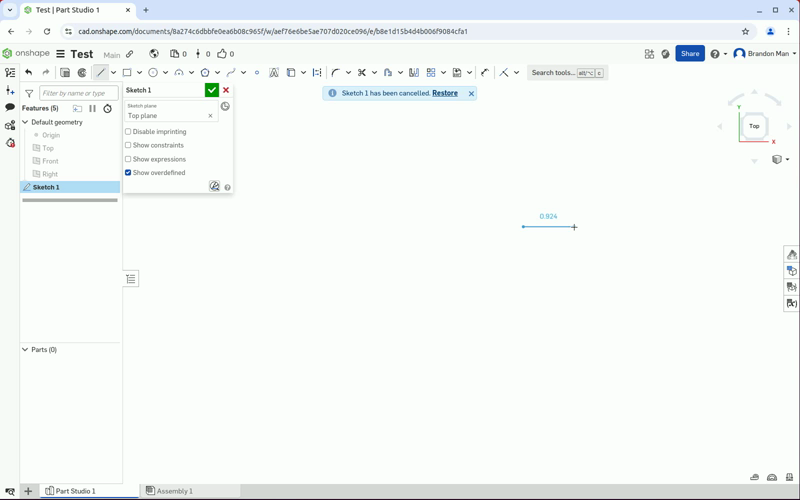
click(574, 226)
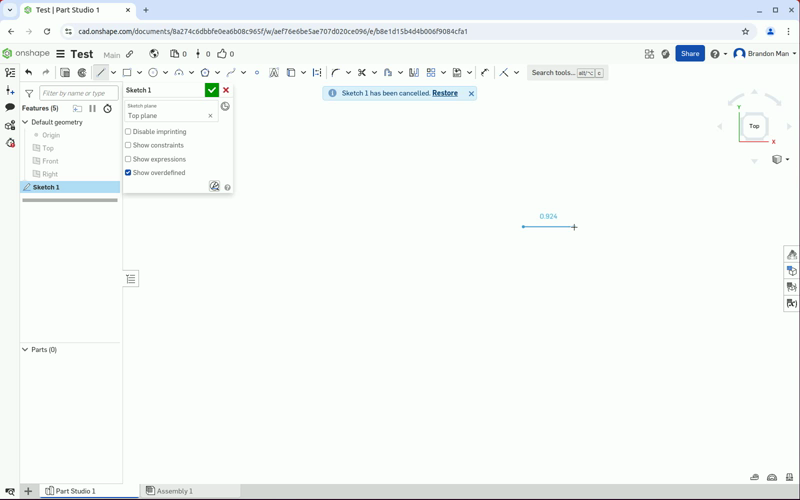
scroll(-6)
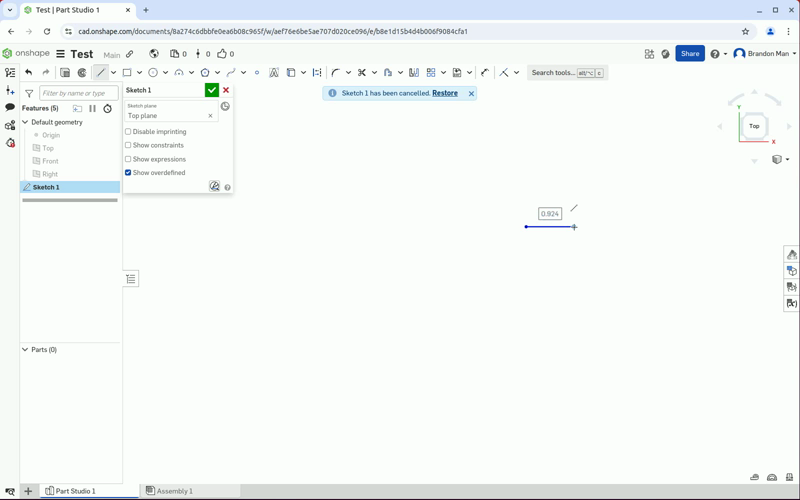
scroll(-6)
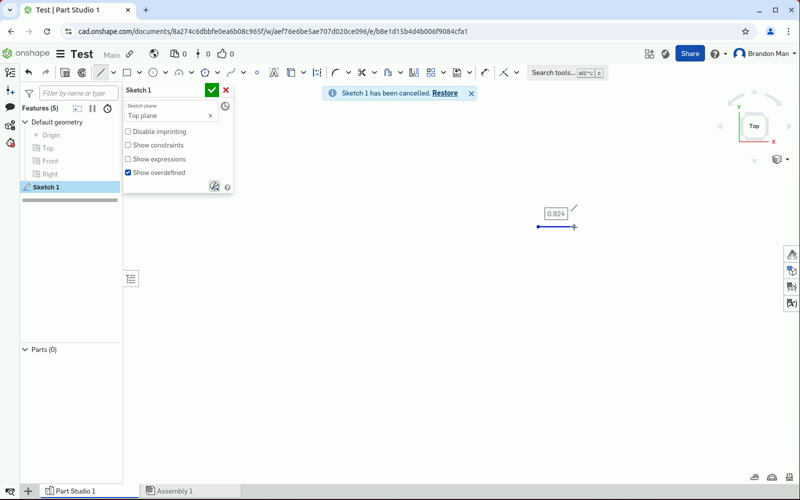
scroll(-6)
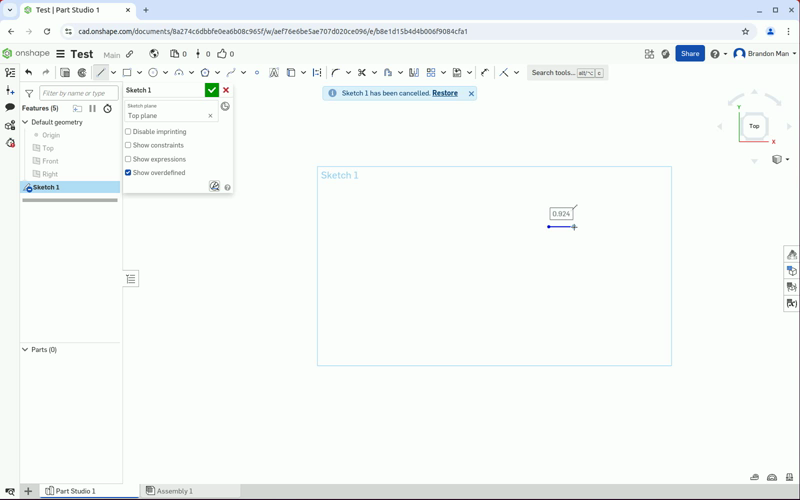
scroll(-6)
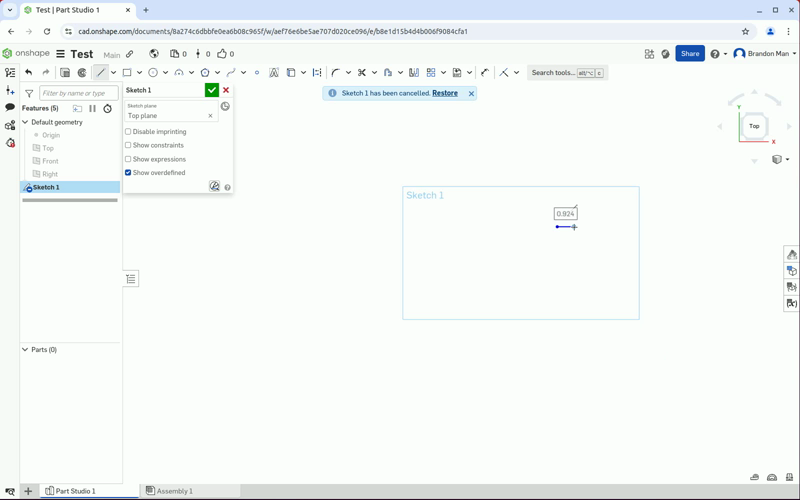
scroll(-6)
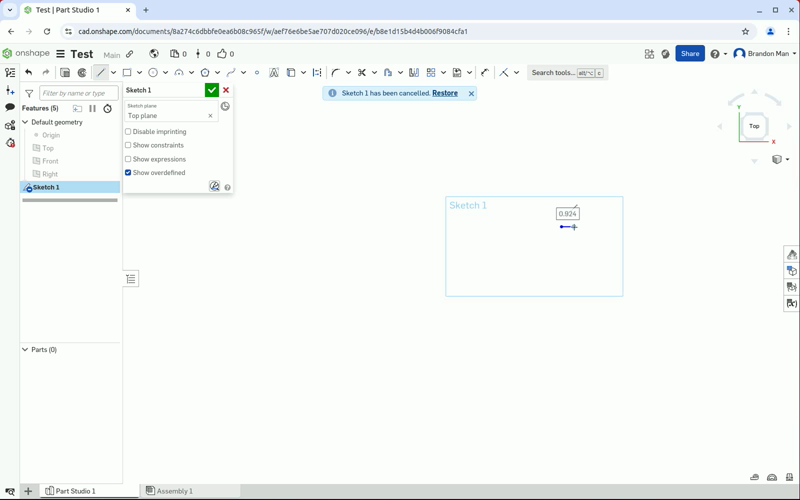
scroll(-6)
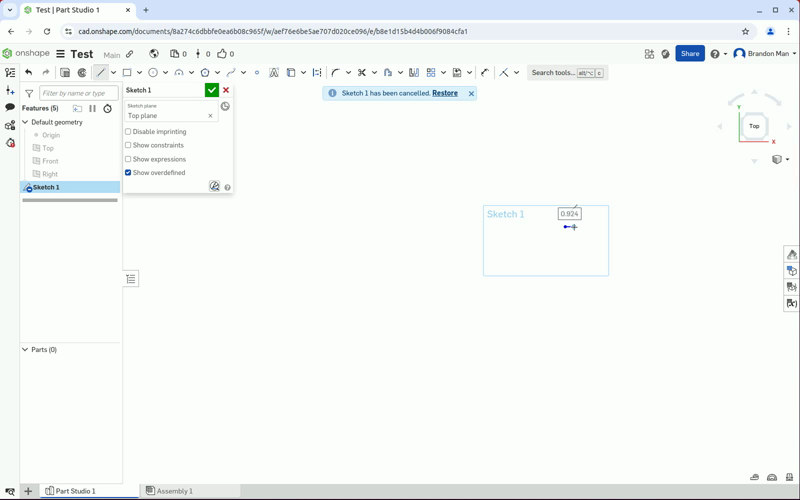
scroll(-6)
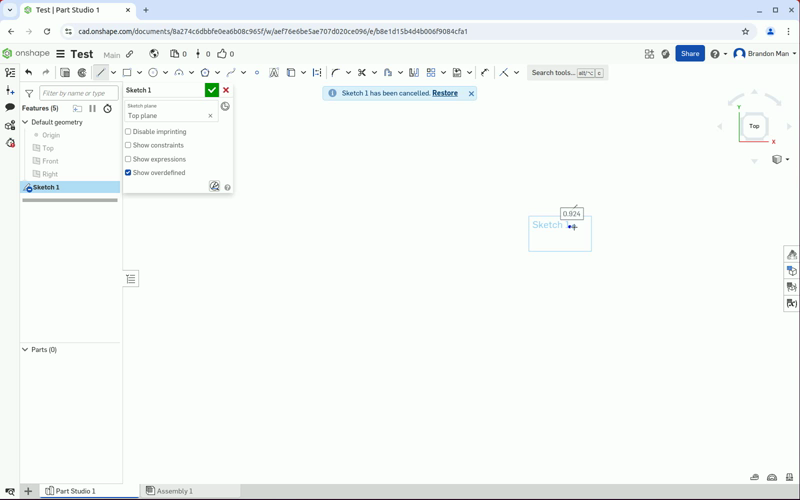
key_up(shift)
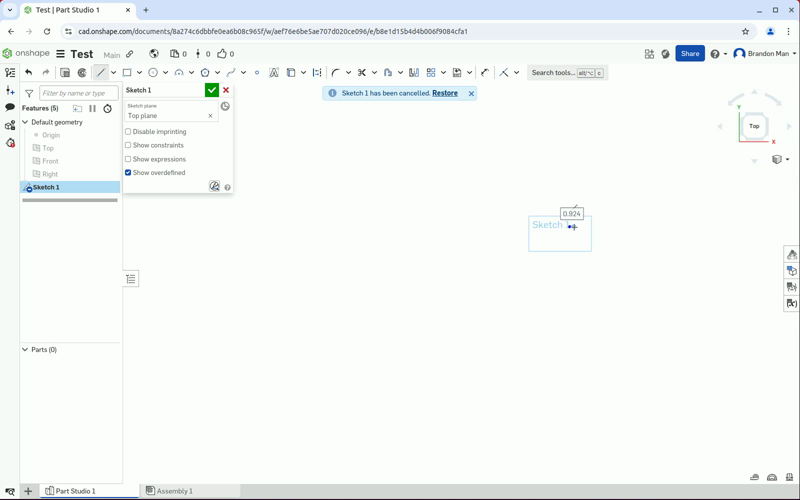
key_down(shift)
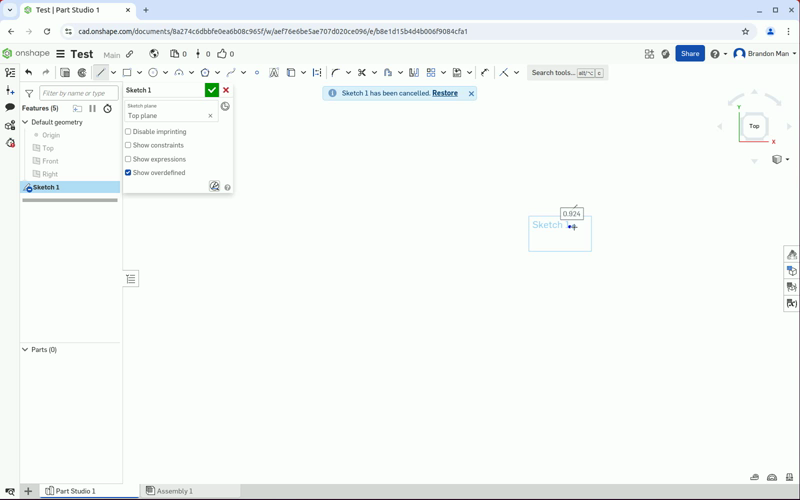
mouse_move(589, 226)
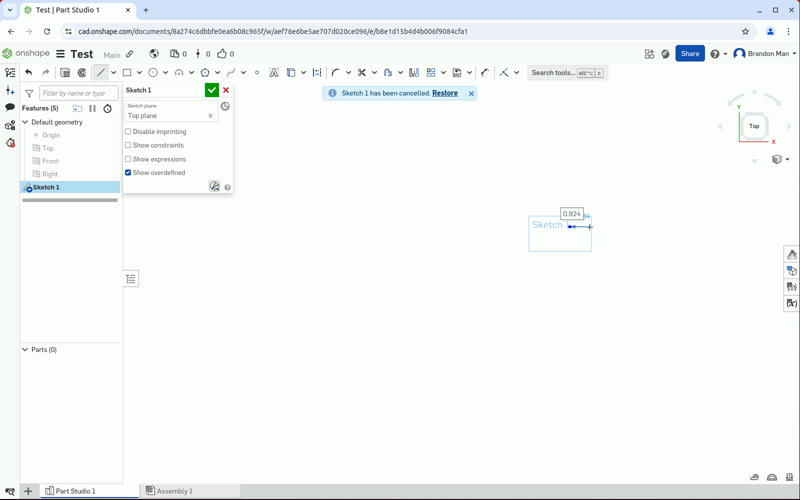
mouse_move(574, 220)
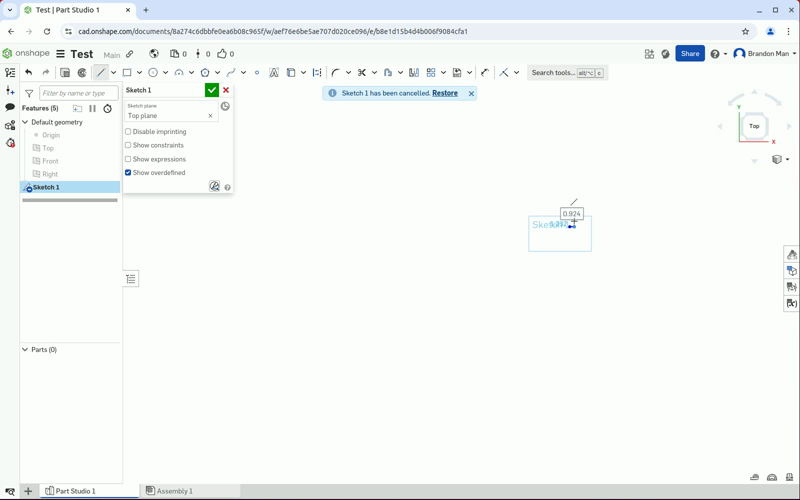
scroll(6)
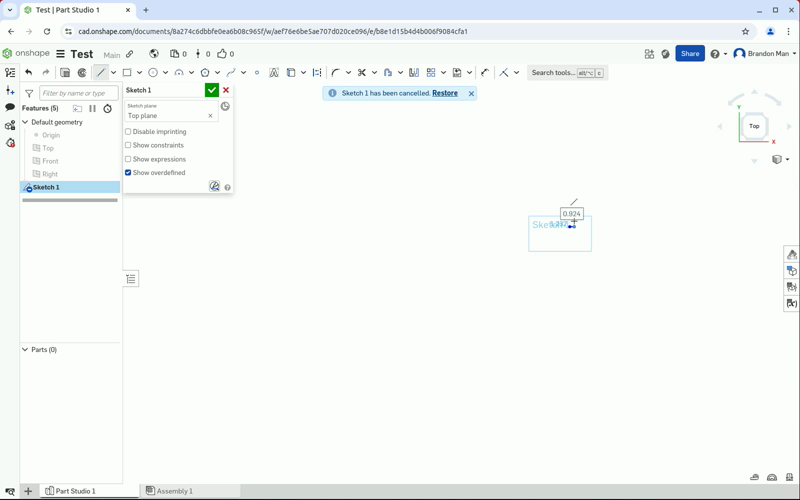
scroll(6)
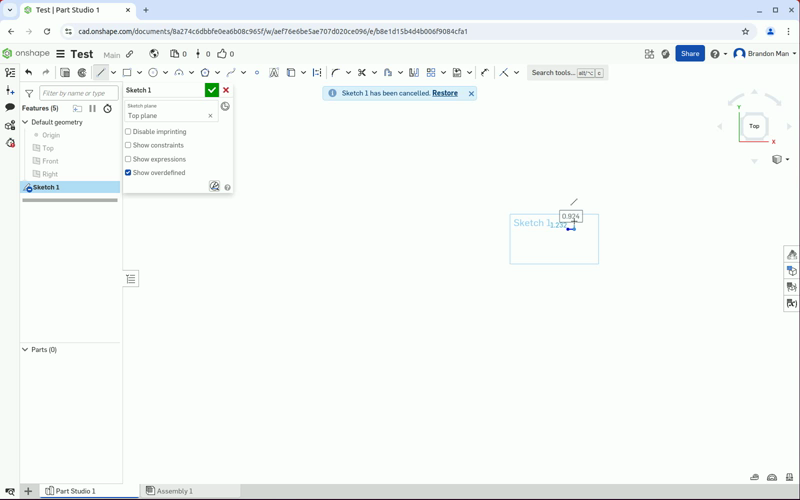
scroll(6)
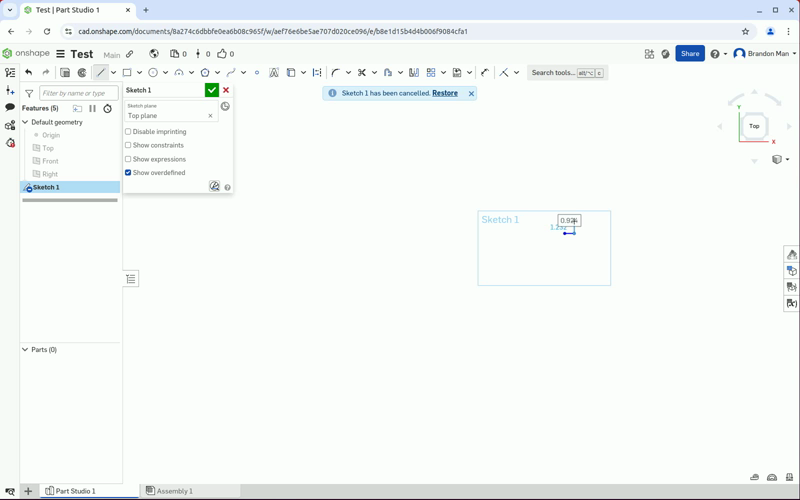
scroll(6)
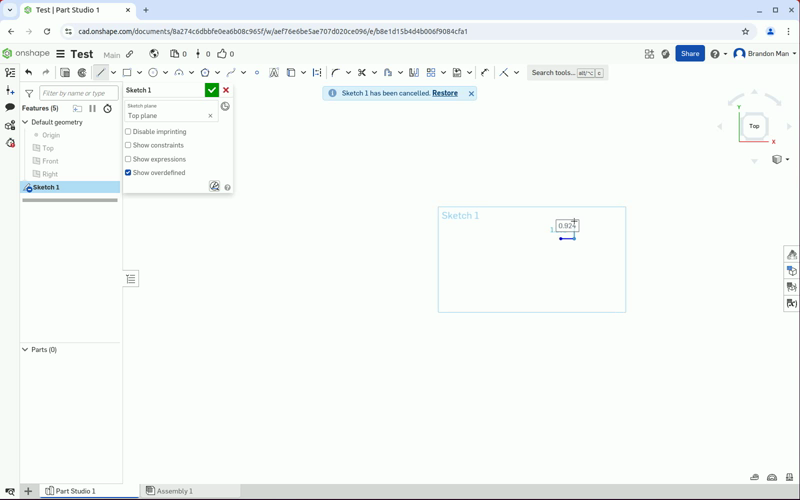
scroll(6)
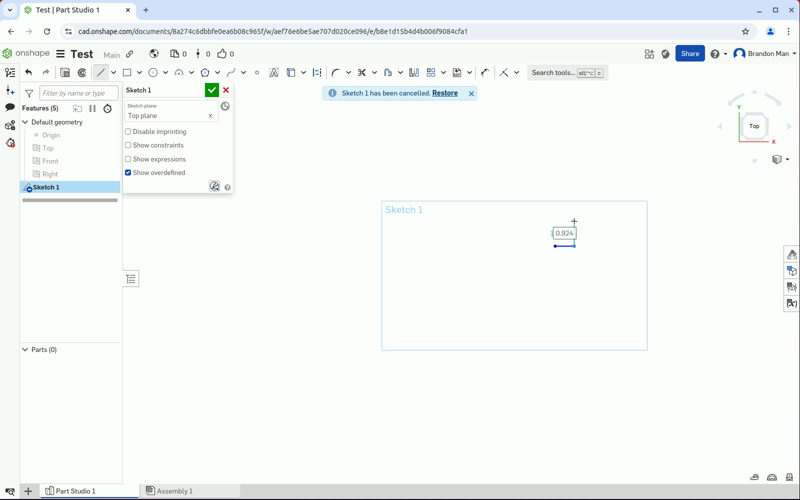
scroll(6)
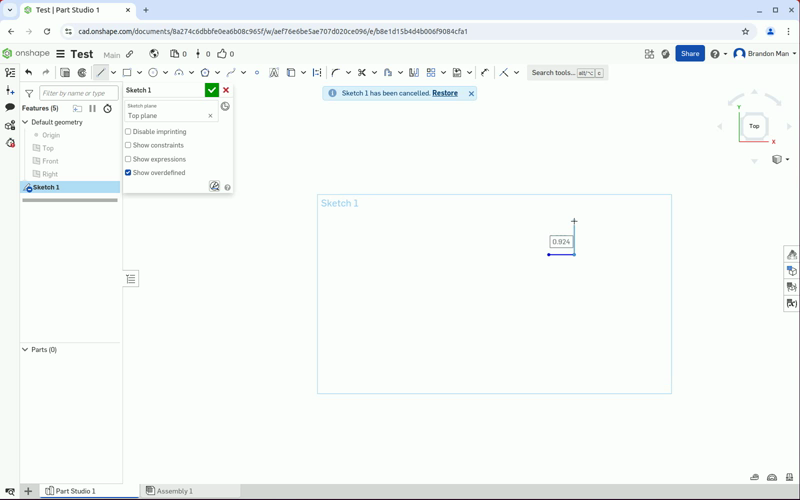
scroll(6)
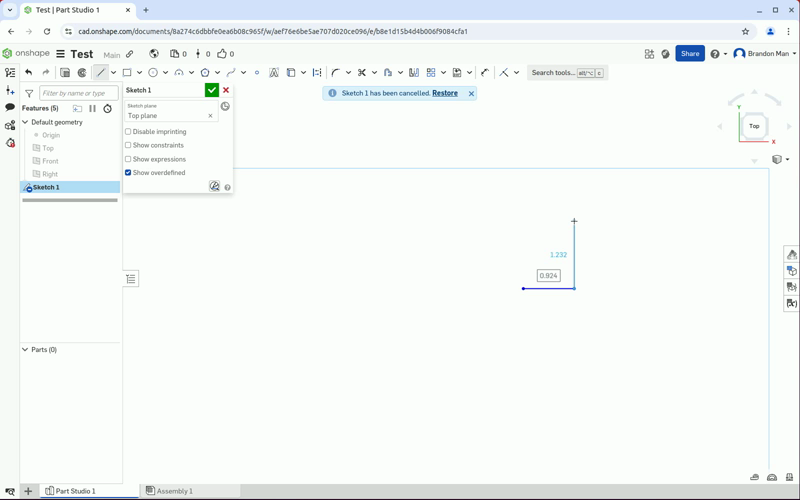
click(574, 220)
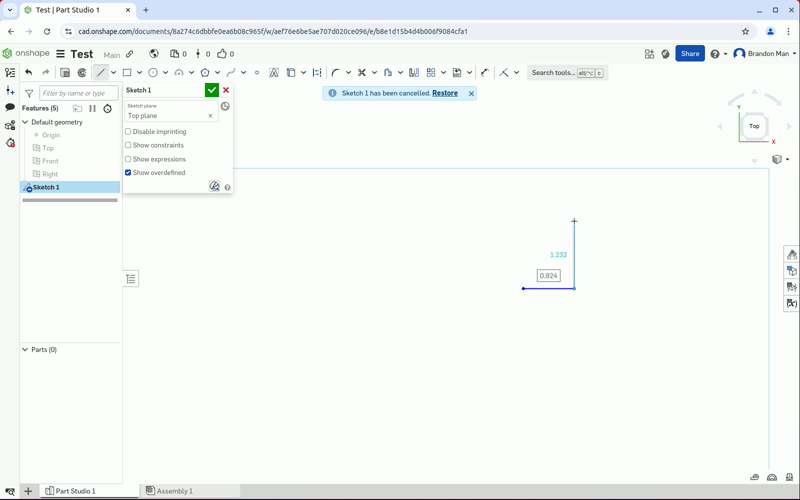
scroll(-6)
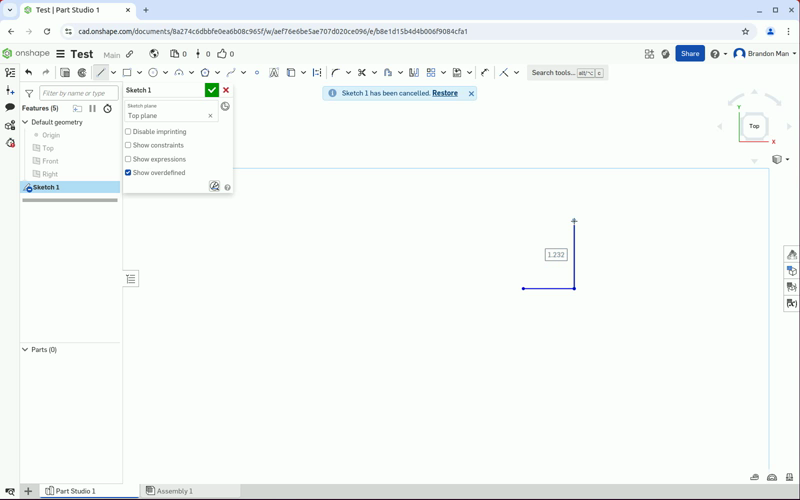
scroll(-6)
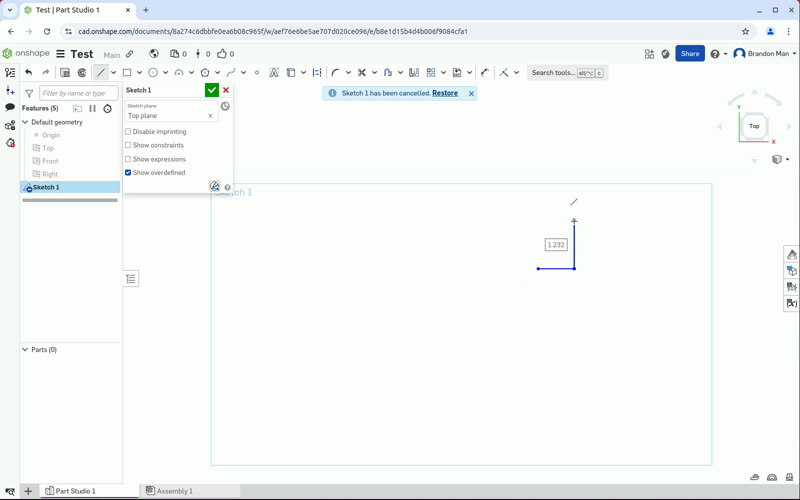
scroll(-6)
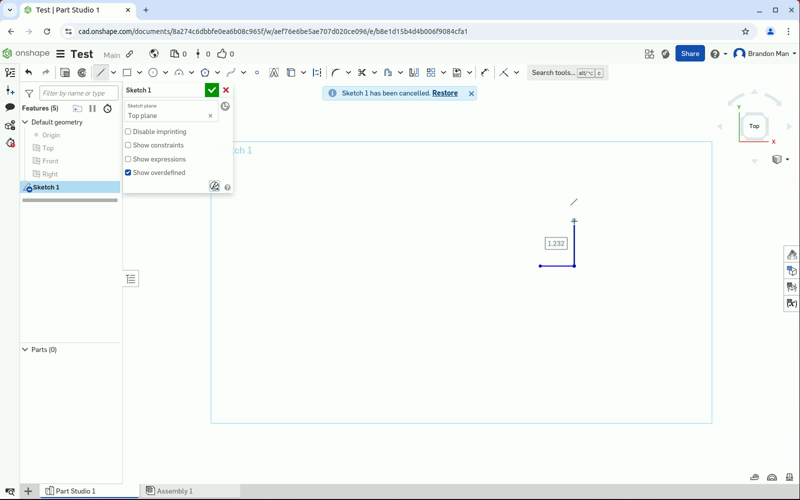
scroll(-6)
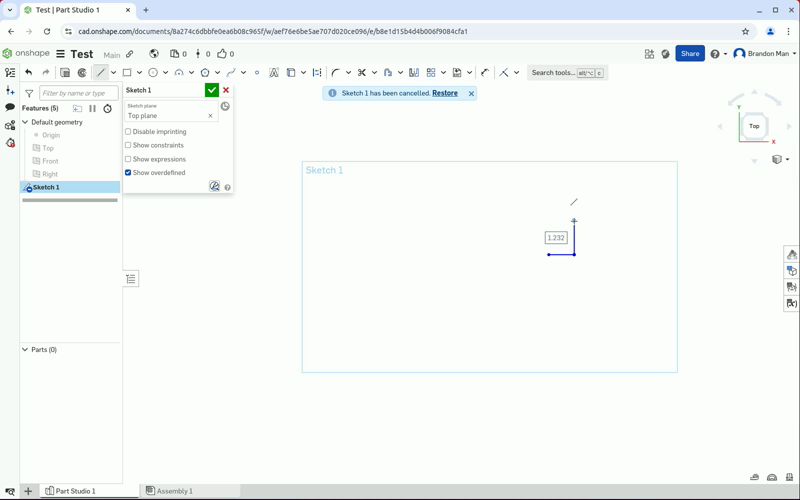
scroll(-6)
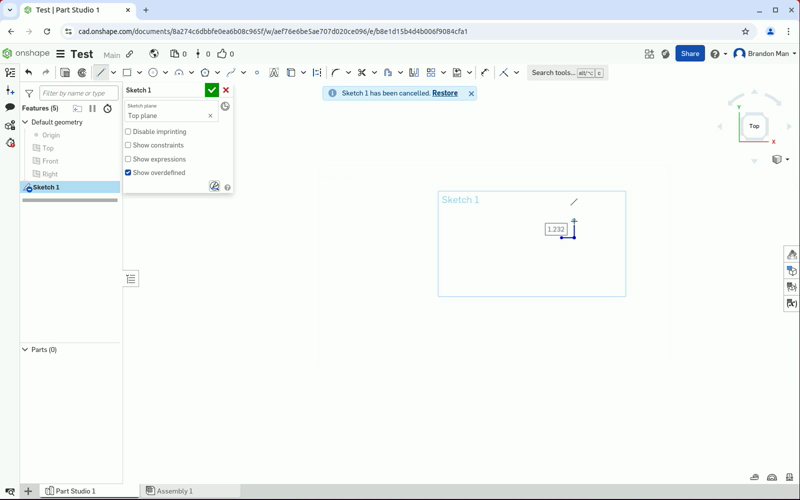
scroll(-6)
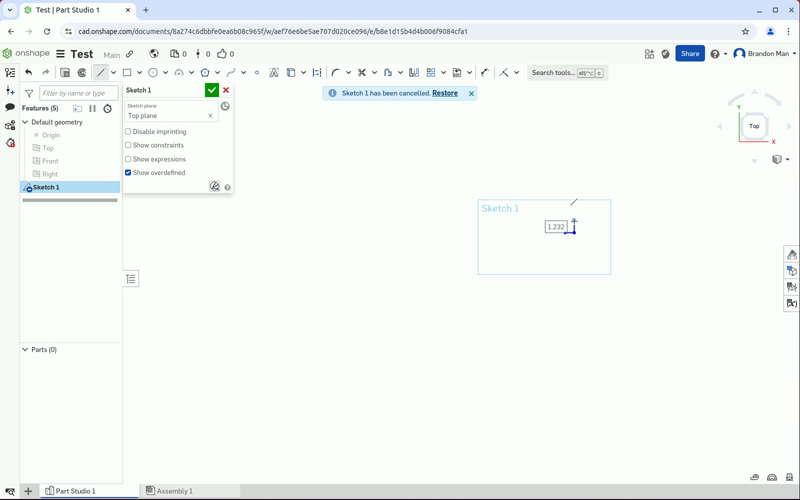
scroll(-6)
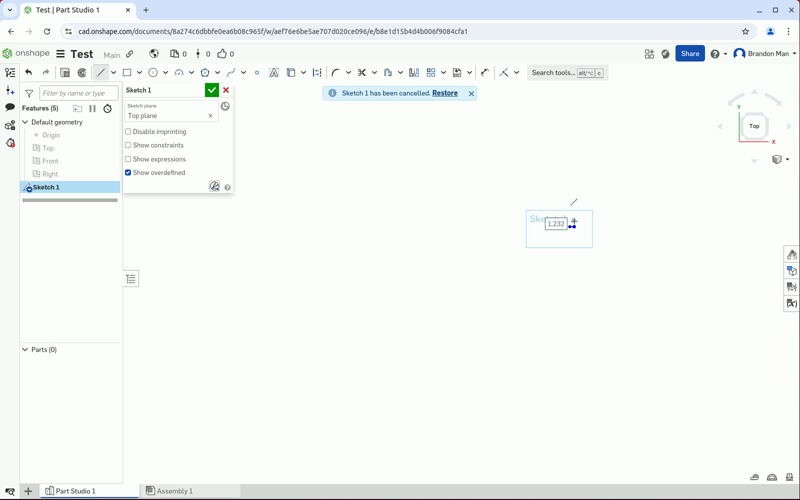
key_up(shift)
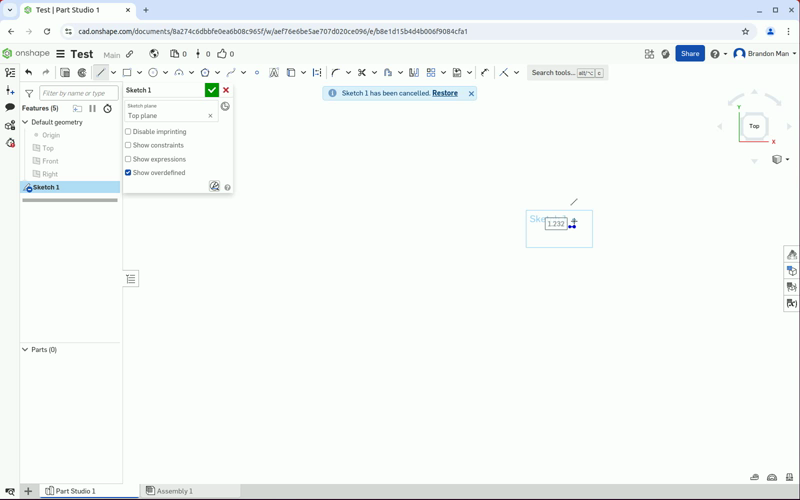
key_down(shift)
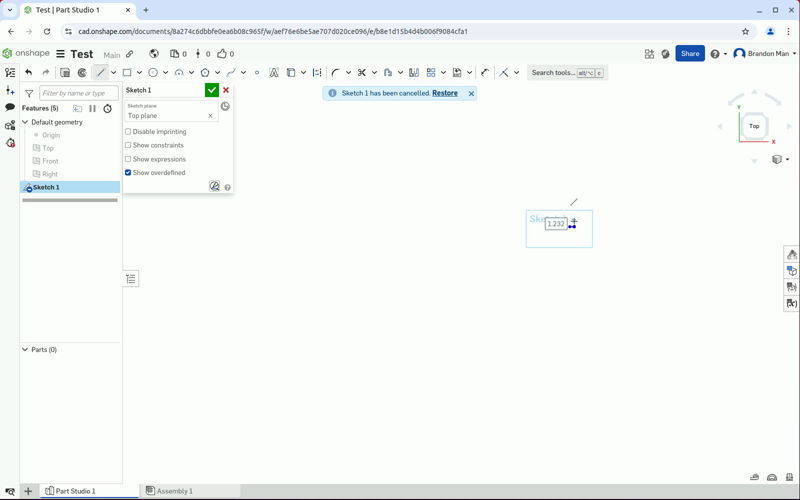
mouse_move(589, 220)
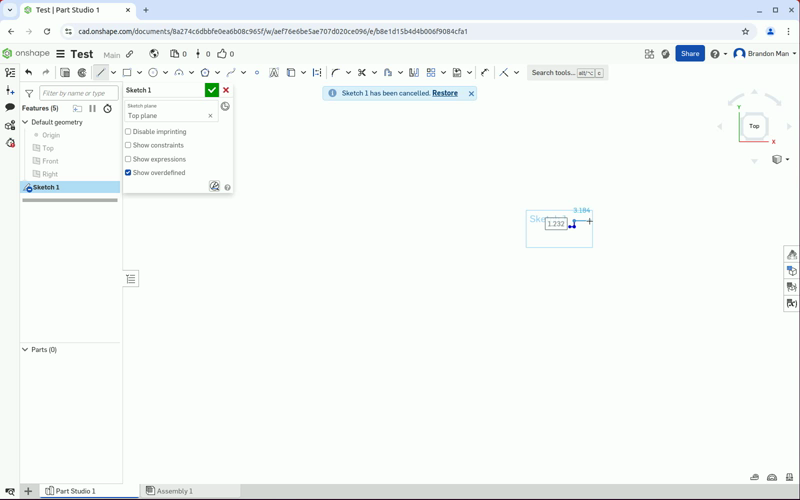
mouse_move(569, 220)
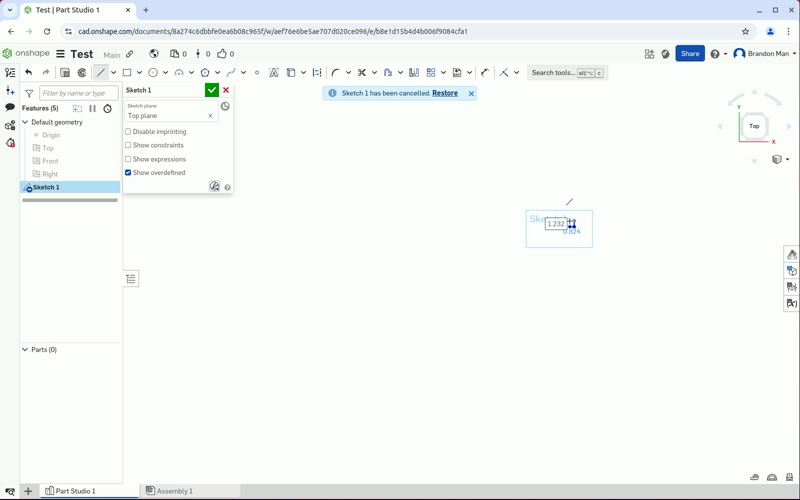
scroll(6)
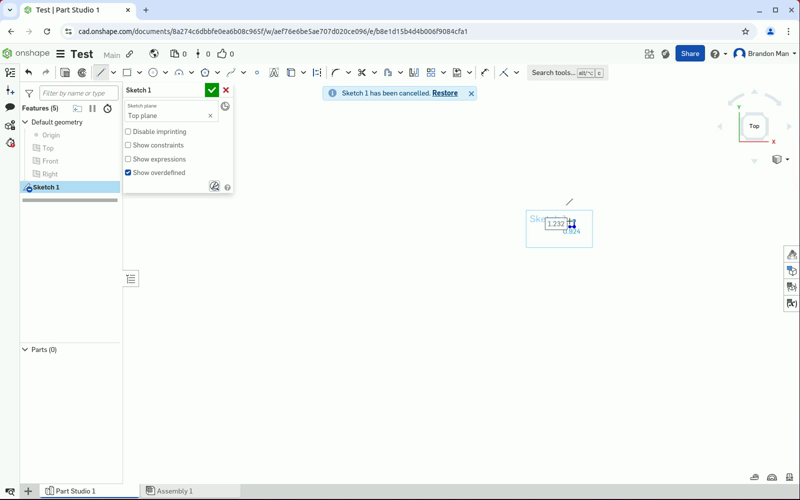
scroll(6)
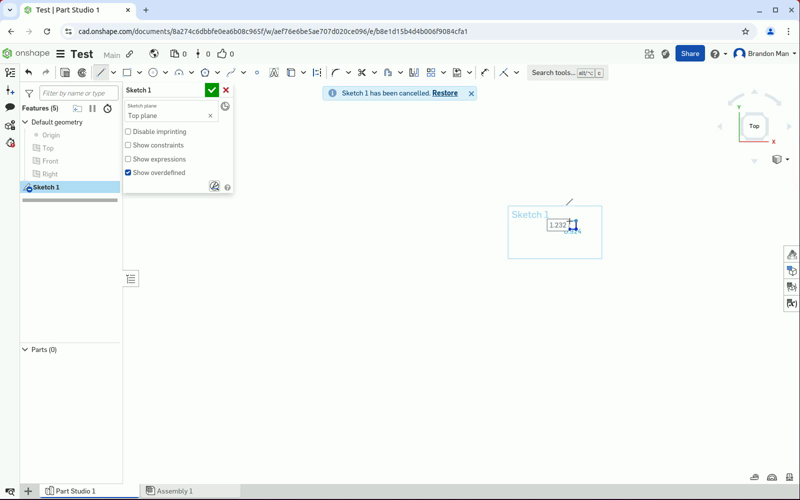
scroll(6)
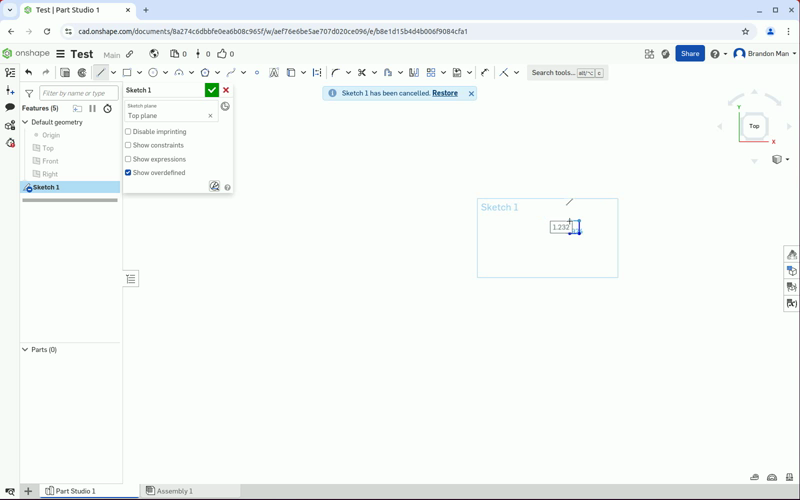
scroll(6)
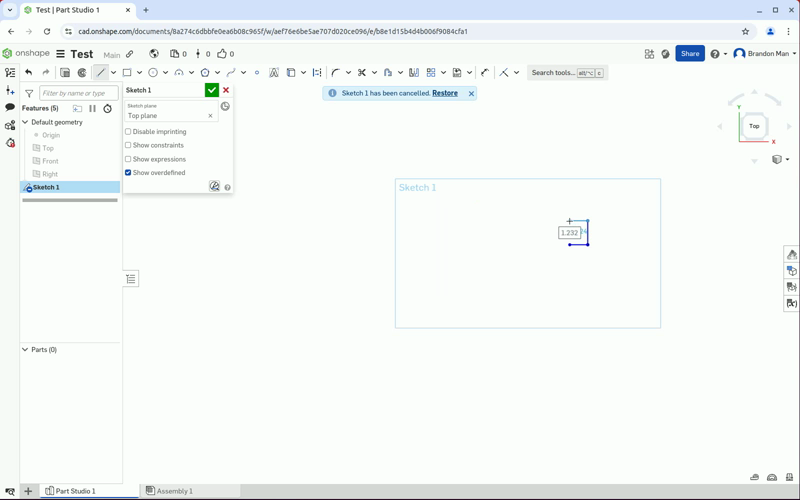
scroll(6)
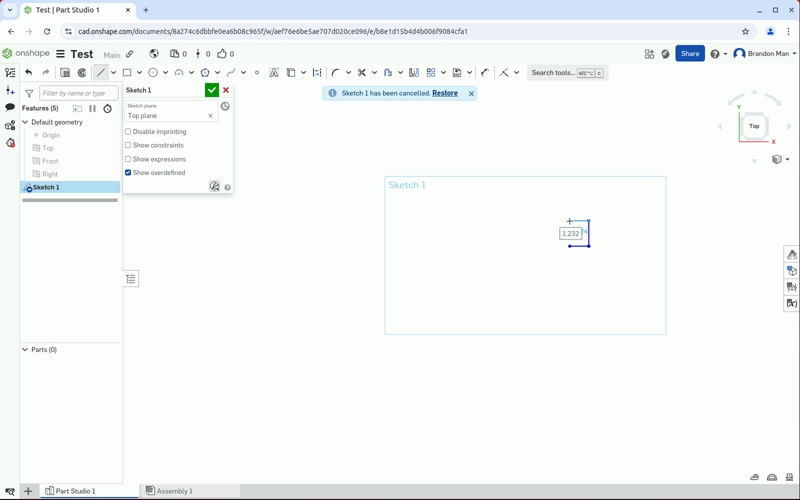
scroll(6)
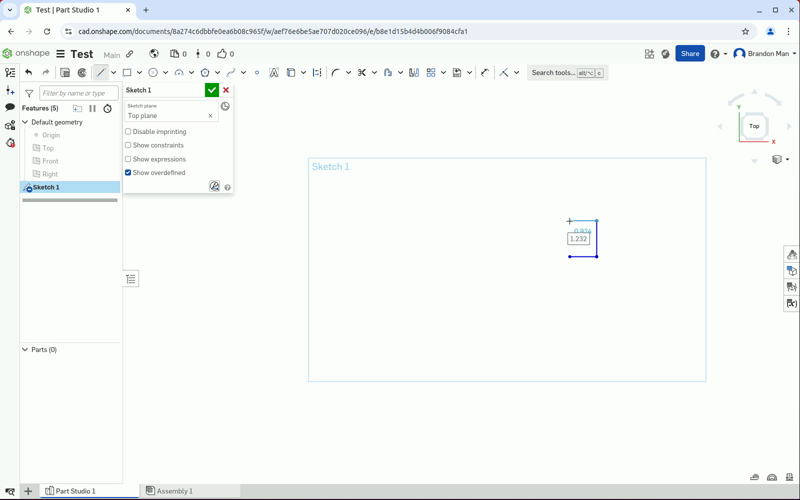
scroll(6)
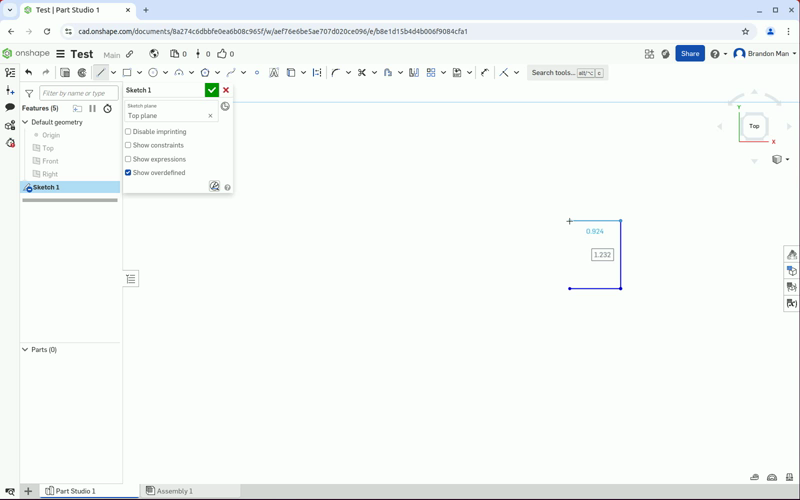
click(569, 220)
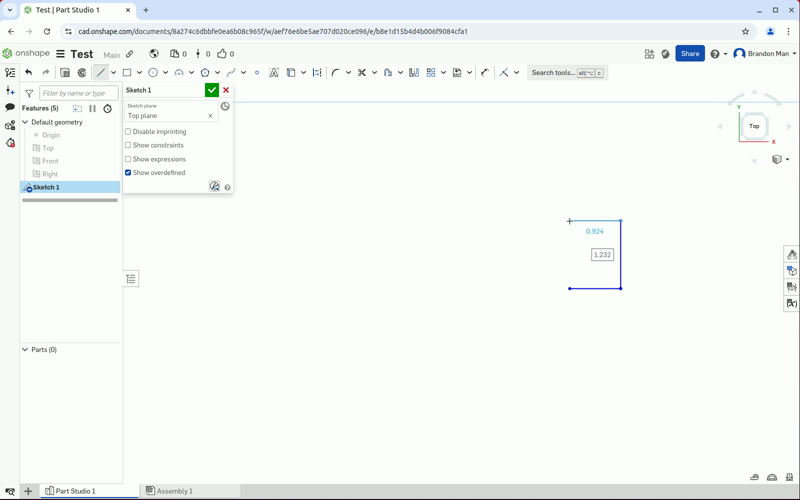
scroll(-6)
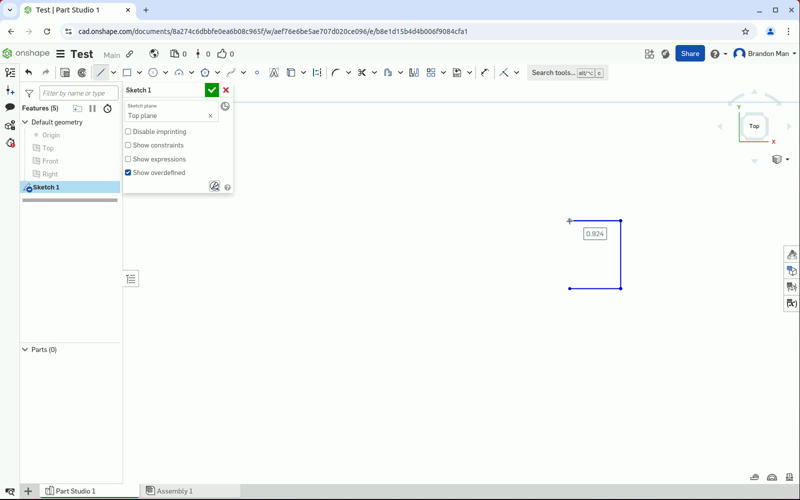
scroll(-6)
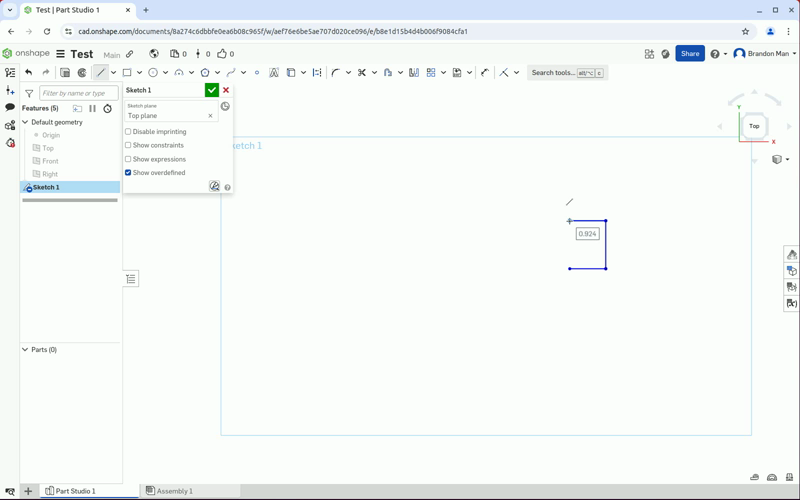
scroll(-6)
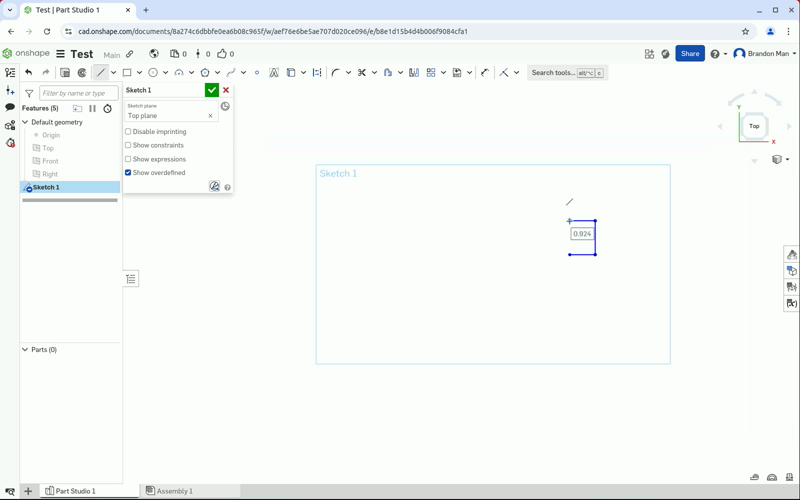
scroll(-6)
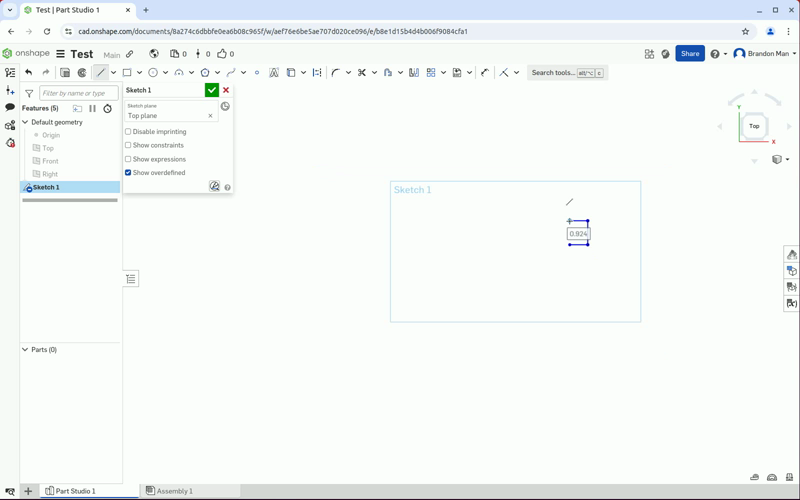
scroll(-6)
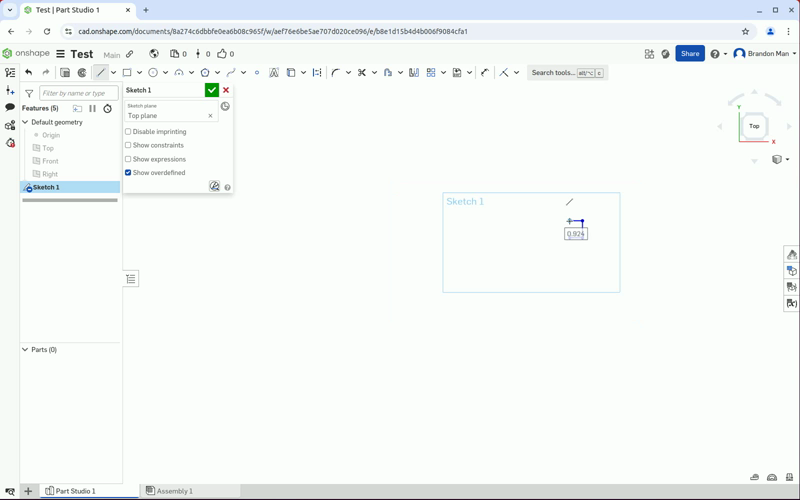
scroll(-6)
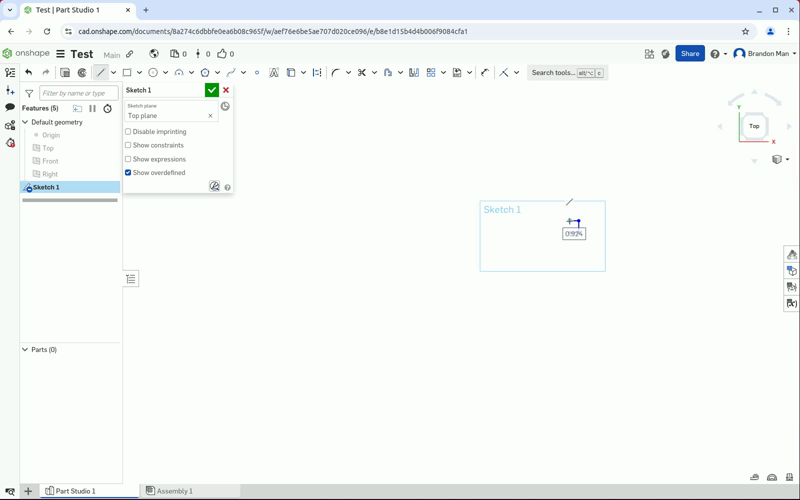
scroll(-6)
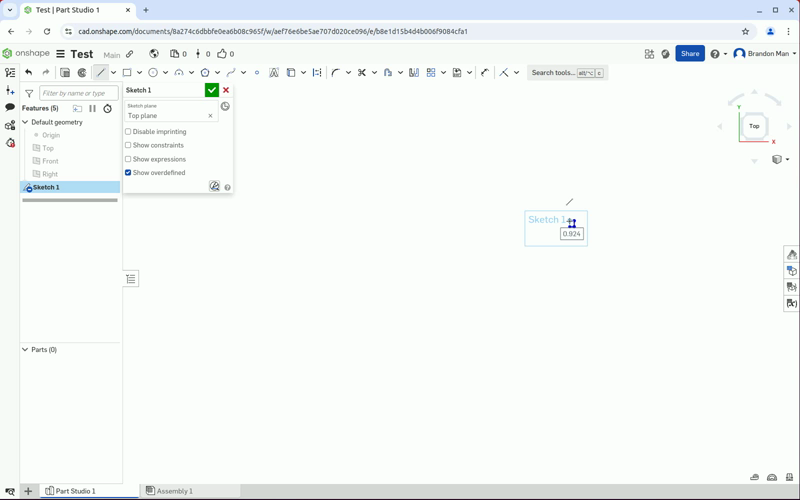
key_up(shift)
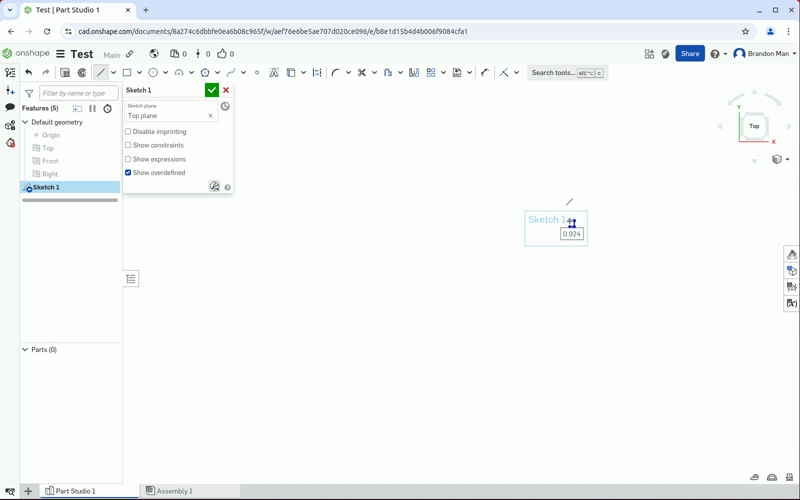
mouse_move(589, 220)
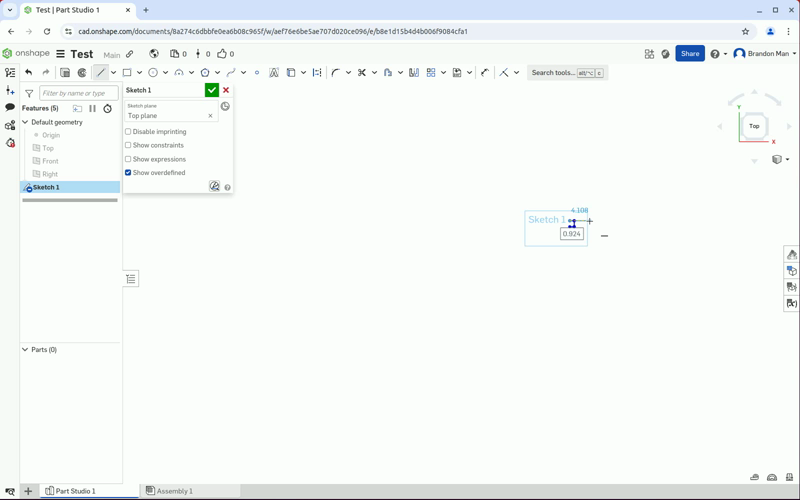
key_down(shift)
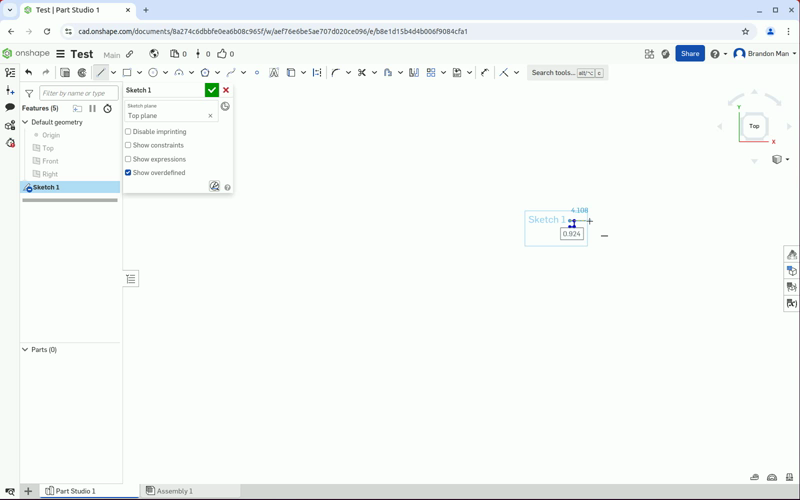
mouse_move(569, 226)
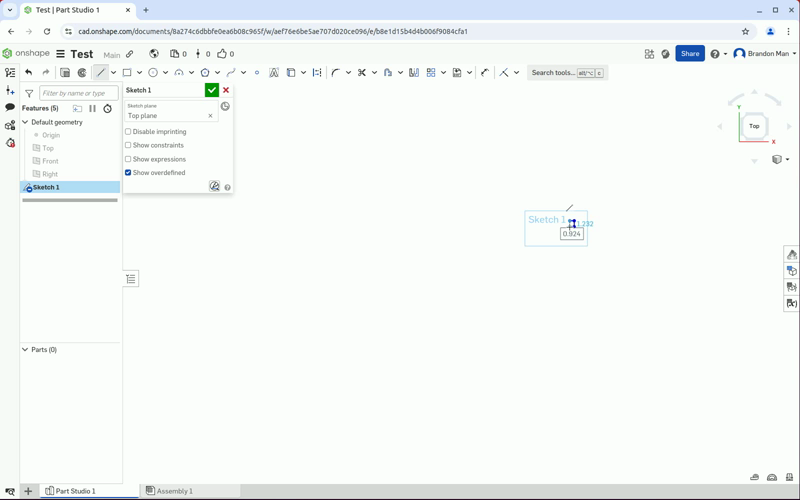
scroll(6)
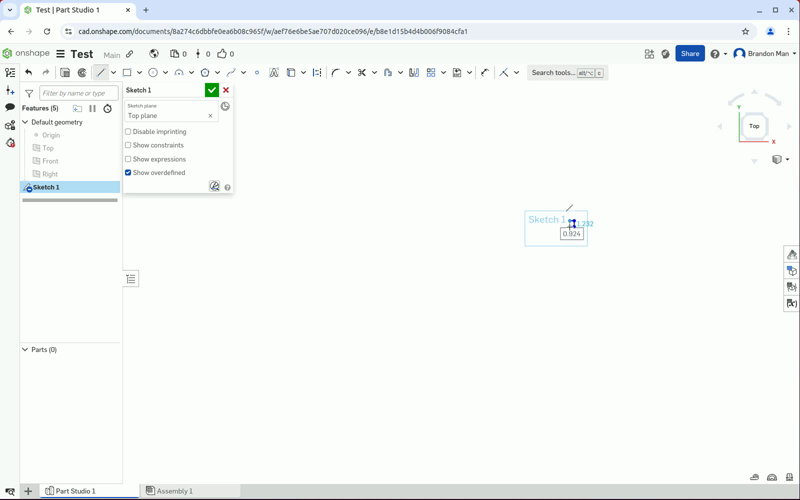
scroll(6)
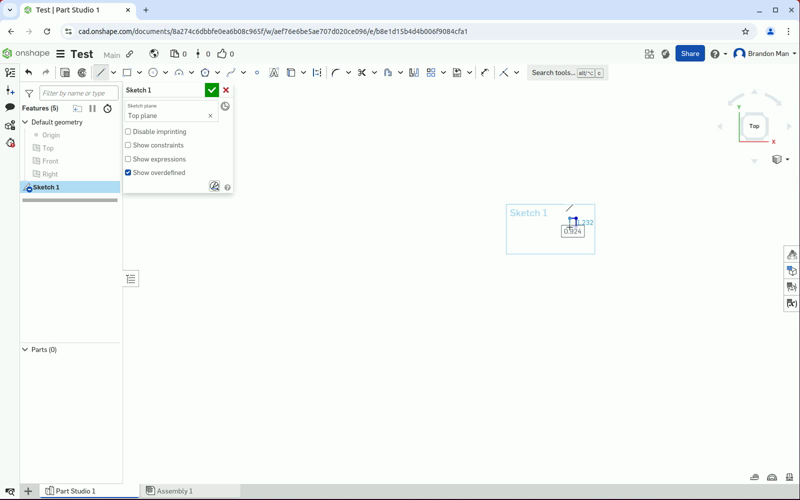
scroll(6)
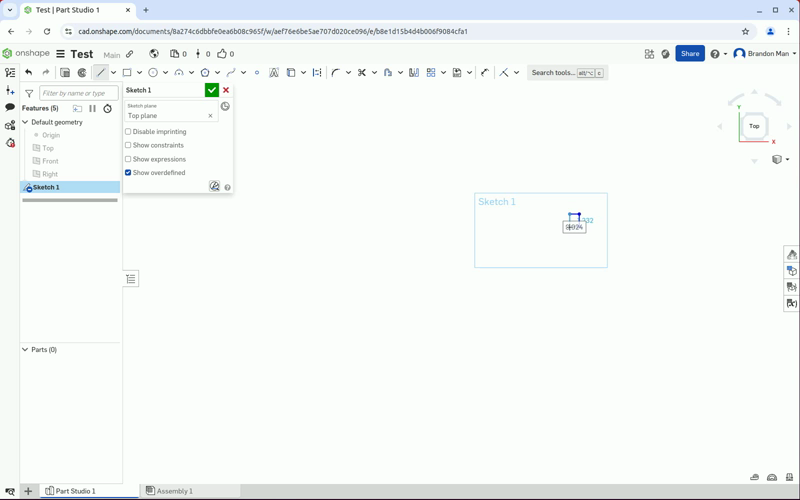
scroll(6)
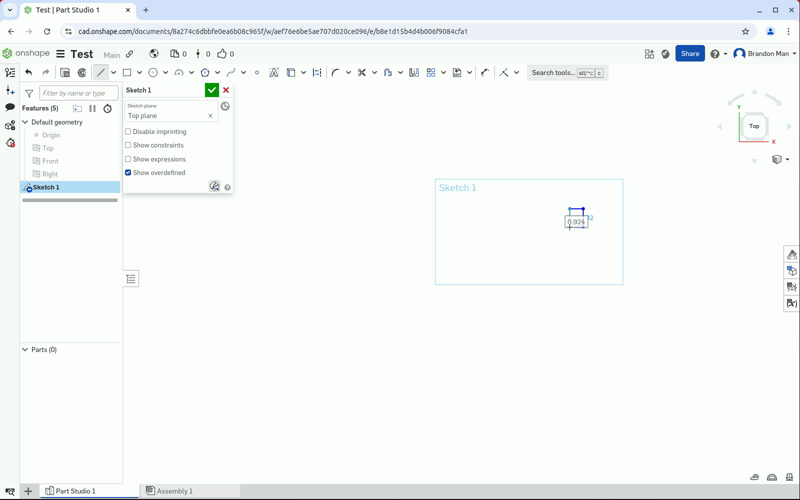
scroll(6)
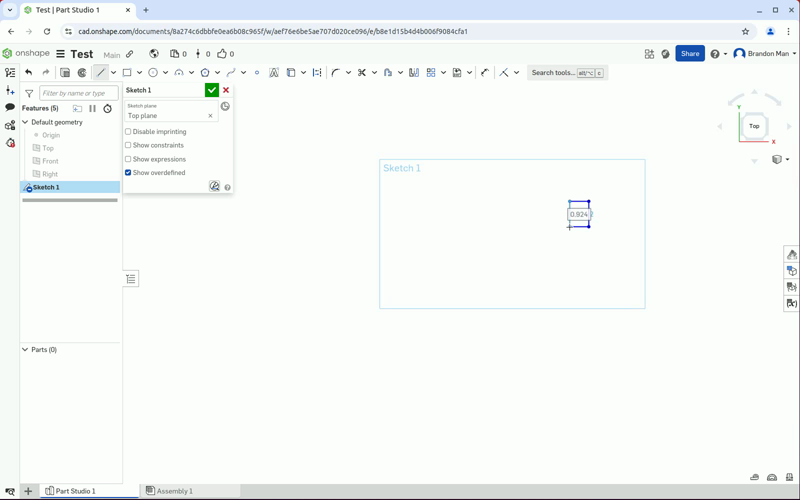
scroll(6)
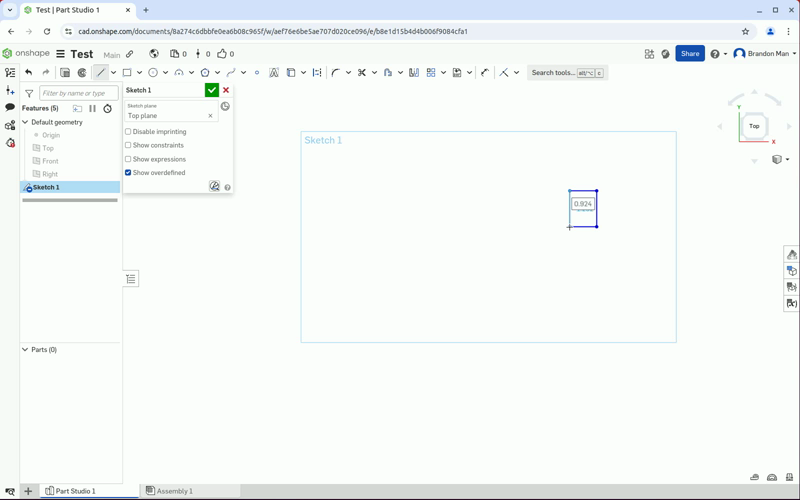
scroll(6)
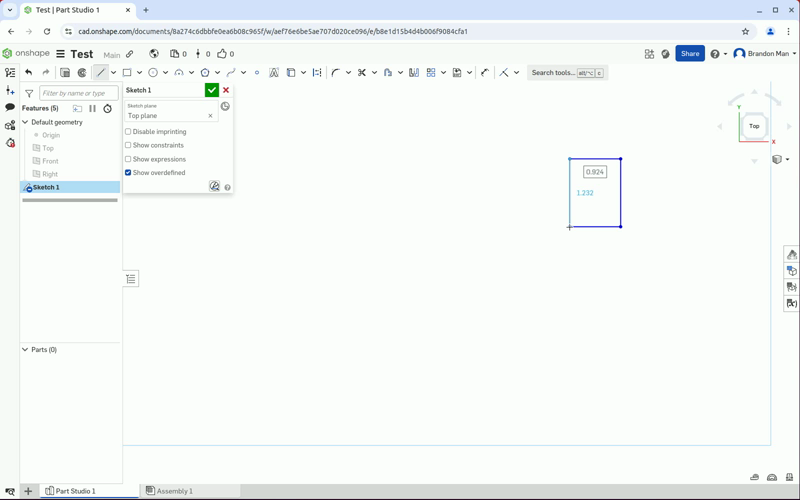
key_up(shift)
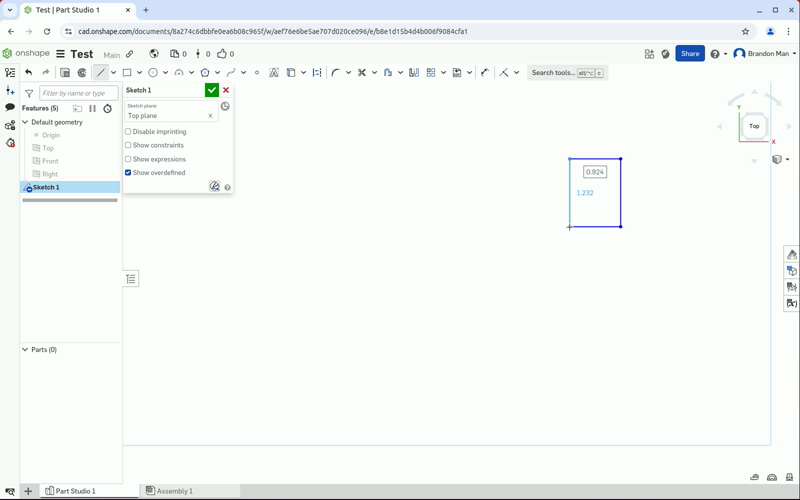
click(569, 226)
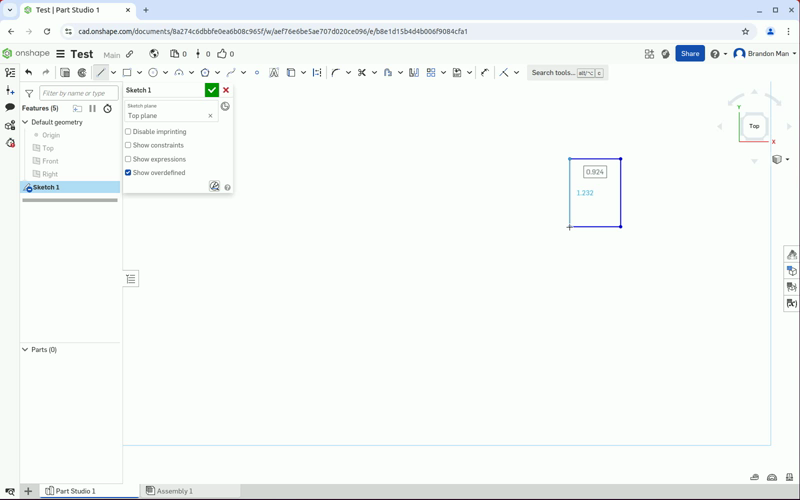
scroll(-6)
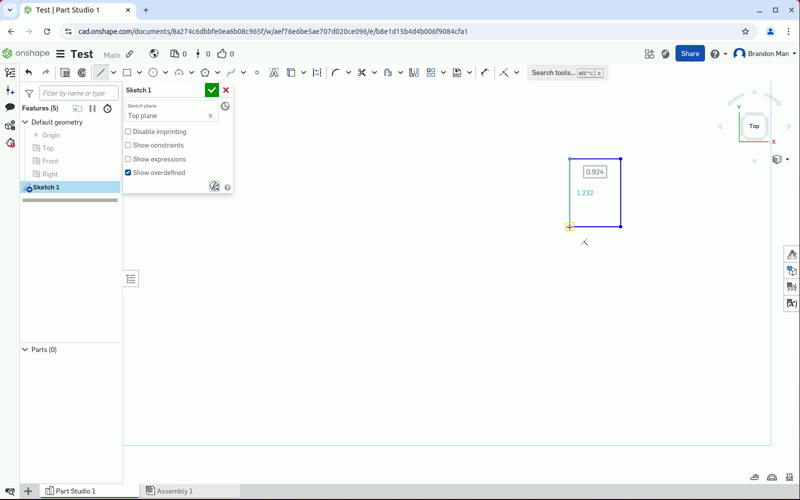
scroll(-6)
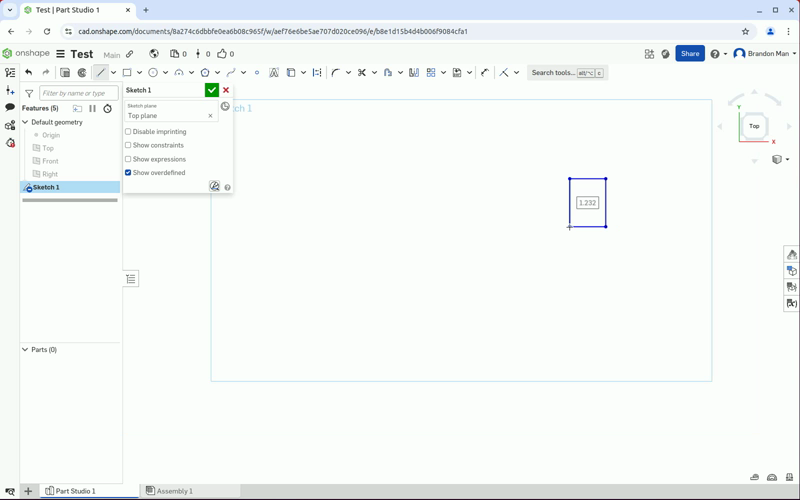
scroll(-6)
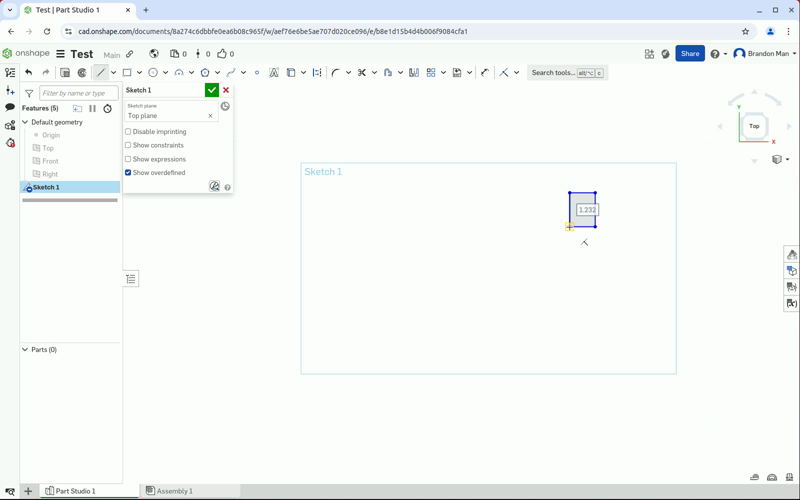
scroll(-6)
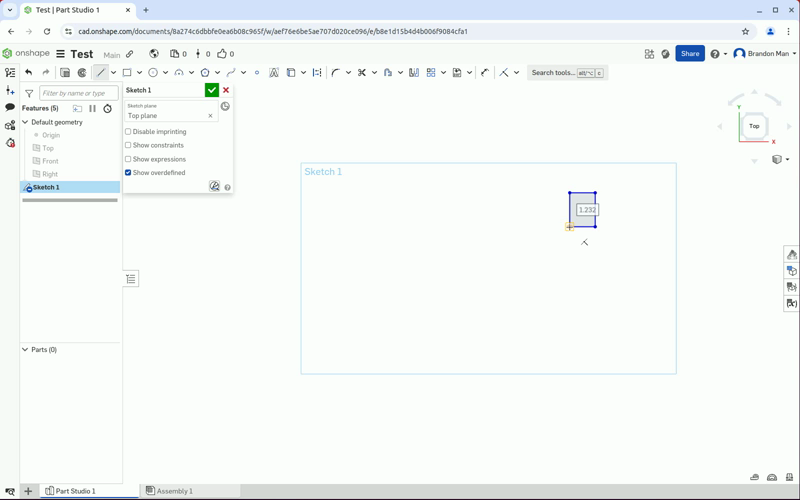
scroll(-6)
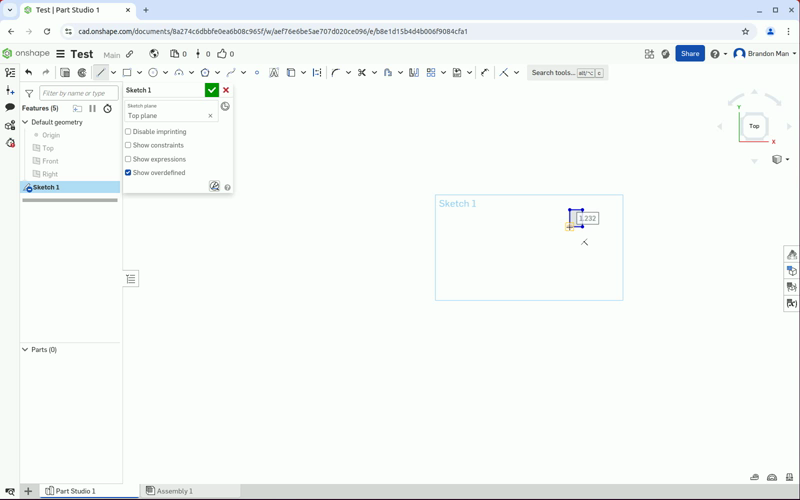
scroll(-6)
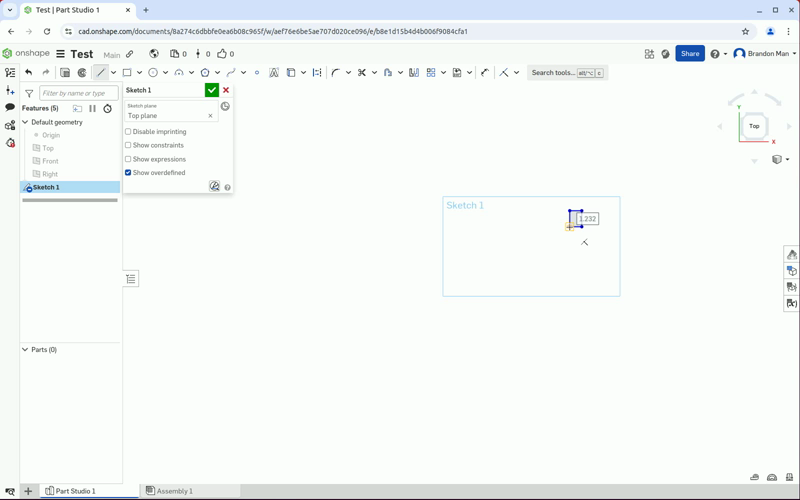
scroll(-6)
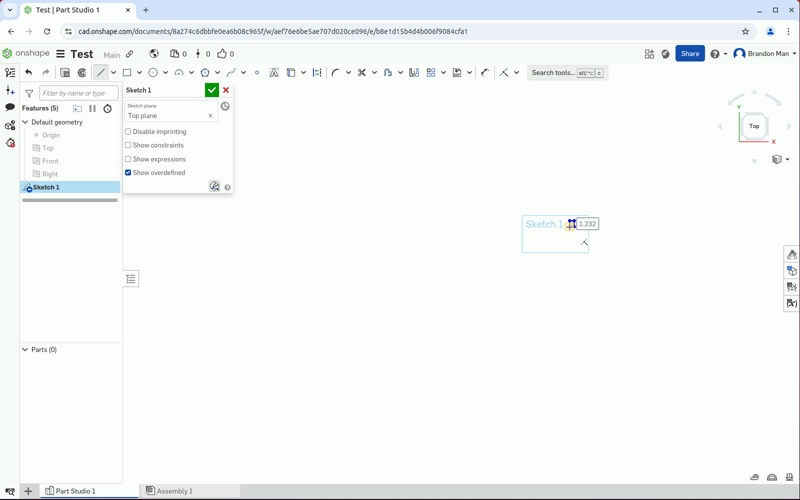
key(esc)
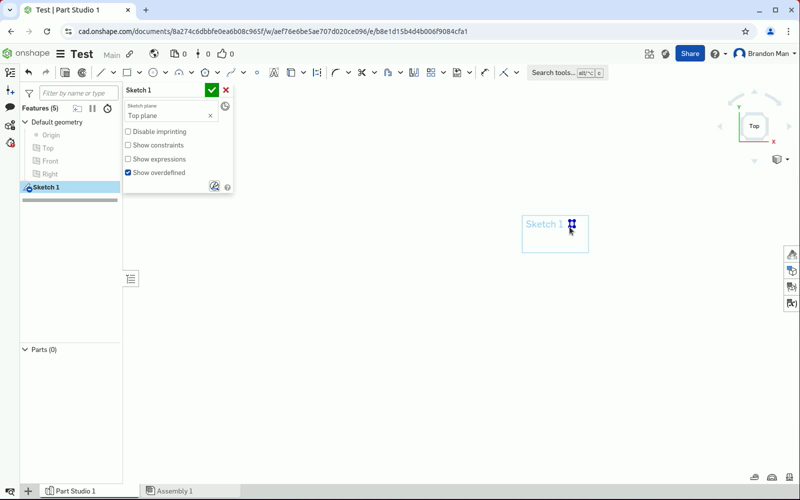
mouse_move(572, 225)
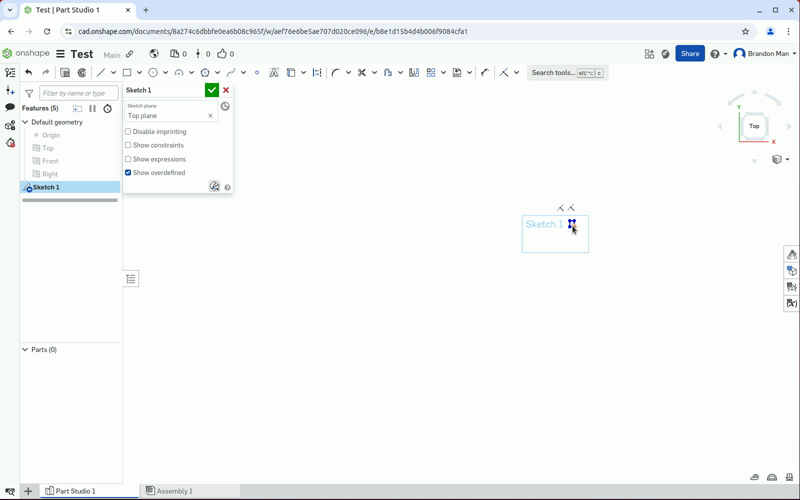
scroll(6)
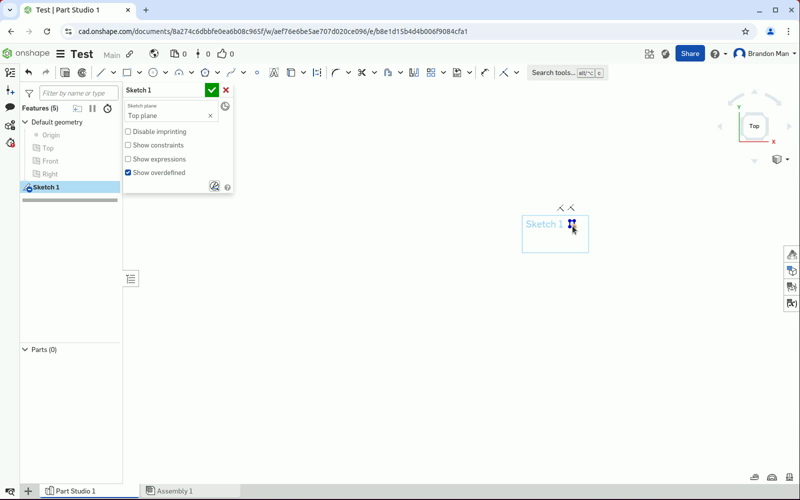
scroll(6)
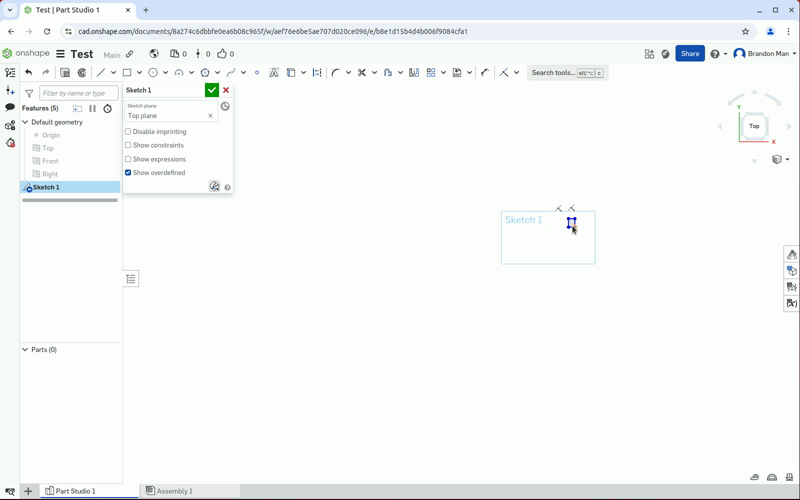
scroll(6)
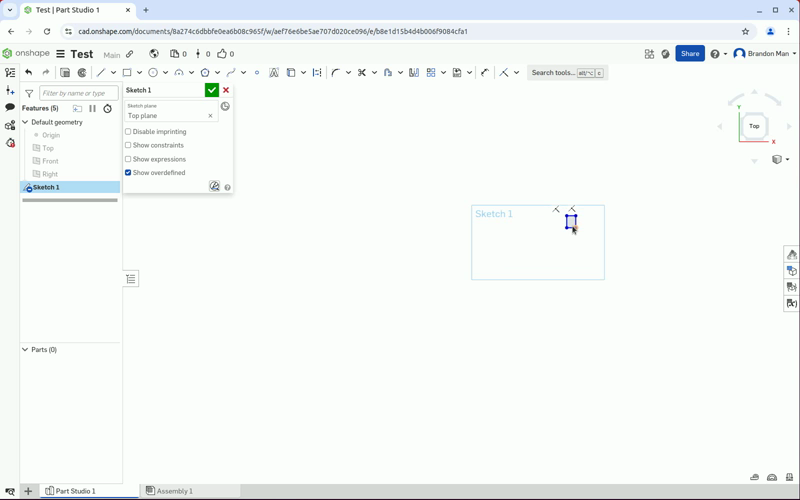
scroll(6)
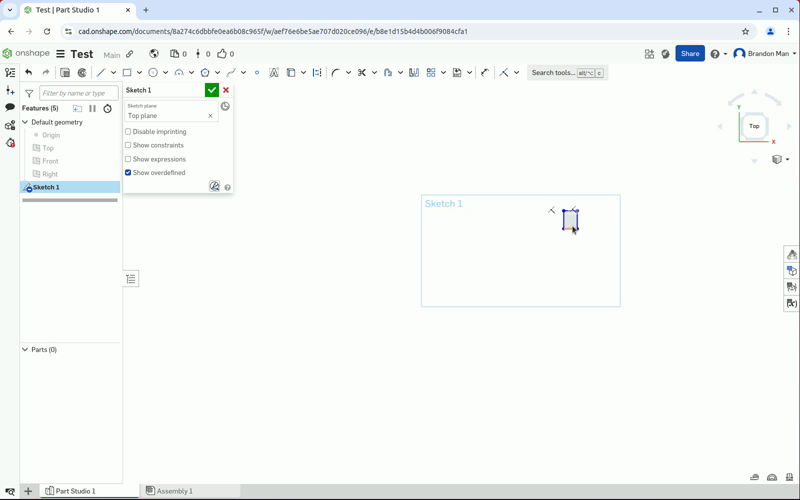
scroll(6)
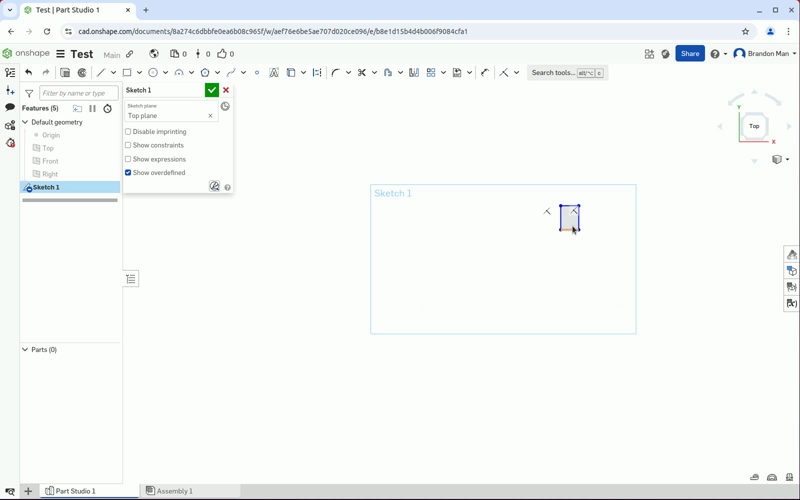
scroll(6)
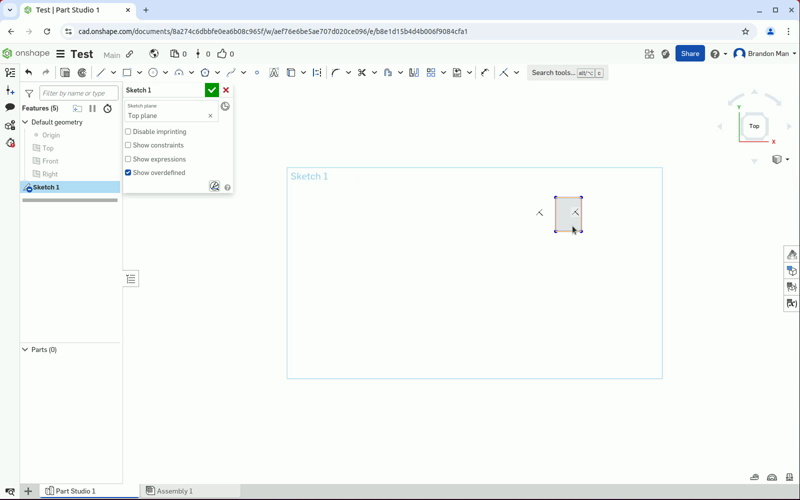
scroll(6)
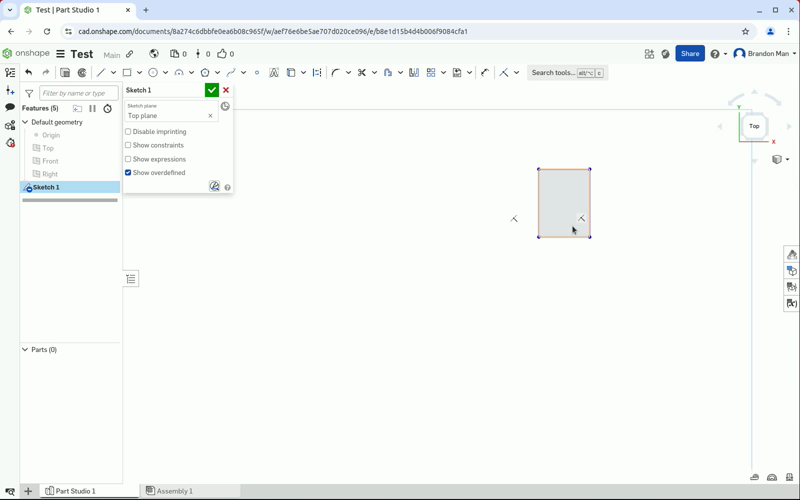
click(572, 225)
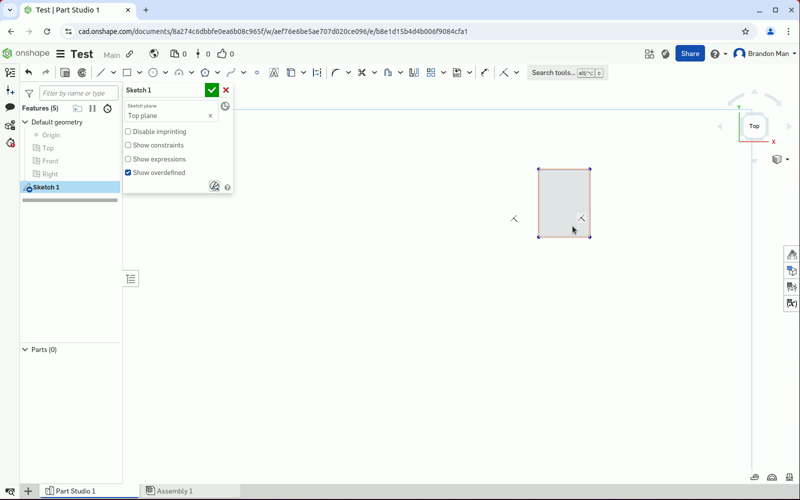
scroll(-6)
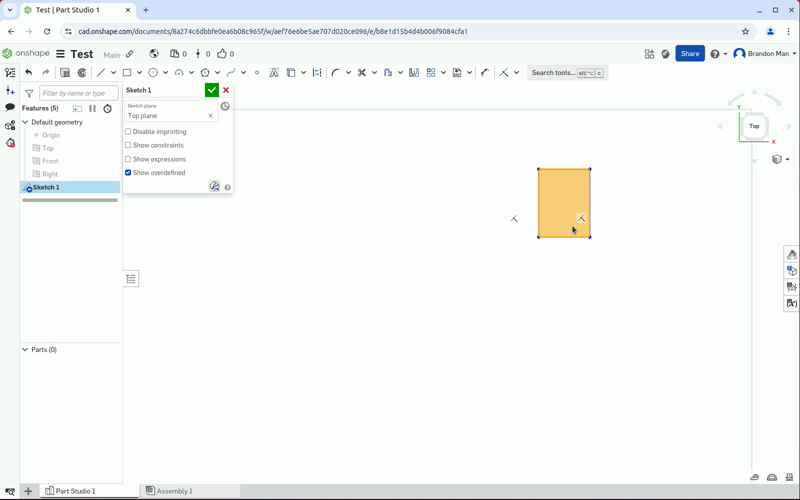
scroll(-6)
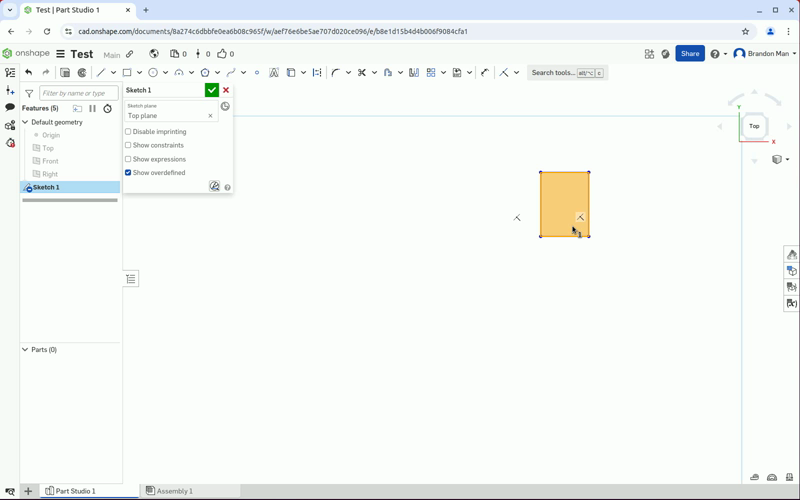
scroll(-6)
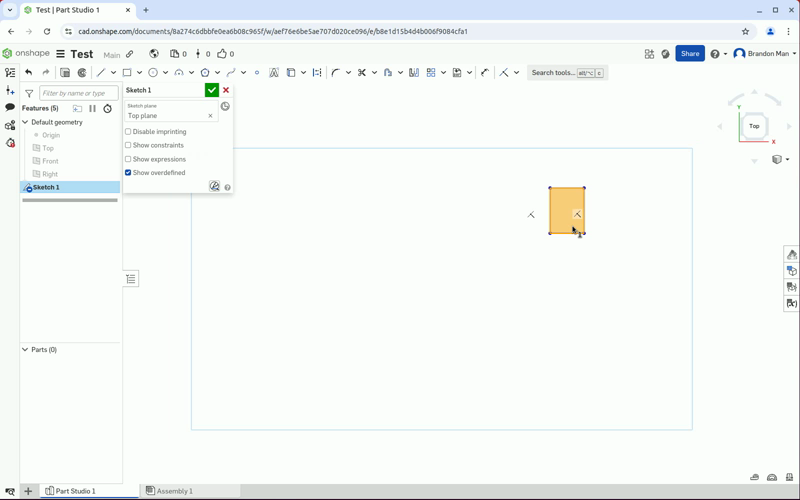
scroll(-6)
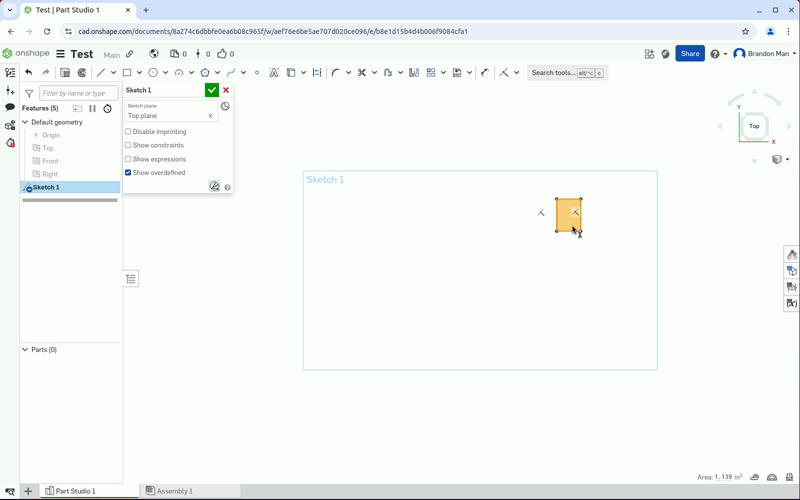
scroll(-6)
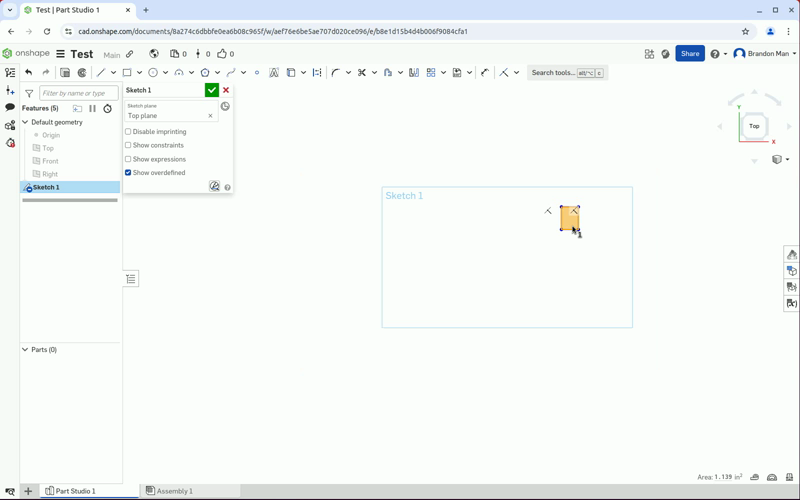
scroll(-6)
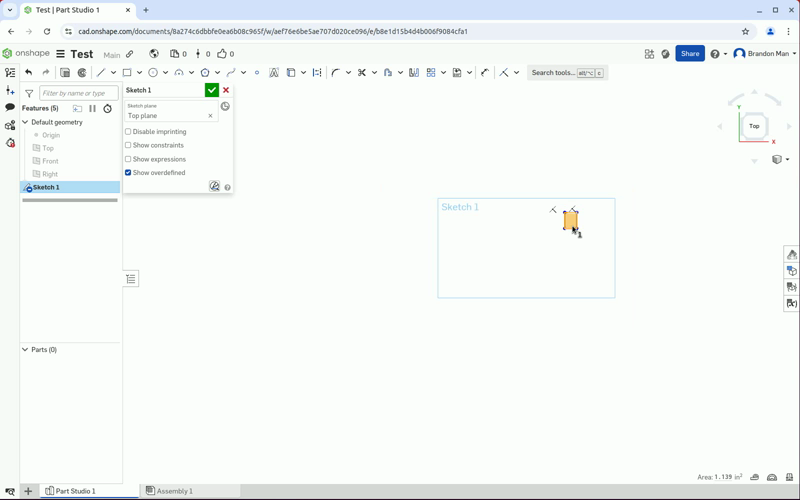
scroll(-6)
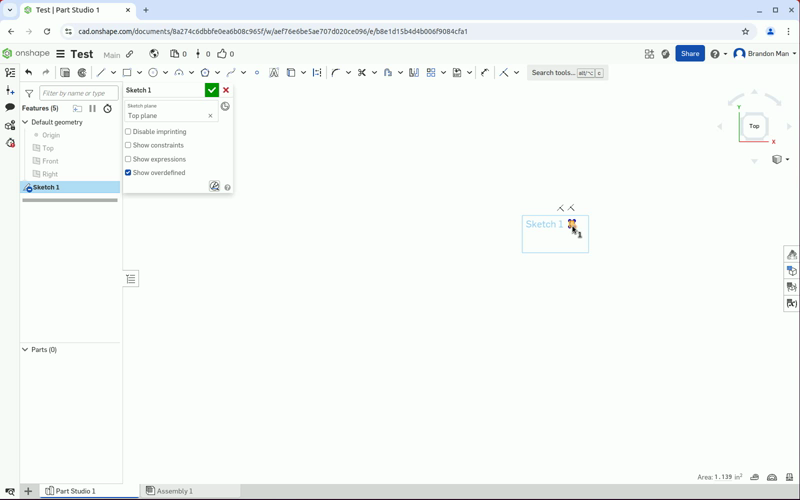
mouse_move(73, 352)
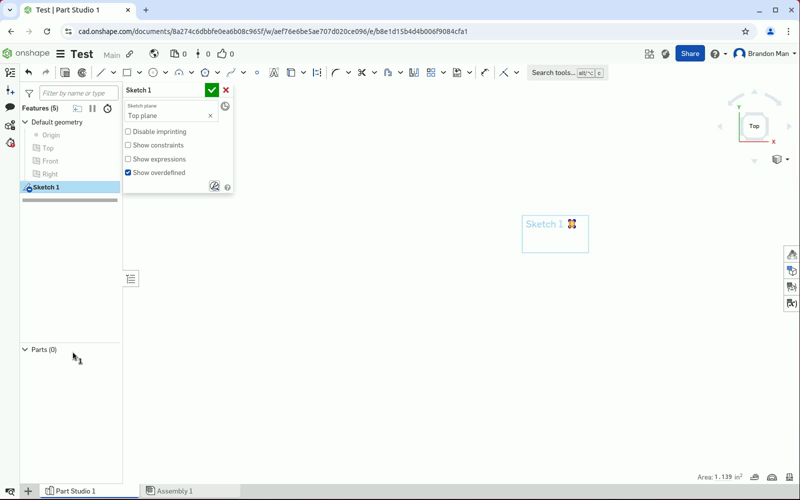
key(shift+y)
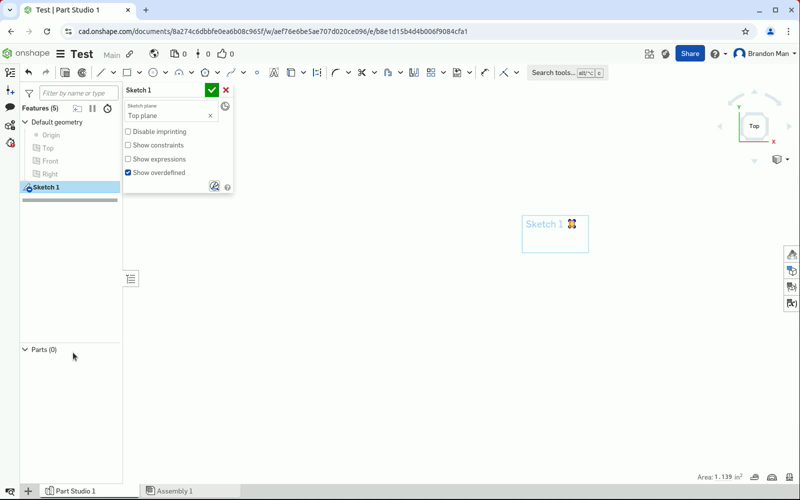
key(shift+e)
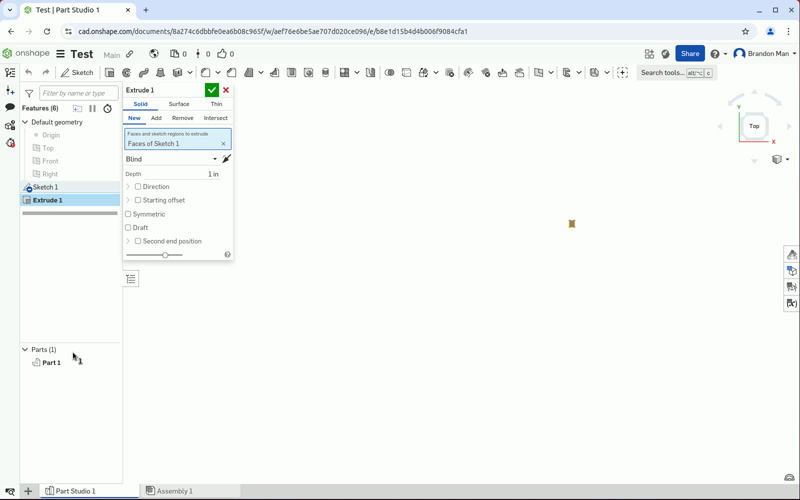
mouse_move(143, 106)
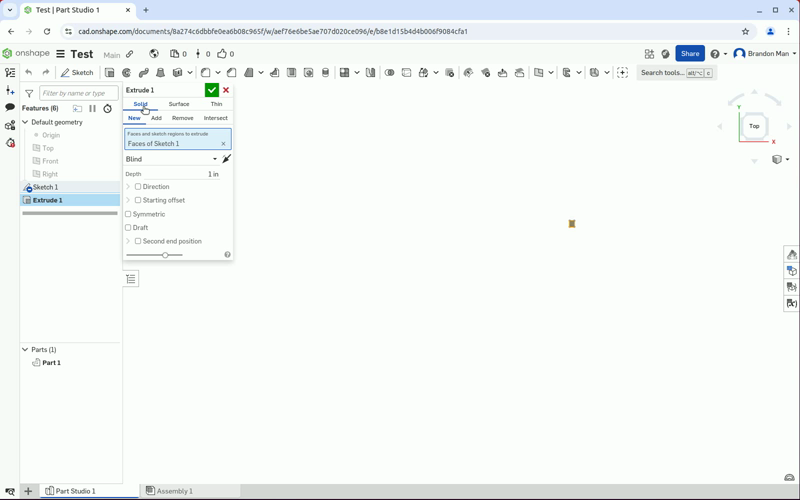
click(143, 106)
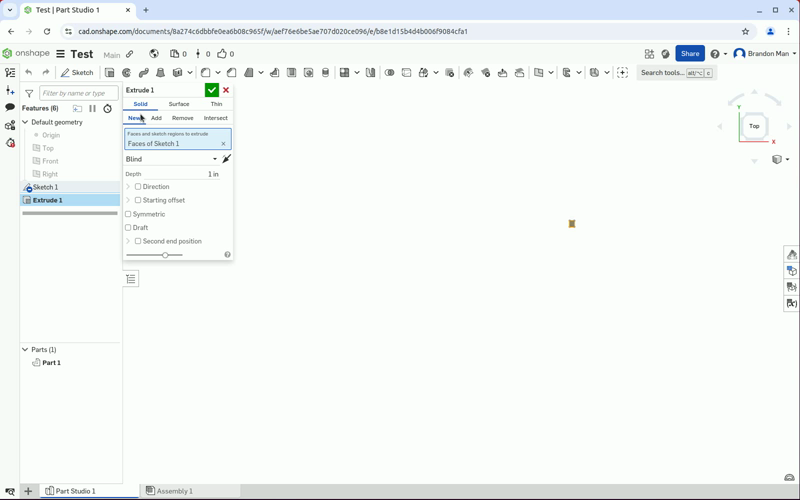
mouse_move(137, 120)
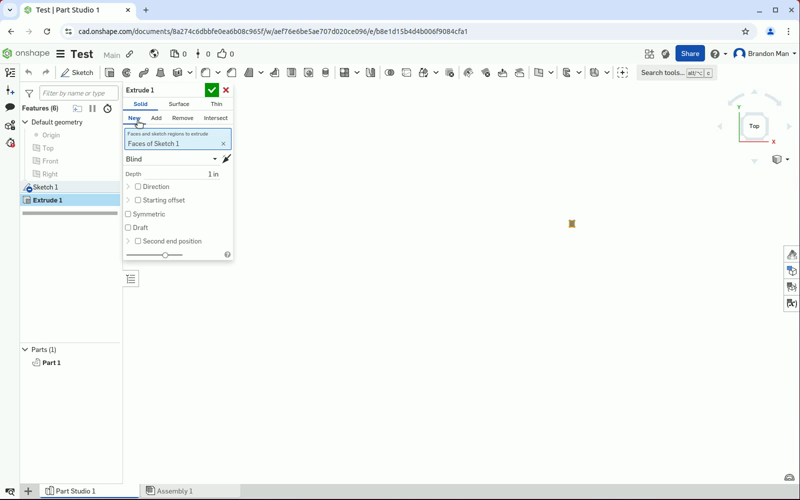
click(137, 120)
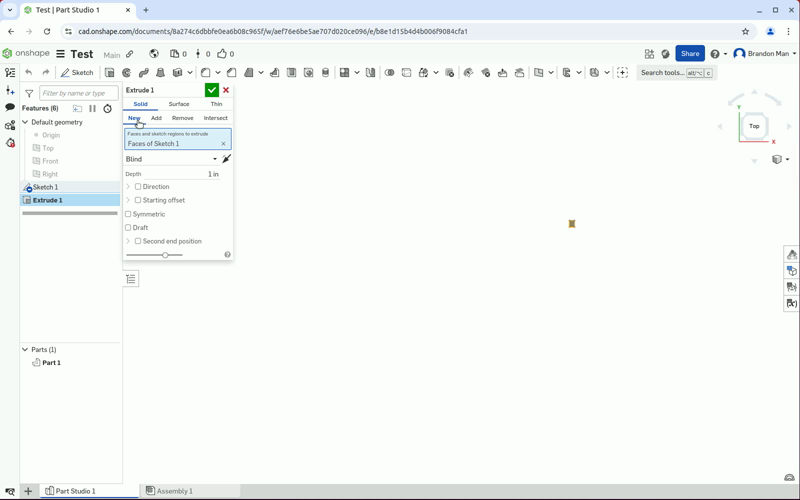
key(tab, 4)
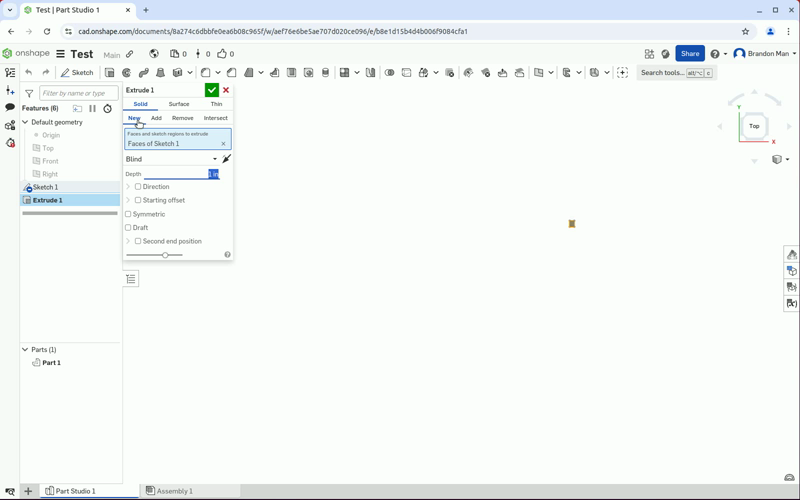
text(4.814)
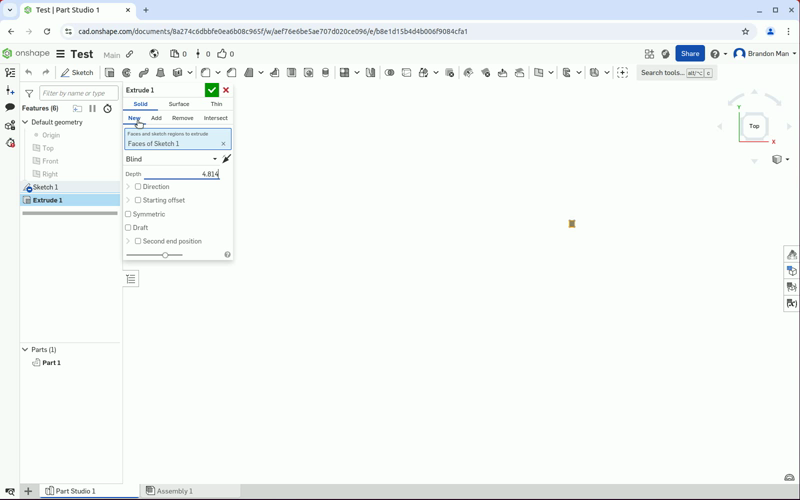
key(enter)
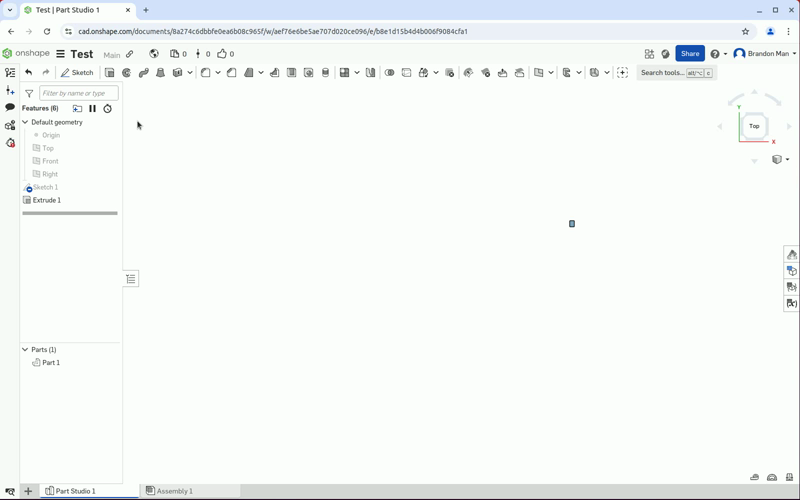
key(shift+h)
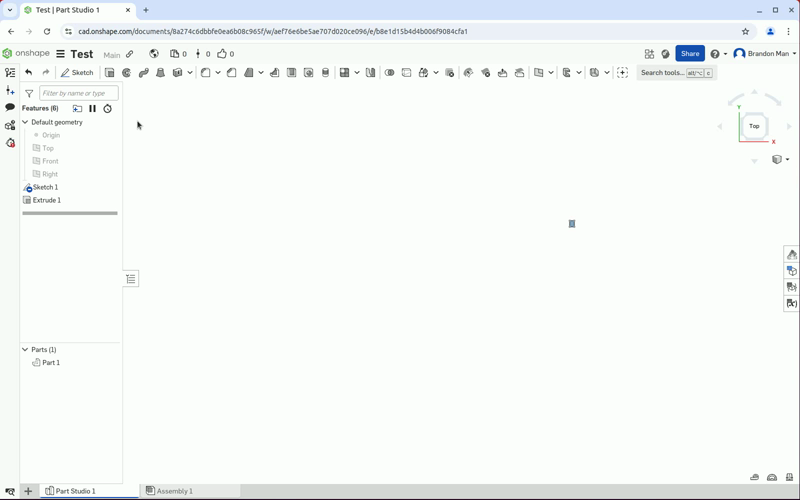
key(shift+h)
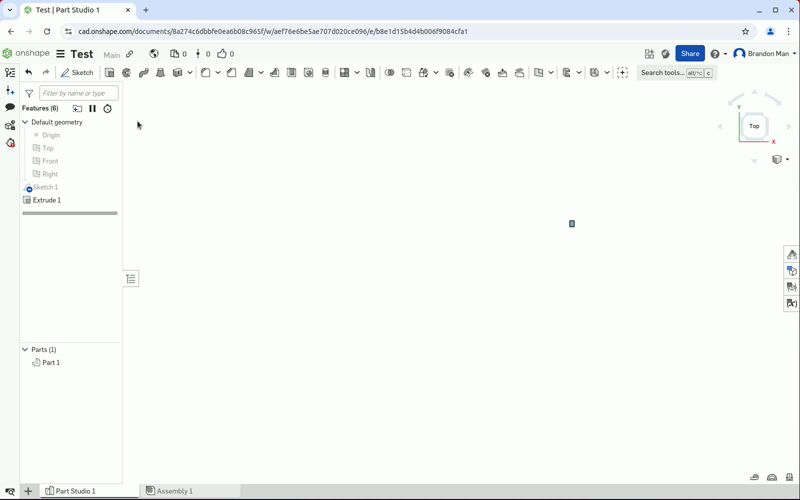
mouse_move(73, 189)
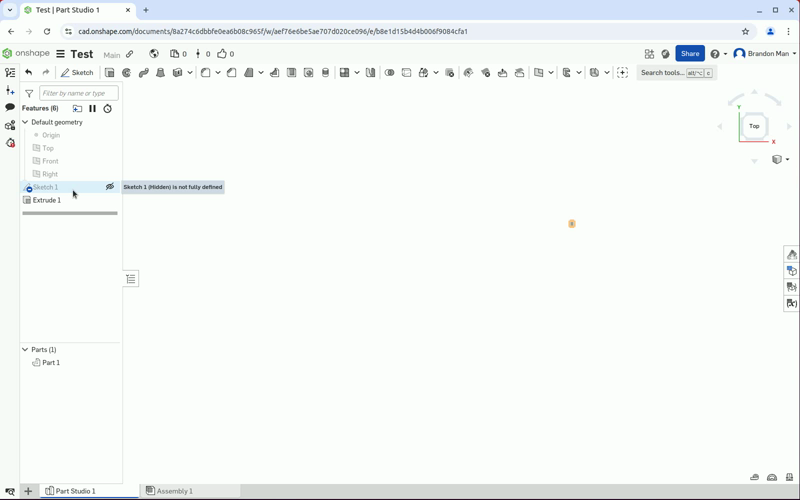
click(73, 189)
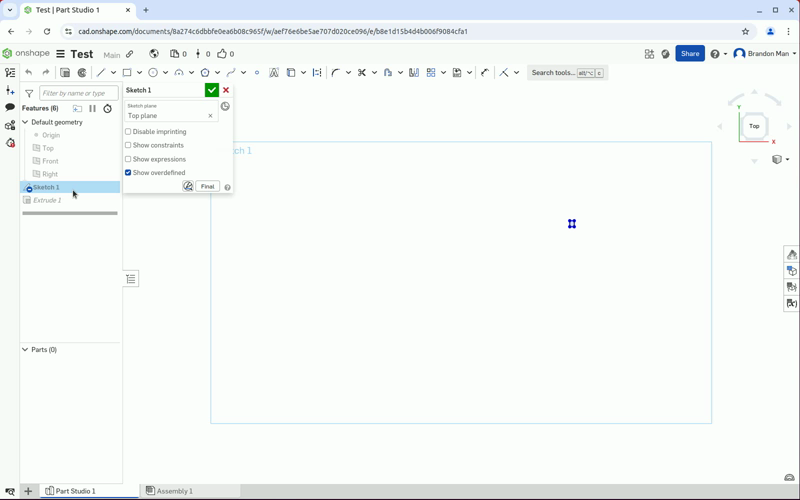
mouse_move(229, 92)
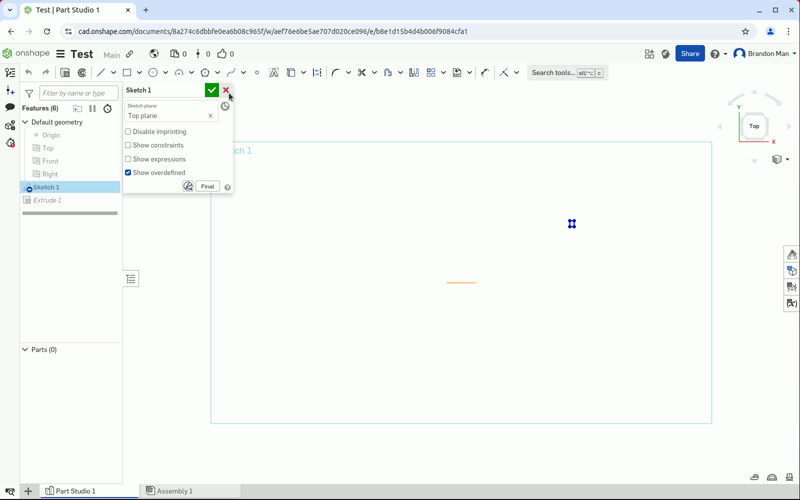
click(229, 92)
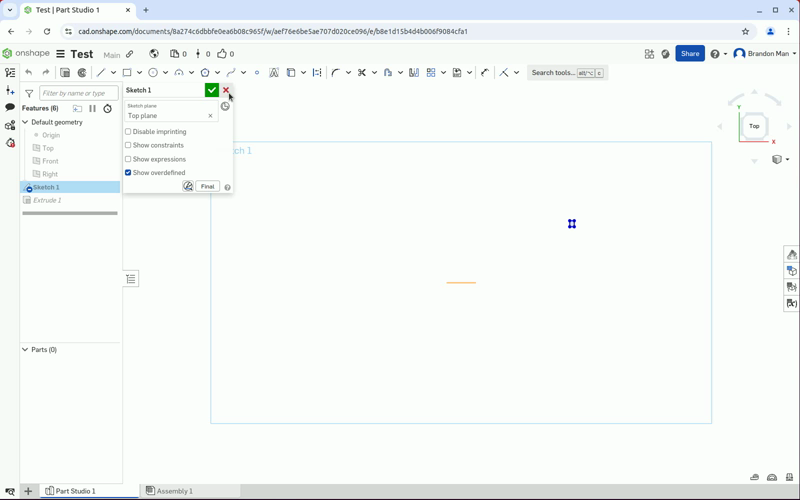
key(shift+s)
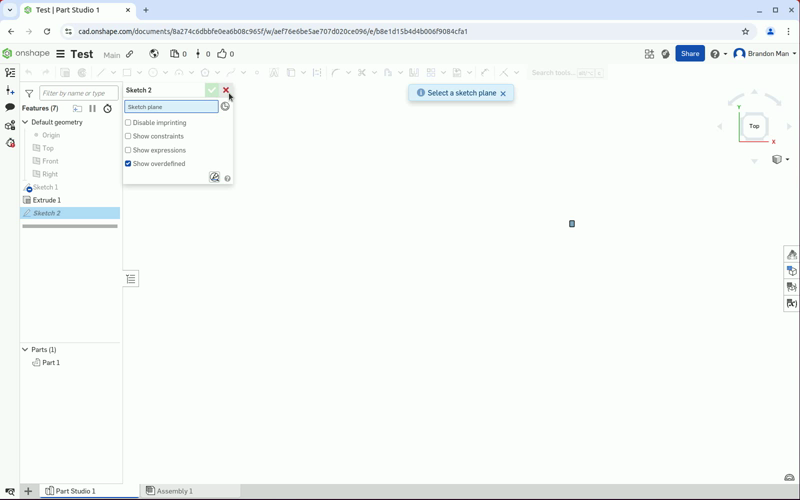
mouse_move(73, 150)
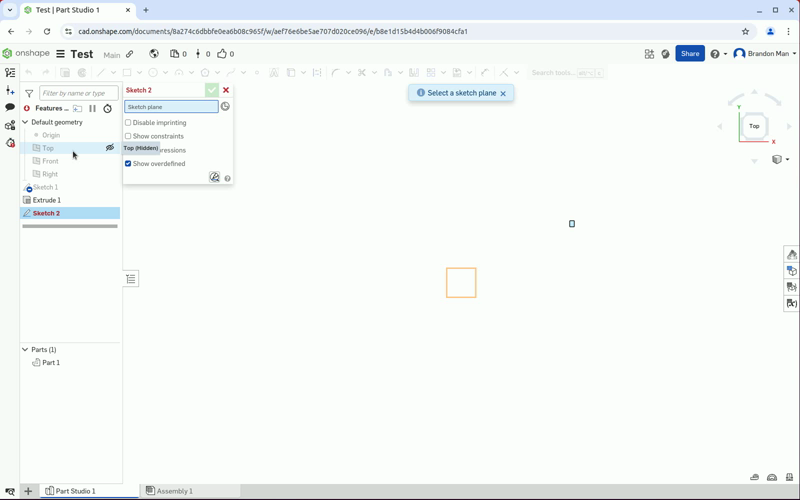
click(73, 150)
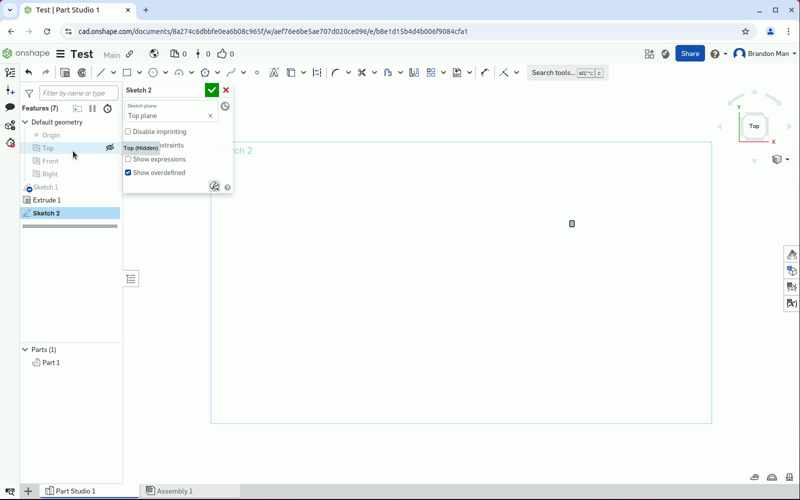
mouse_move(73, 352)
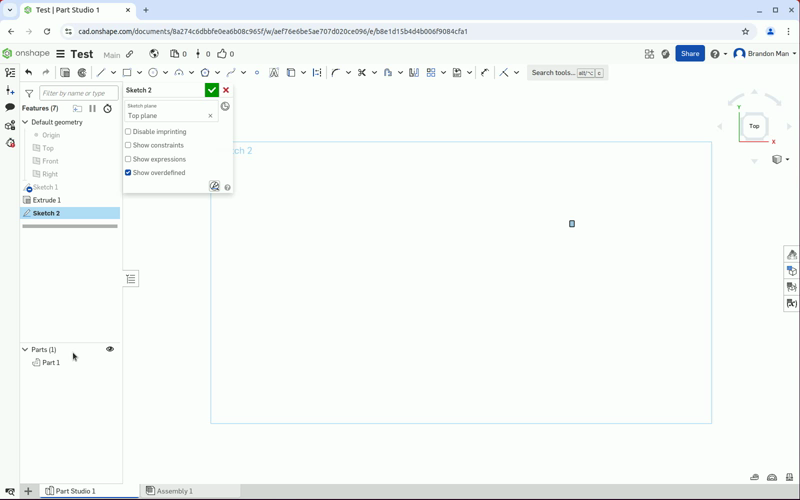
key(y)
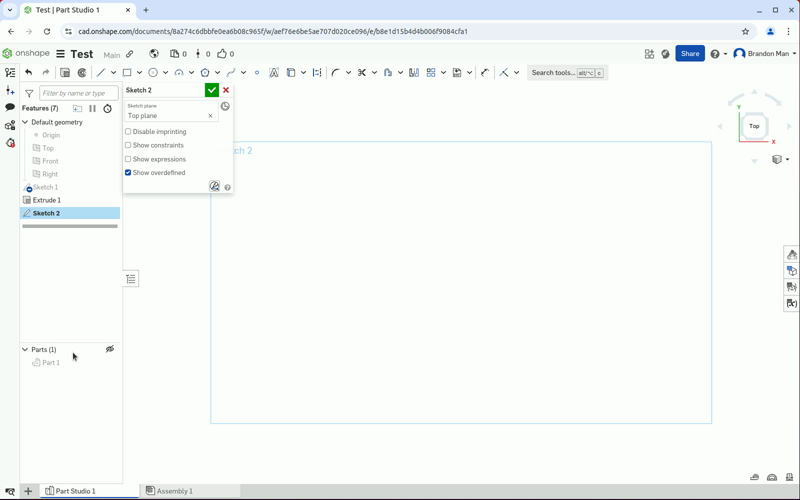
key(l)
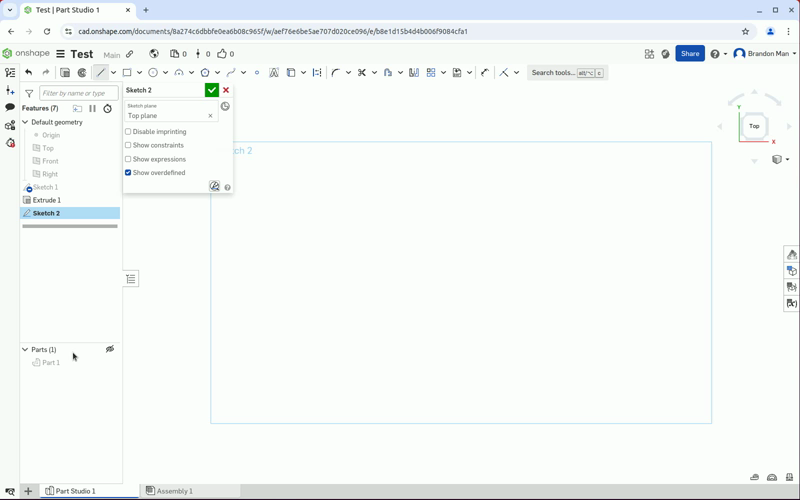
key_down(shift)
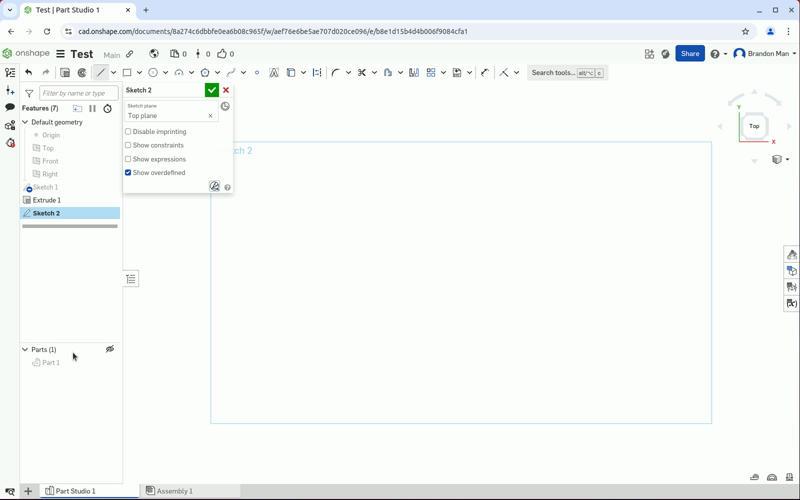
mouse_move(511, 375)
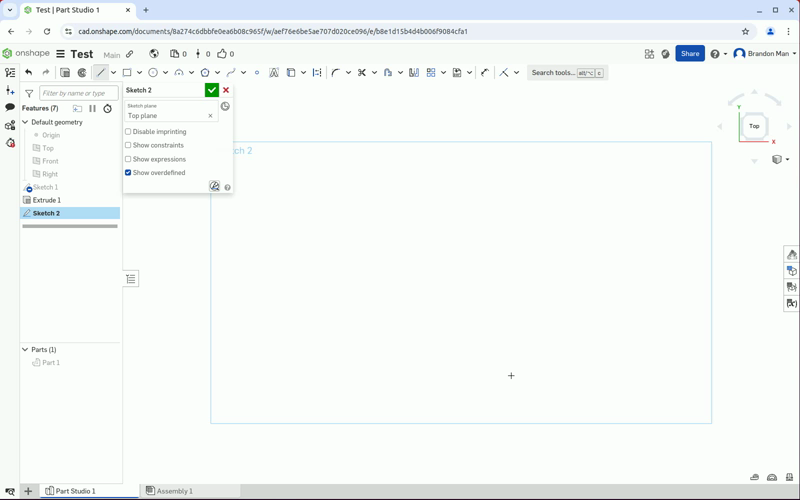
click(511, 375)
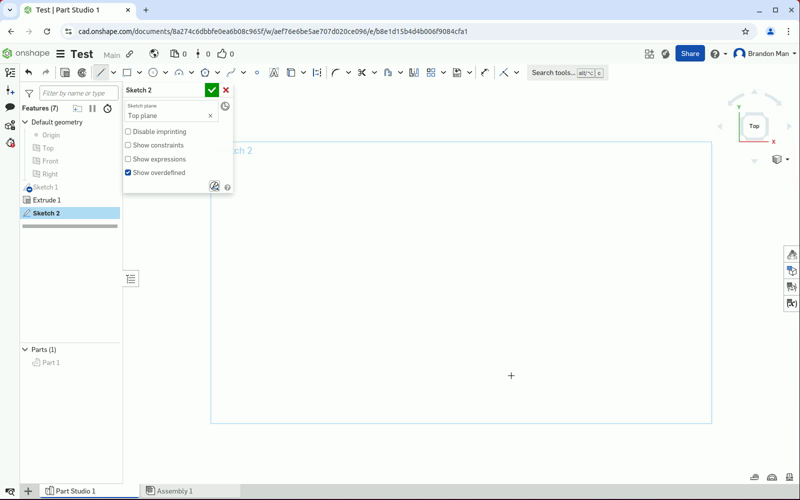
key_up(shift)
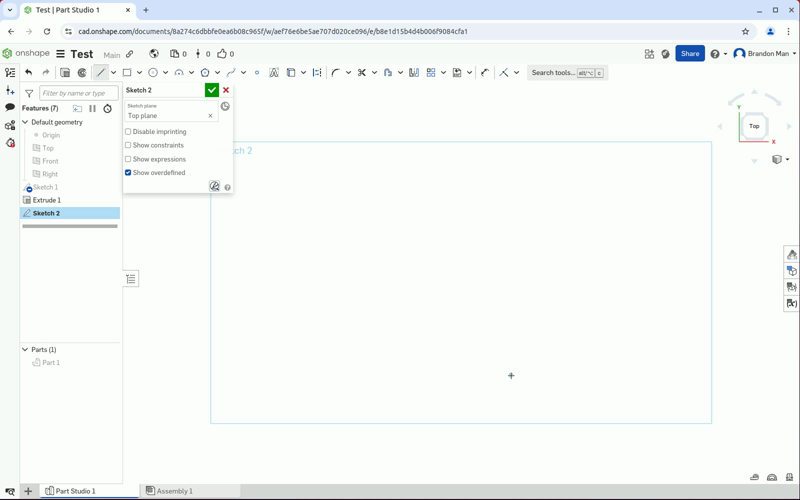
key_down(shift)
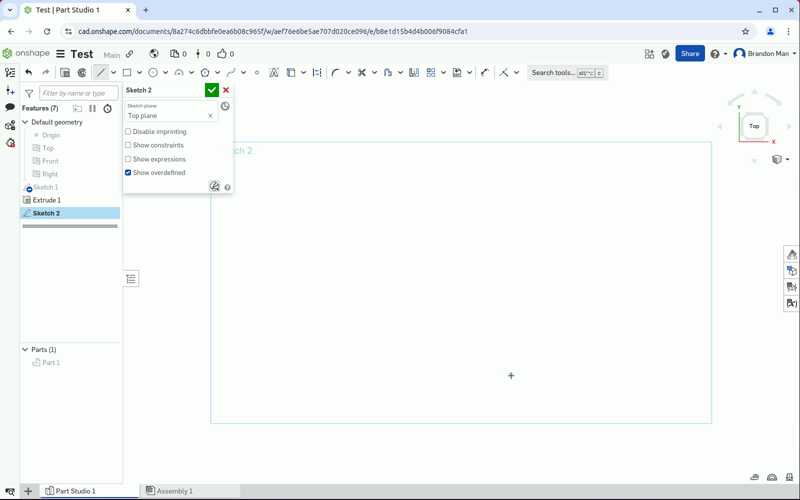
mouse_move(541, 375)
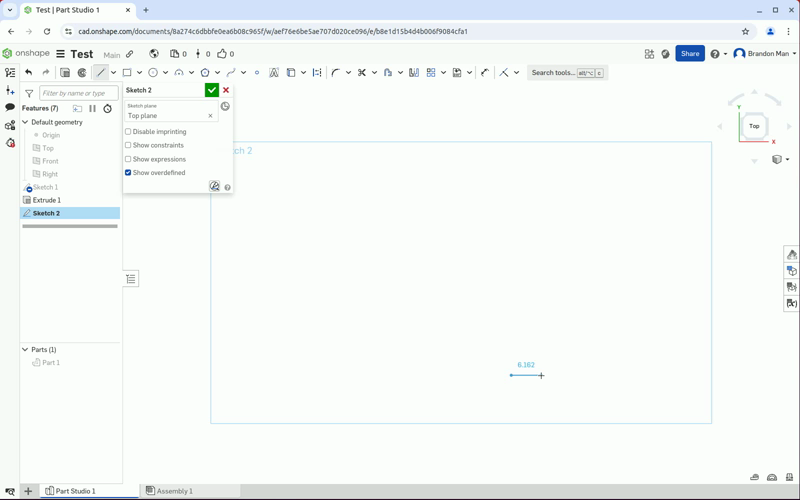
mouse_move(528, 375)
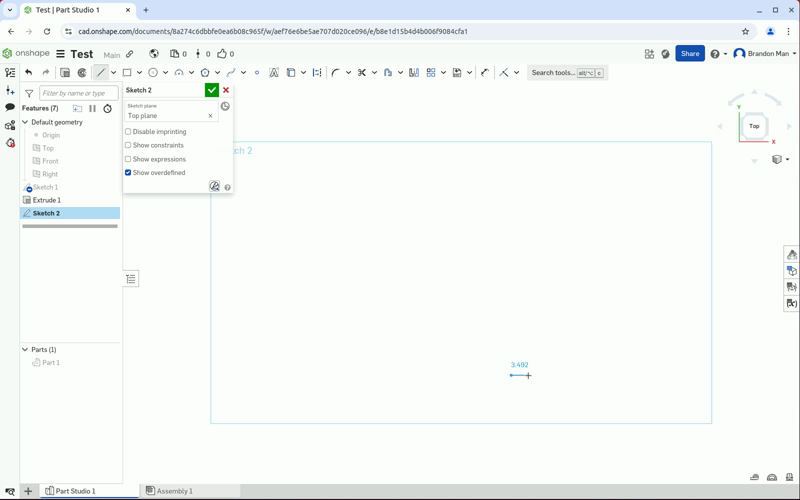
click(528, 375)
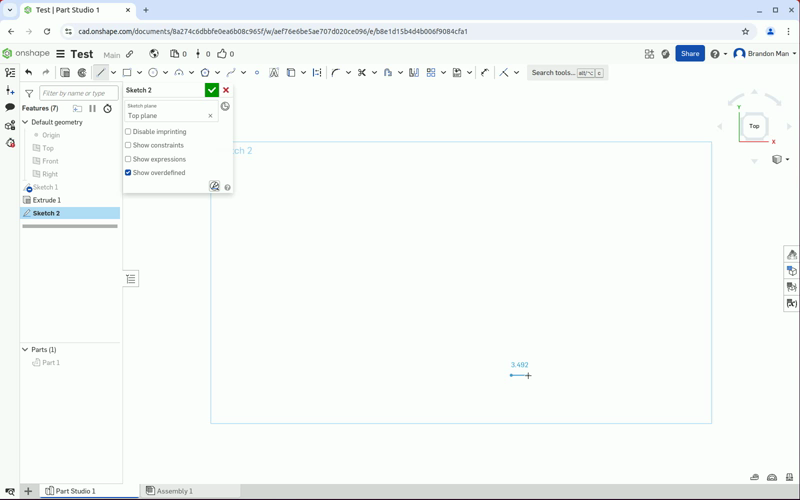
key_up(shift)
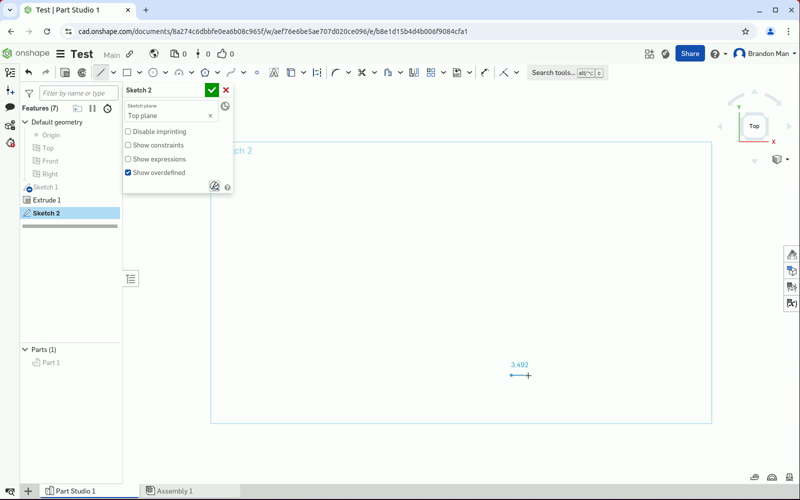
key_down(shift)
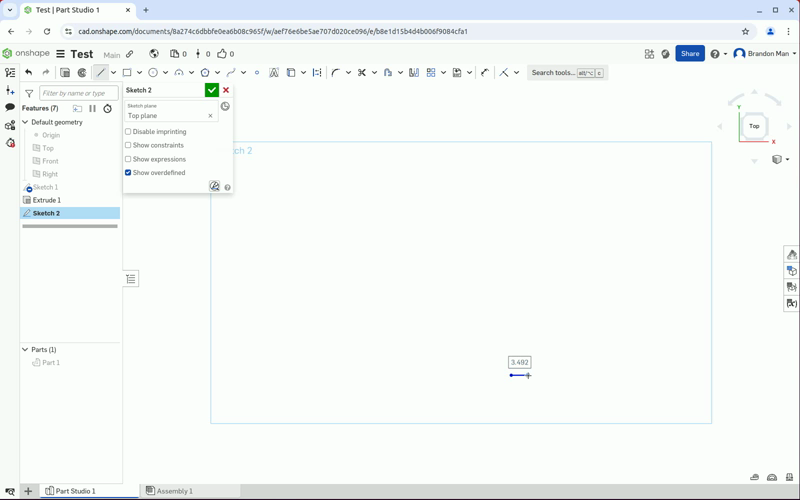
mouse_move(528, 214)
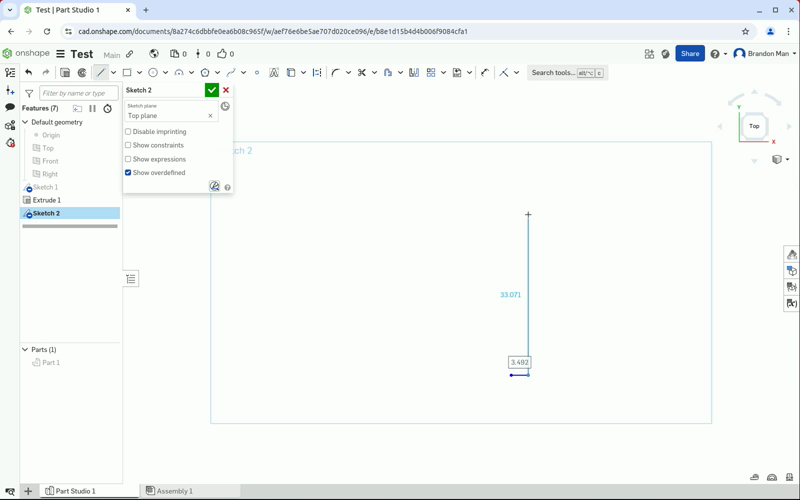
click(528, 214)
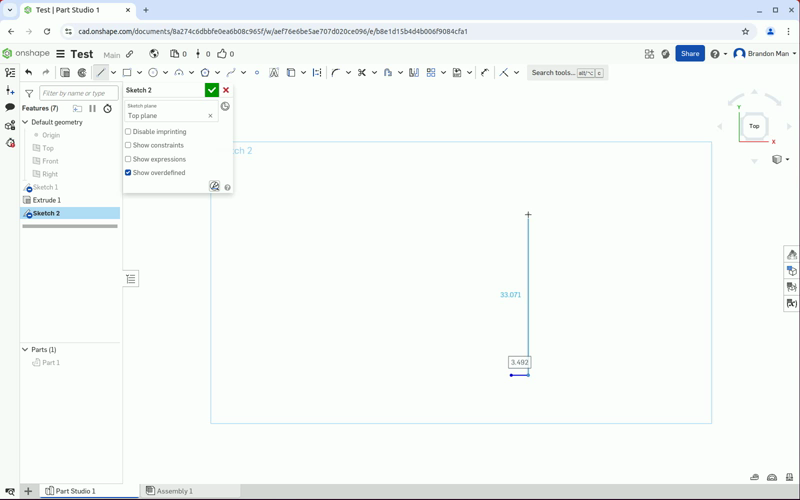
key_up(shift)
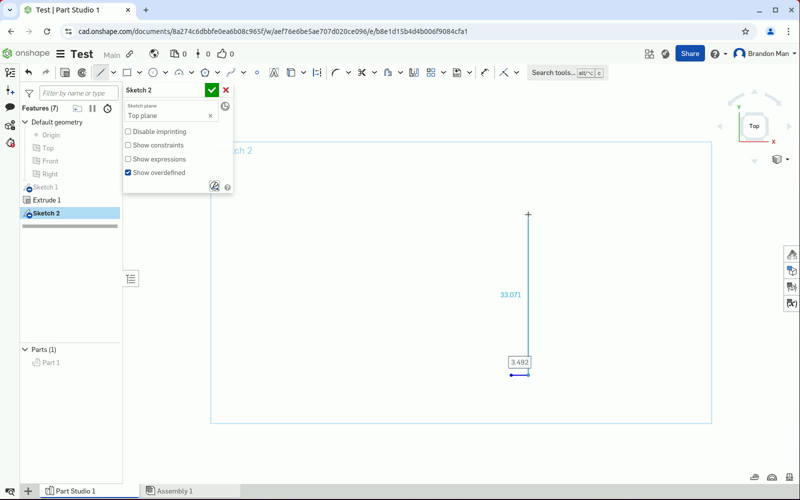
key_down(shift)
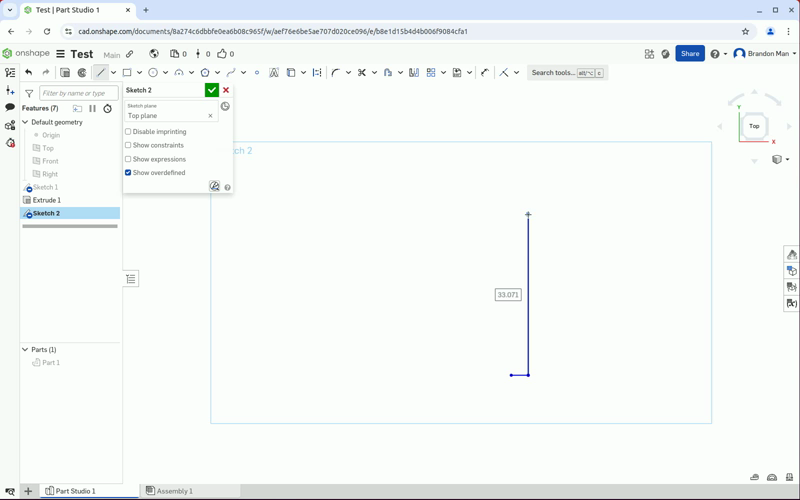
mouse_move(558, 214)
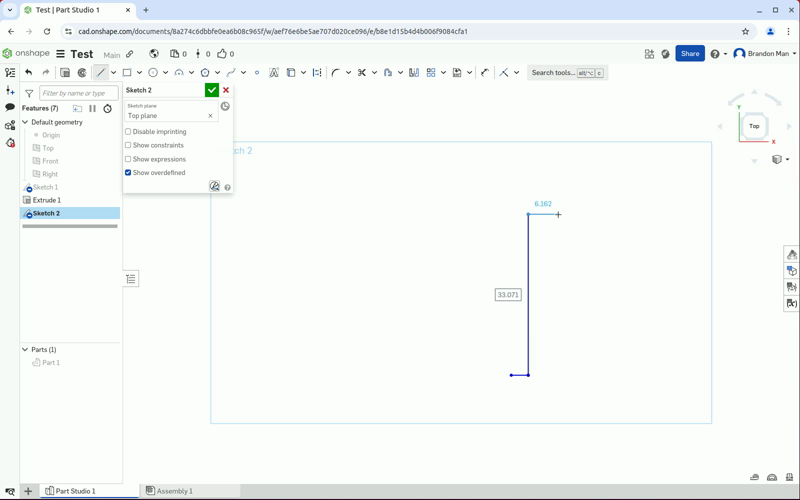
mouse_move(511, 214)
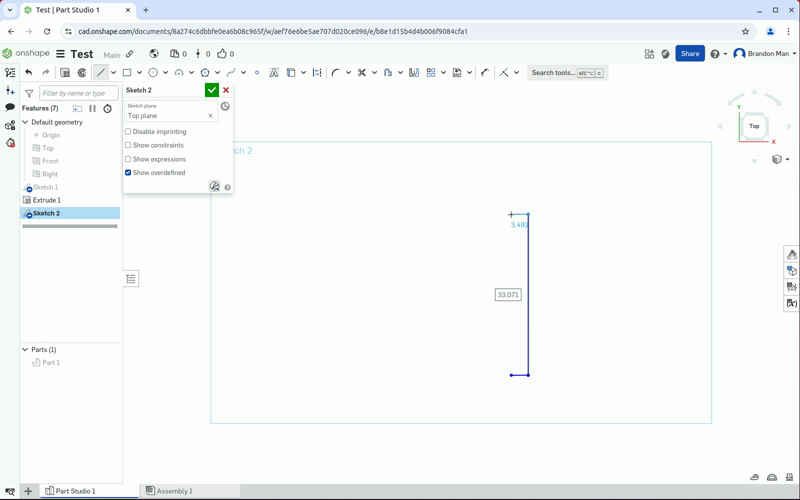
click(511, 214)
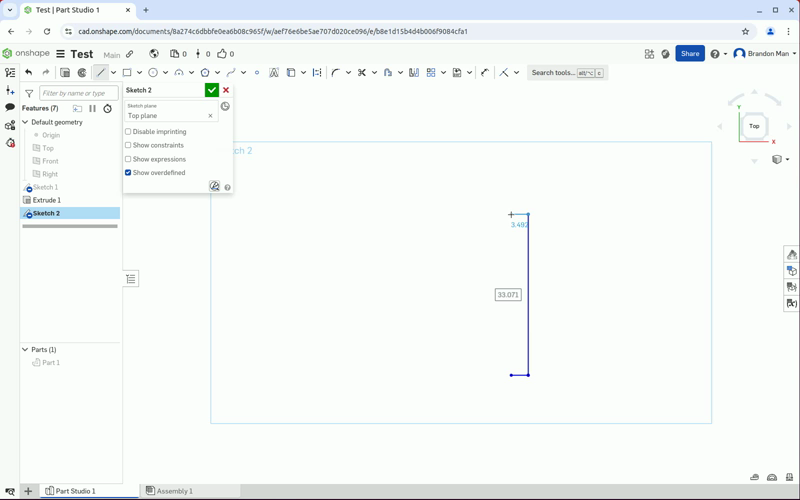
key_up(shift)
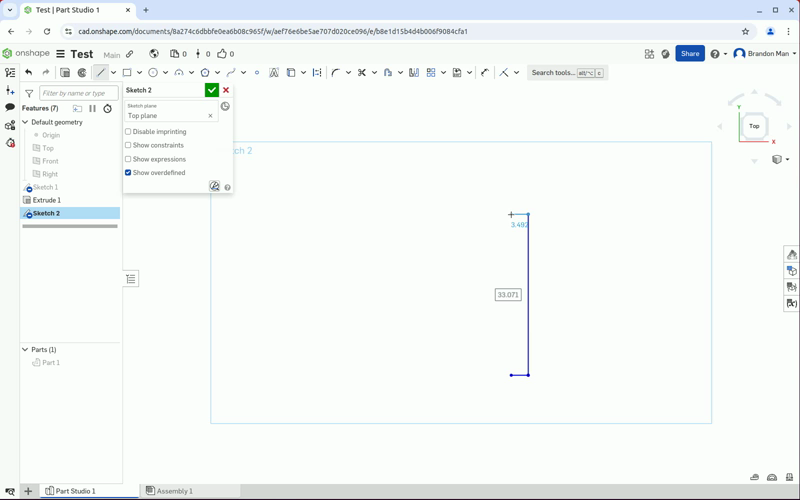
key_down(shift)
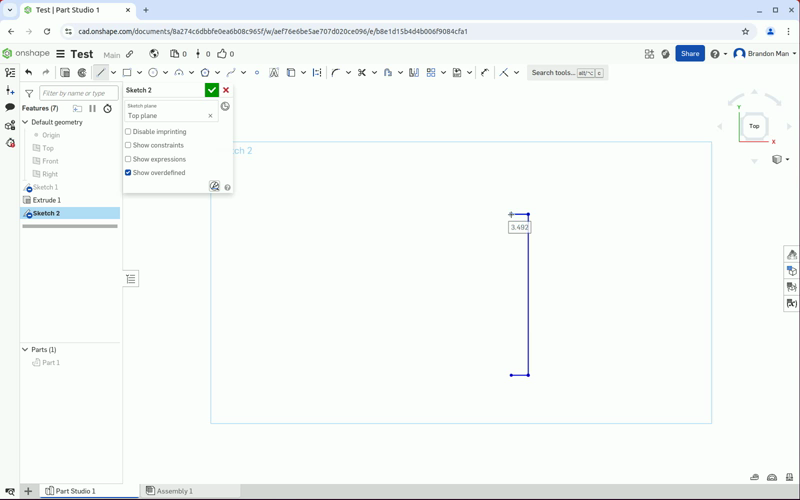
mouse_move(511, 375)
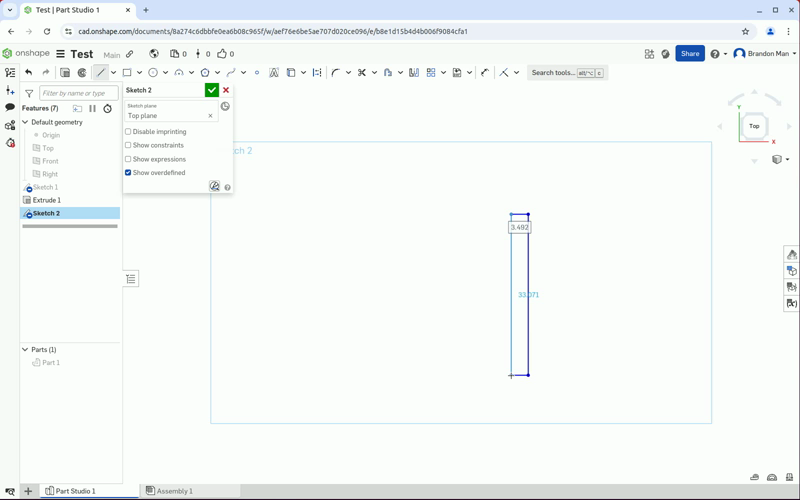
key_up(shift)
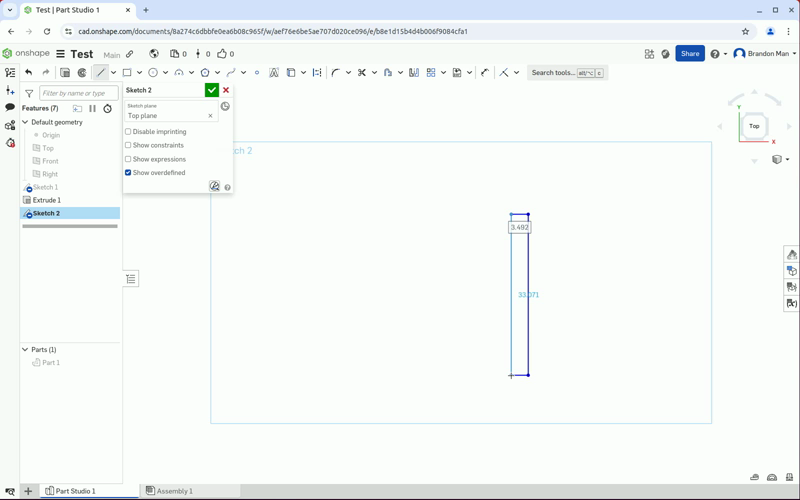
click(511, 375)
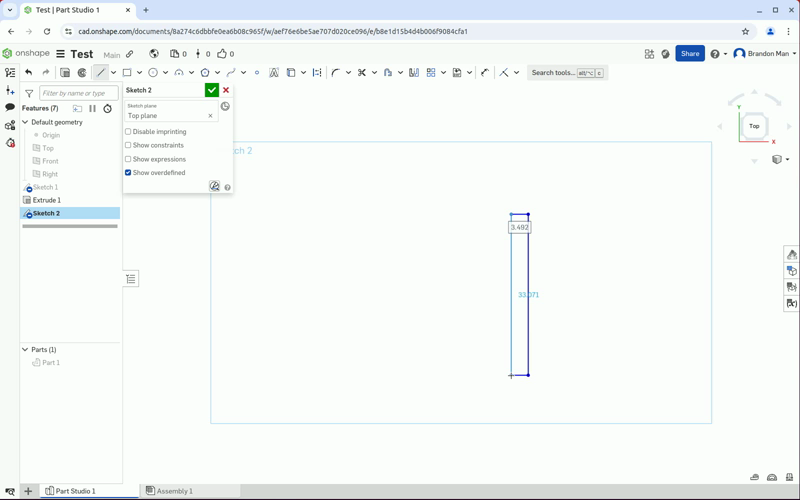
key(esc)
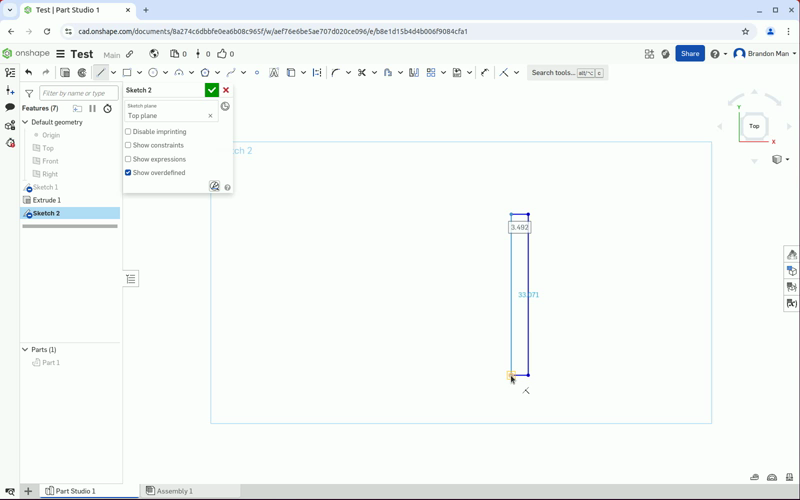
mouse_move(521, 260)
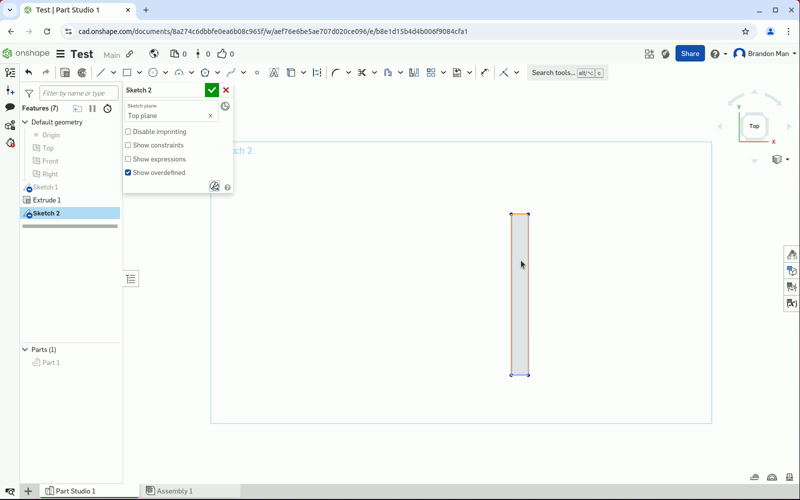
click(521, 260)
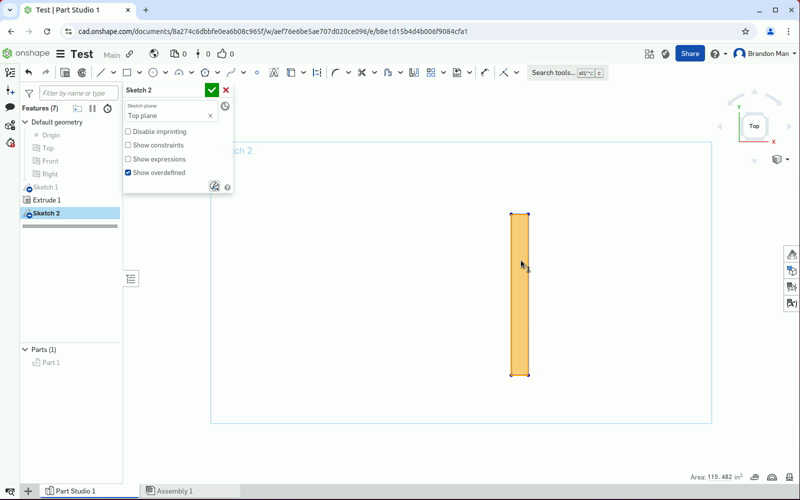
mouse_move(73, 352)
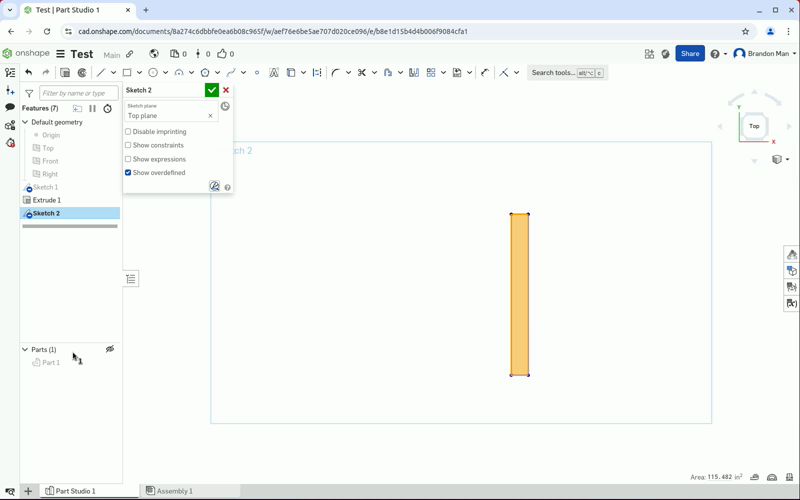
key(shift+y)
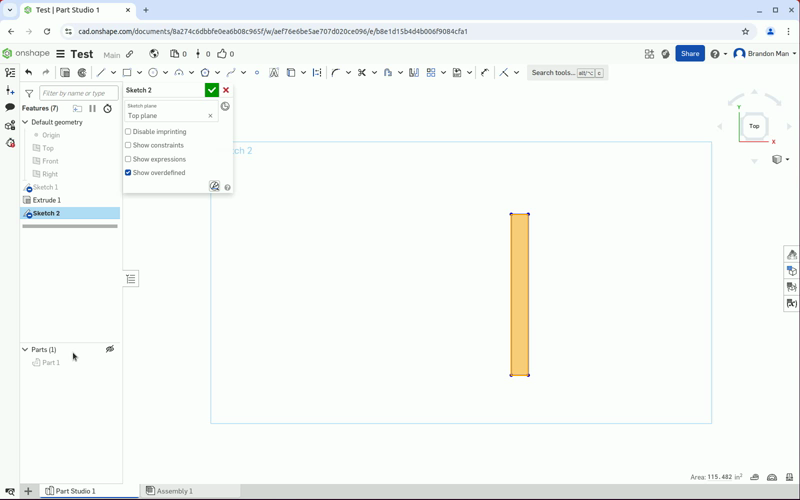
key(shift+e)
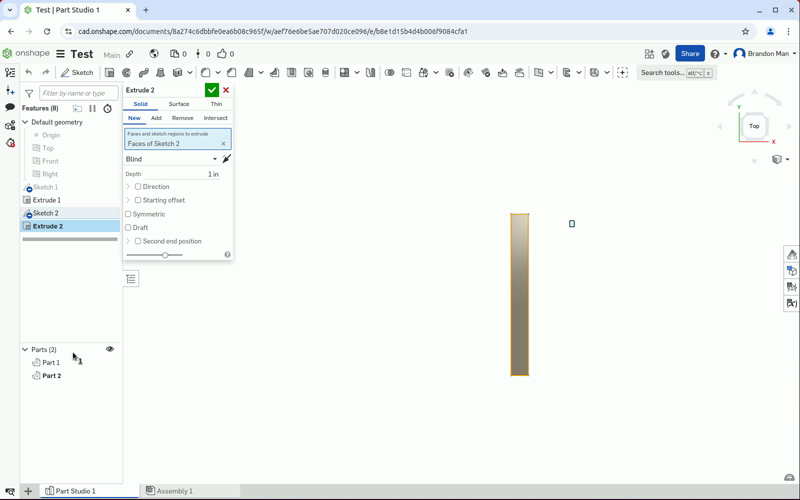
mouse_move(143, 106)
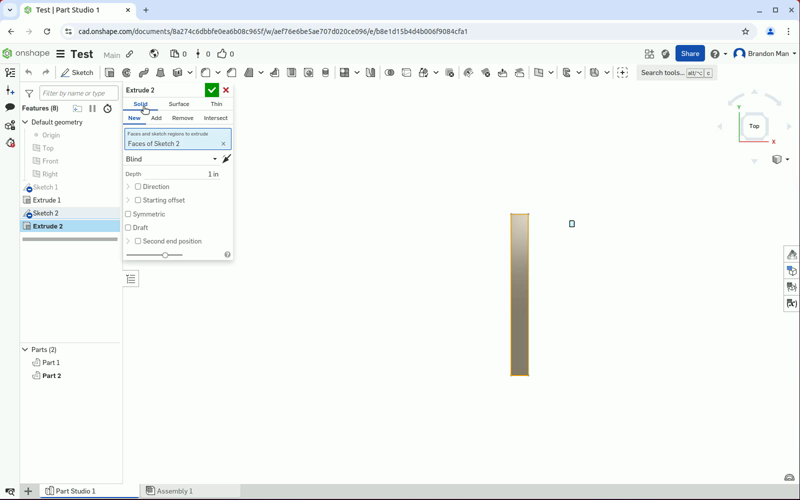
click(143, 106)
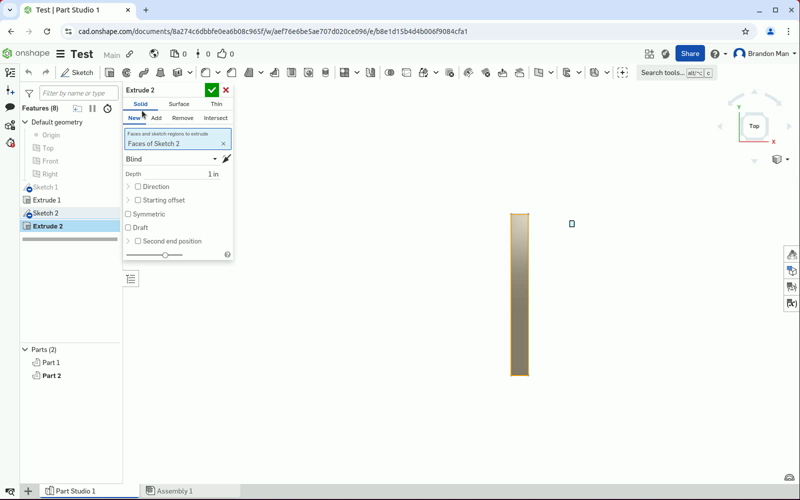
mouse_move(137, 120)
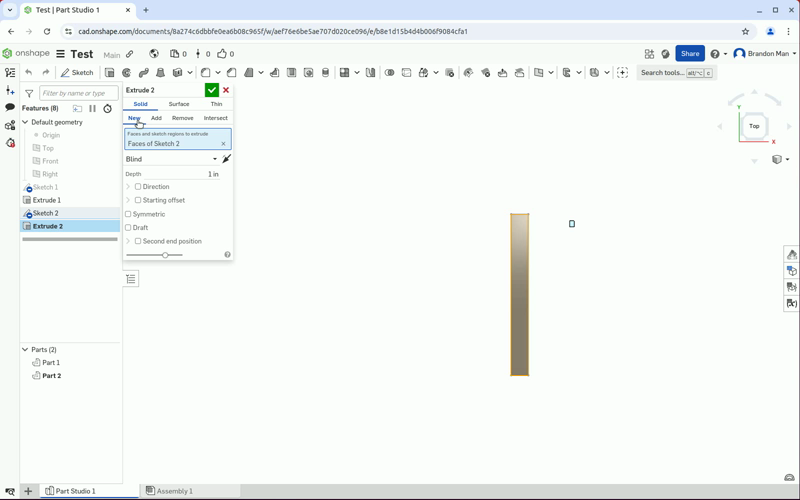
click(137, 120)
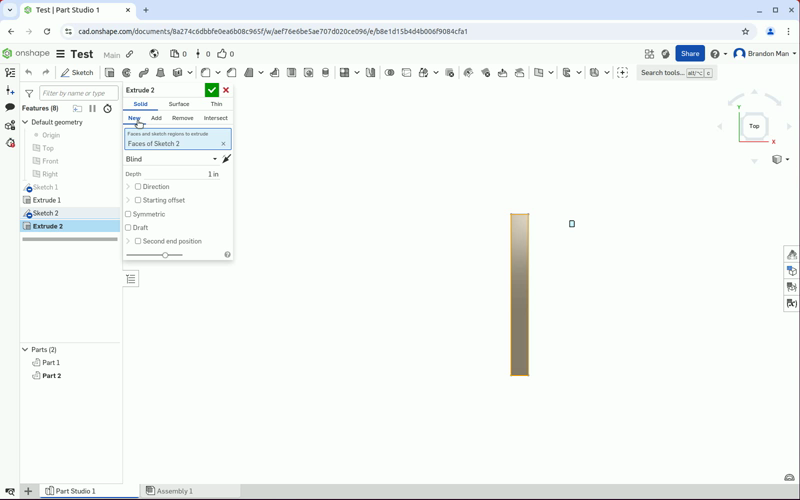
key(tab, 4)
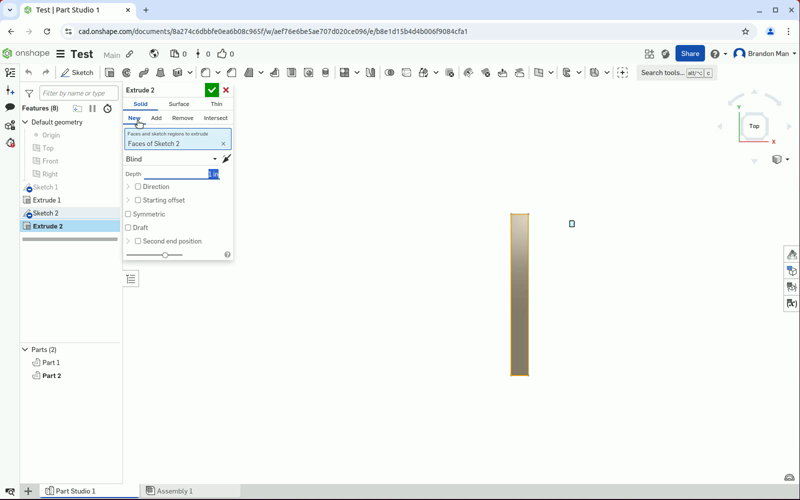
text(4.814)
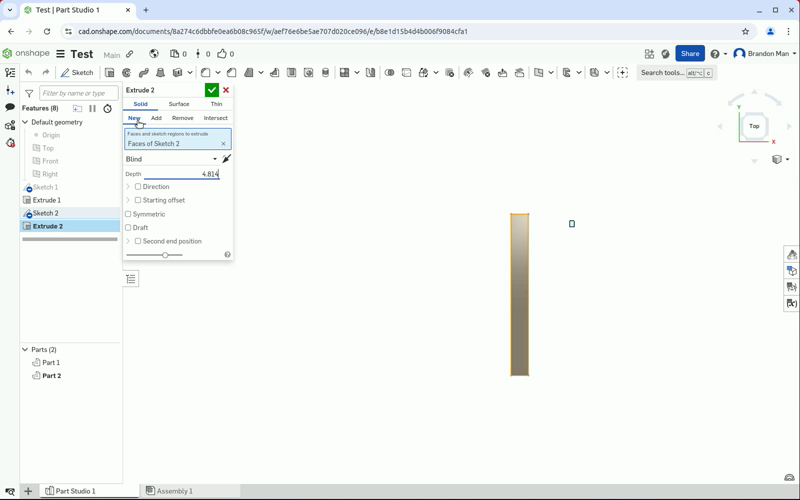
key(enter)
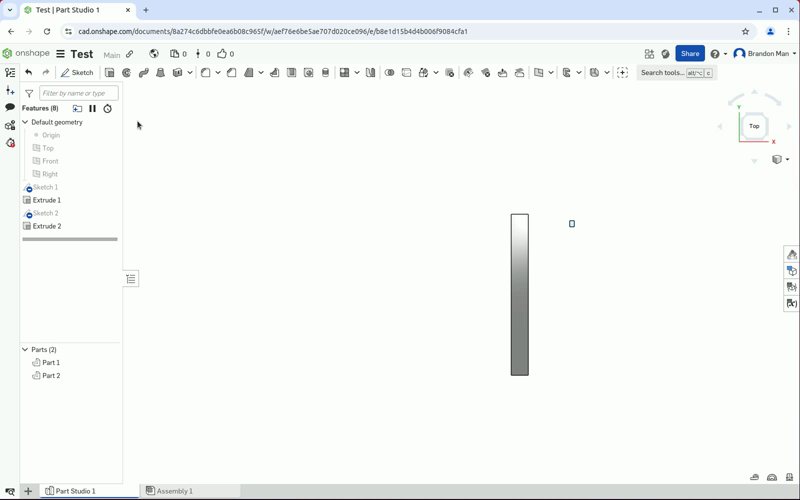
key(shift+h)
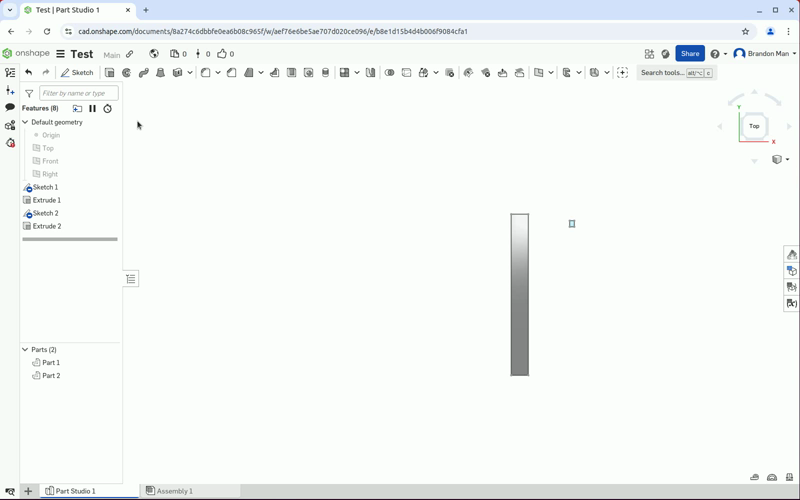
key(shift+h)
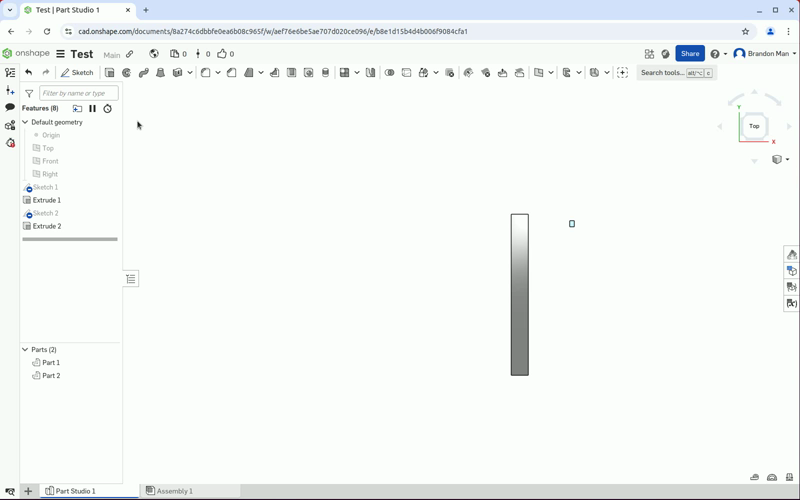
mouse_move(73, 189)
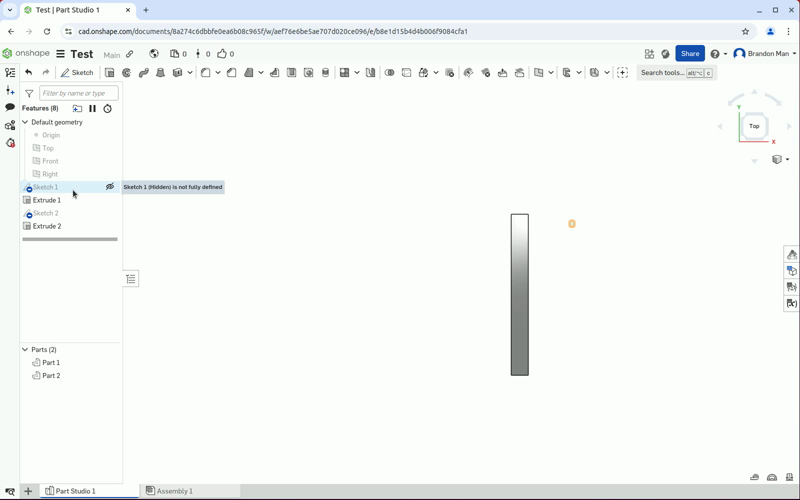
click(73, 189)
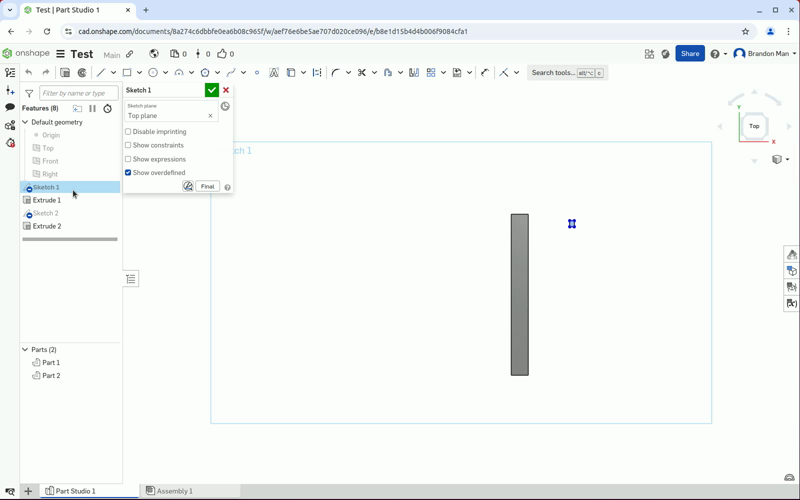
mouse_move(229, 92)
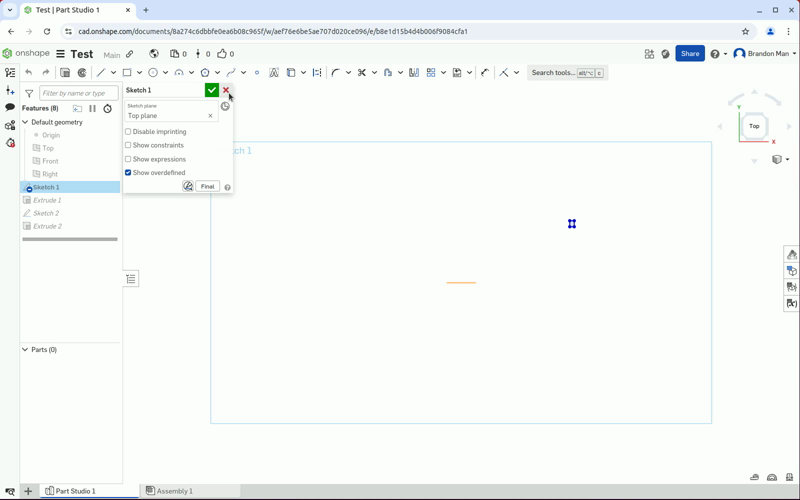
click(229, 92)
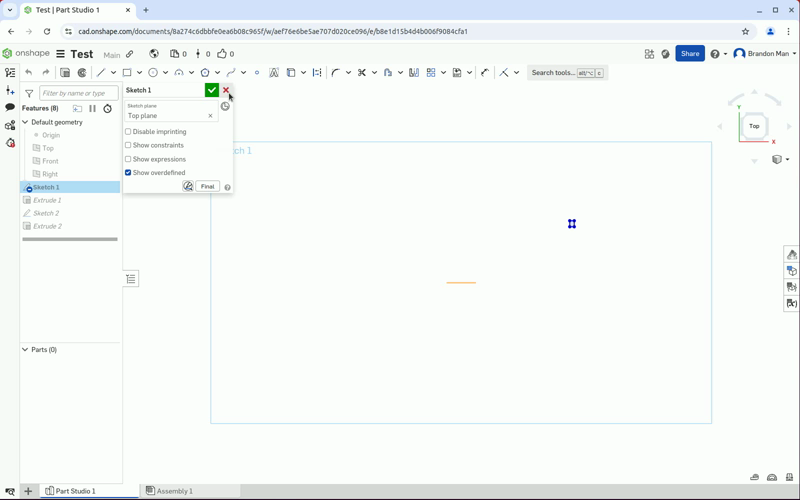
key(shift+s)
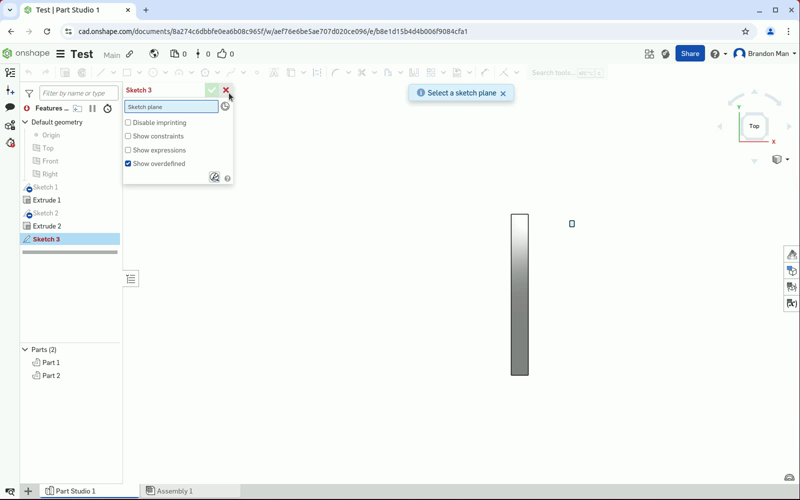
mouse_move(73, 150)
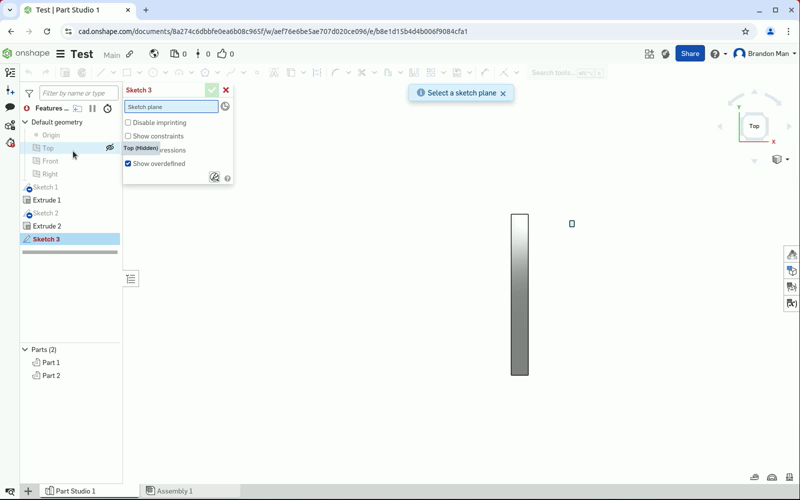
click(73, 150)
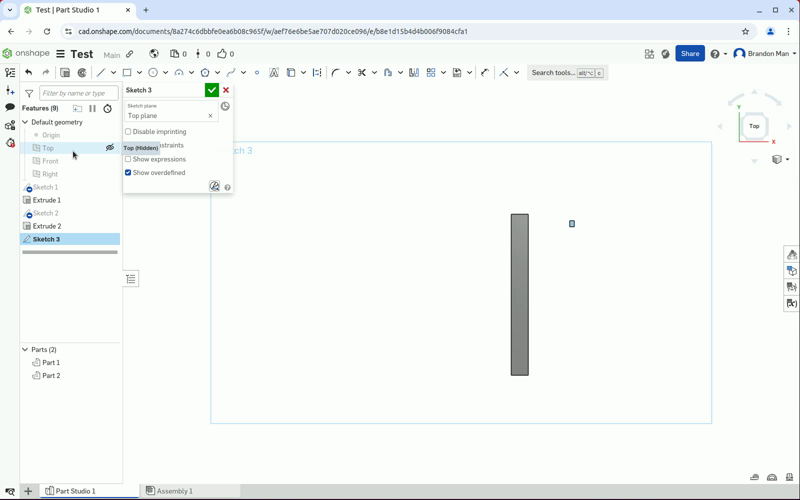
mouse_move(73, 352)
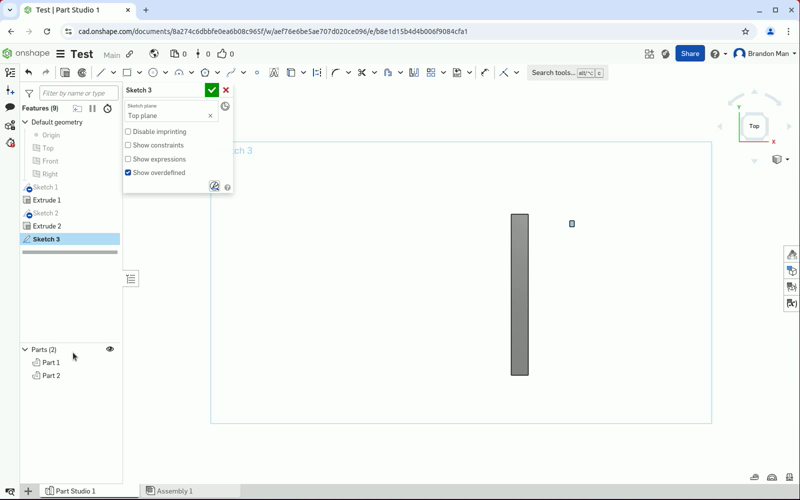
key(y)
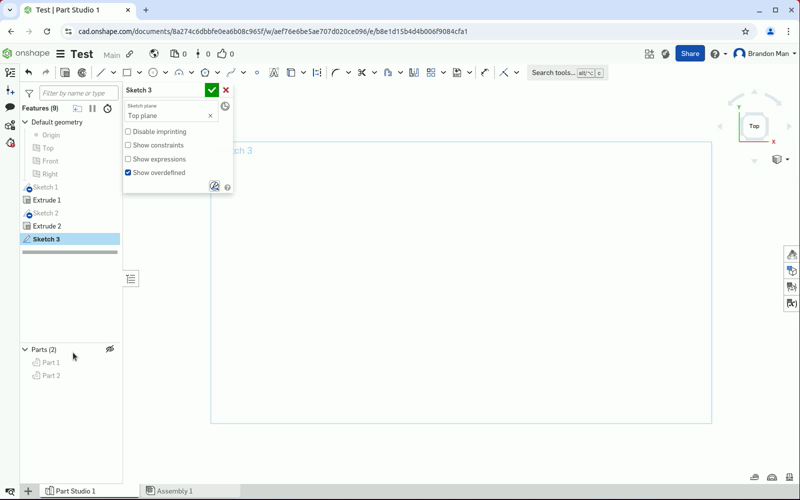
key(l)
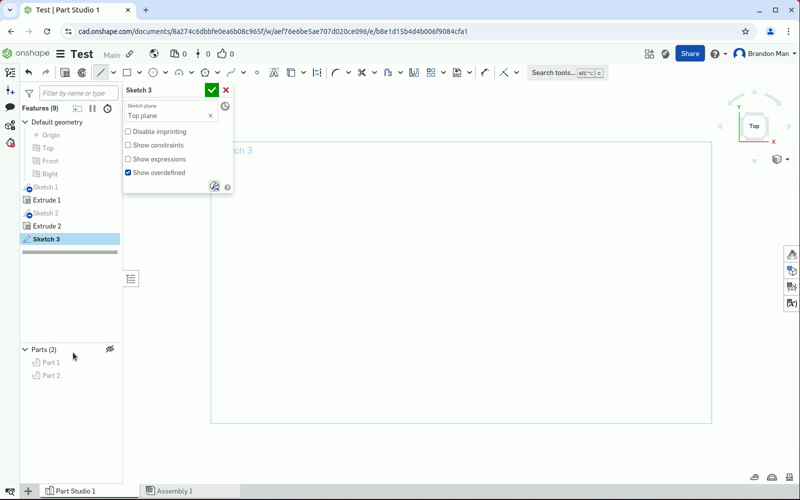
key_down(shift)
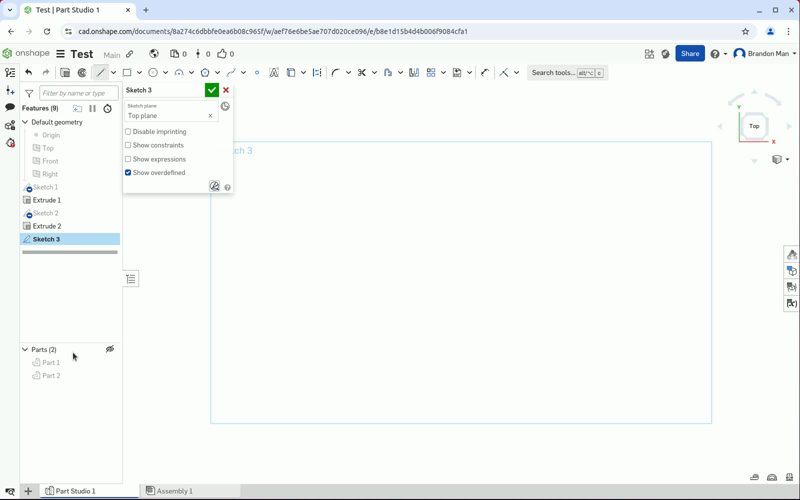
mouse_move(391, 369)
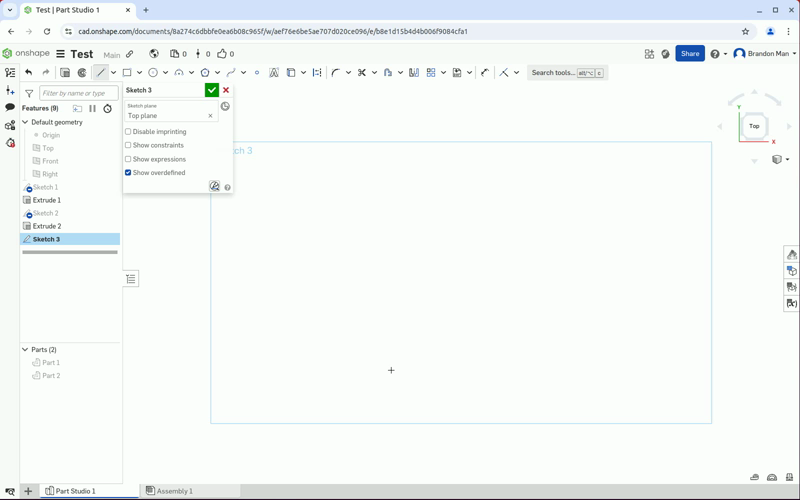
click(391, 369)
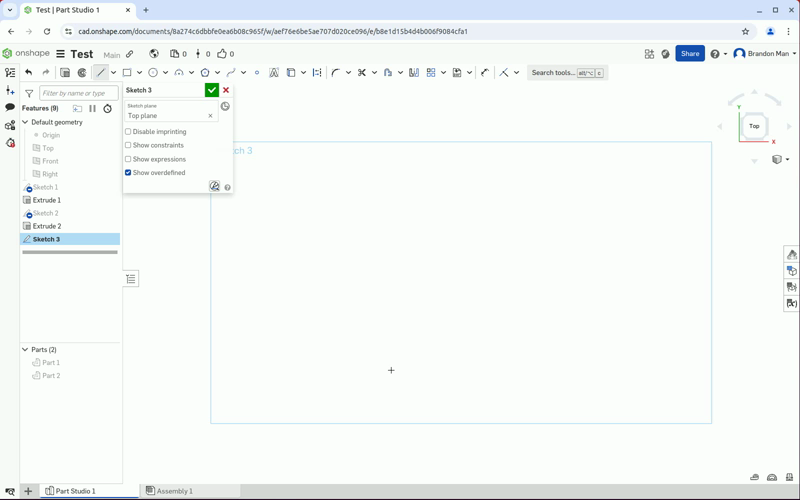
key_up(shift)
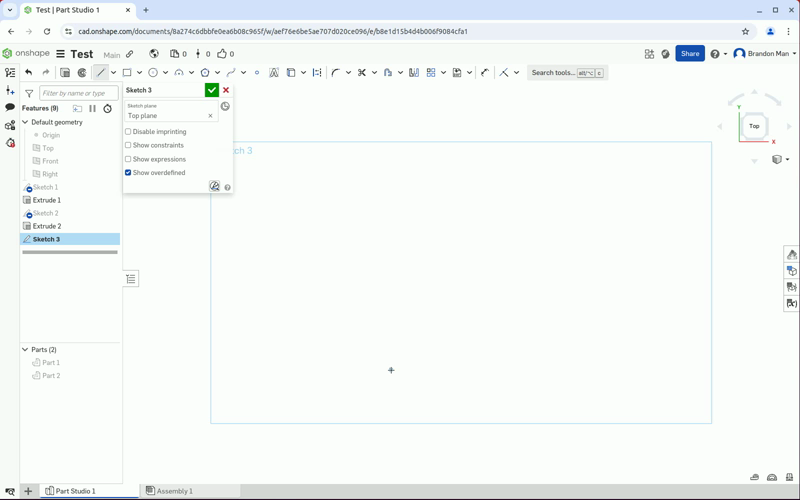
key_down(shift)
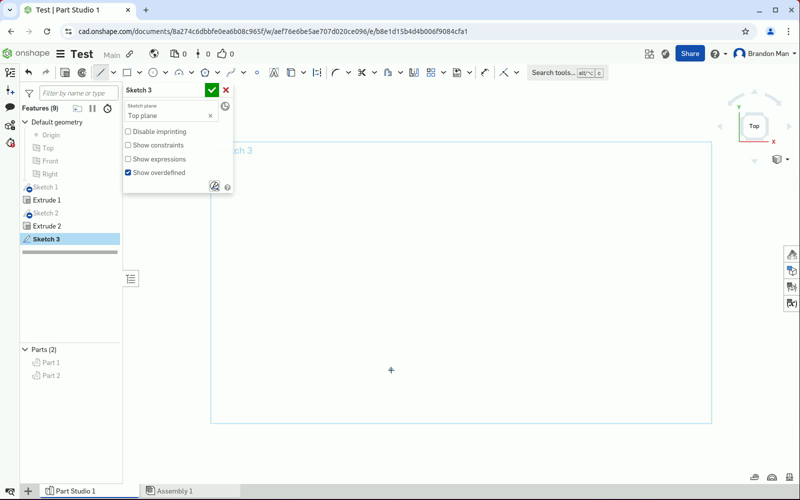
mouse_move(421, 369)
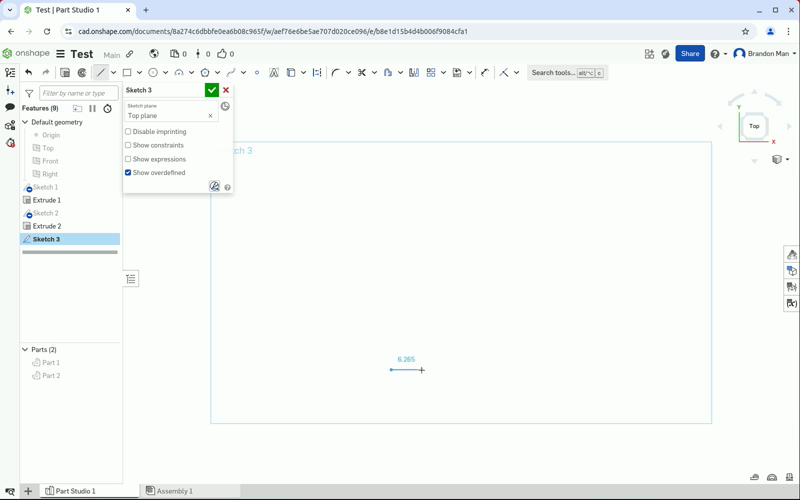
mouse_move(407, 369)
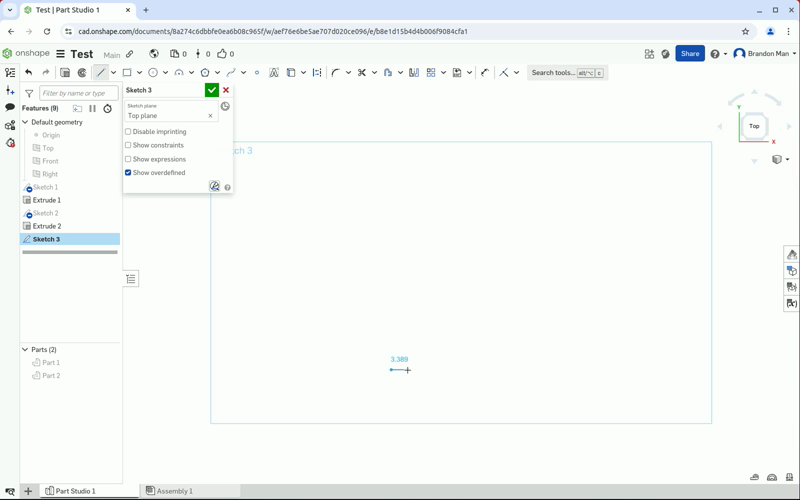
click(407, 369)
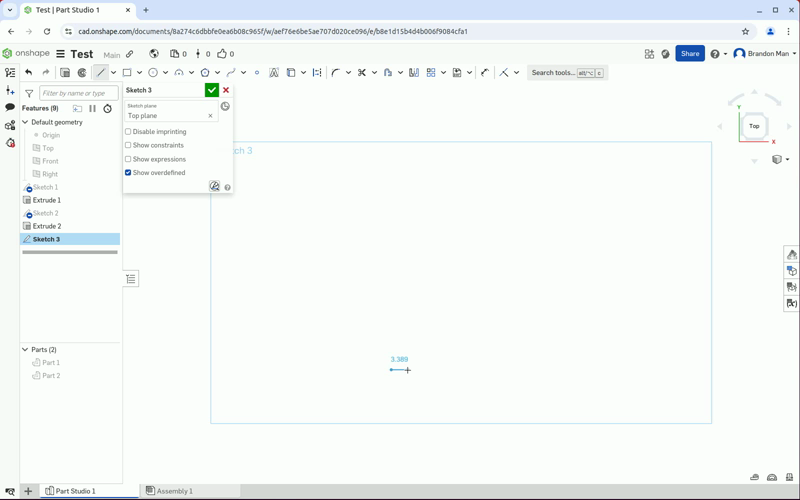
key_up(shift)
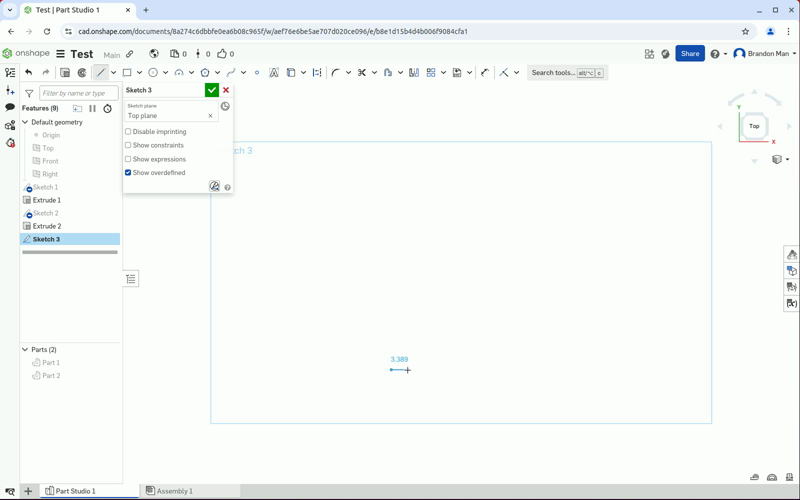
key_down(shift)
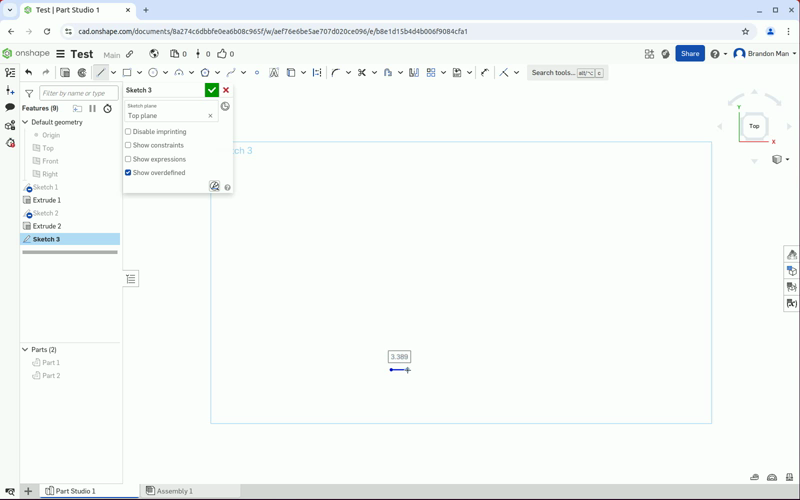
mouse_move(407, 214)
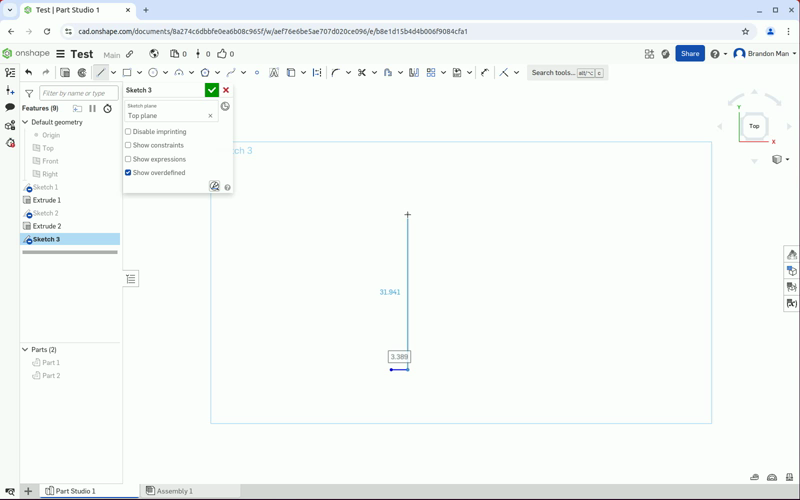
click(407, 214)
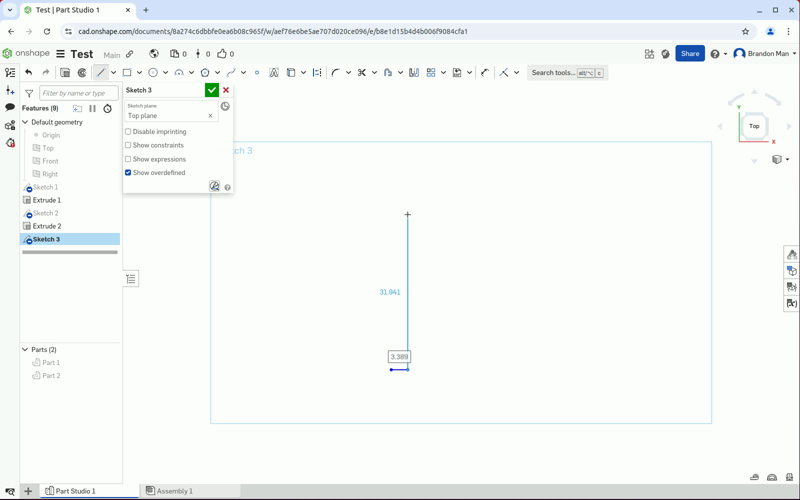
key_up(shift)
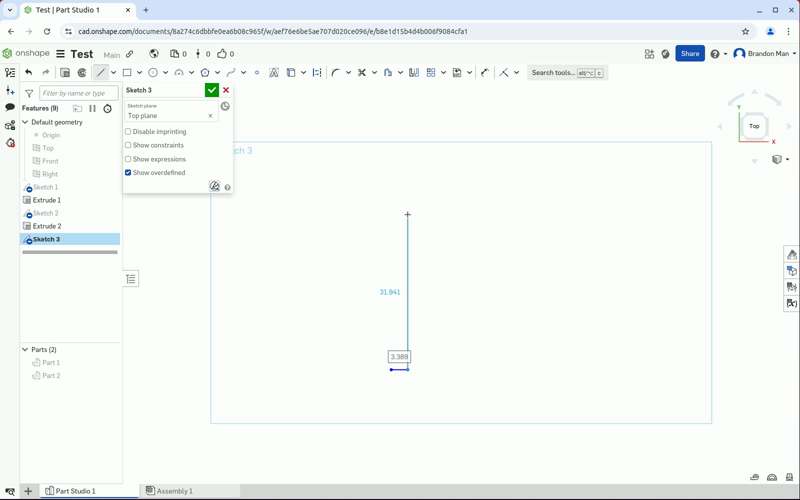
key_down(shift)
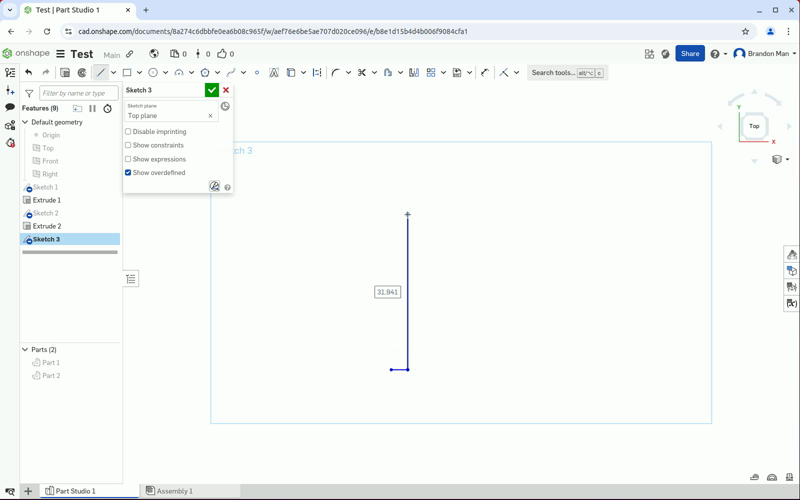
mouse_move(437, 214)
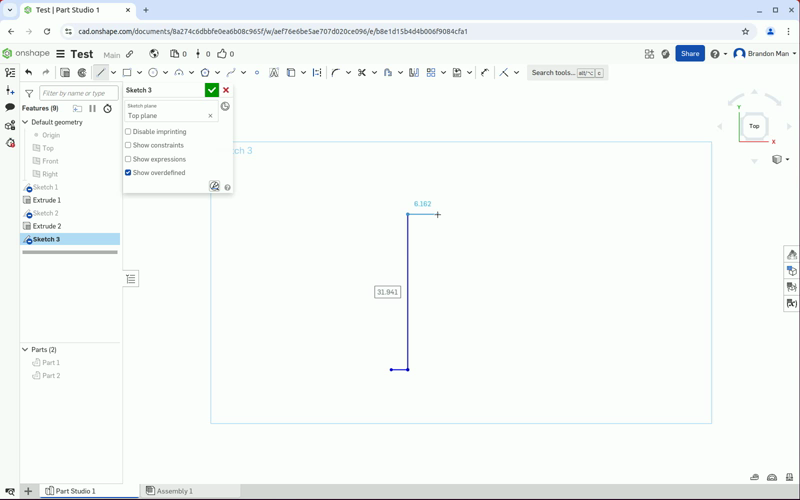
mouse_move(391, 214)
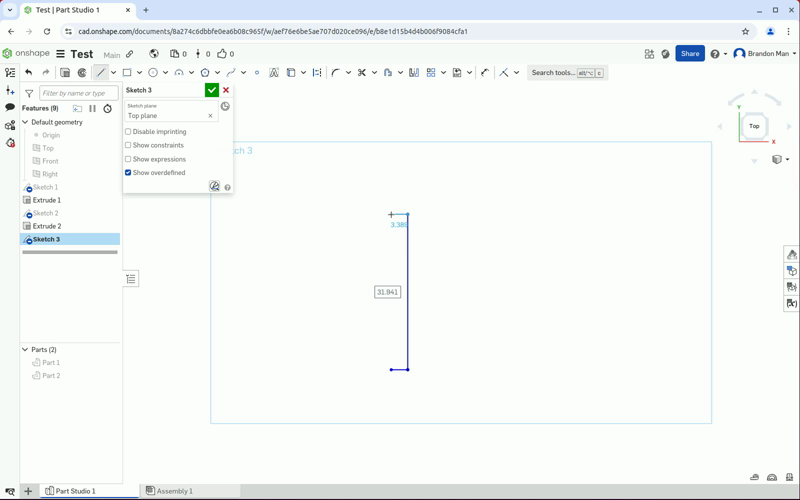
click(391, 214)
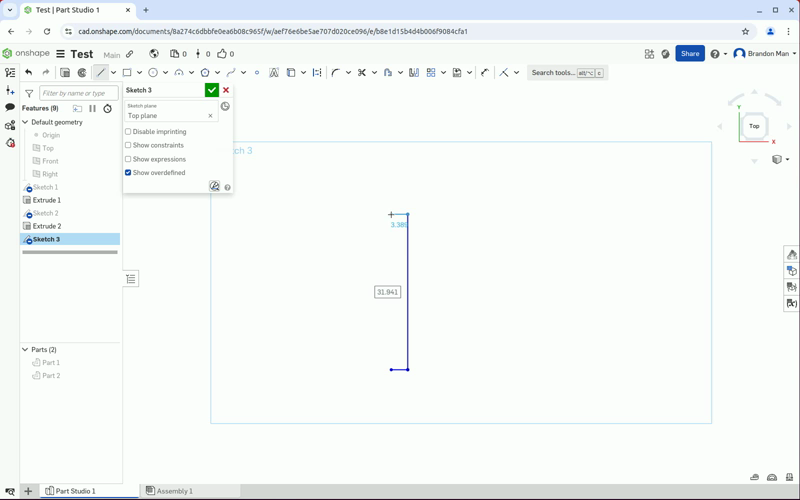
key_up(shift)
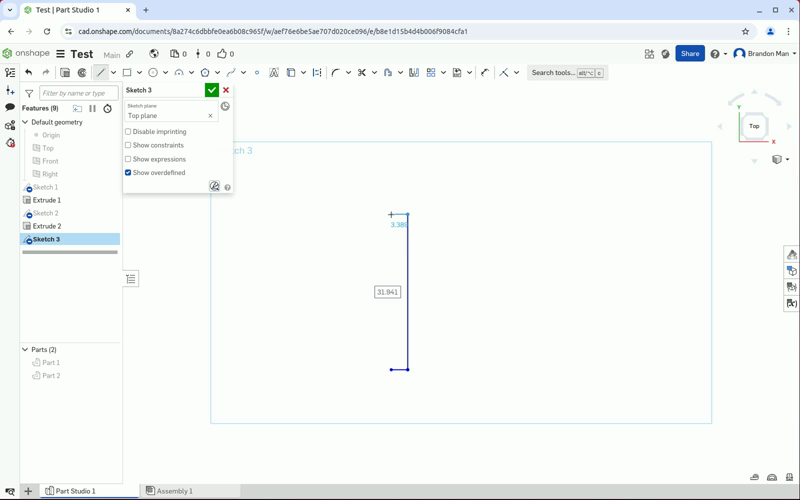
key_down(shift)
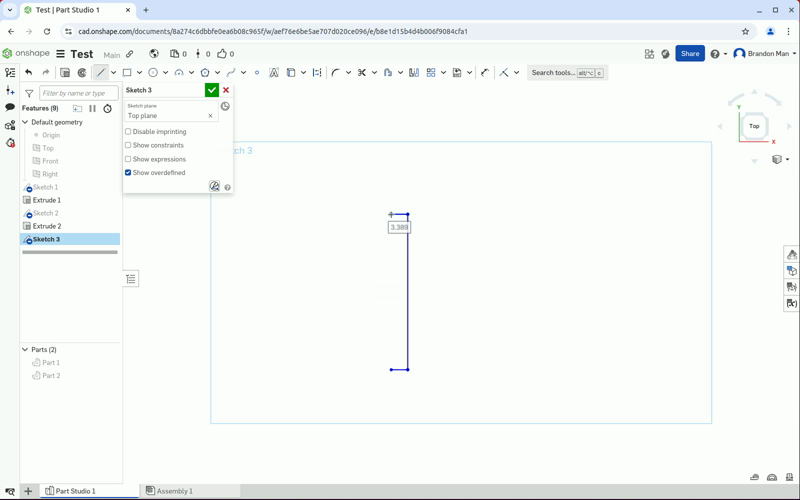
mouse_move(391, 369)
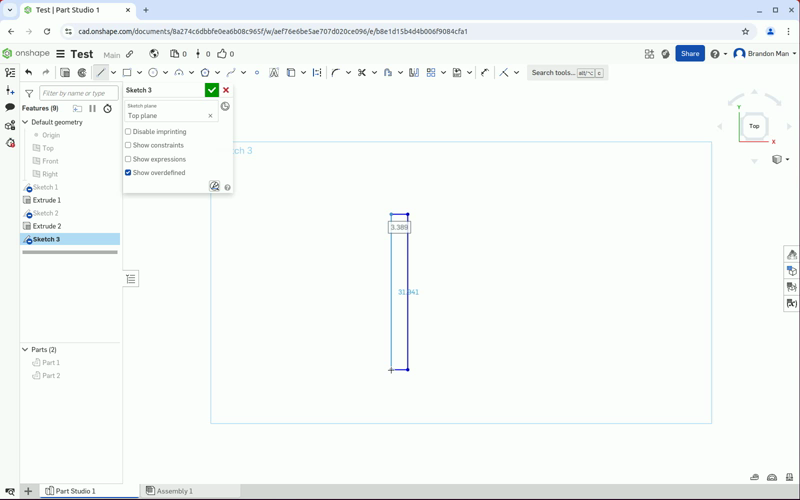
key_up(shift)
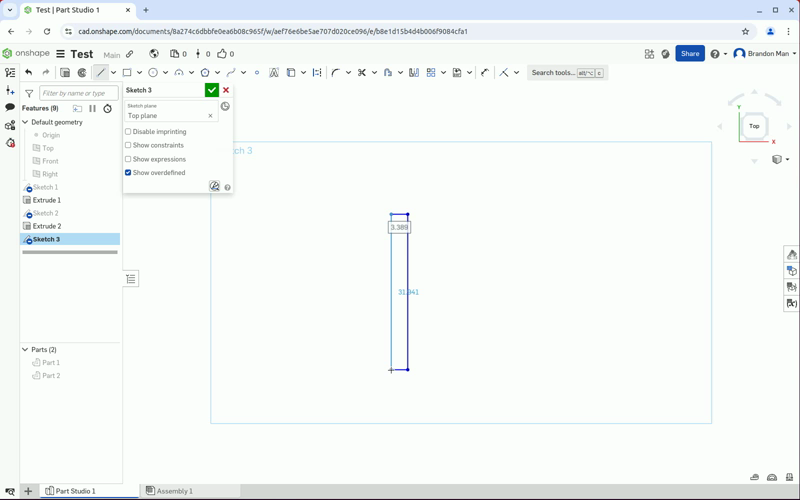
click(391, 369)
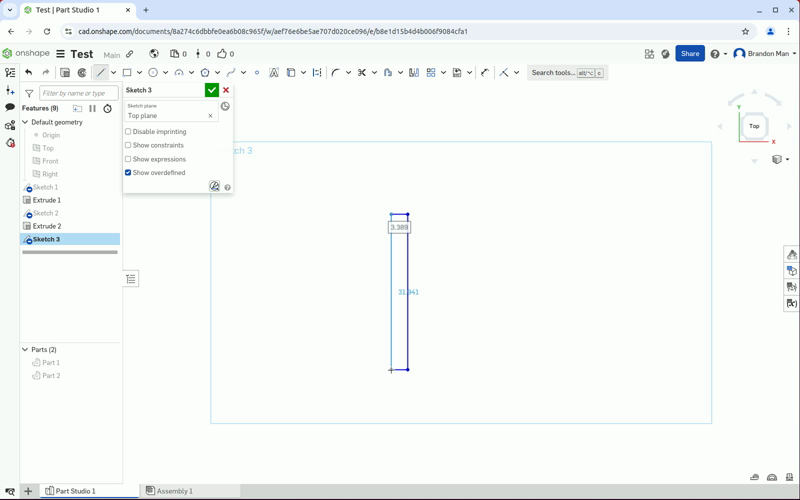
key(esc)
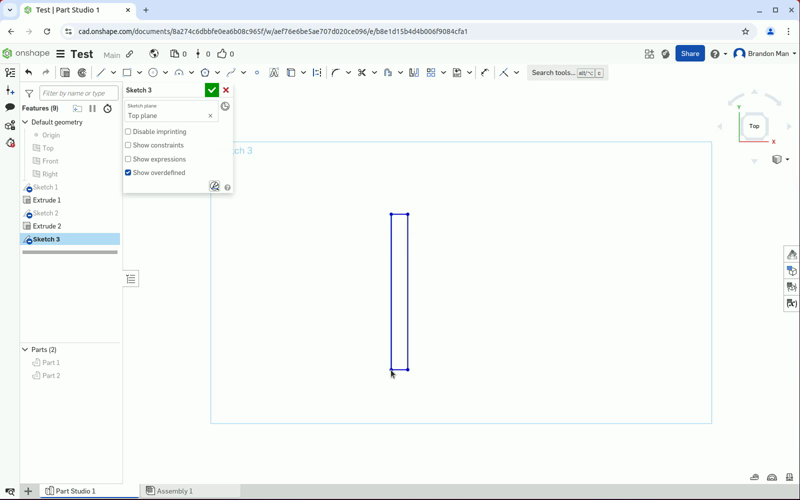
mouse_move(396, 224)
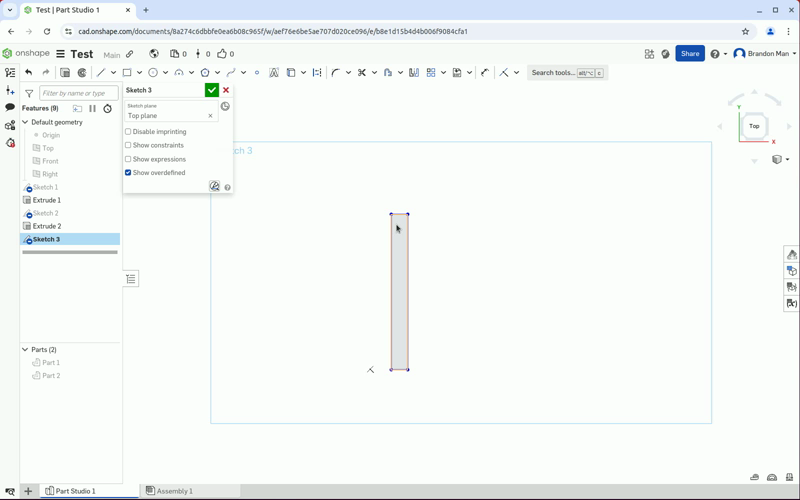
click(396, 224)
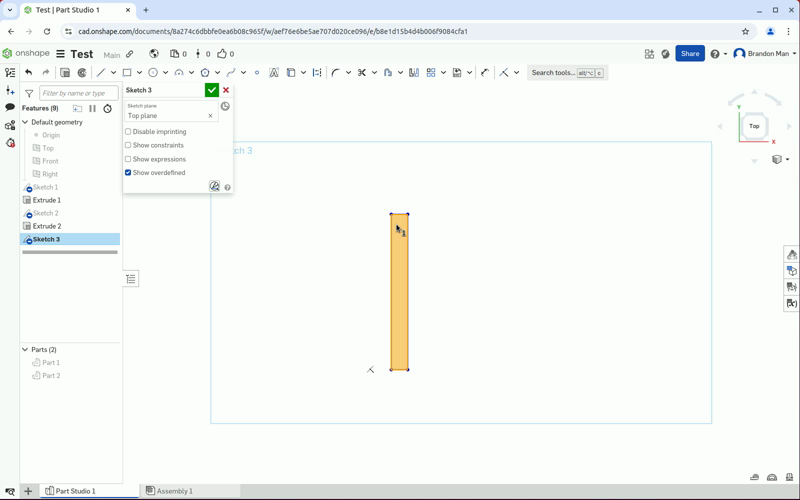
mouse_move(73, 352)
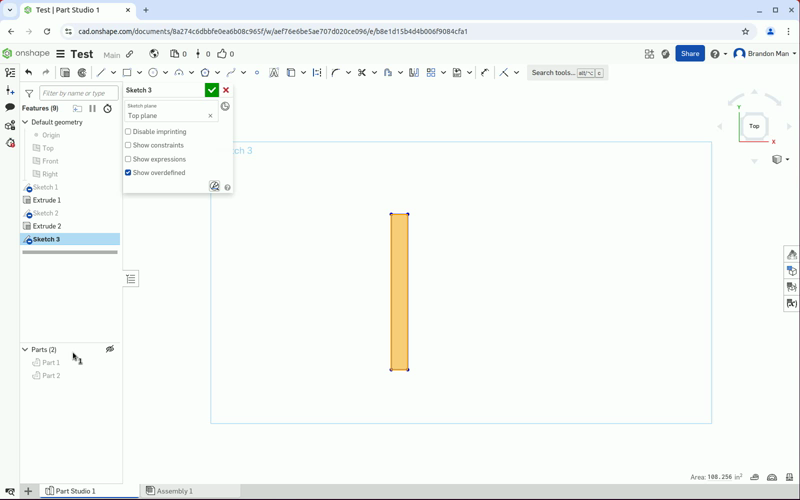
key(shift+y)
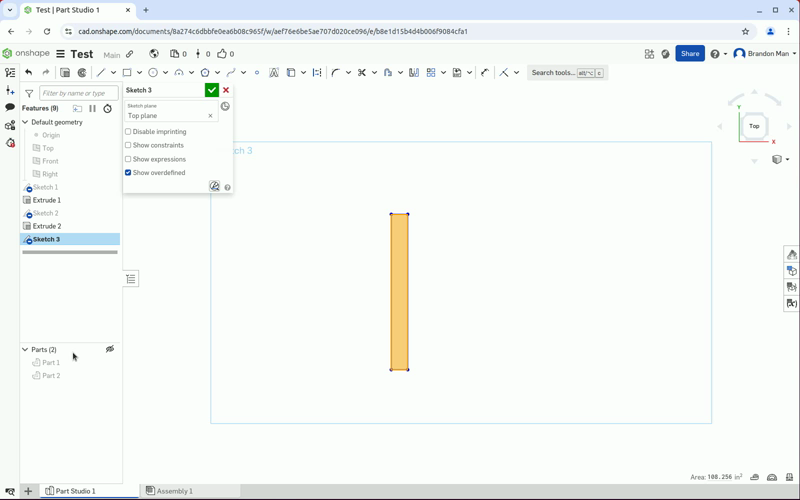
key(shift+e)
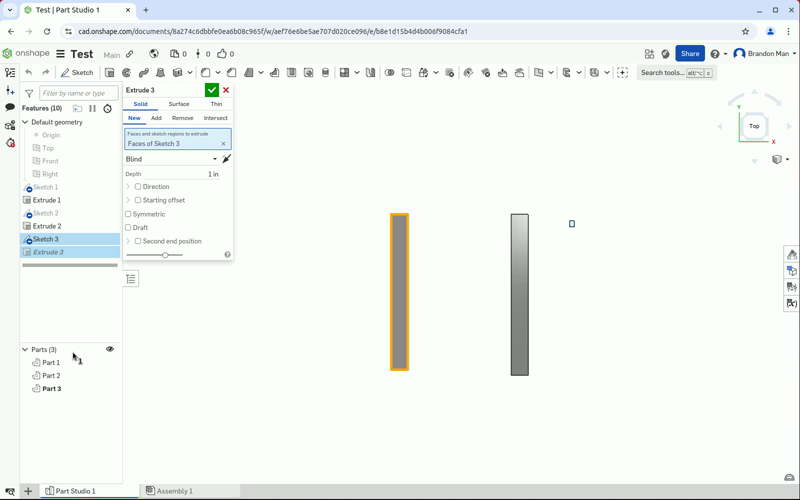
mouse_move(143, 106)
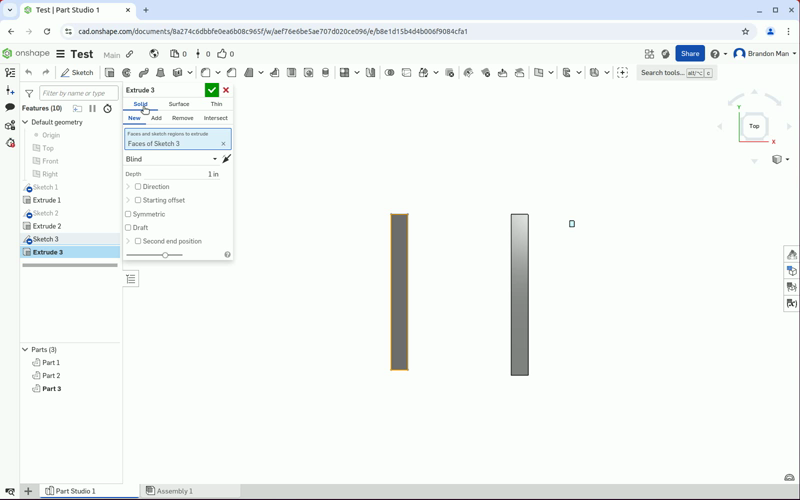
click(143, 106)
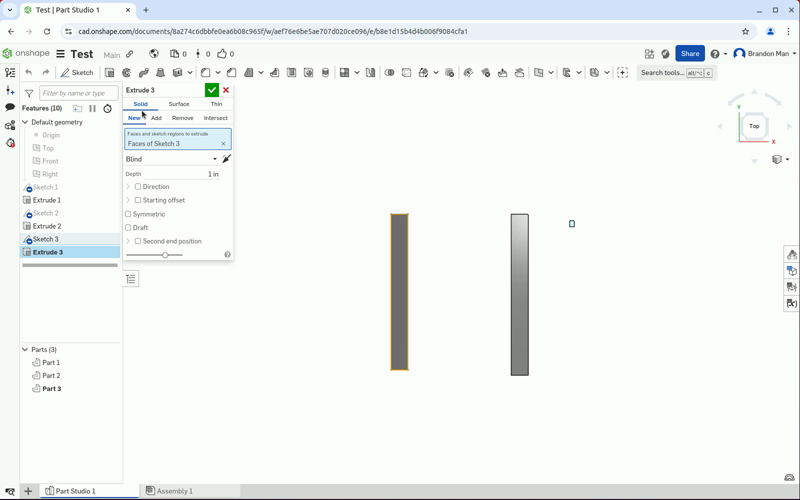
mouse_move(137, 120)
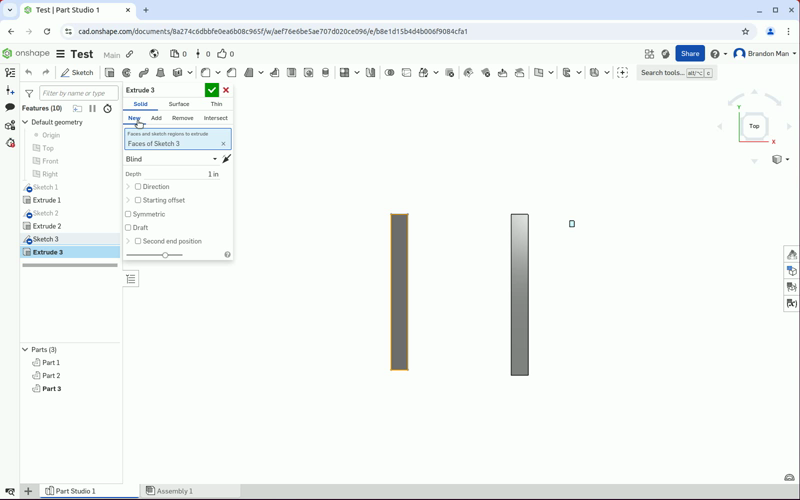
click(137, 120)
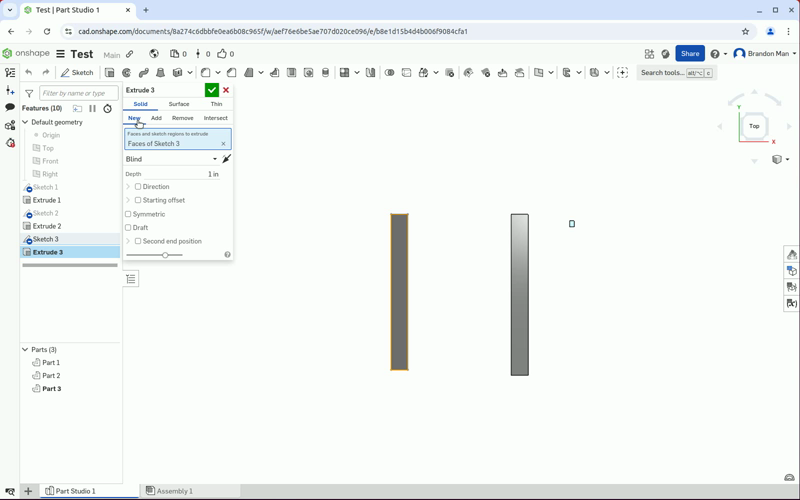
key(tab, 4)
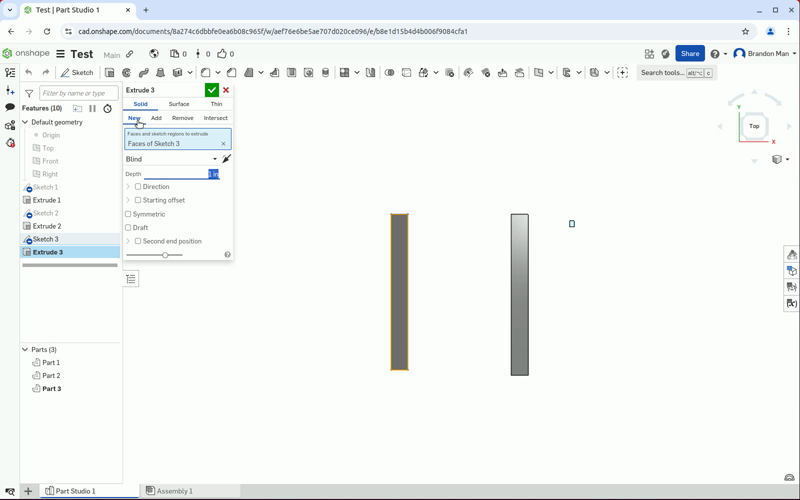
text(4.814)
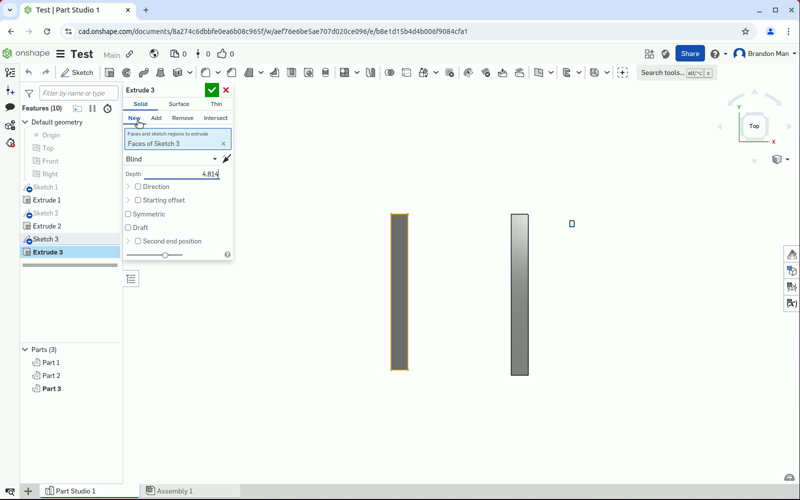
key(enter)
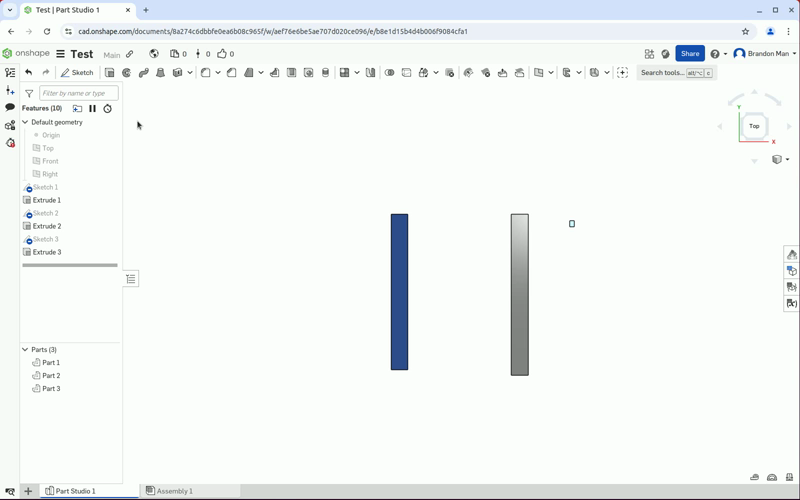
key(shift+h)
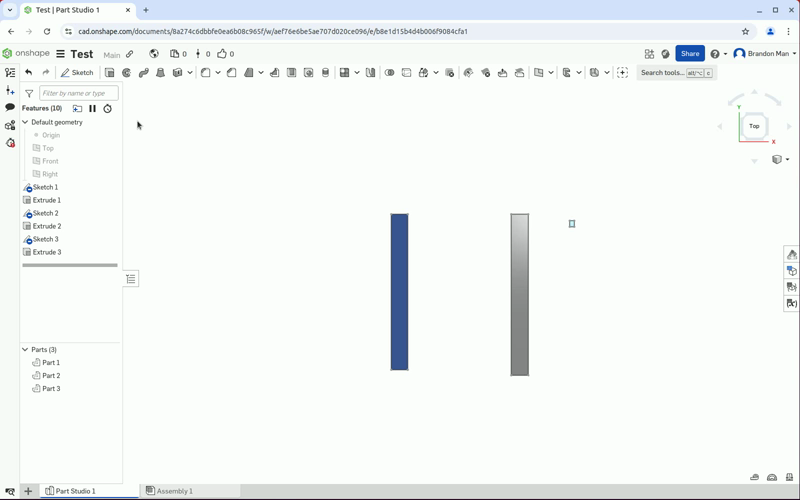
key(shift+h)
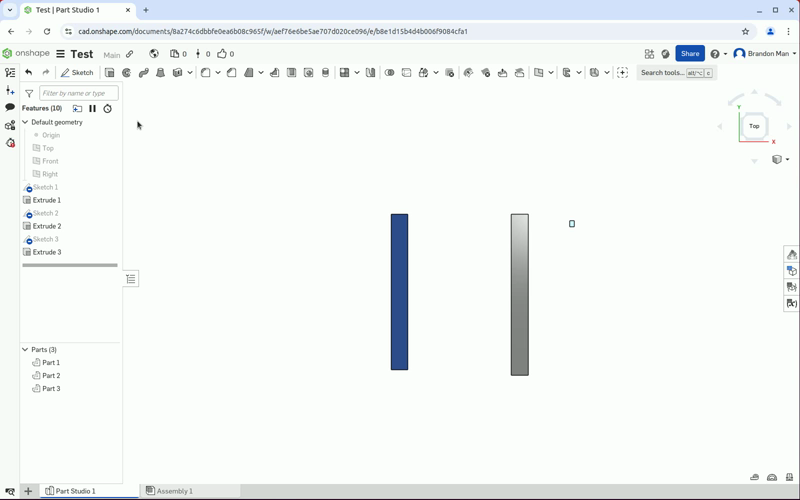
mouse_move(73, 189)
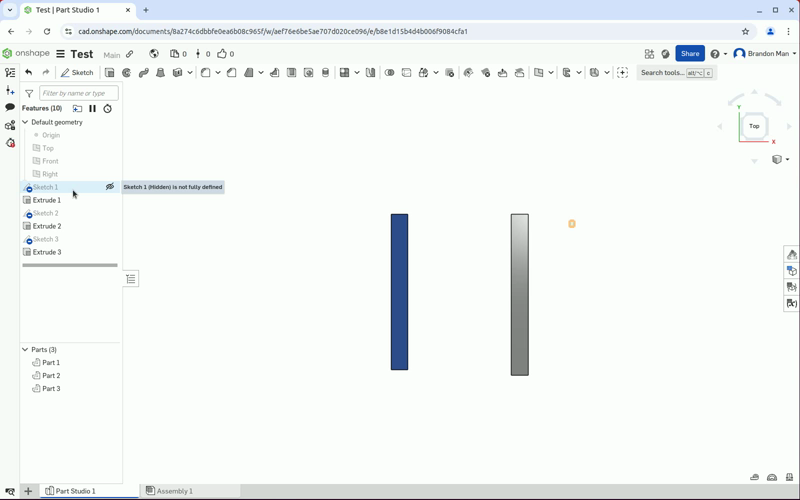
click(73, 189)
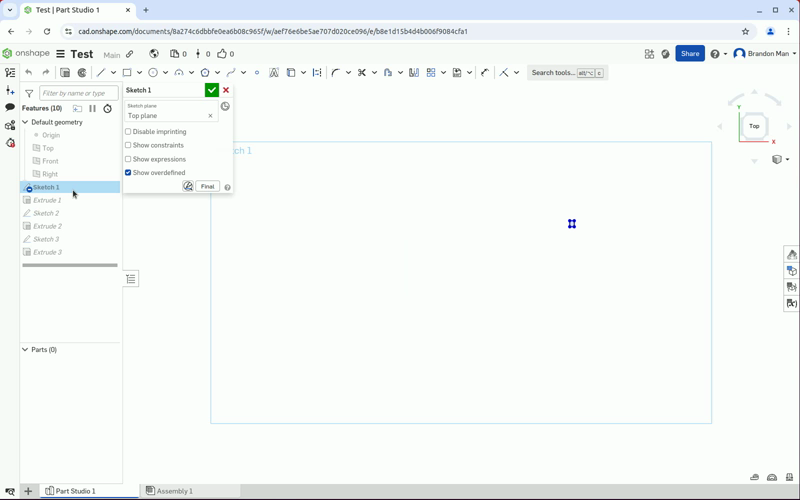
mouse_move(229, 92)
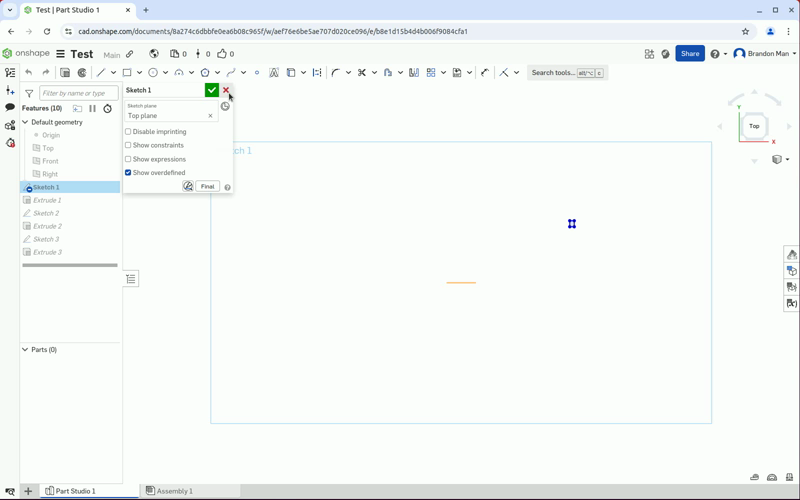
click(229, 92)
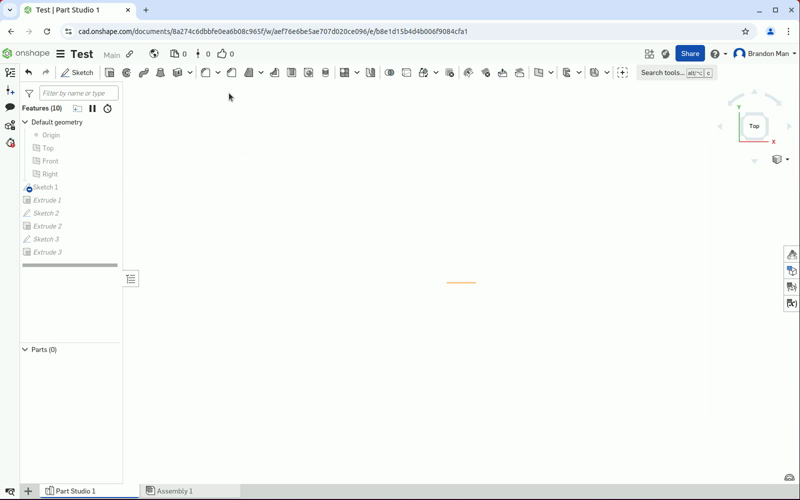
mouse_move(73, 352)
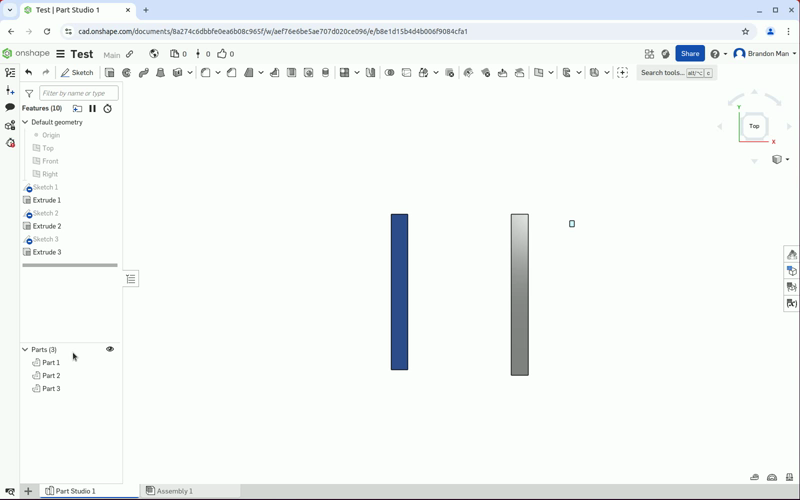
key(y)
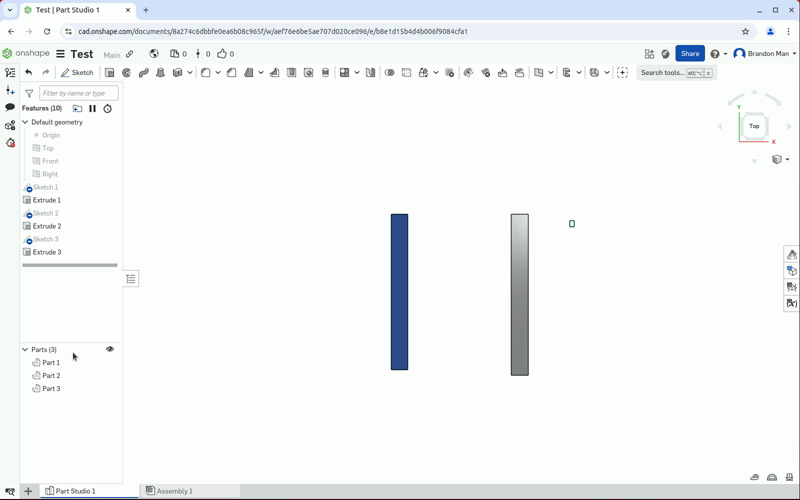
key(shift+p)
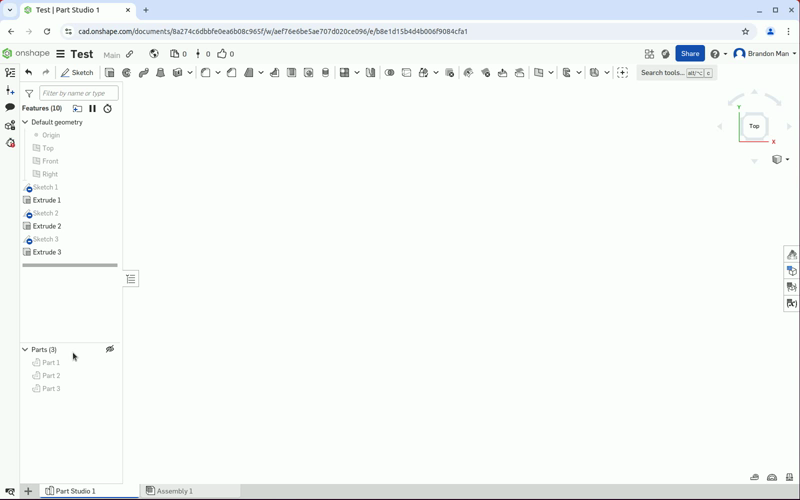
key(space)
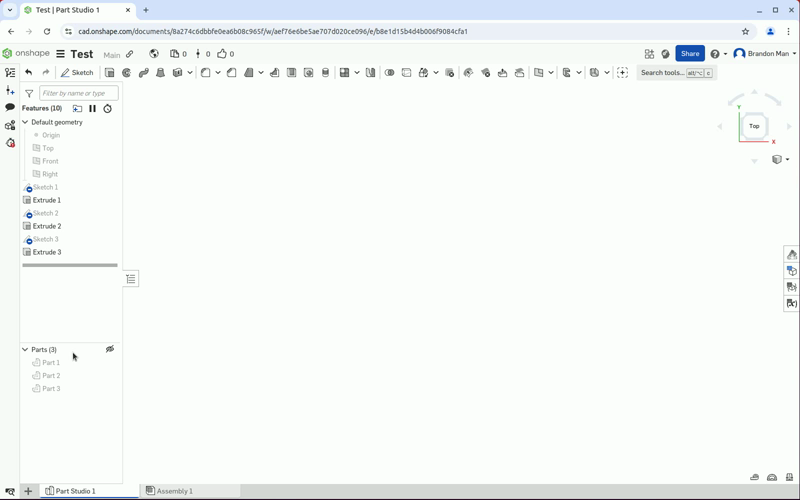
key_down(shift)
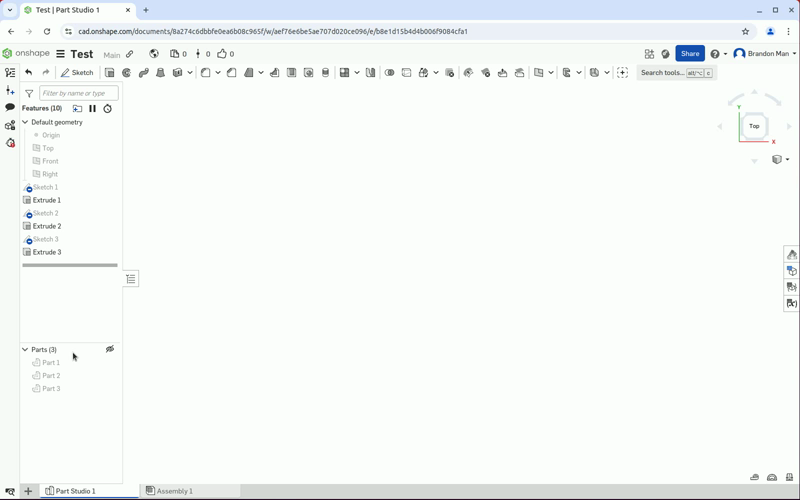
key(up)
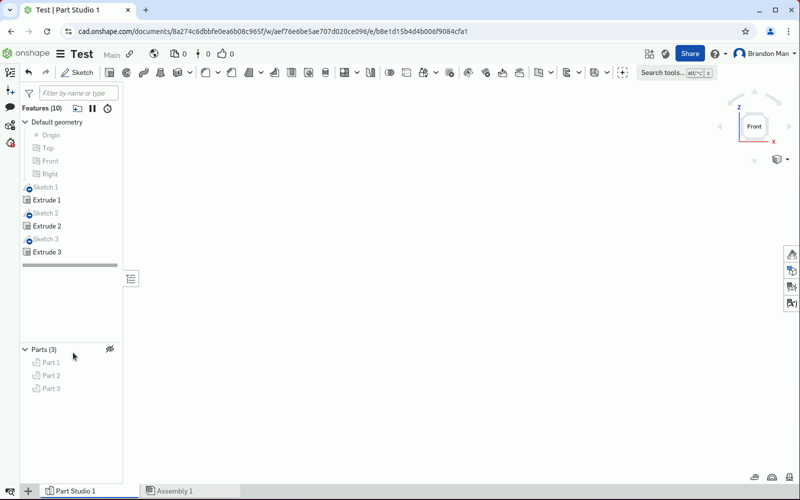
key_up(shift)
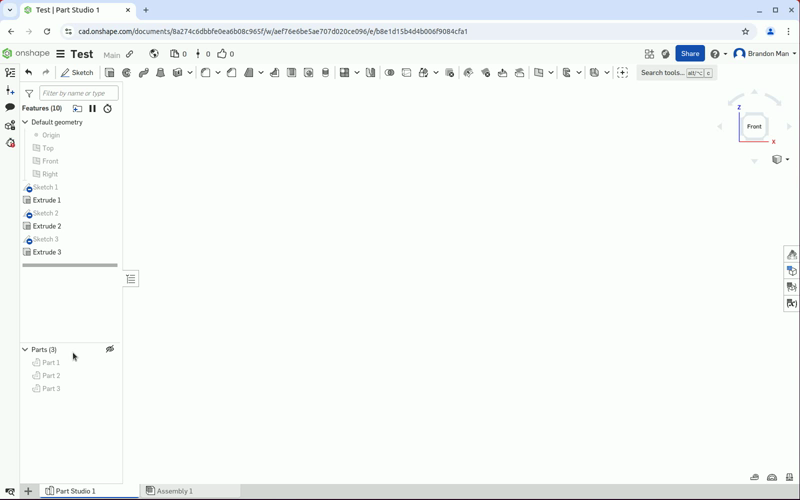
key(space)
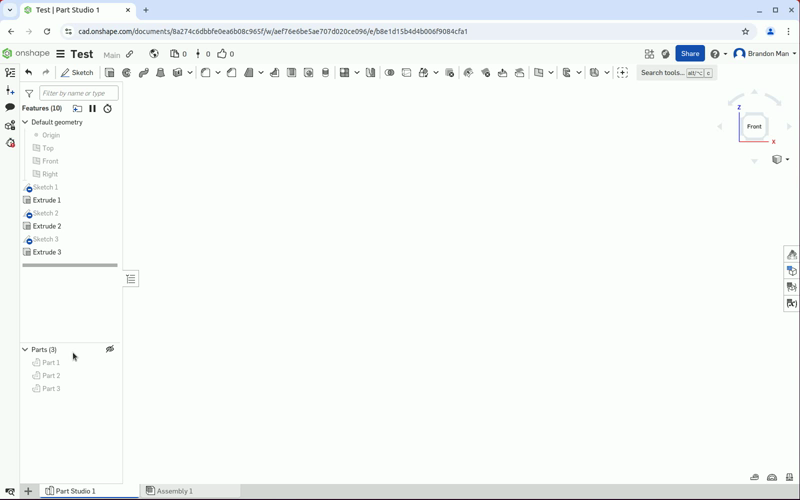
key_down(shift)
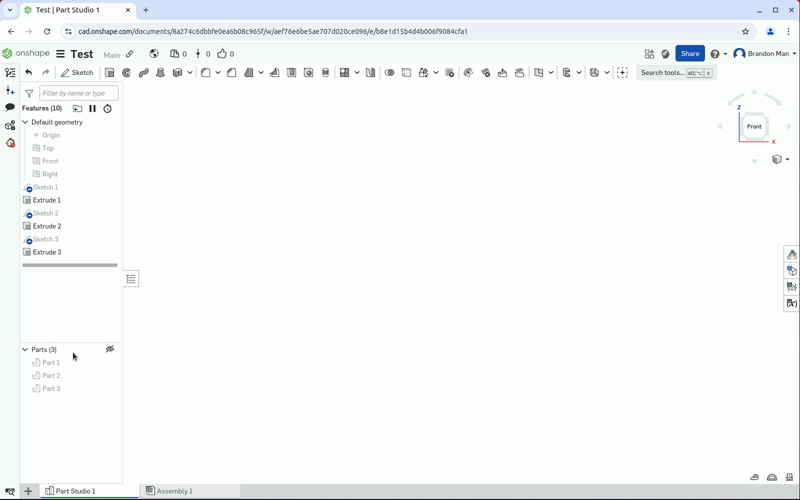
key(left)
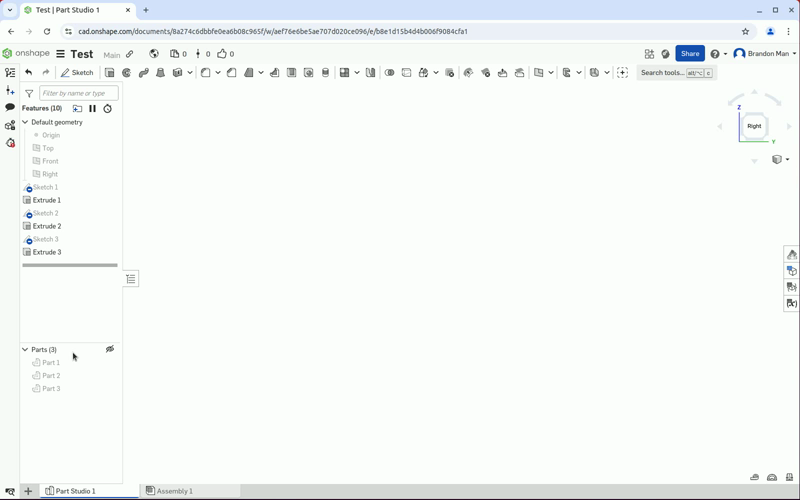
key_up(shift)
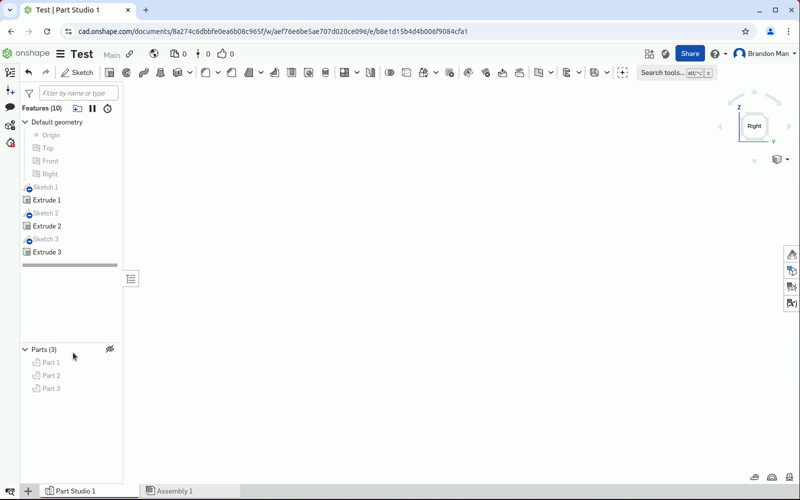
mouse_move(73, 352)
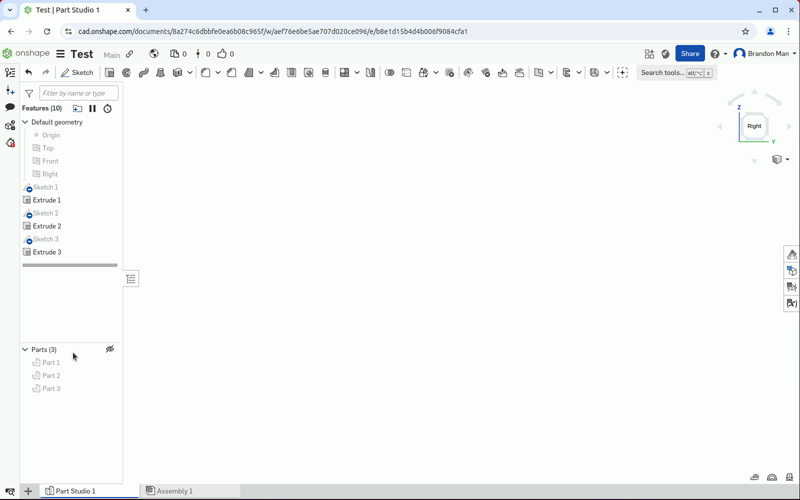
key(shift+y)
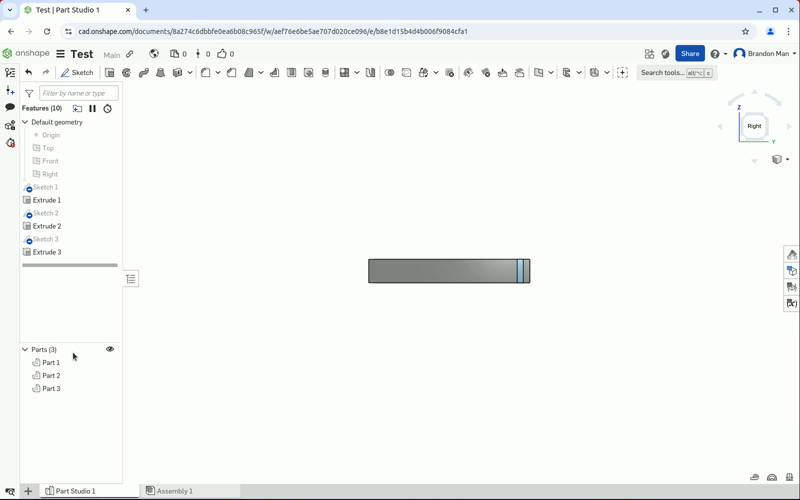
mouse_move(541, 75)
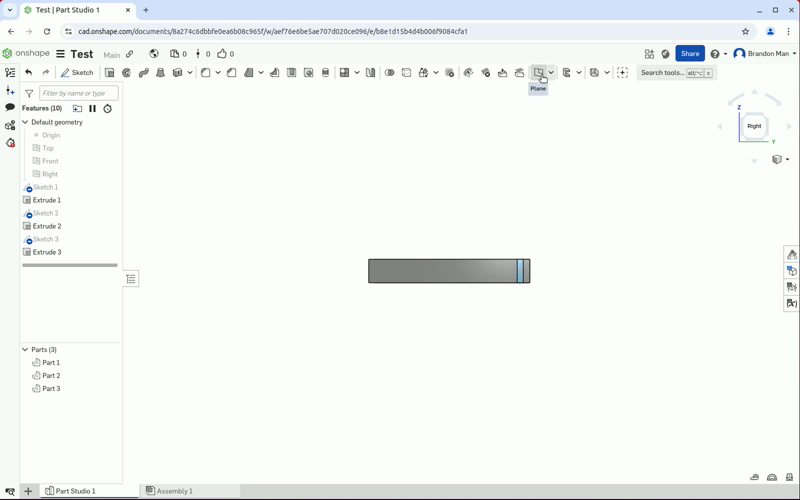
click(541, 75)
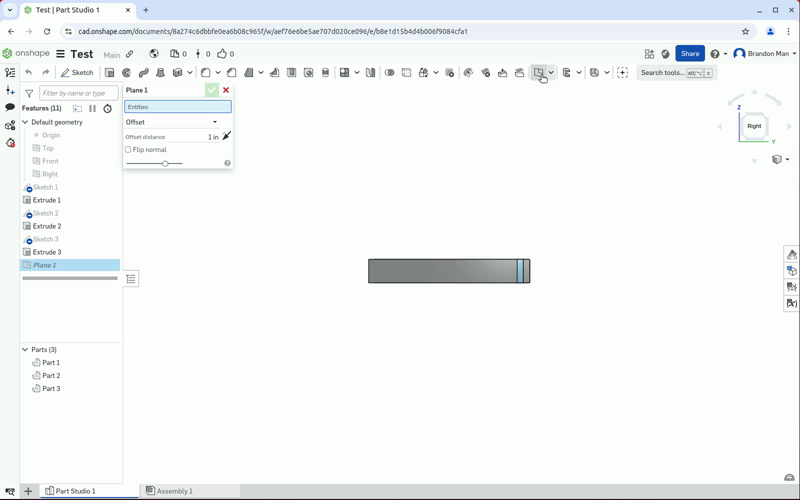
mouse_move(73, 176)
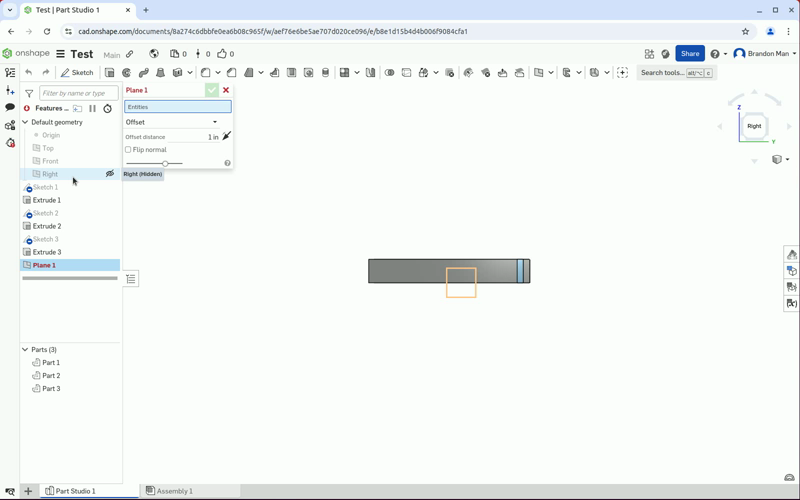
click(73, 176)
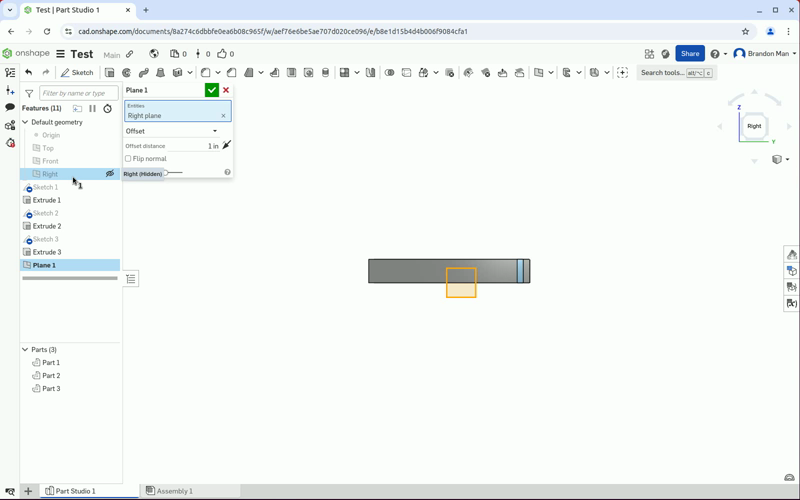
key(tab, 2)
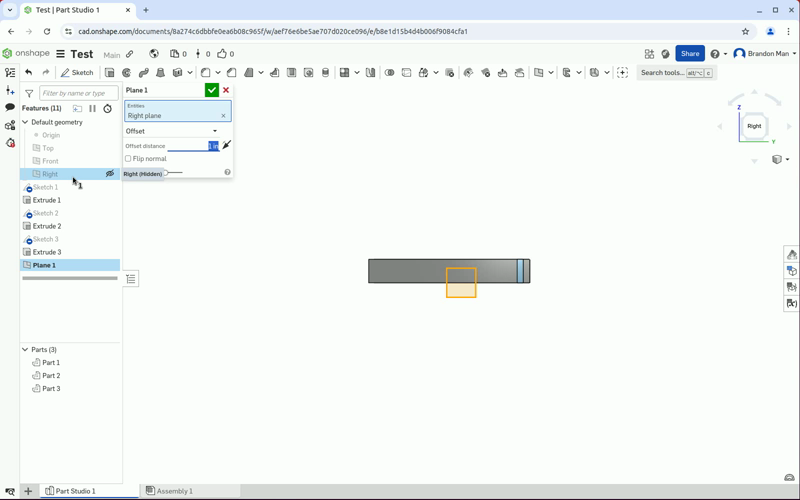
text(10.352)
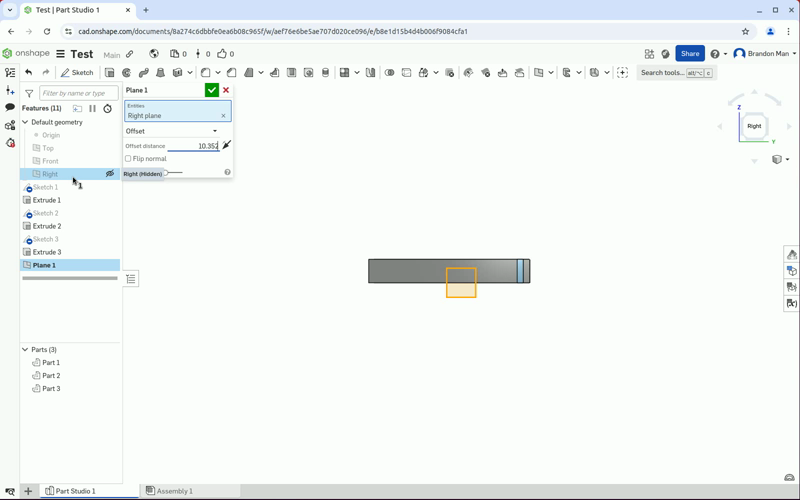
key(enter, 2)
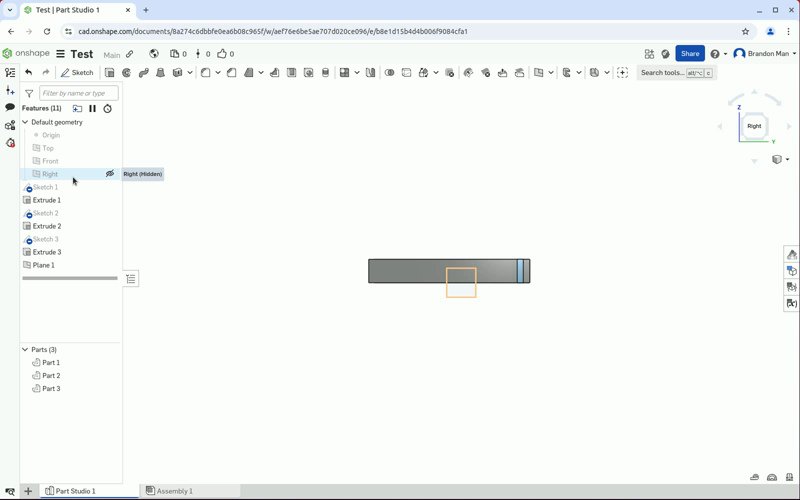
key(shift+s)
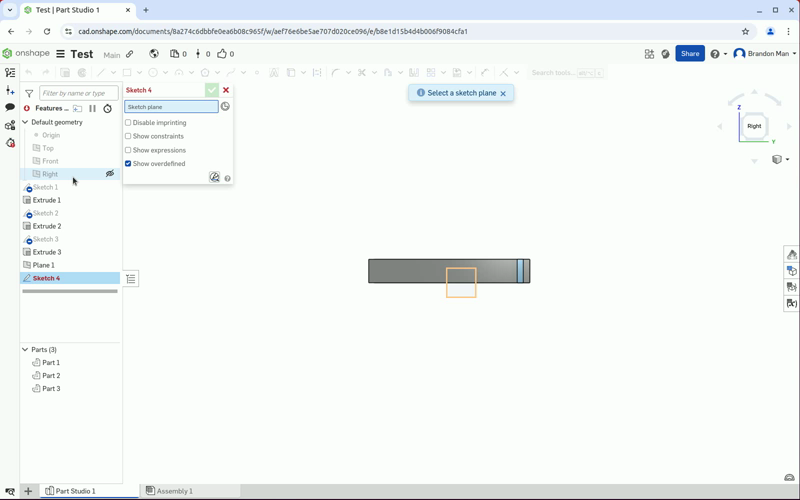
mouse_move(73, 267)
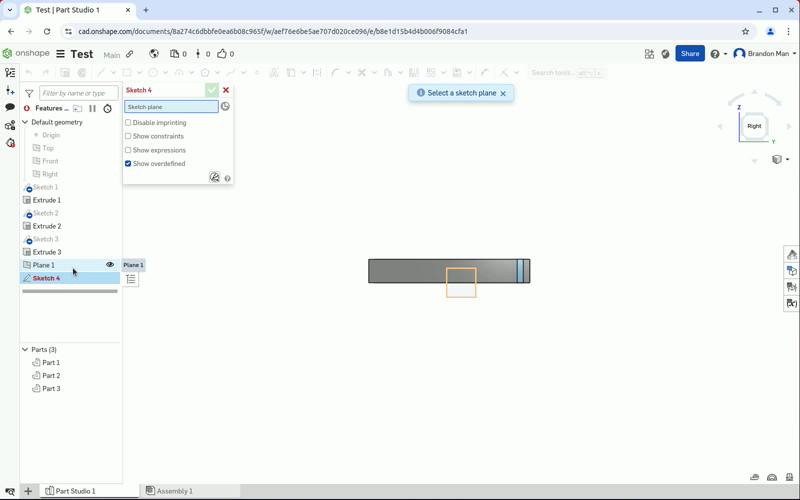
click(73, 267)
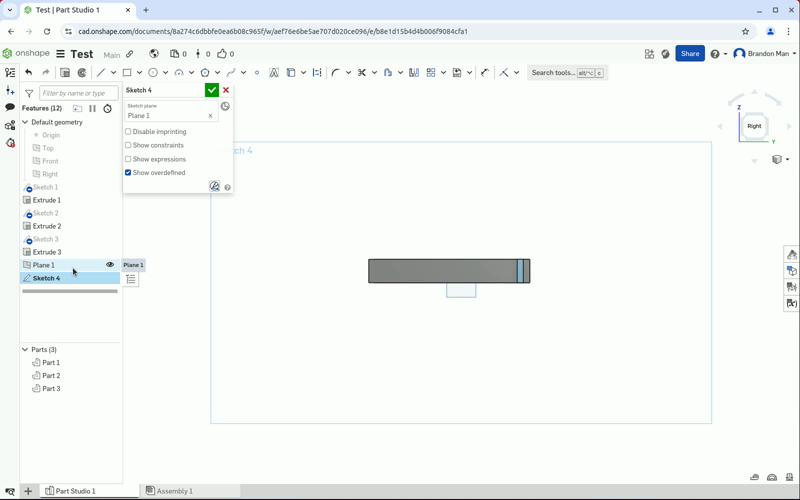
mouse_move(73, 352)
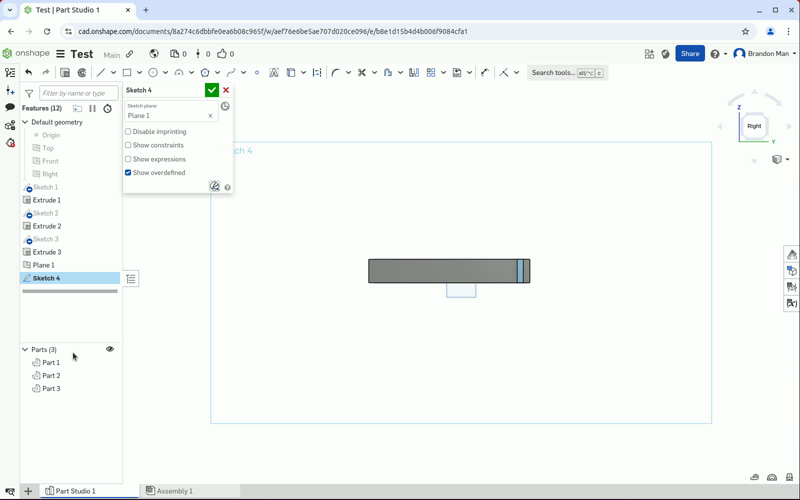
key(y)
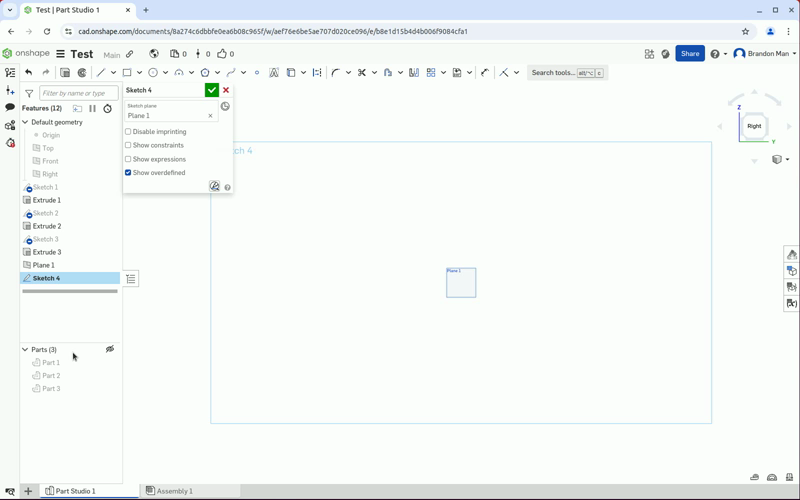
key(c)
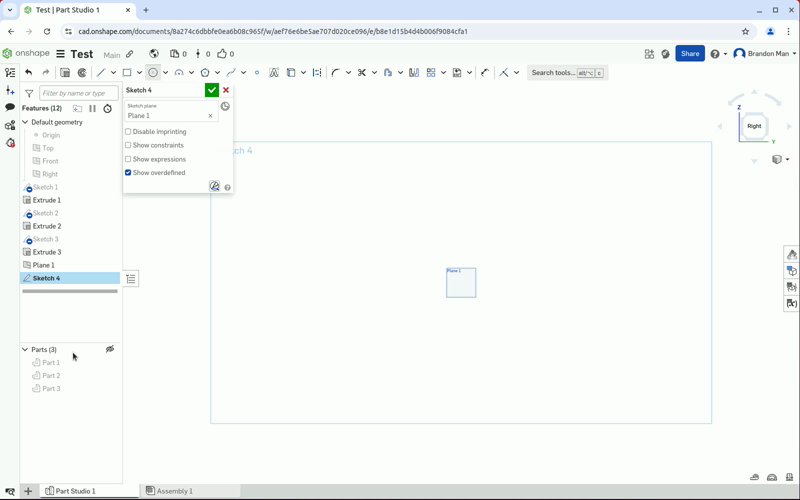
key_down(shift)
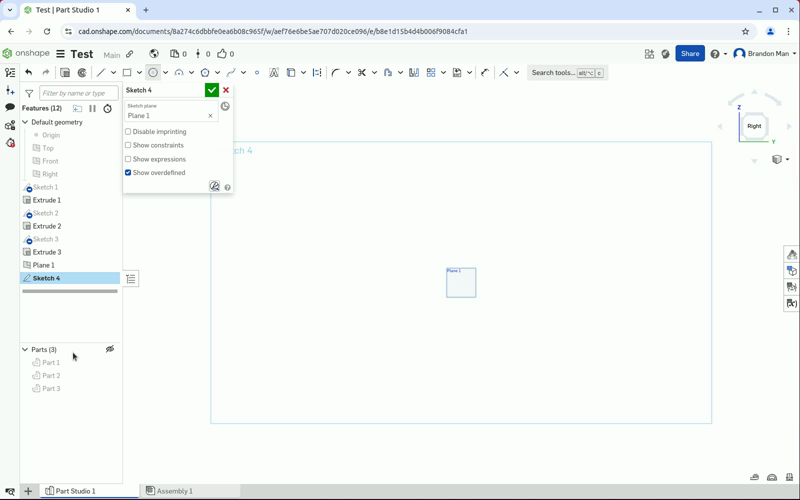
mouse_move(384, 270)
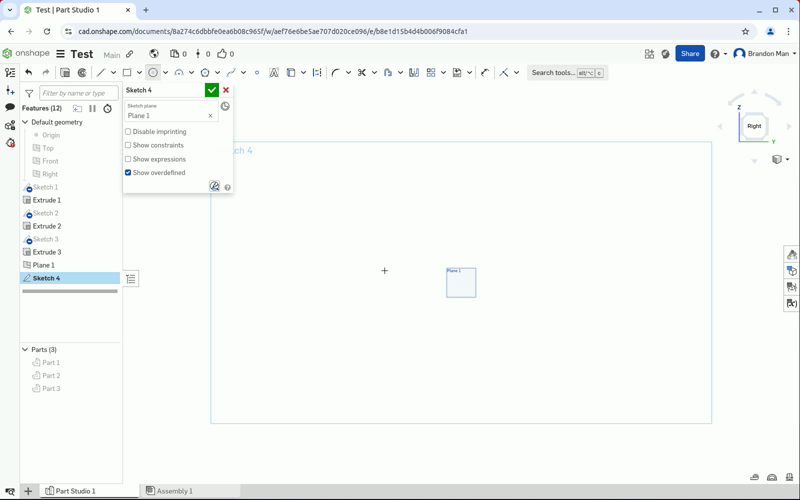
click(384, 270)
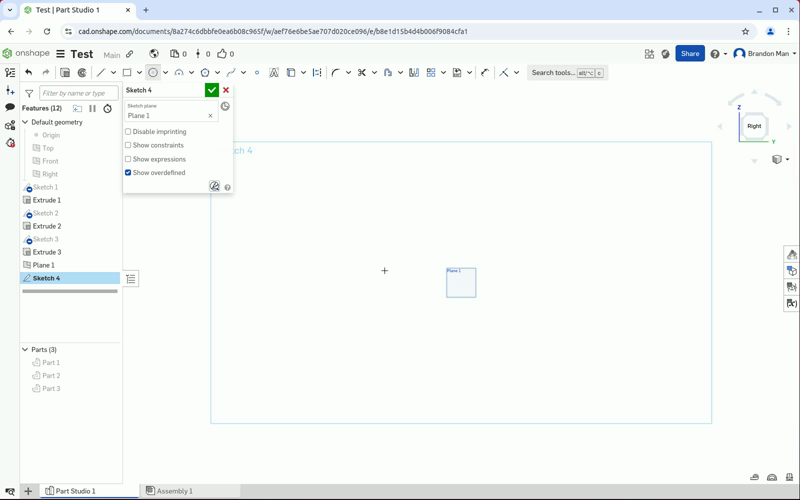
key_up(shift)
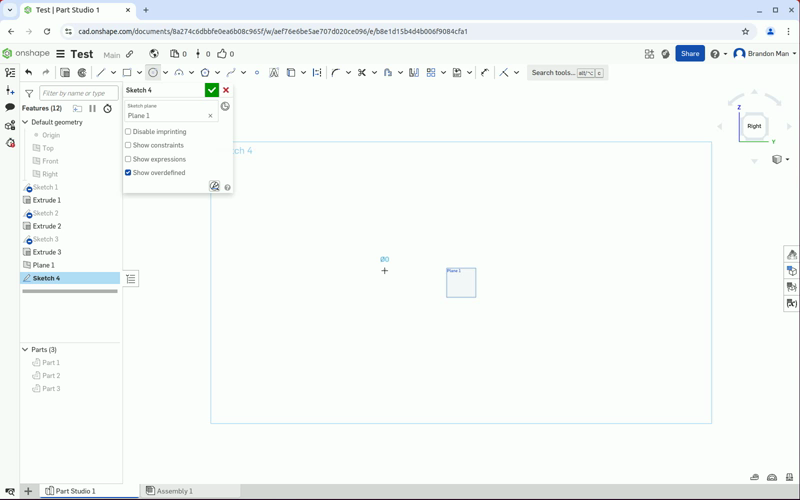
mouse_move(392, 270)
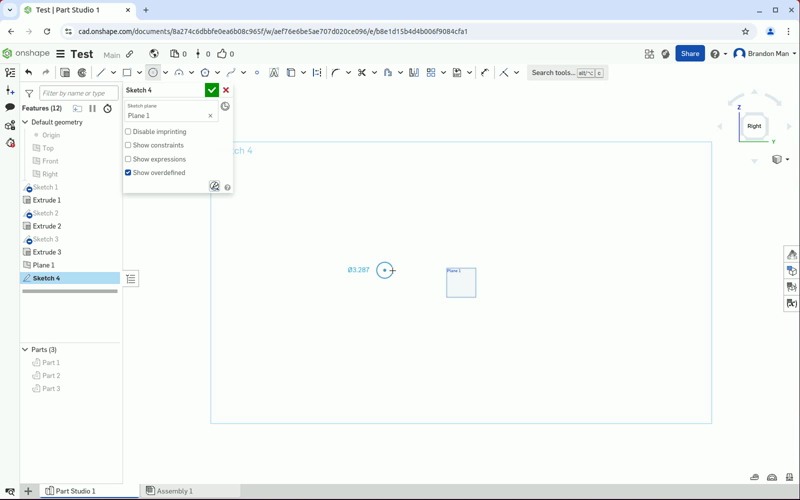
click(392, 270)
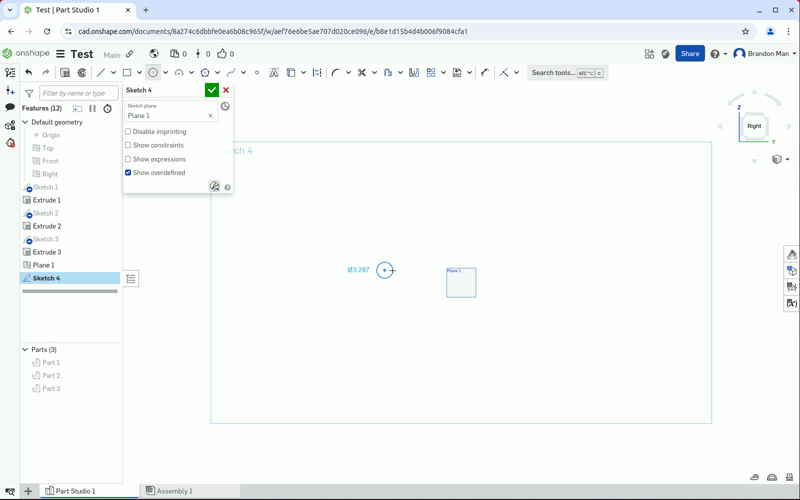
key(esc)
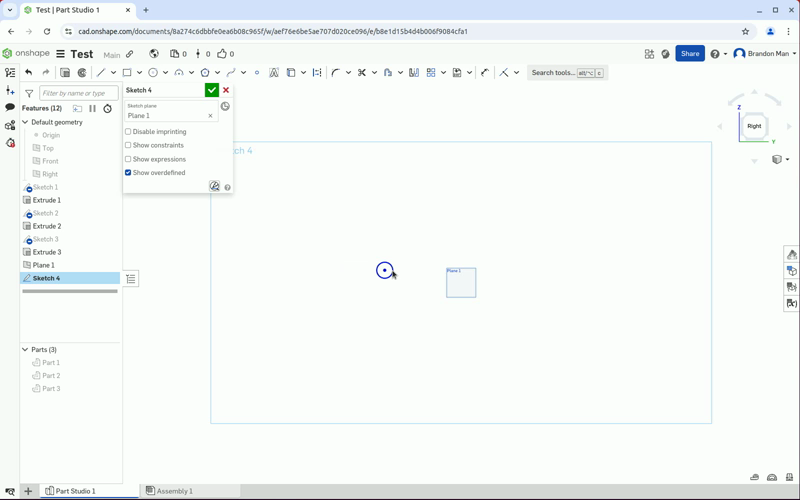
key(c)
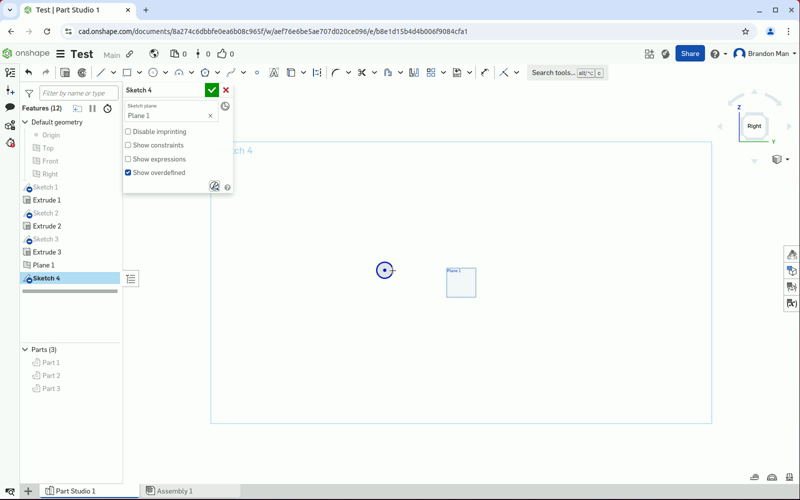
key_down(shift)
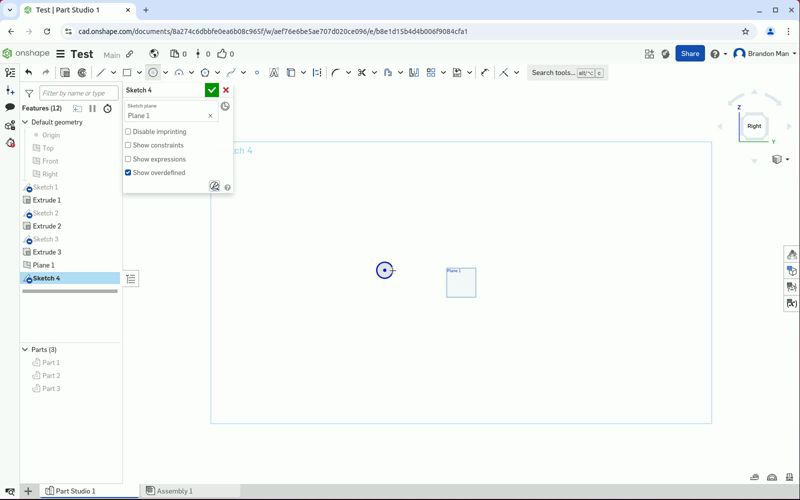
mouse_move(384, 270)
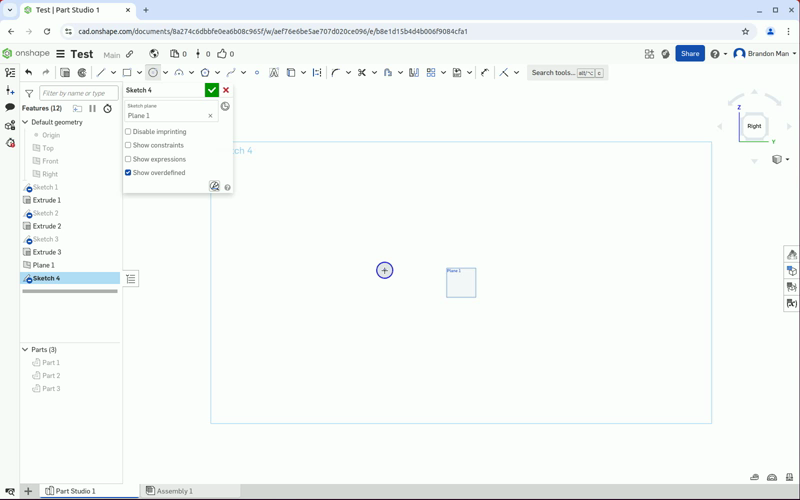
click(384, 270)
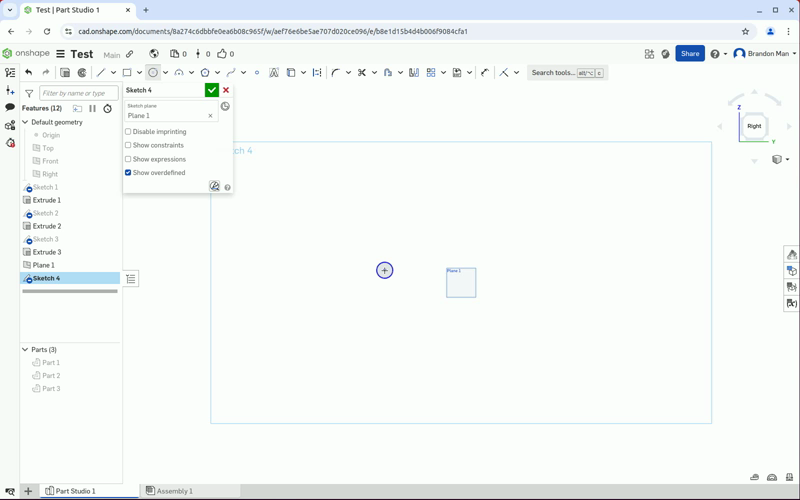
key_up(shift)
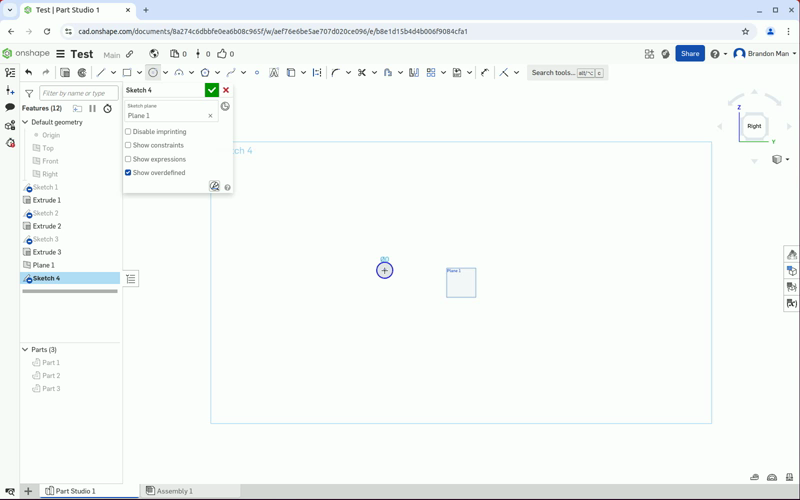
mouse_move(390, 270)
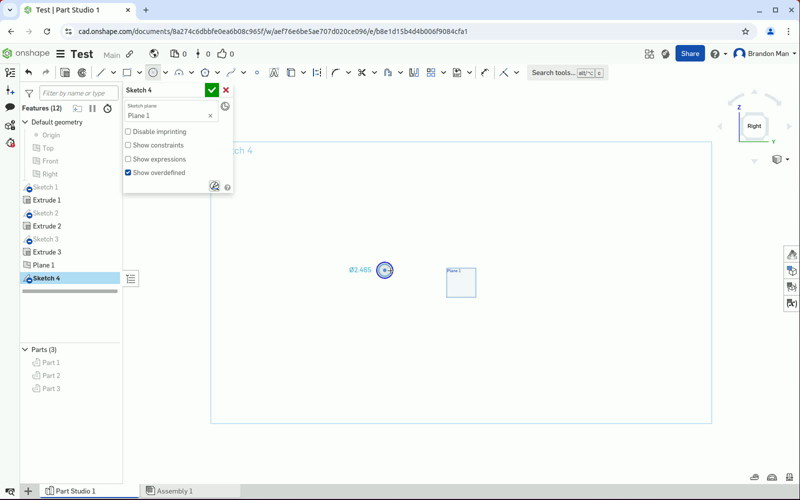
scroll(6)
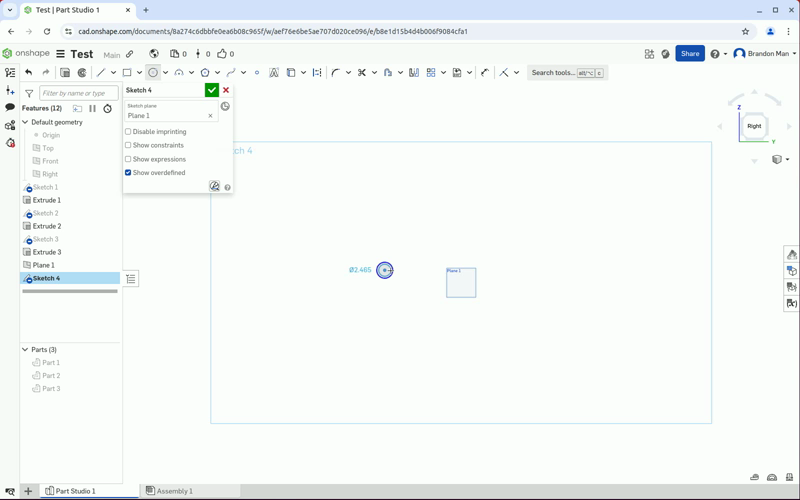
scroll(6)
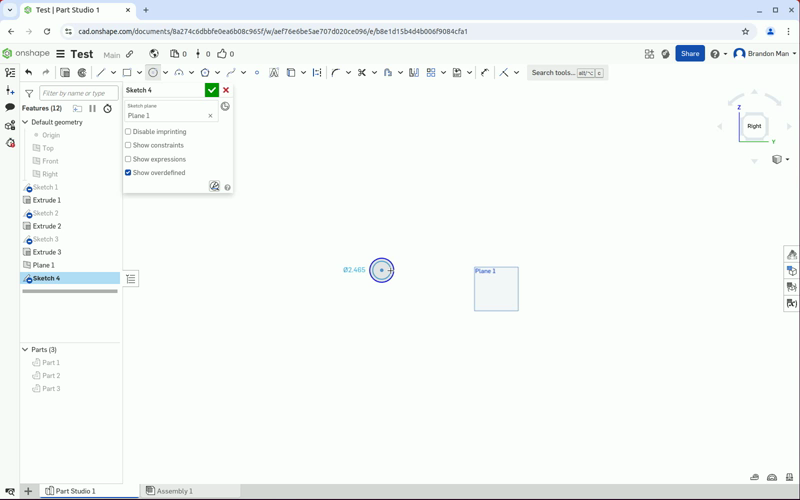
scroll(6)
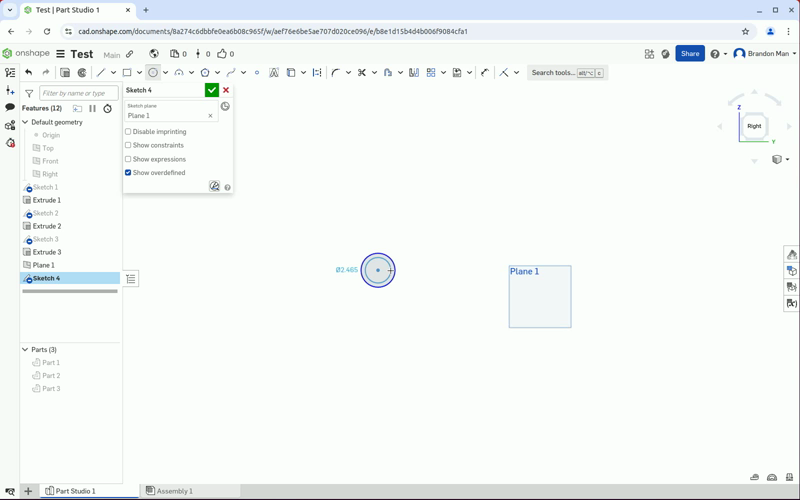
scroll(6)
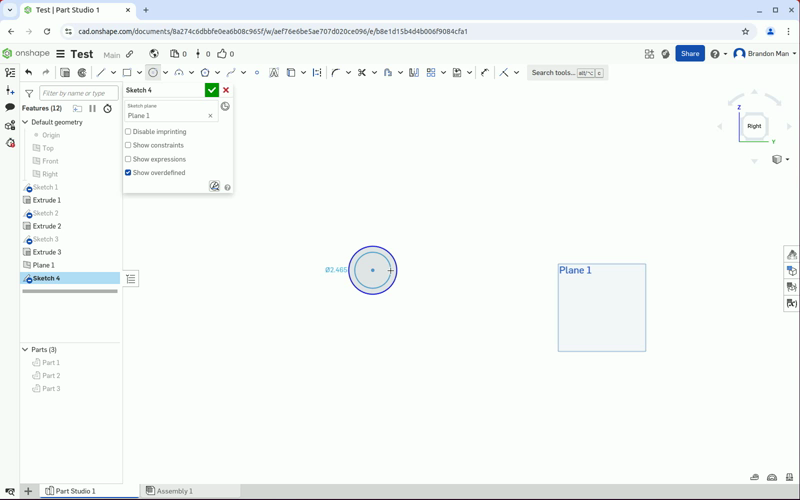
scroll(6)
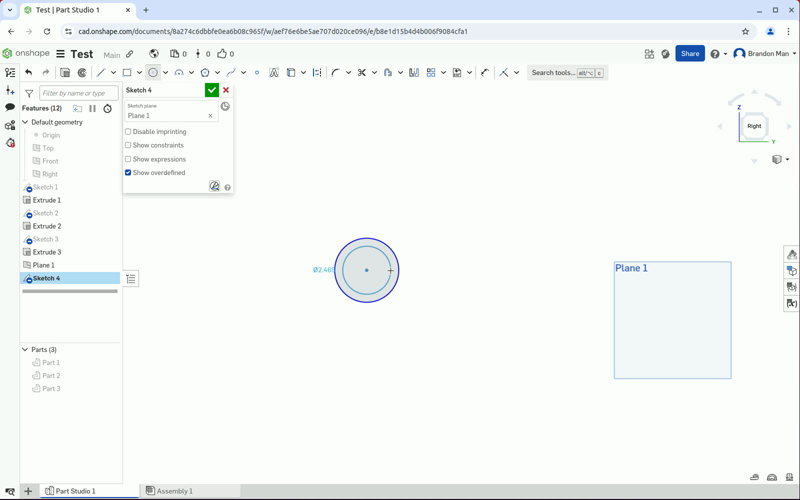
scroll(6)
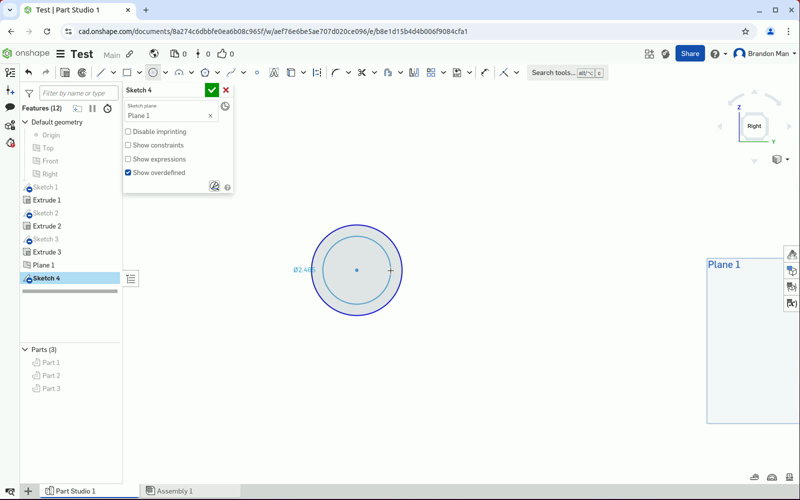
scroll(6)
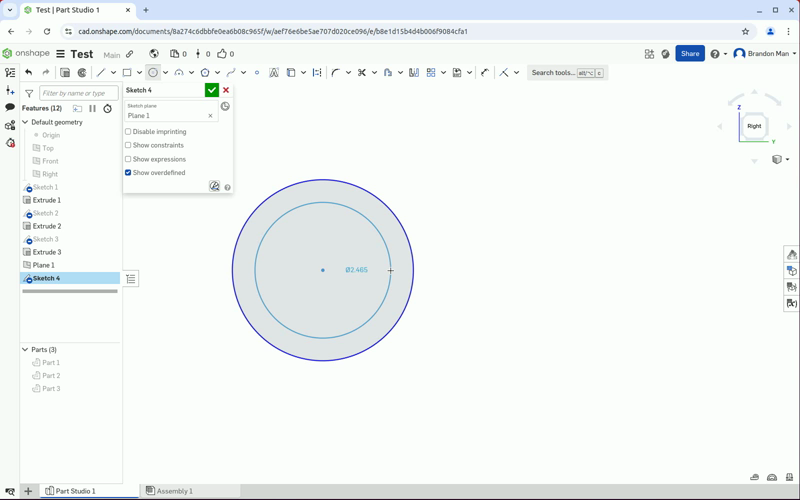
click(390, 270)
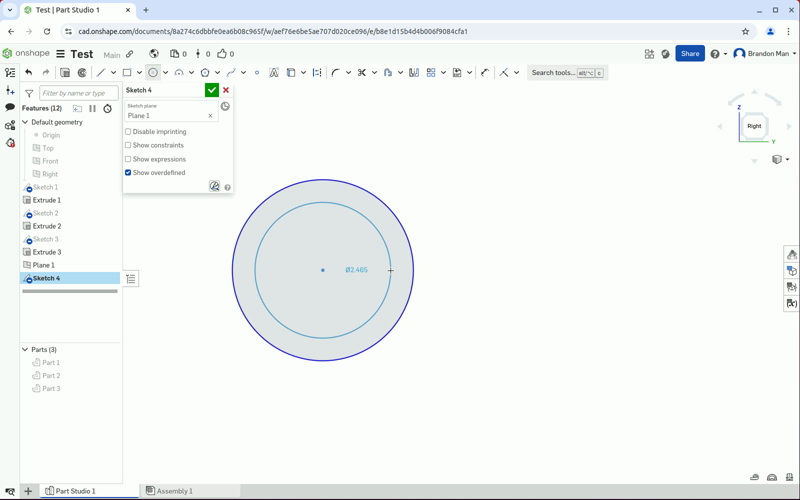
scroll(-6)
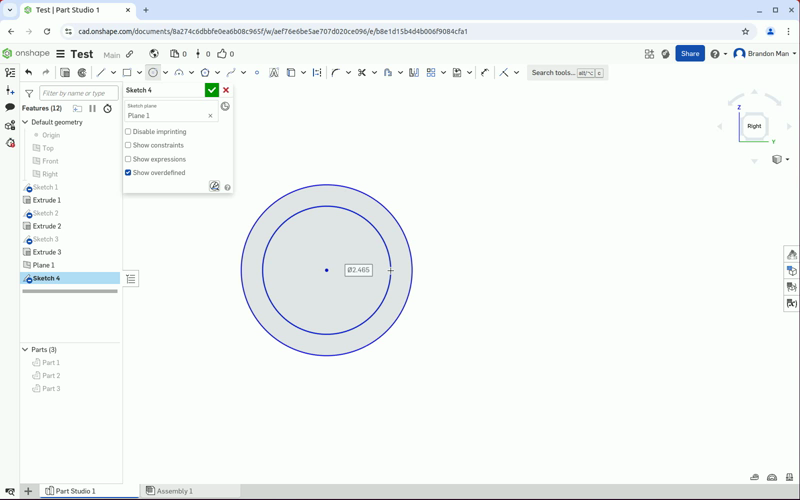
scroll(-6)
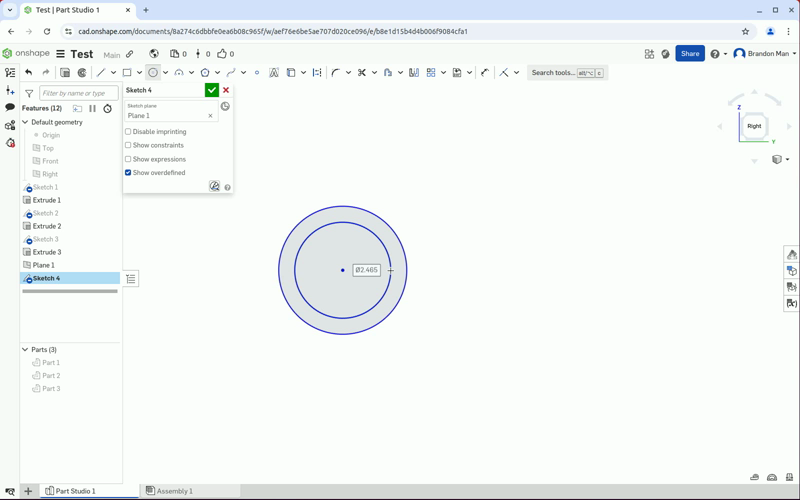
scroll(-6)
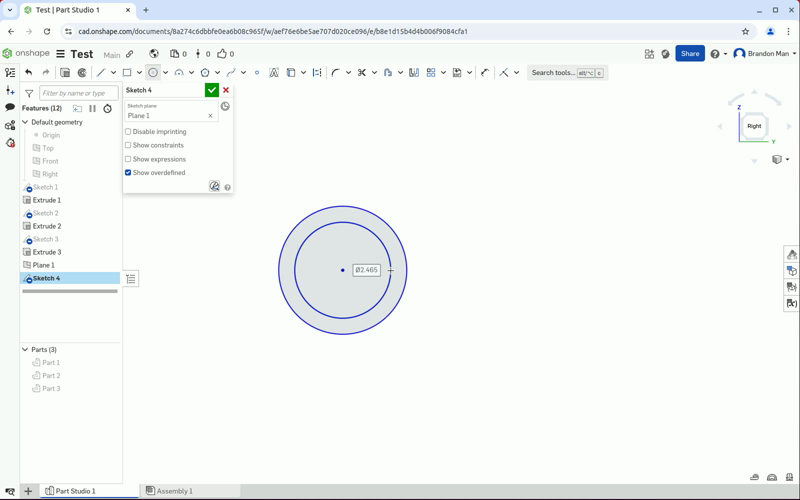
scroll(-6)
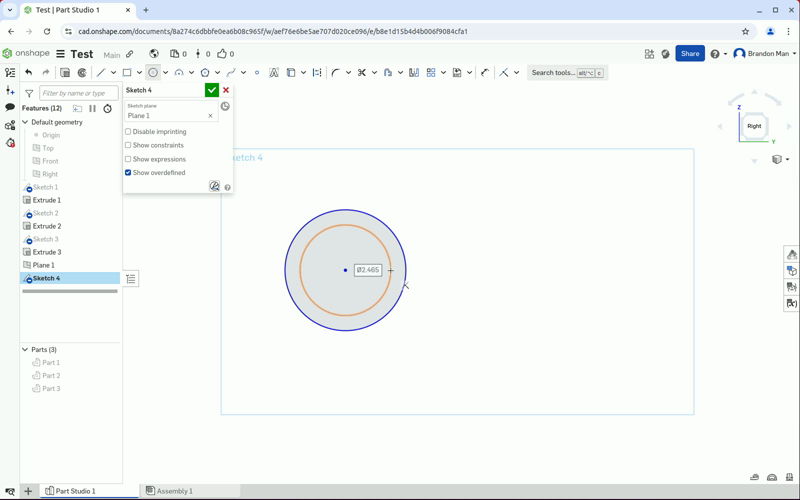
scroll(-6)
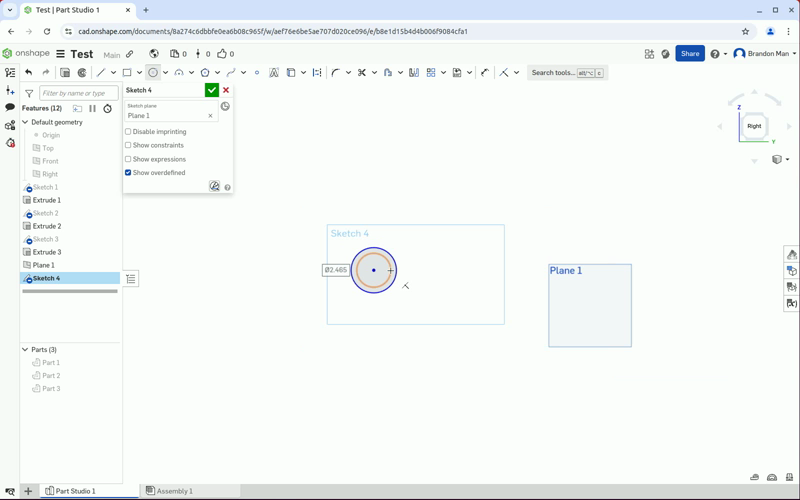
scroll(-6)
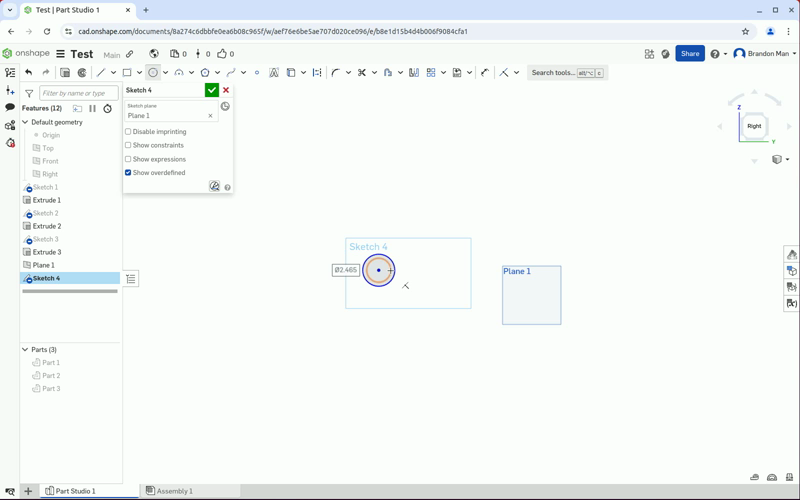
scroll(-6)
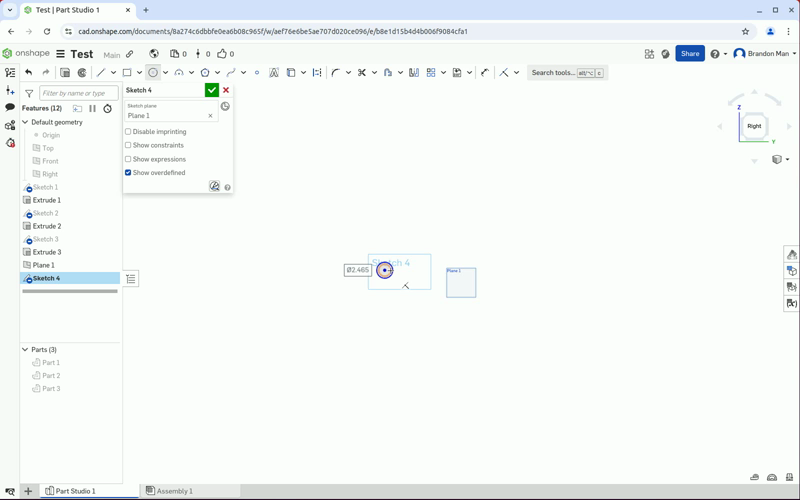
key(esc)
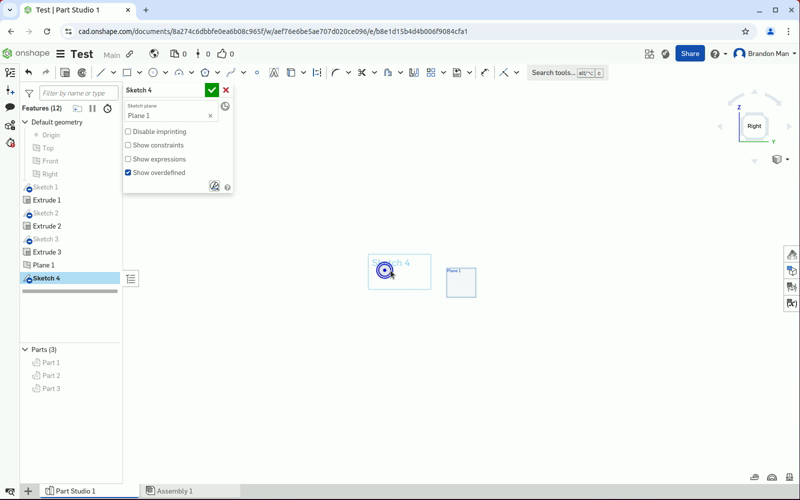
mouse_move(390, 267)
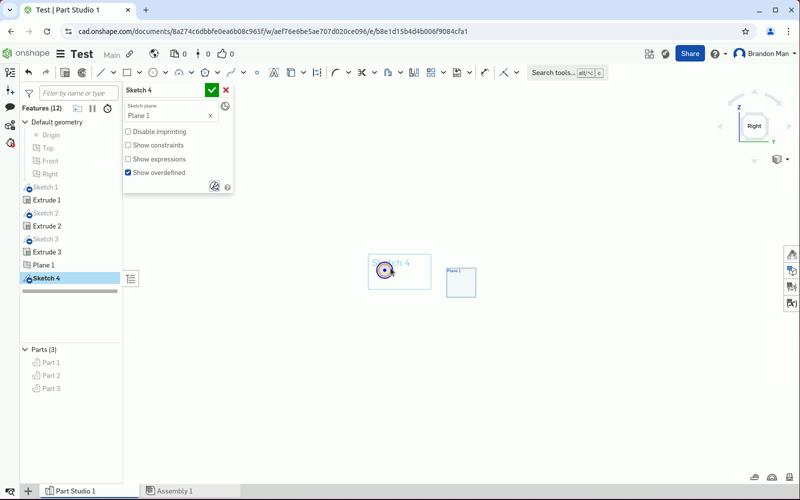
scroll(6)
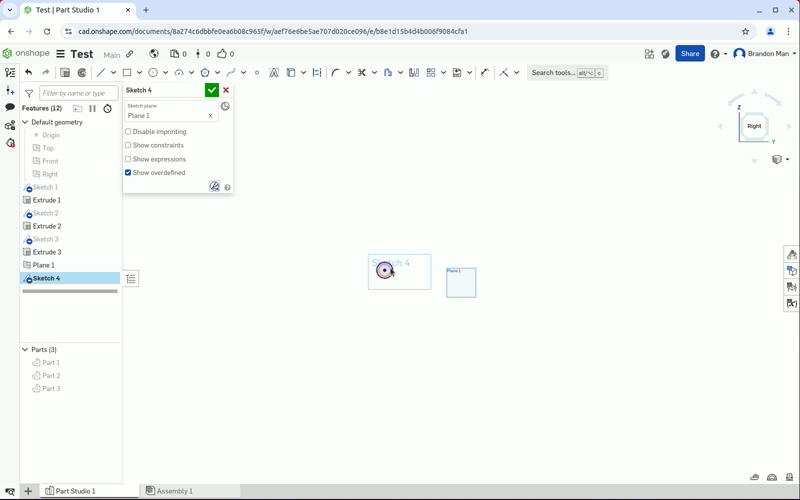
scroll(6)
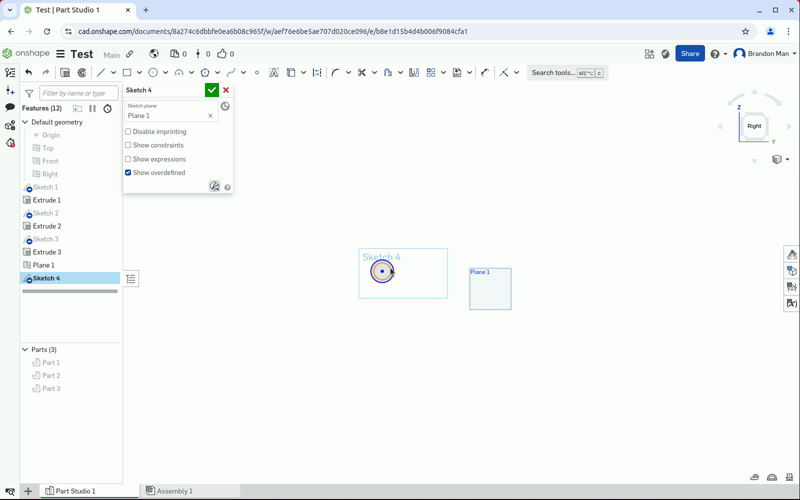
scroll(6)
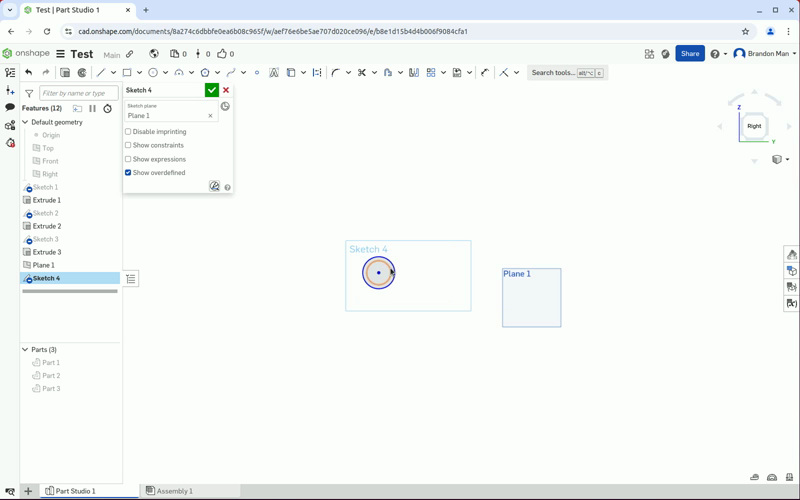
scroll(6)
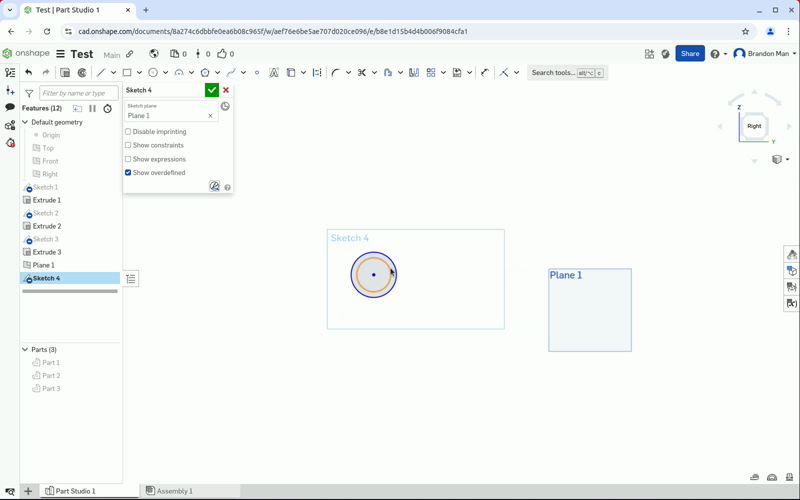
scroll(6)
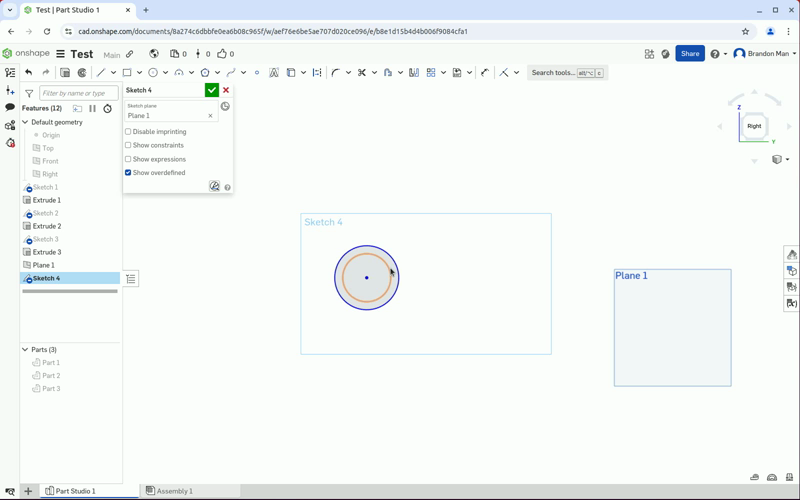
scroll(6)
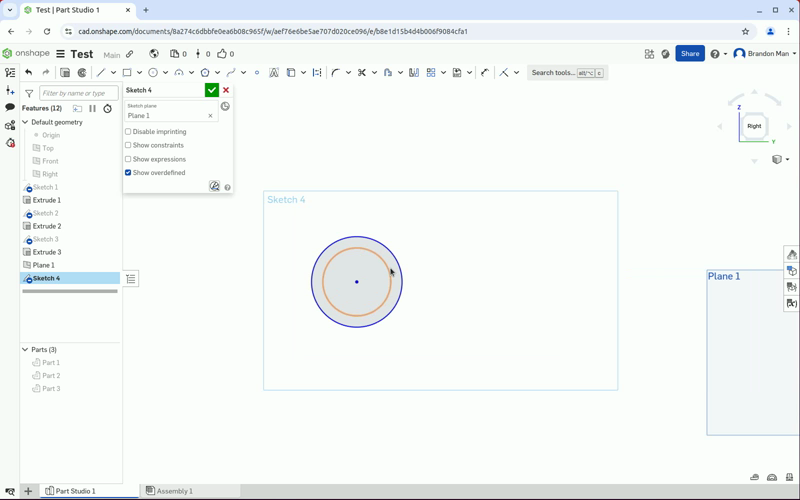
scroll(6)
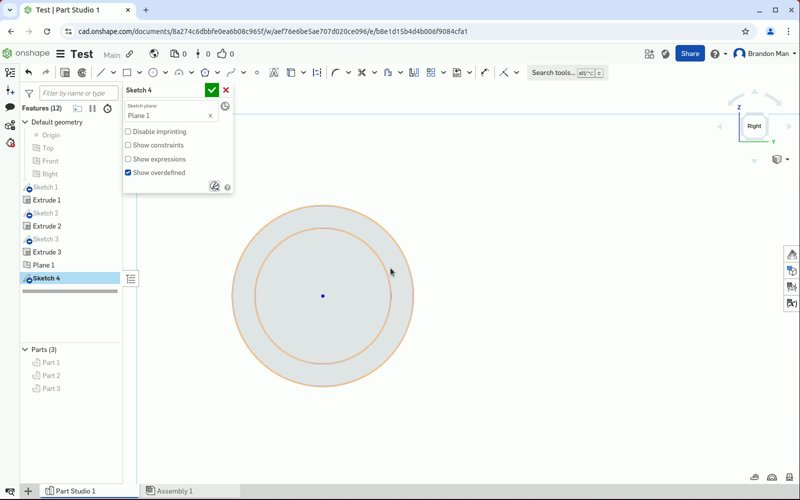
click(390, 267)
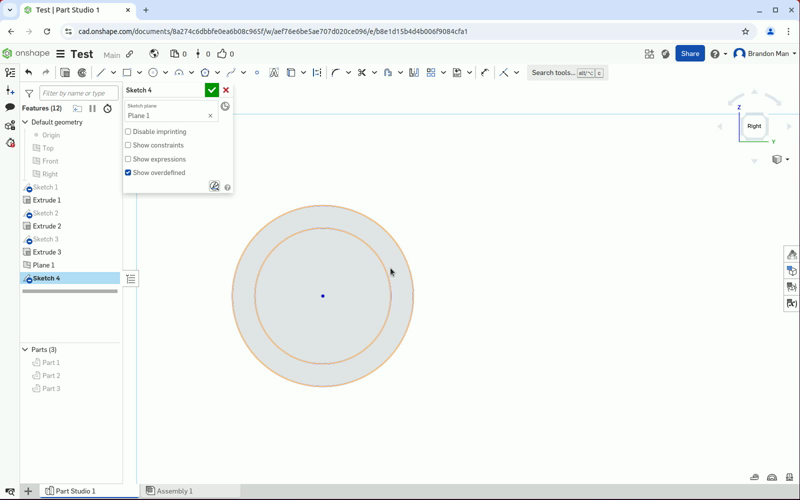
scroll(-6)
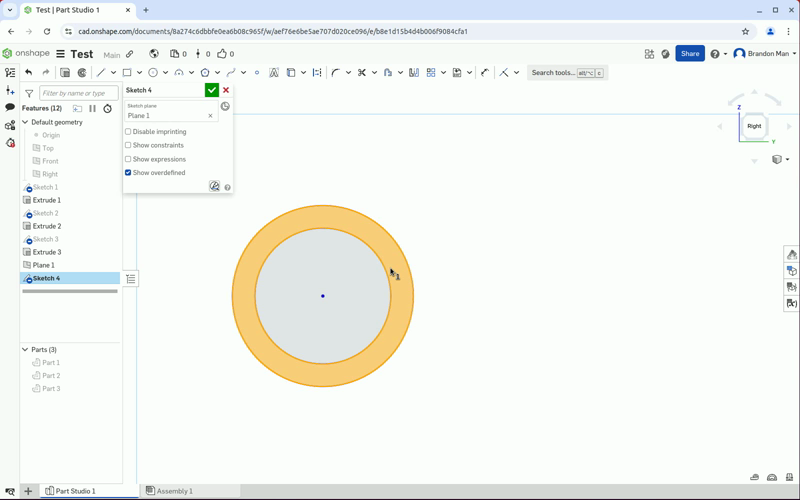
scroll(-6)
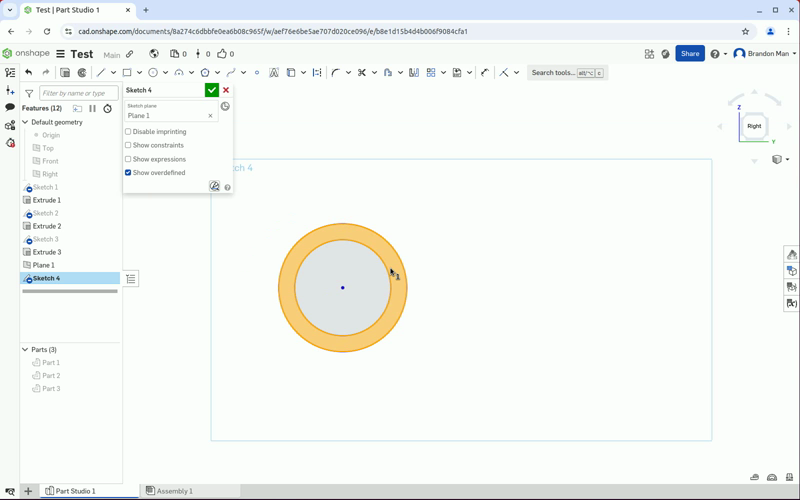
scroll(-6)
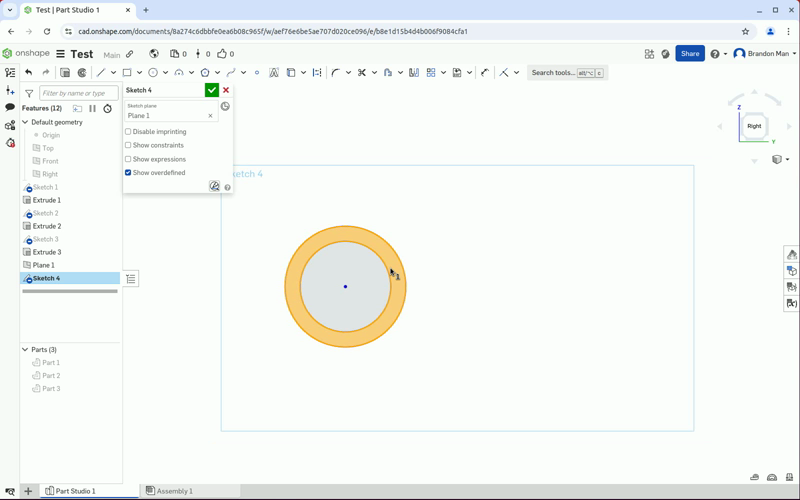
scroll(-6)
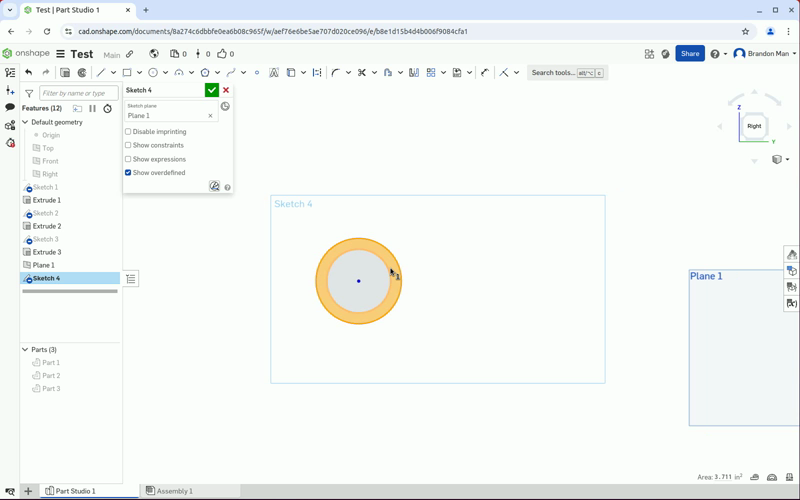
scroll(-6)
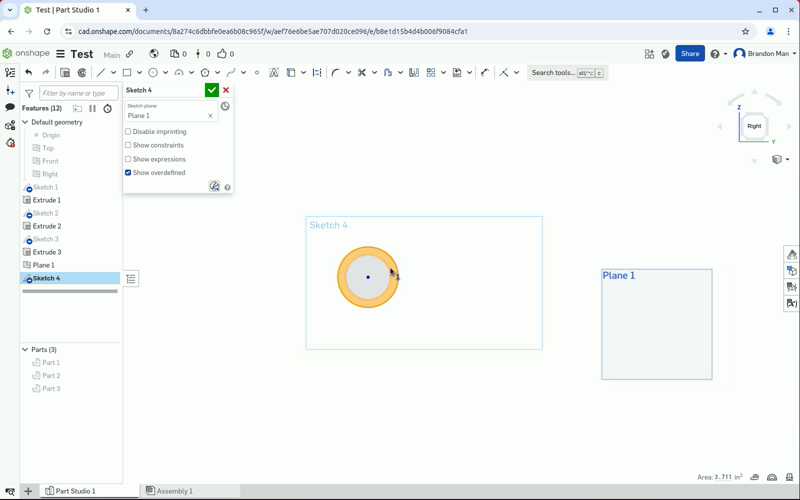
scroll(-6)
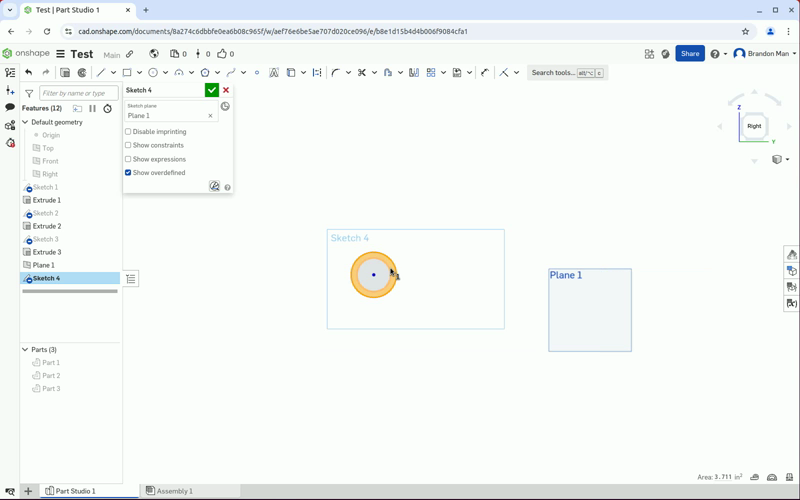
scroll(-6)
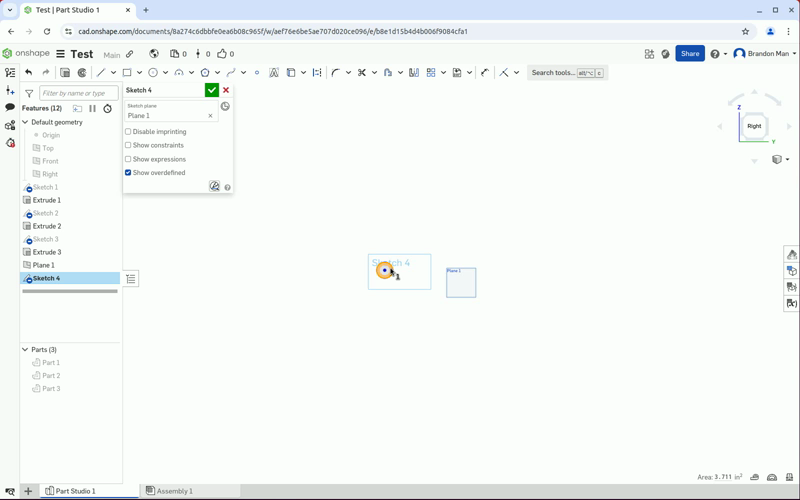
mouse_move(73, 352)
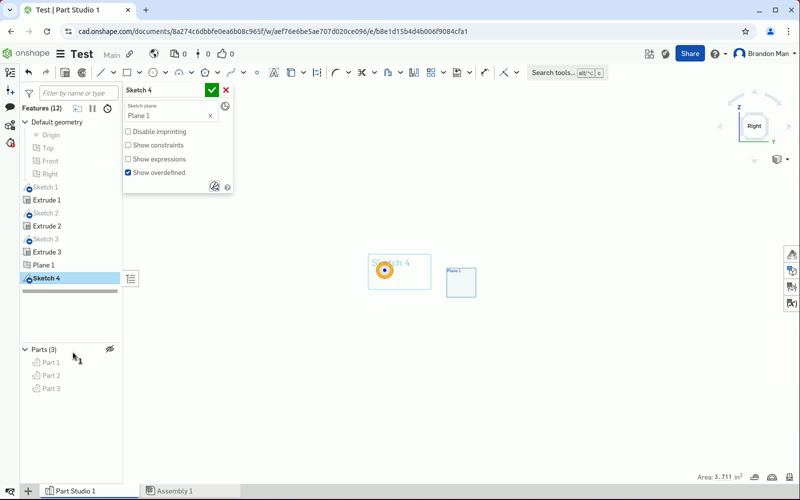
key(shift+y)
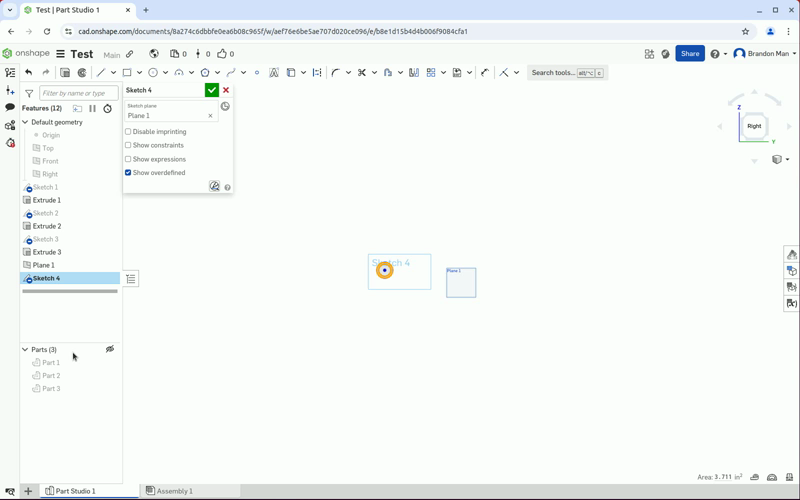
key(shift+e)
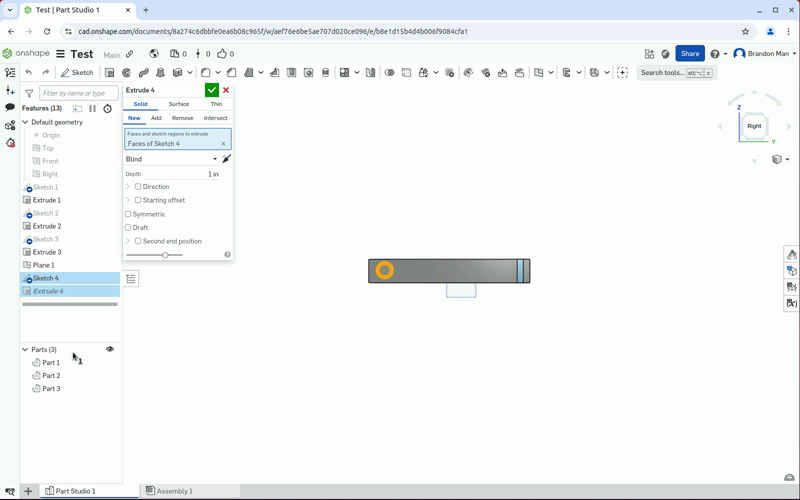
mouse_move(143, 106)
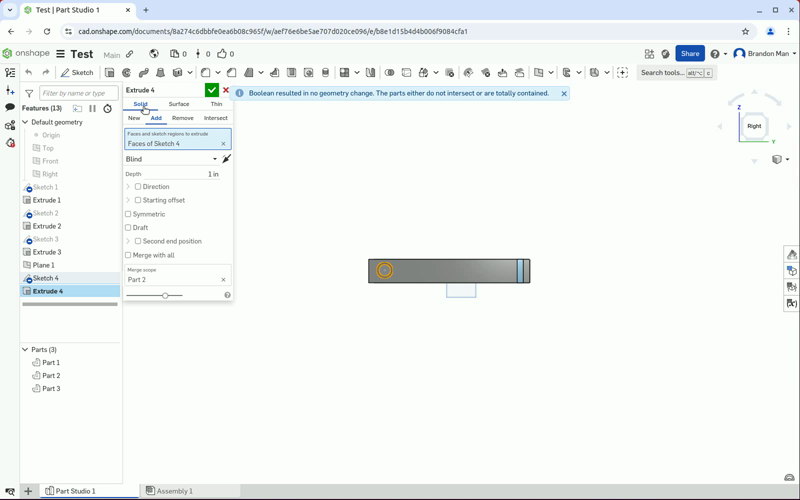
click(143, 106)
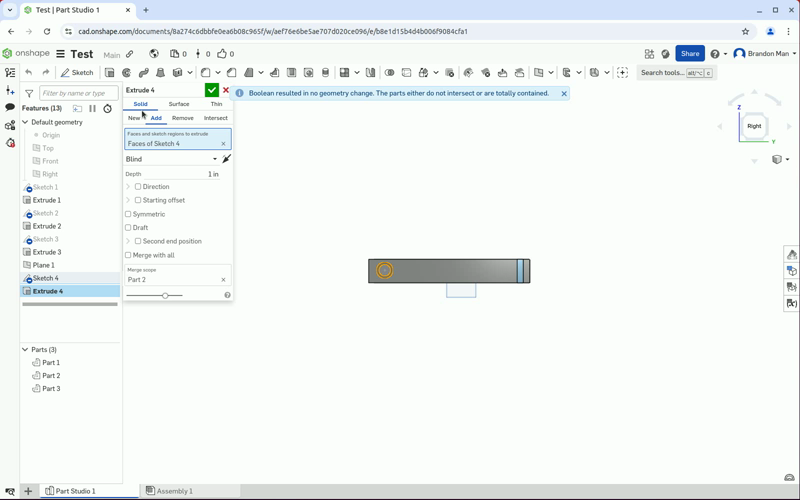
mouse_move(137, 120)
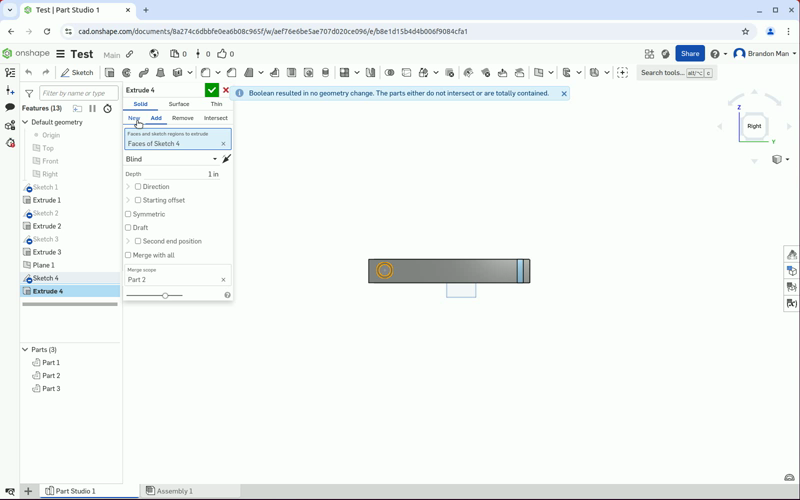
click(137, 120)
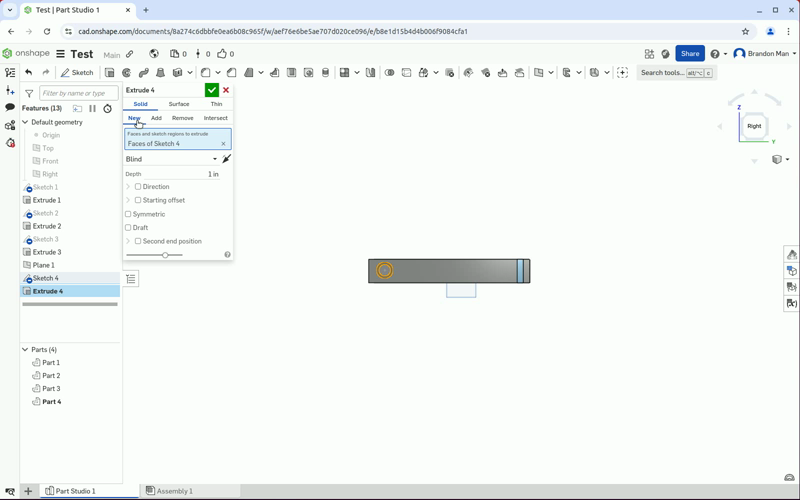
key(tab, 4)
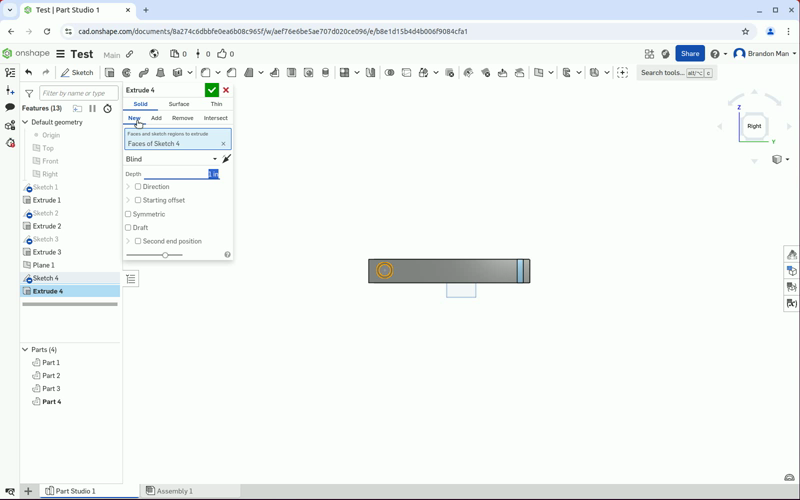
text(4.814)
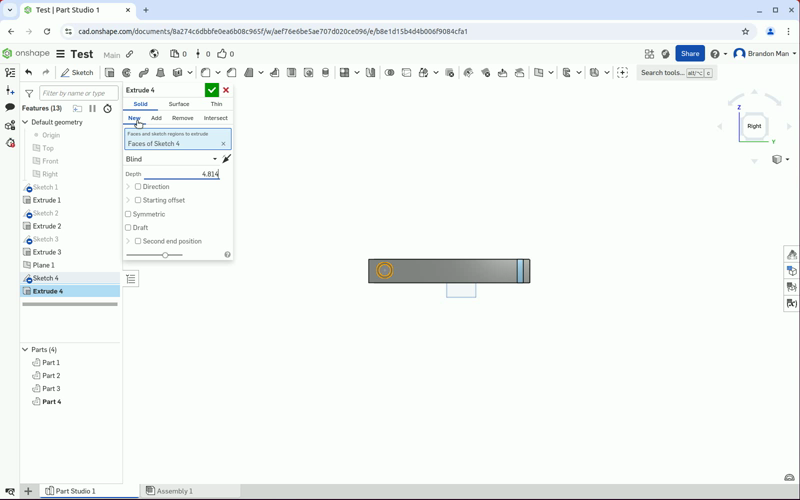
key(enter)
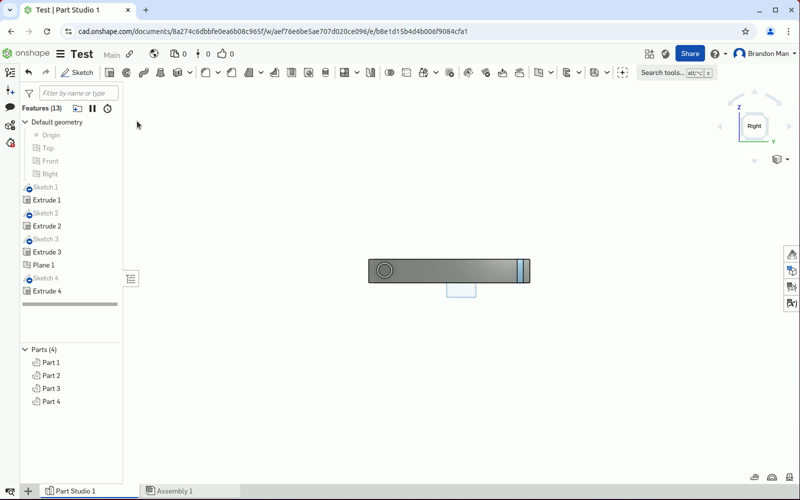
key(shift+h)
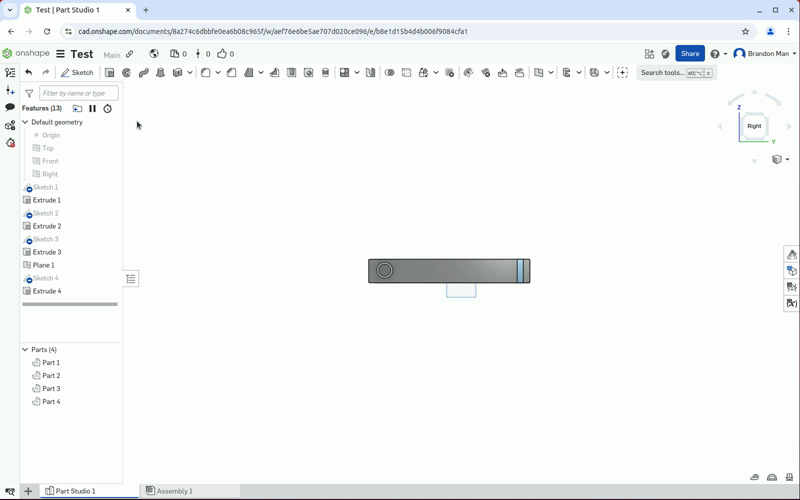
key(shift+h)
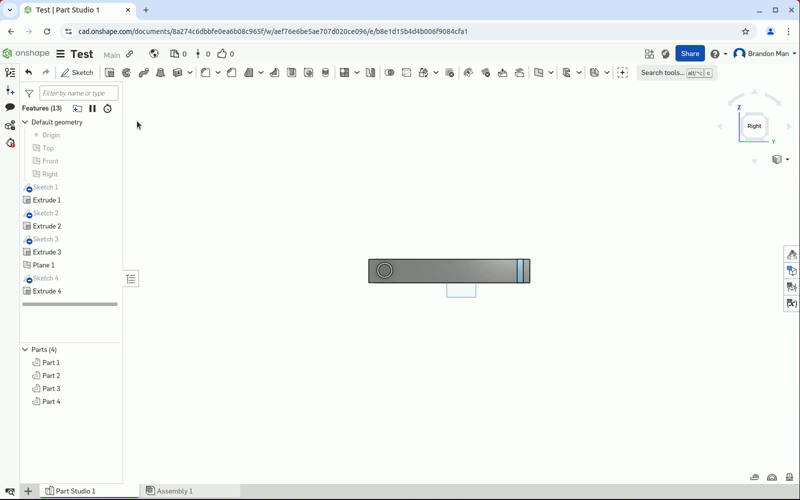
mouse_move(73, 189)
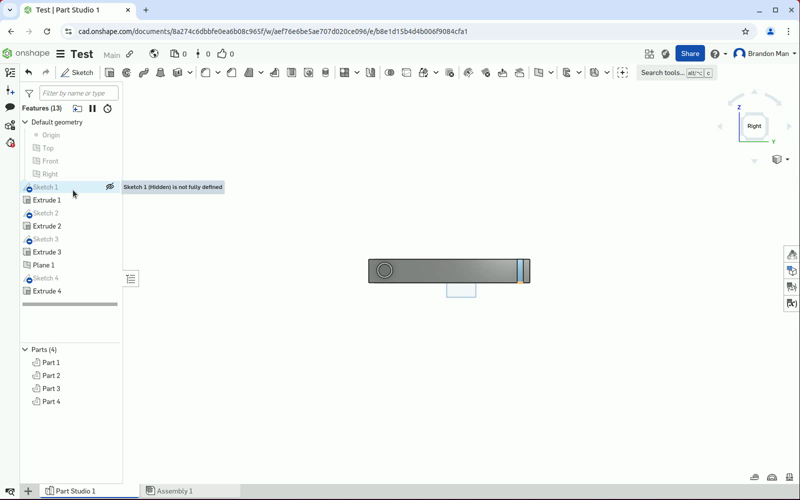
click(73, 189)
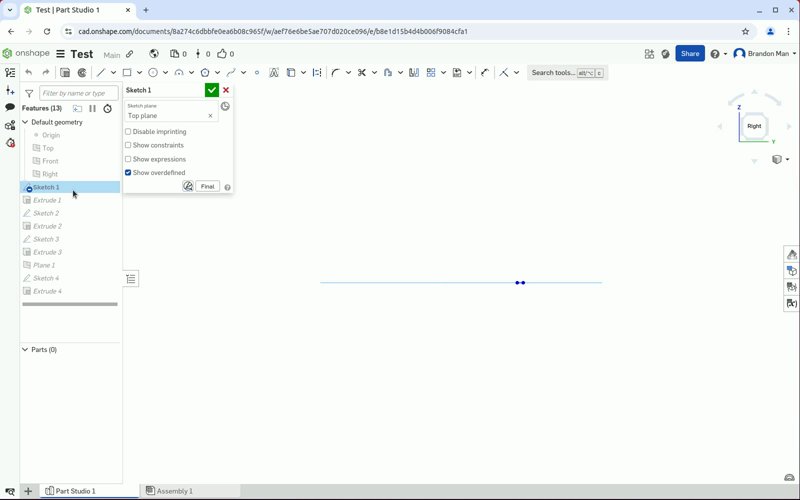
mouse_move(229, 92)
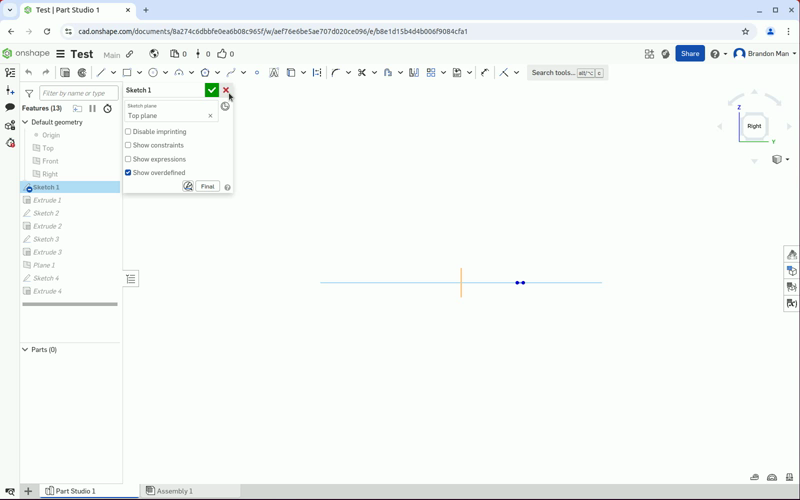
click(229, 92)
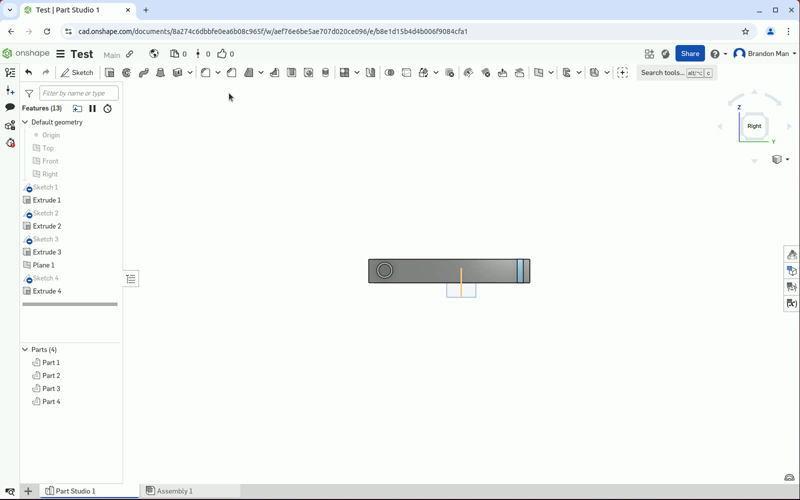
mouse_move(541, 75)
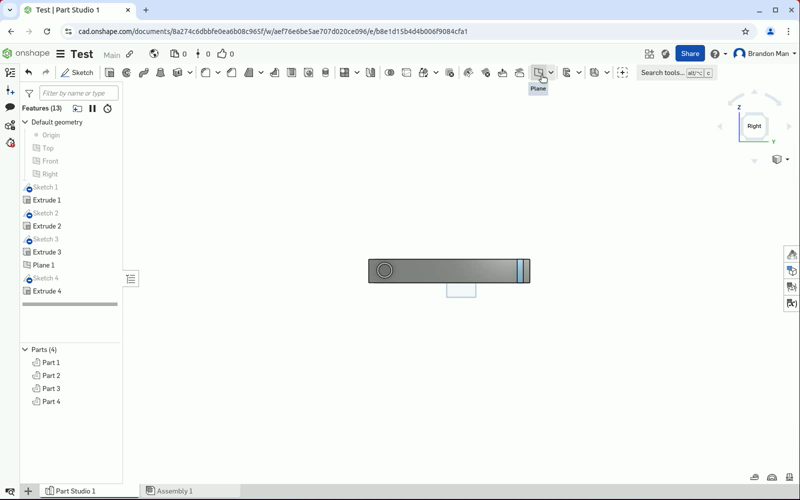
click(541, 75)
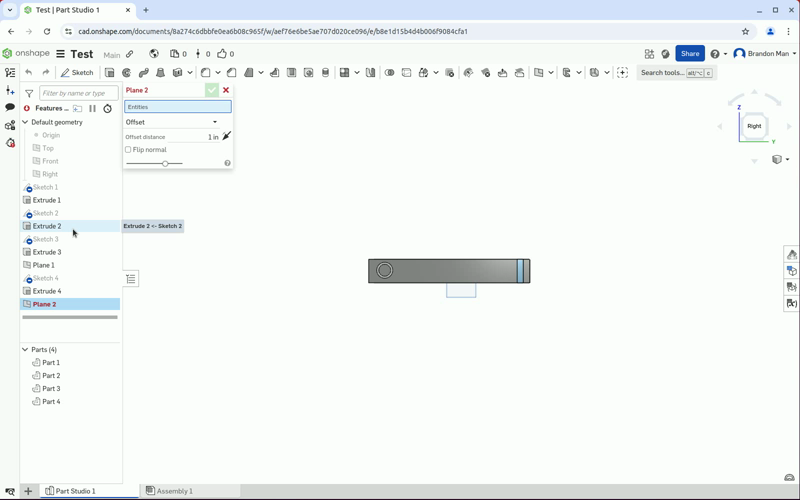
scroll(3)
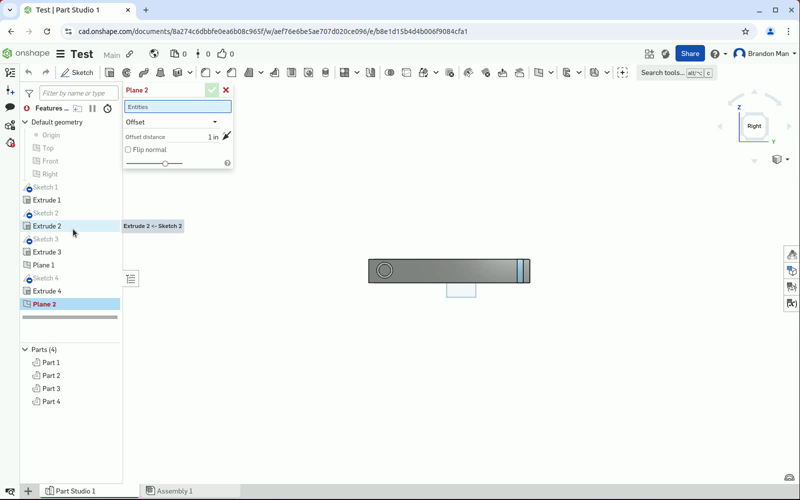
mouse_move(73, 176)
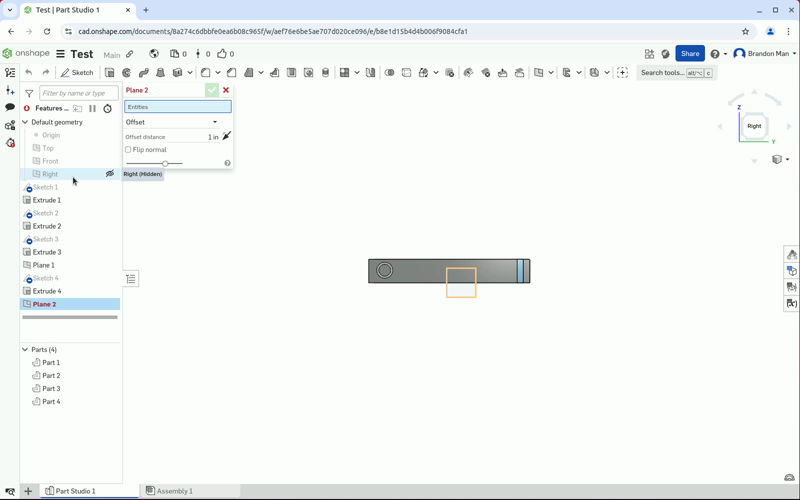
click(73, 176)
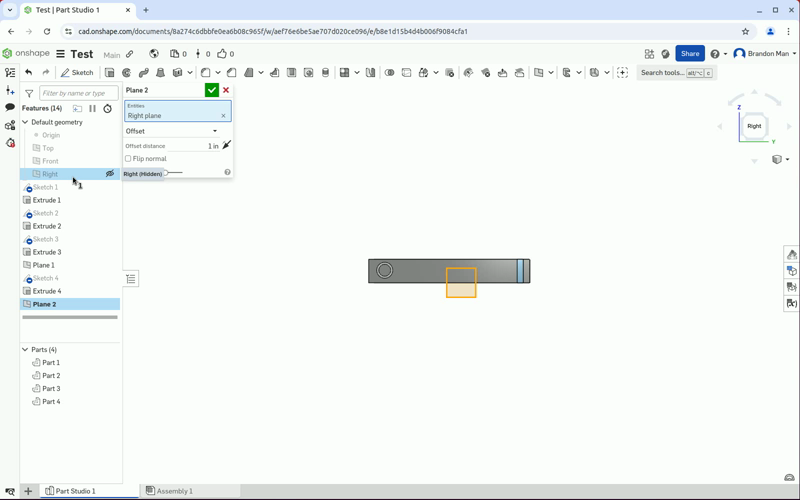
key(tab, 2)
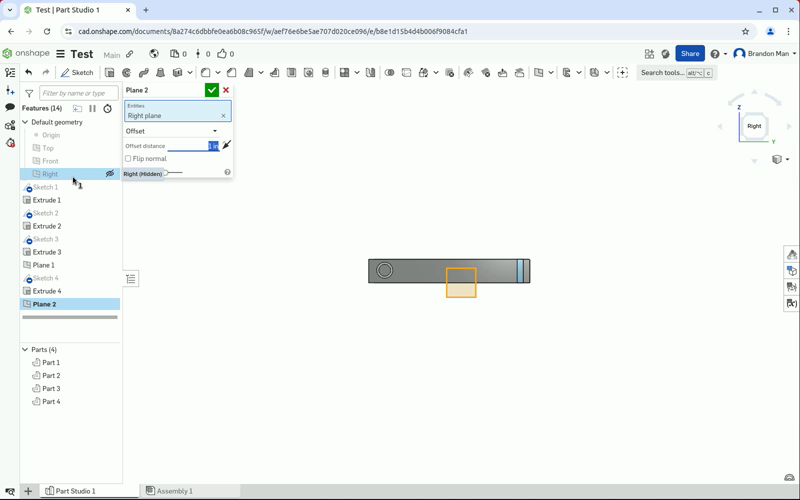
text(10.599)
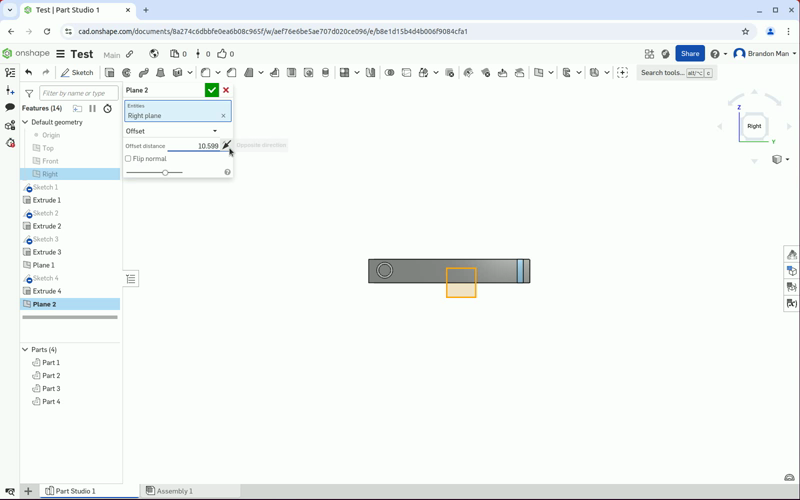
mouse_move(229, 147)
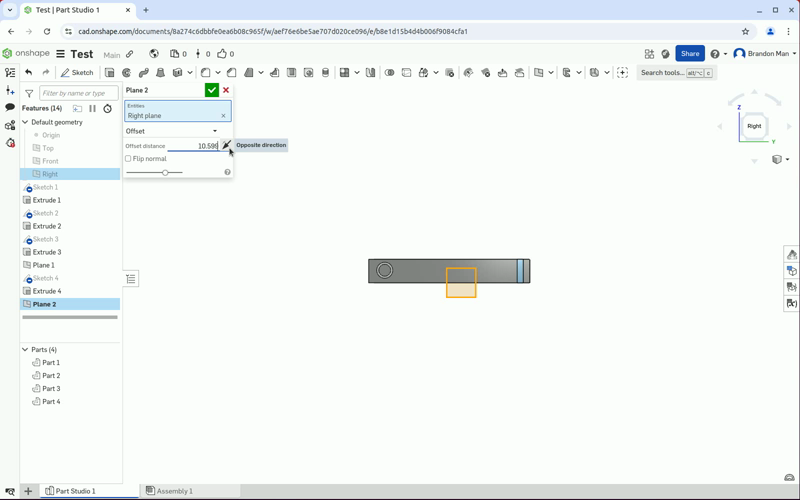
click(229, 147)
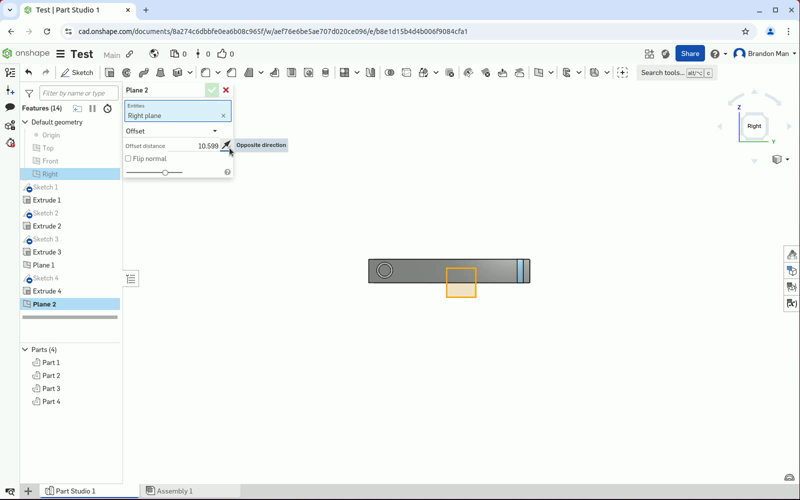
key(enter, 2)
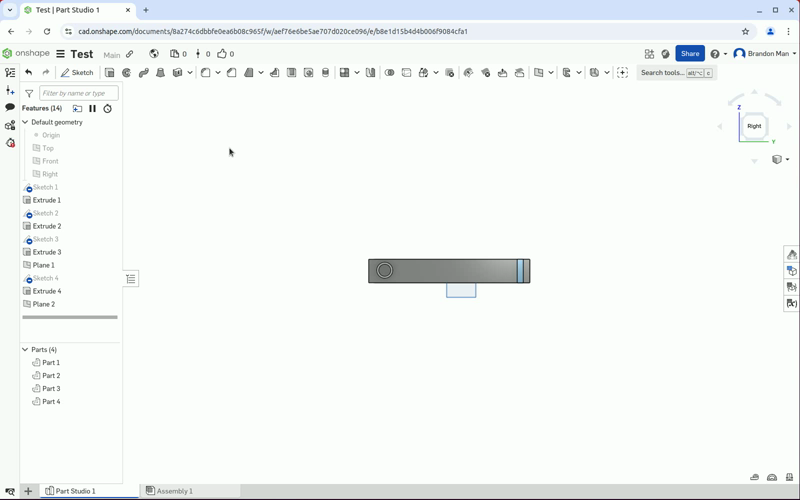
key(shift+s)
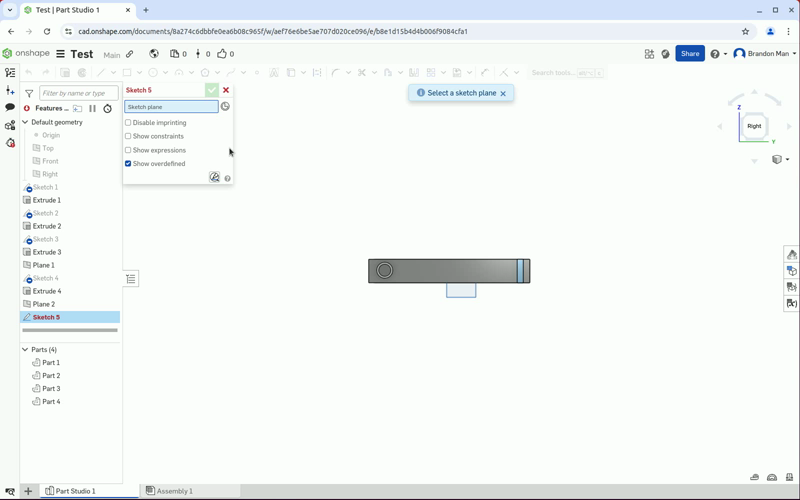
mouse_move(73, 306)
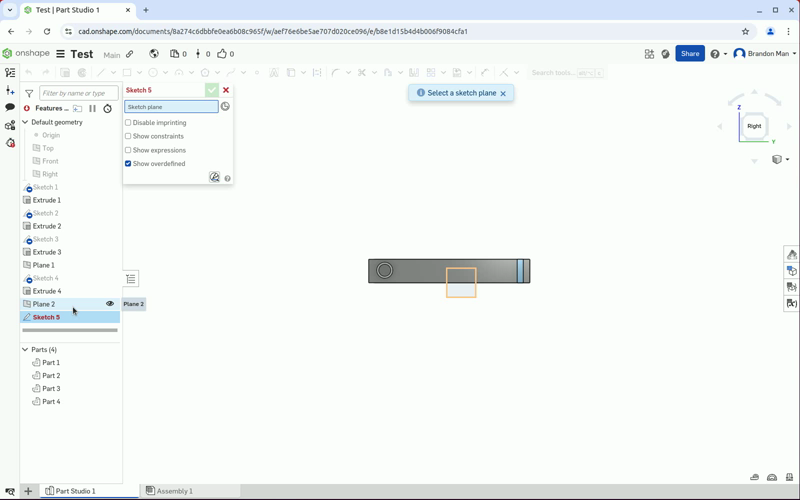
click(73, 306)
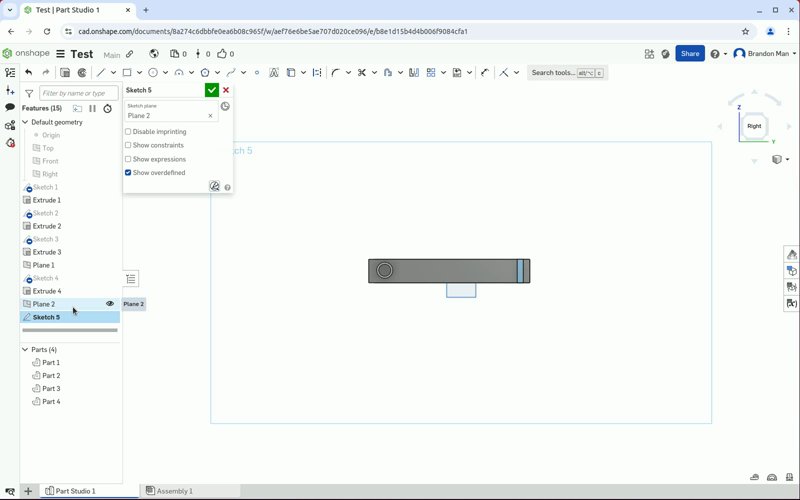
mouse_move(73, 352)
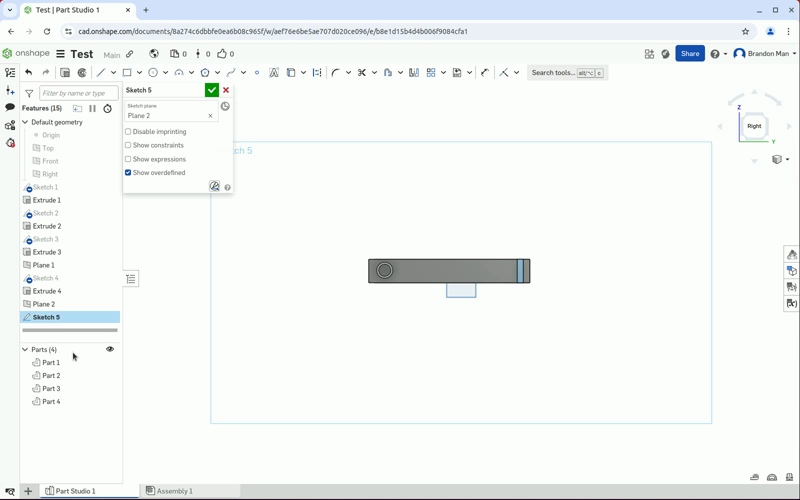
key(y)
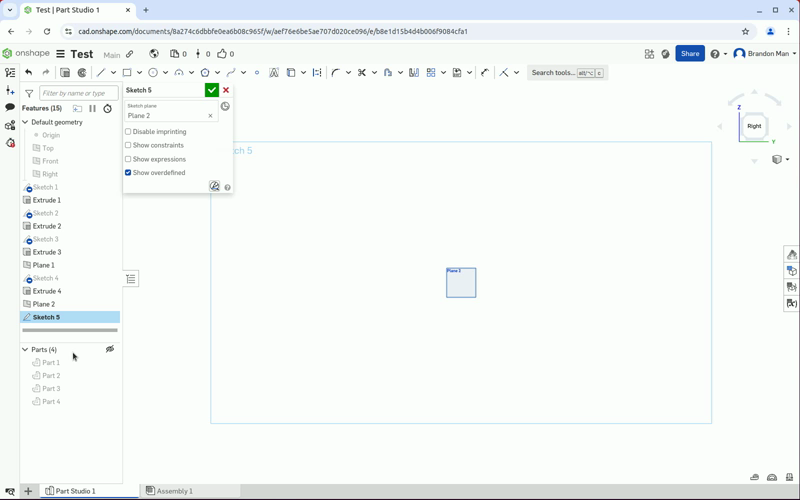
key(l)
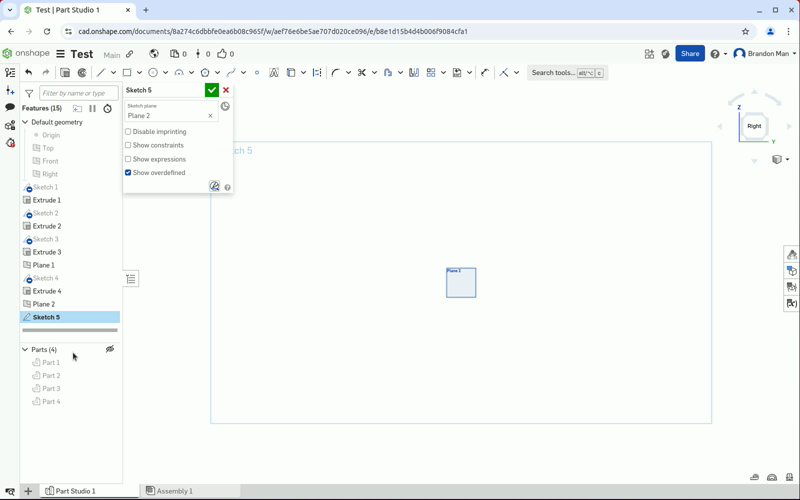
key_down(shift)
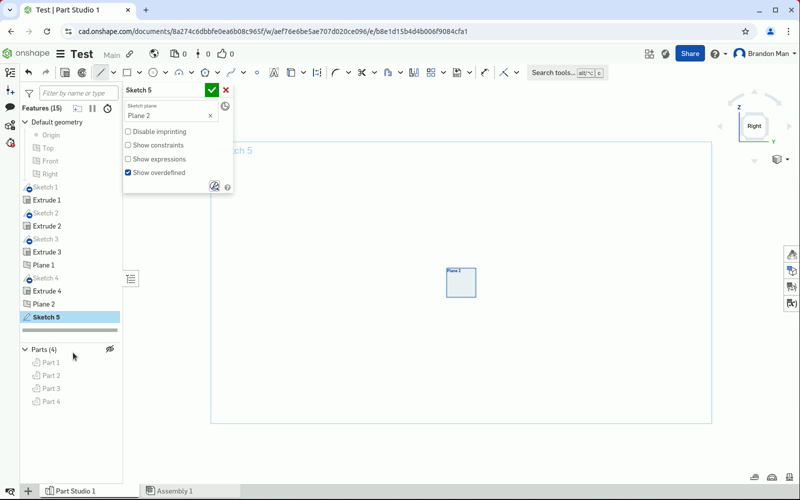
mouse_move(501, 259)
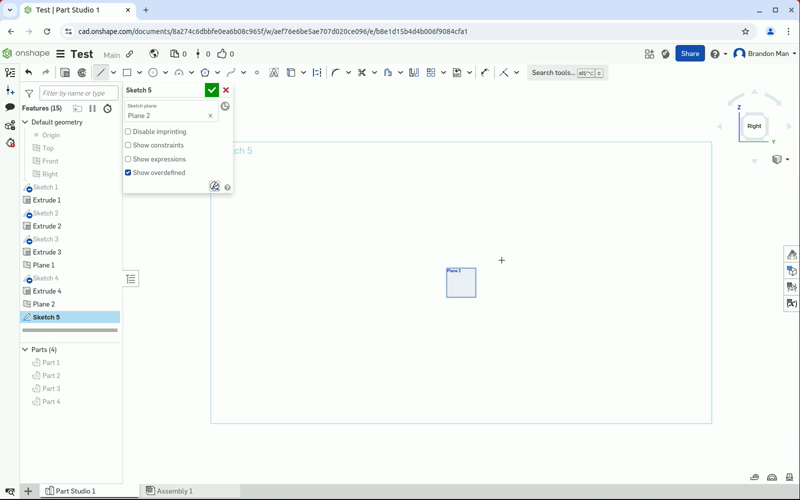
click(501, 259)
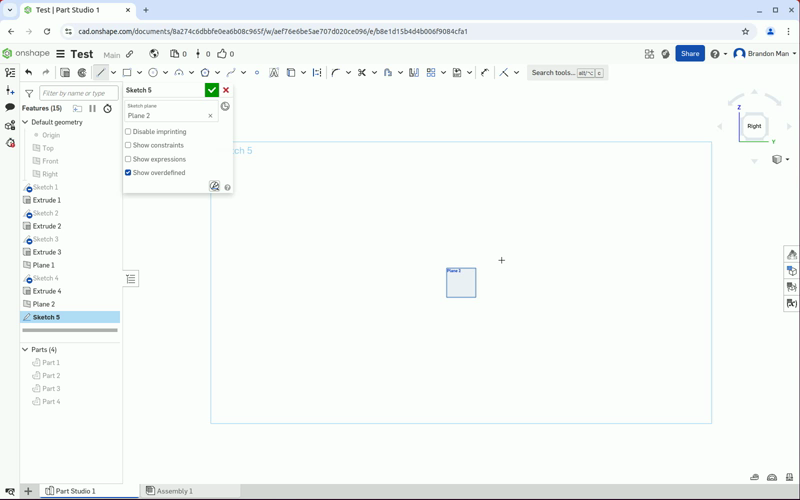
key_up(shift)
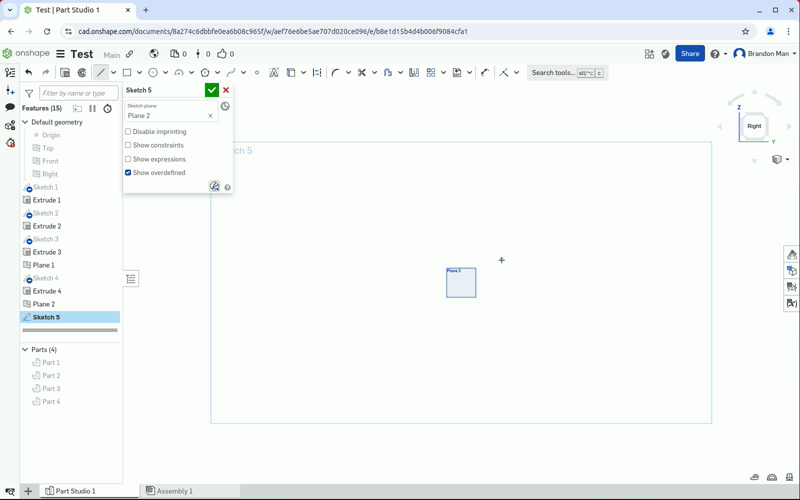
key_down(shift)
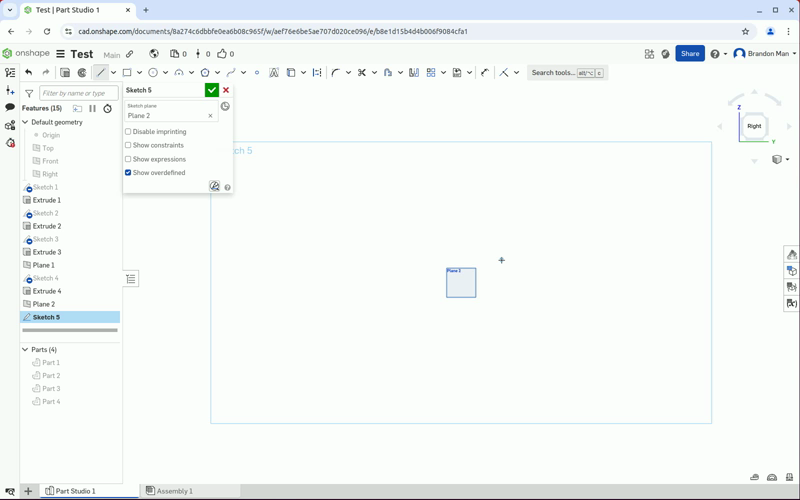
mouse_move(531, 259)
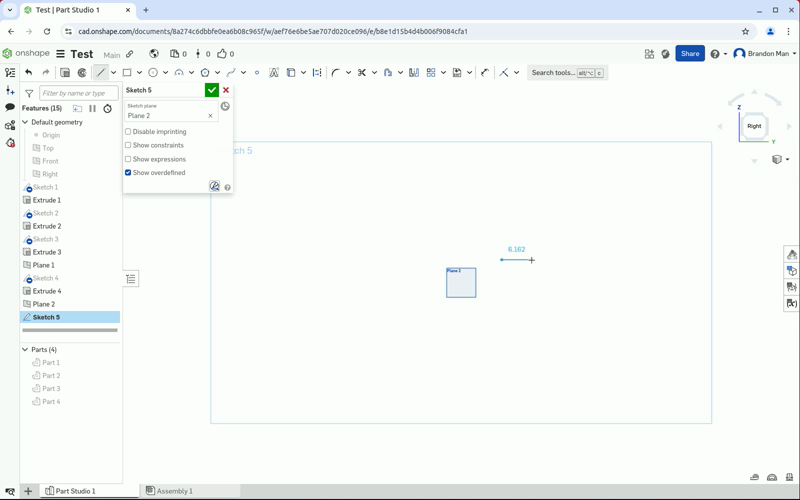
mouse_move(508, 259)
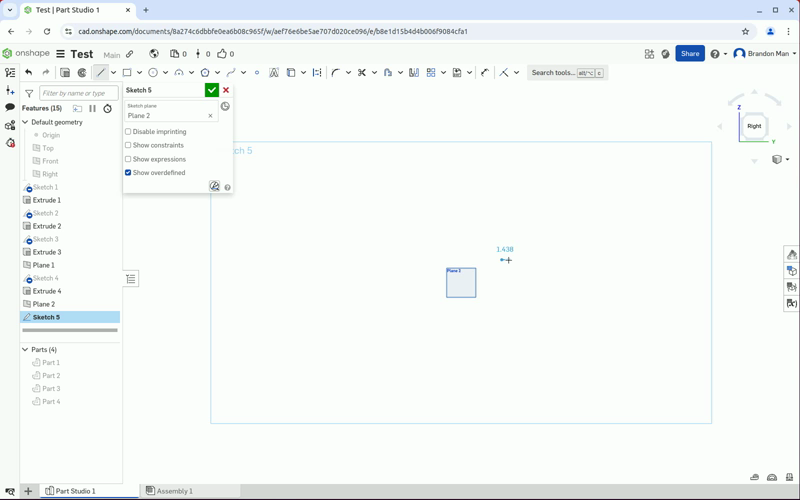
scroll(6)
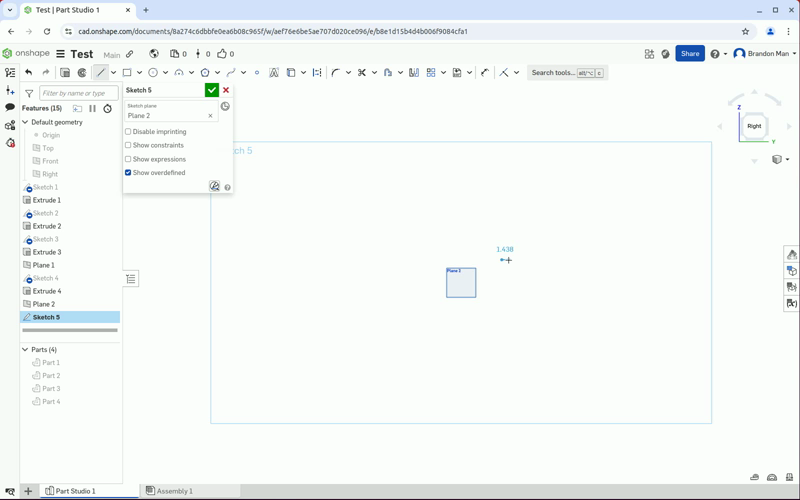
scroll(6)
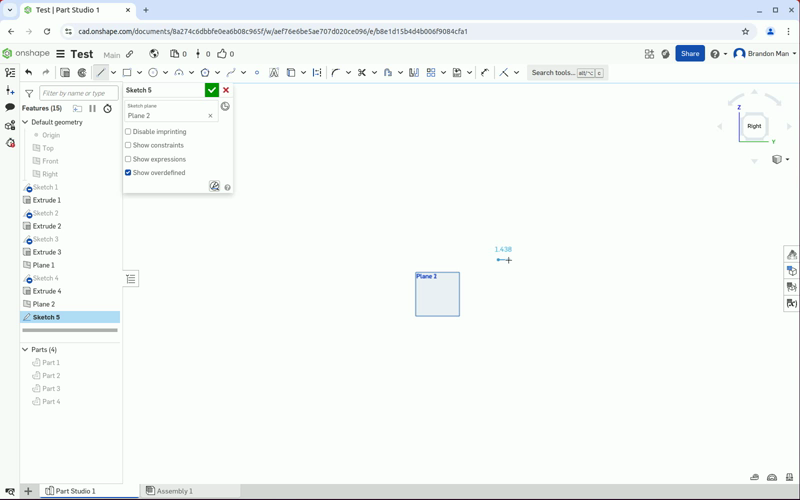
scroll(6)
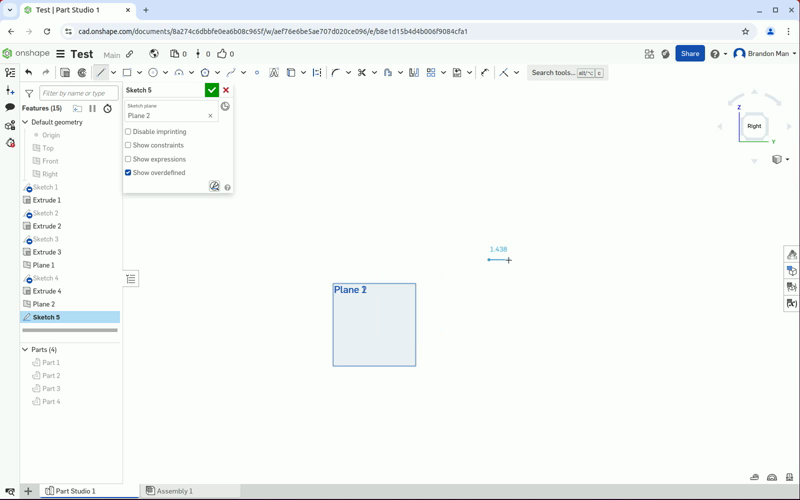
scroll(6)
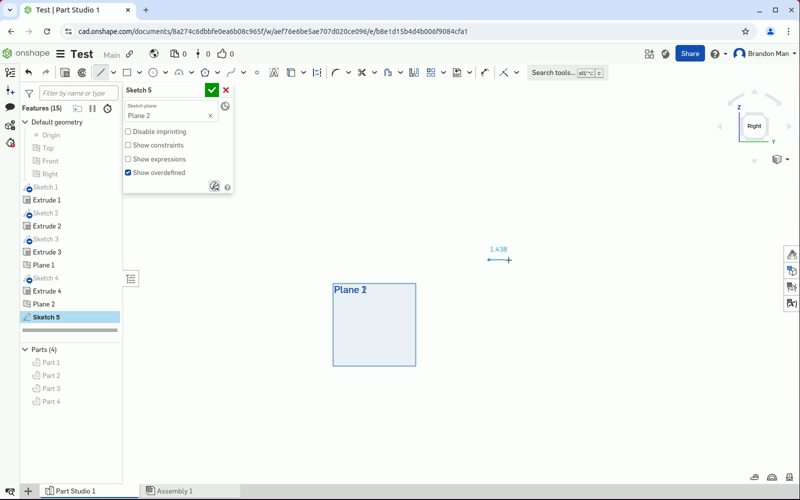
scroll(6)
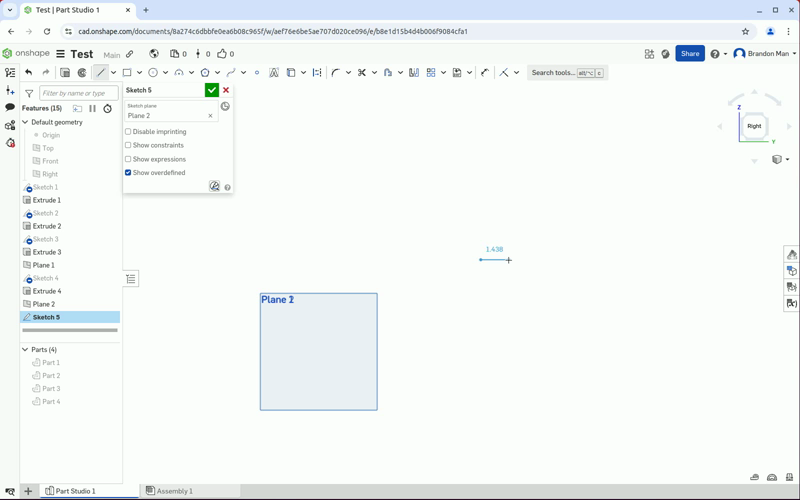
scroll(6)
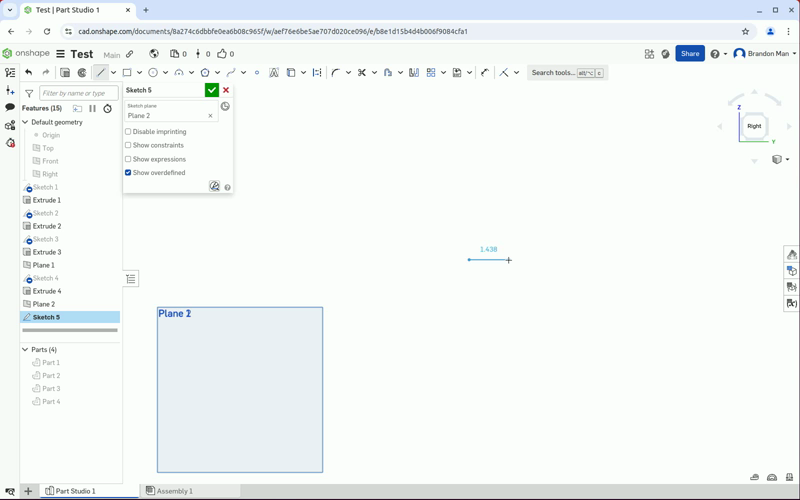
scroll(6)
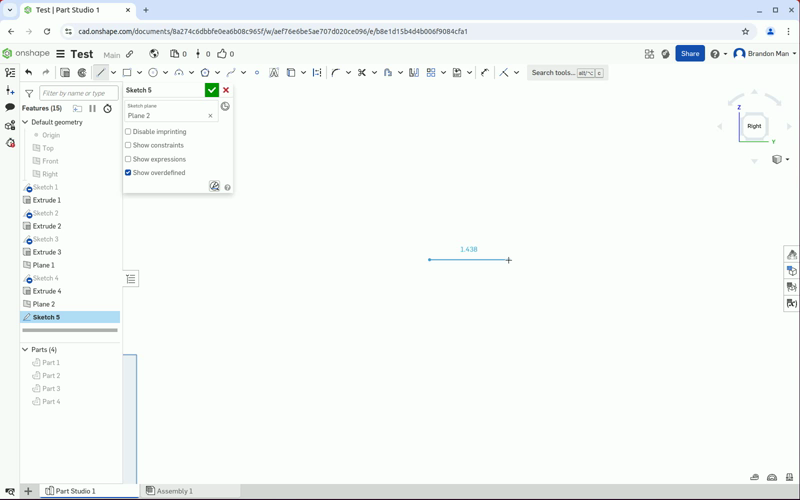
click(508, 259)
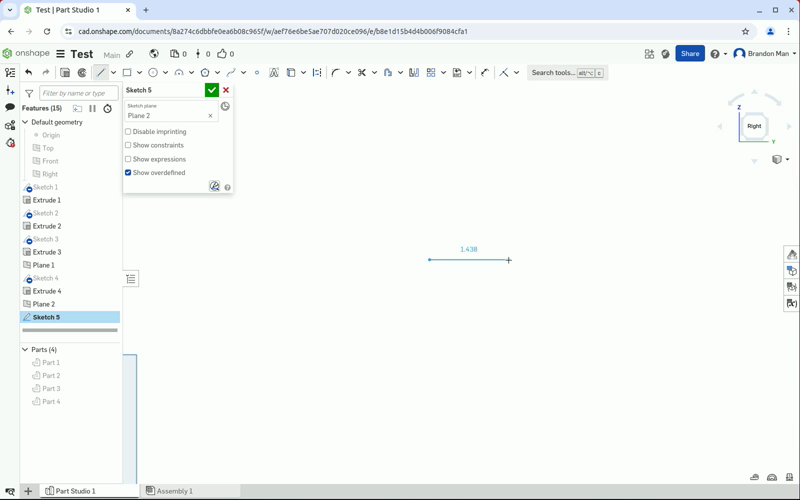
scroll(-6)
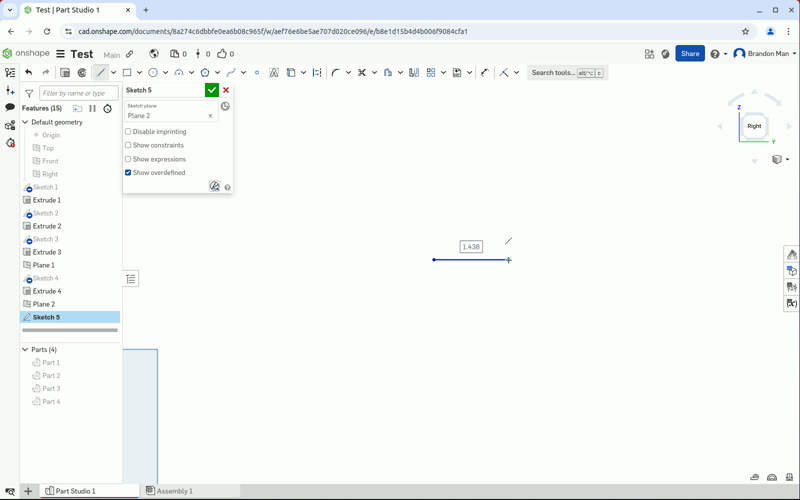
scroll(-6)
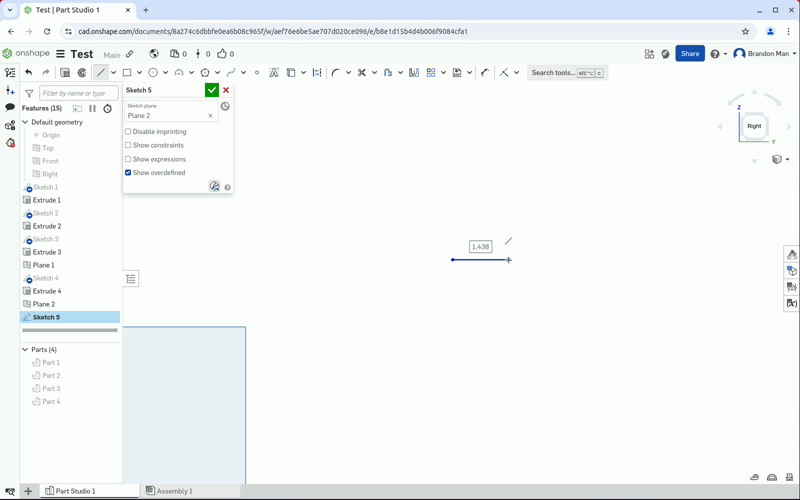
scroll(-6)
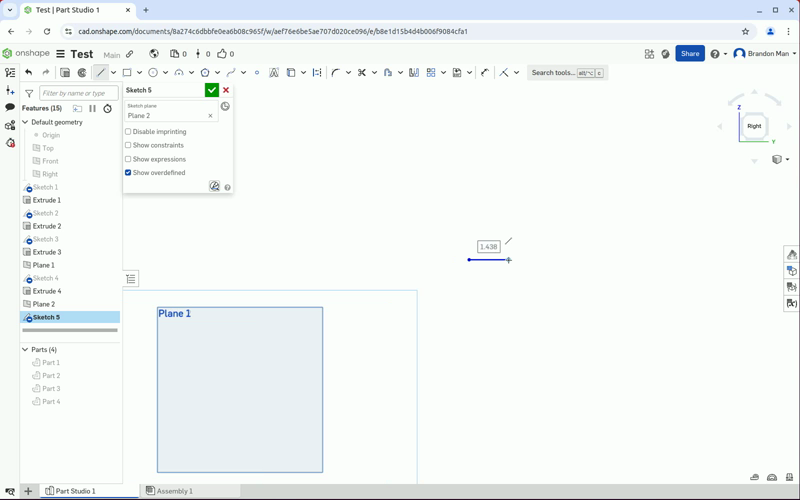
scroll(-6)
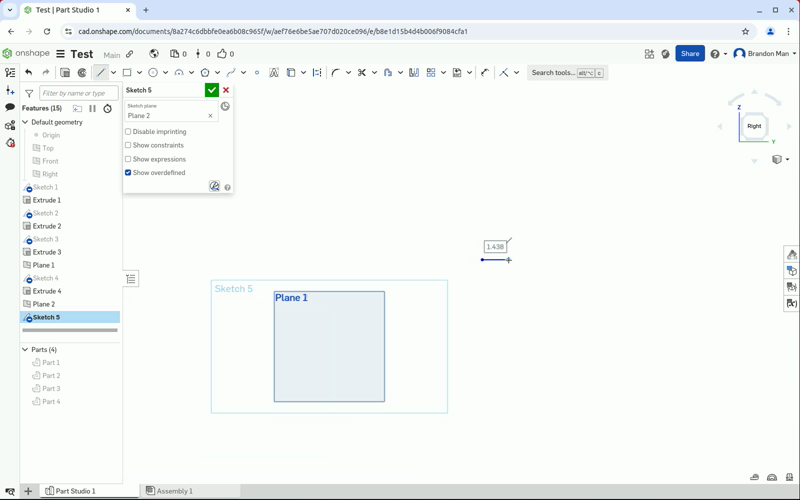
scroll(-6)
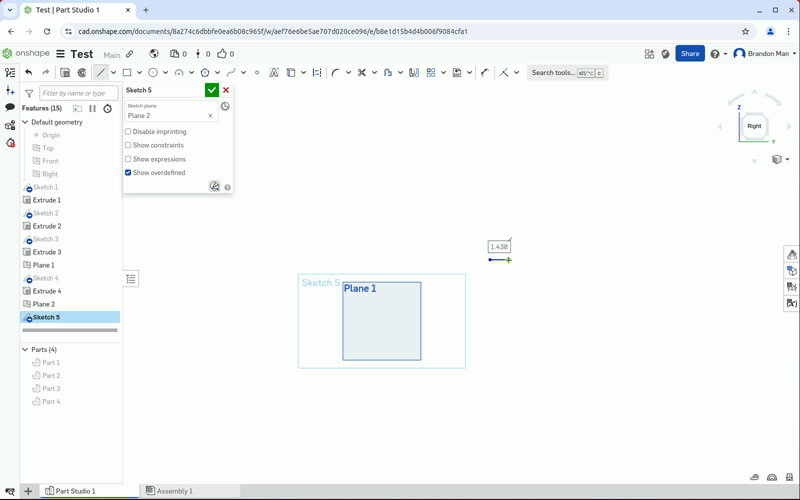
scroll(-6)
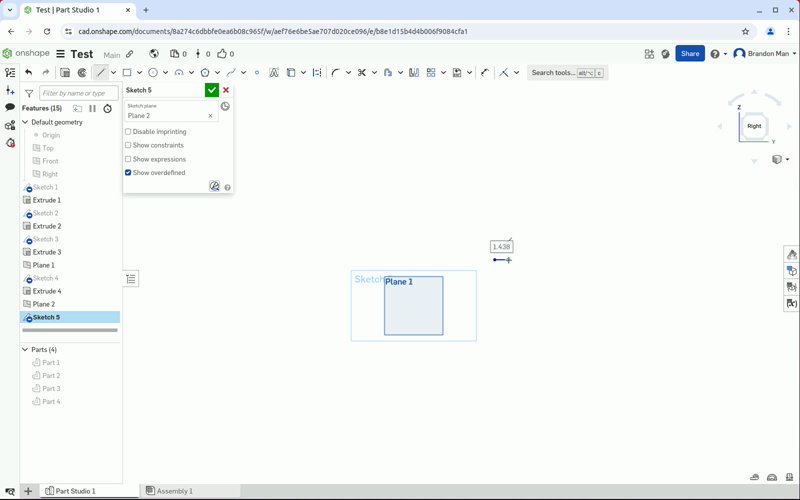
scroll(-6)
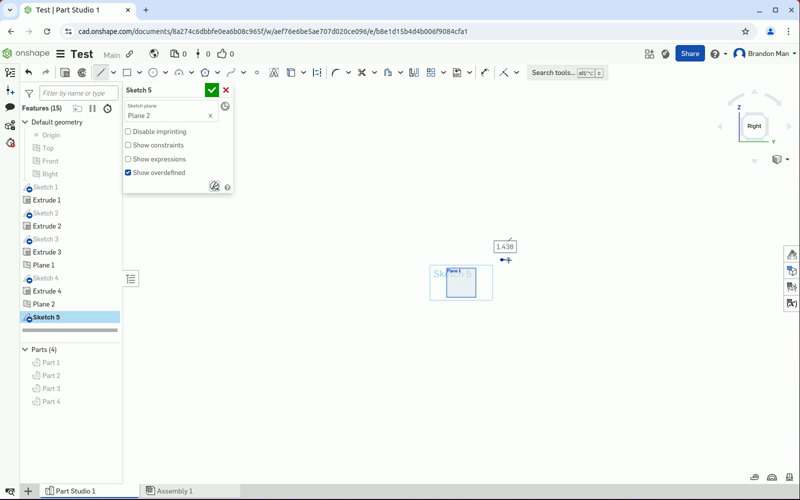
key_up(shift)
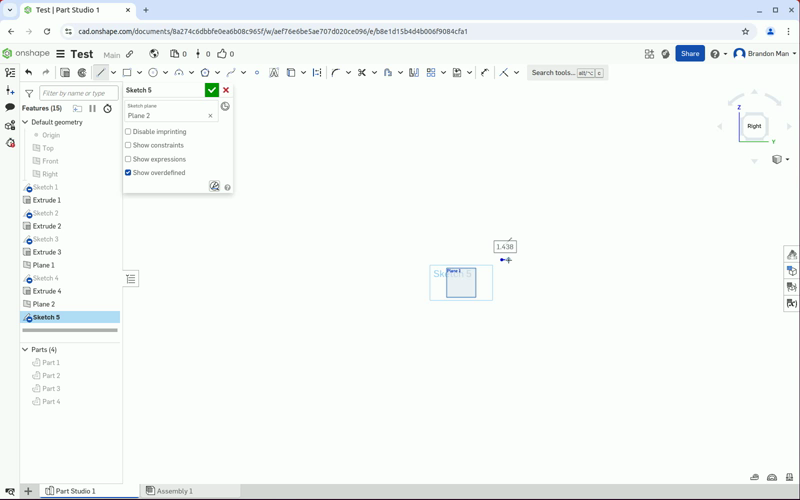
key(esc)
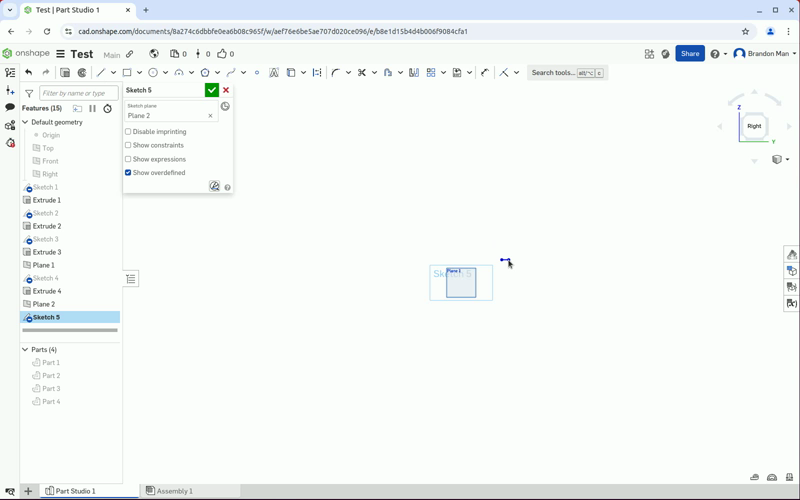
key(a)
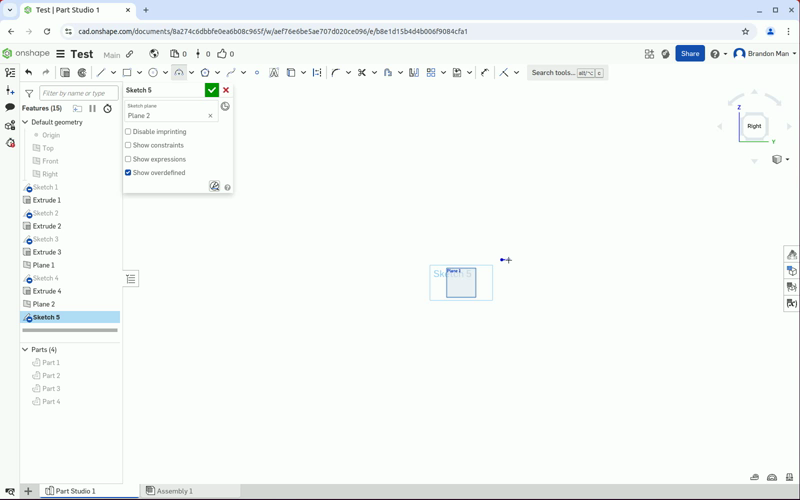
mouse_move(508, 259)
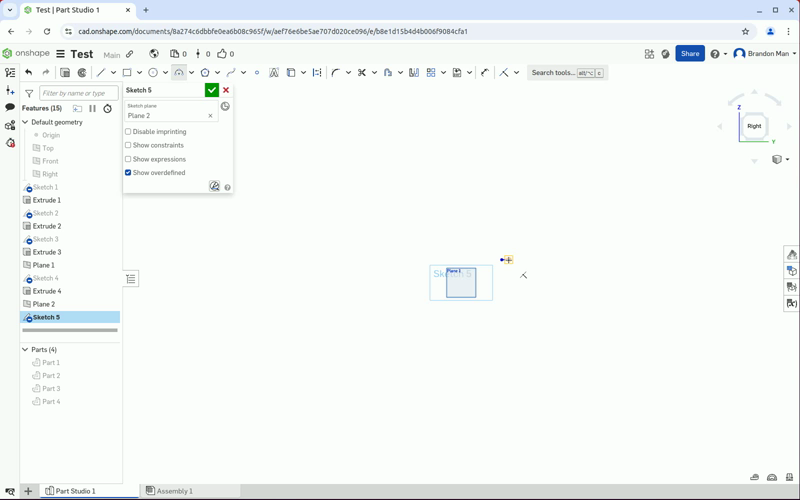
click(508, 259)
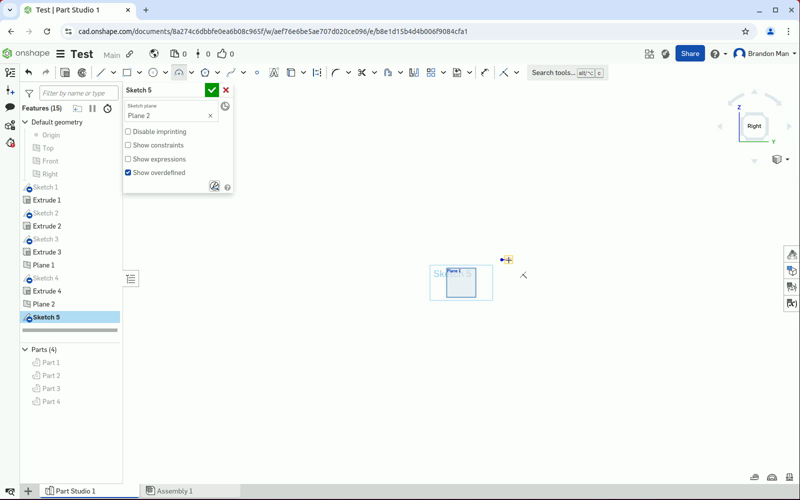
mouse_move(501, 259)
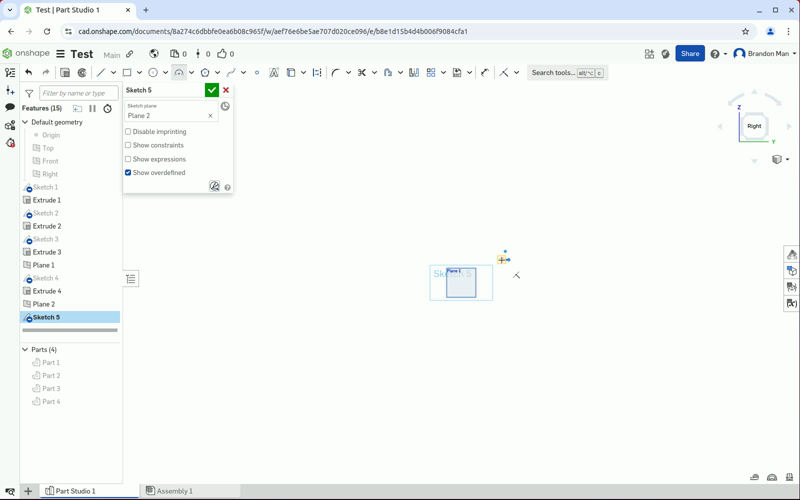
scroll(6)
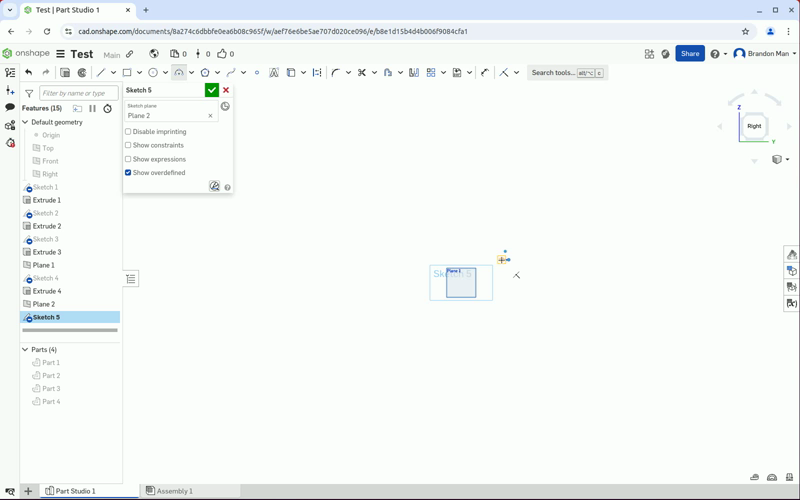
scroll(6)
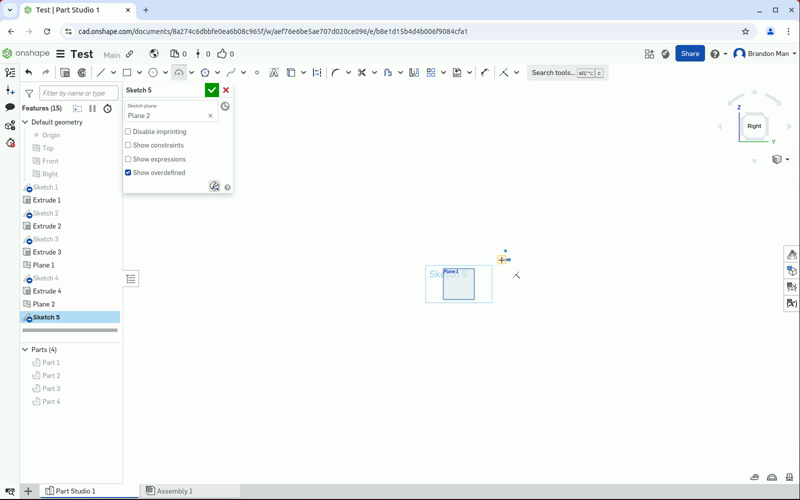
scroll(6)
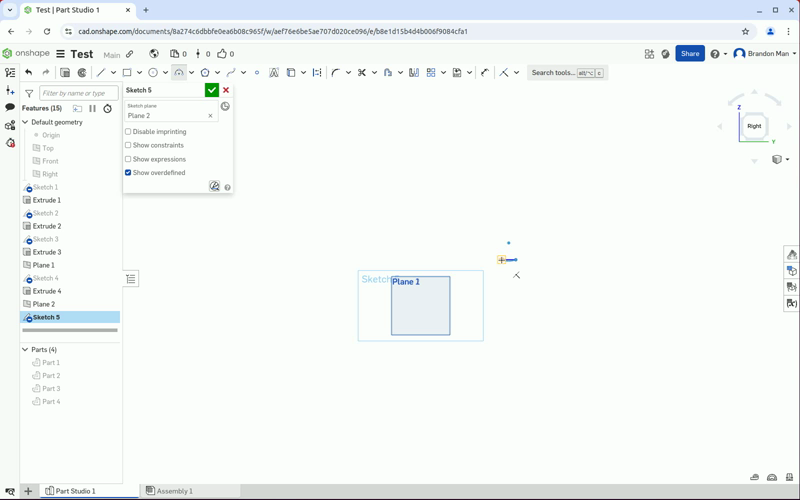
scroll(6)
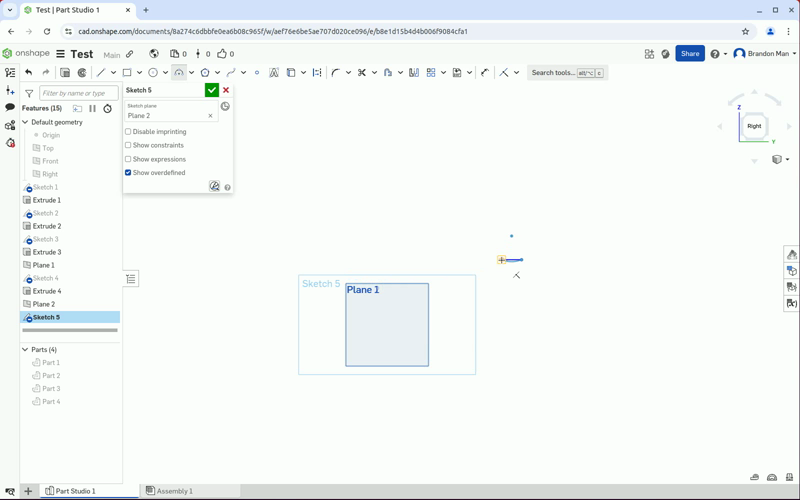
scroll(6)
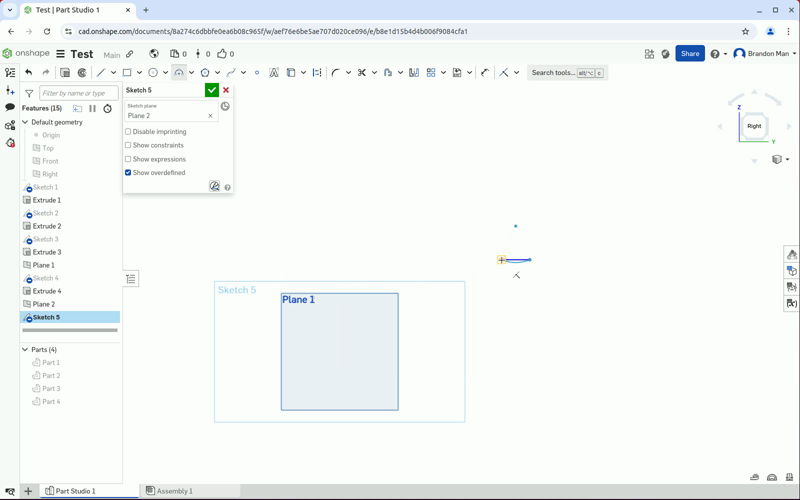
scroll(6)
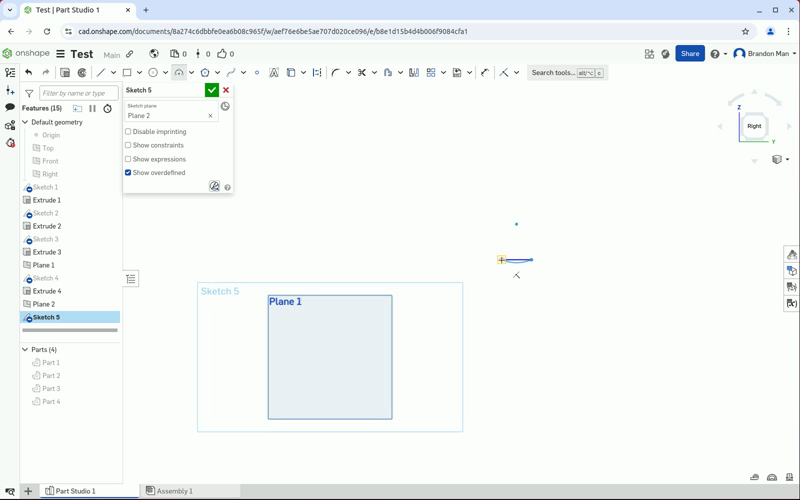
scroll(6)
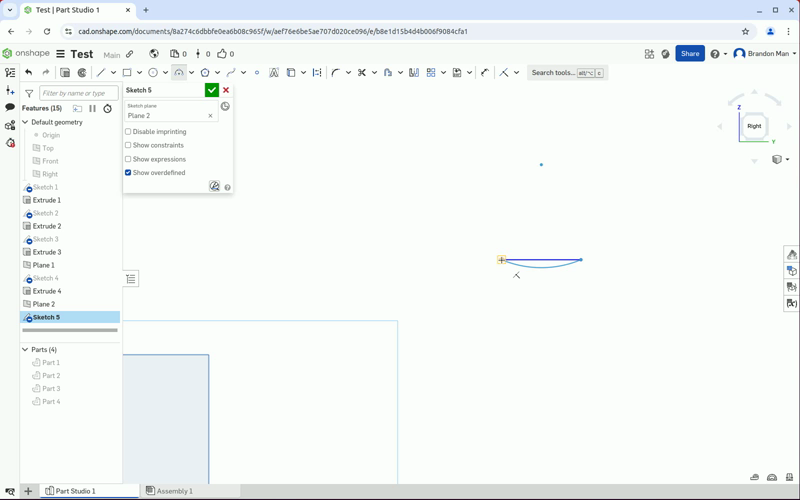
click(501, 259)
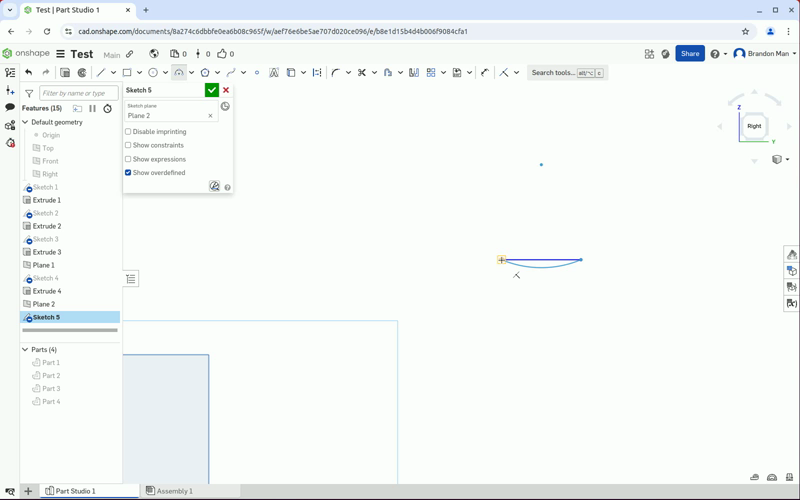
scroll(-6)
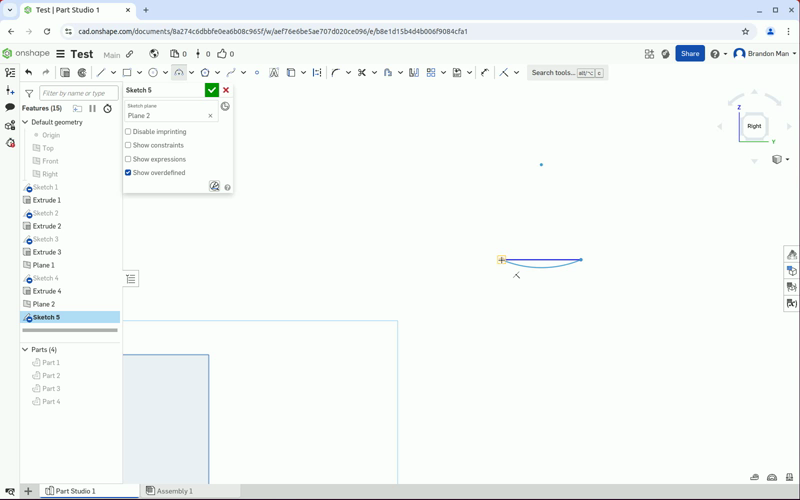
scroll(-6)
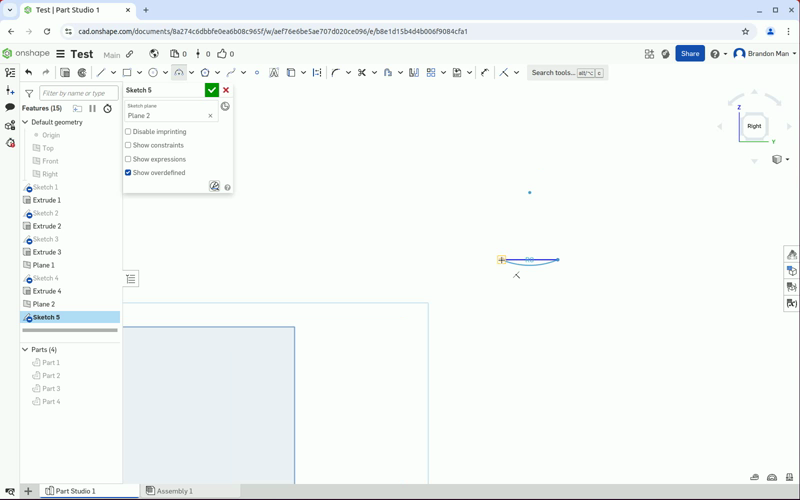
scroll(-6)
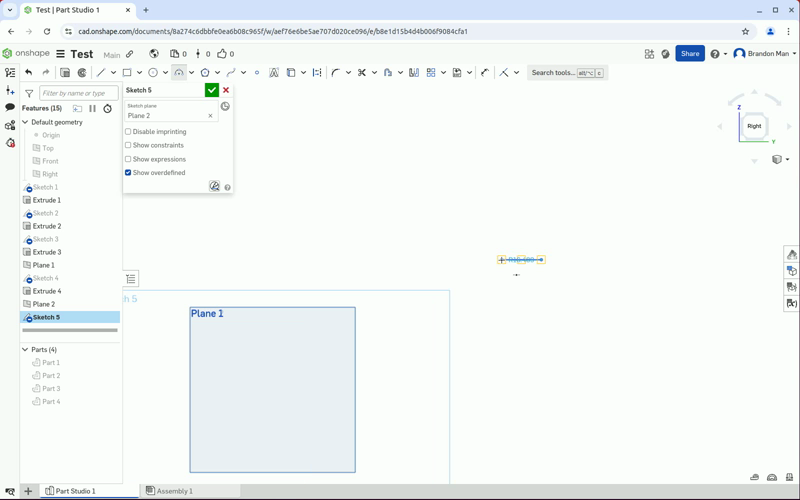
scroll(-6)
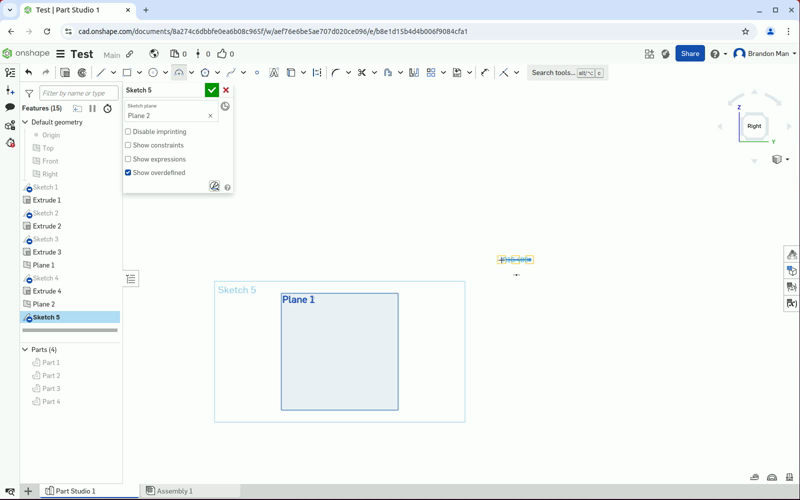
scroll(-6)
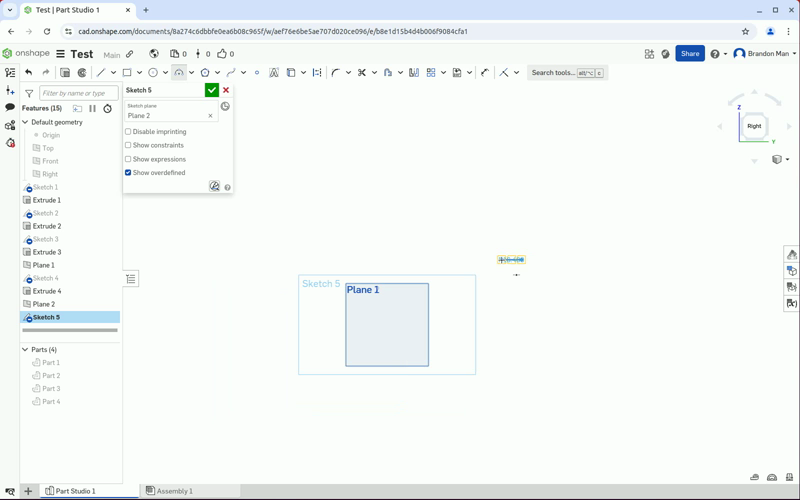
scroll(-6)
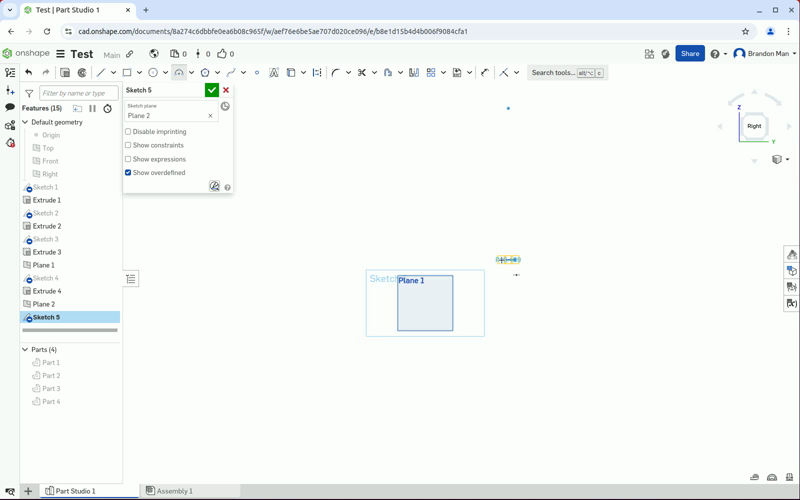
scroll(-6)
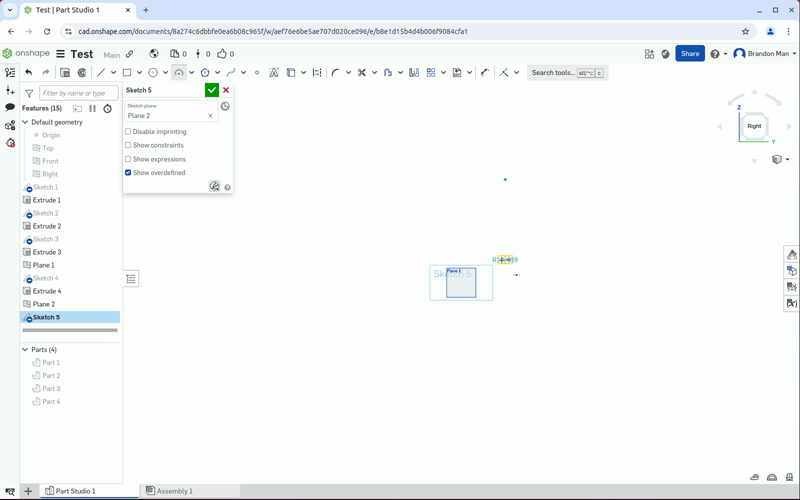
key_down(shift)
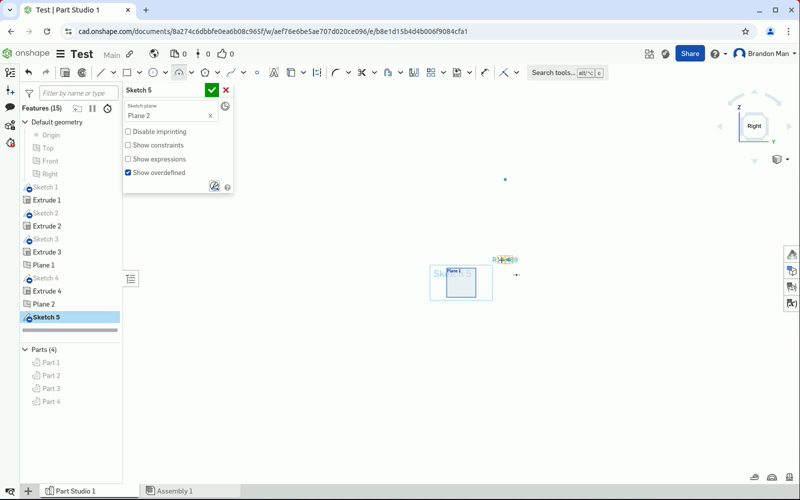
mouse_move(505, 258)
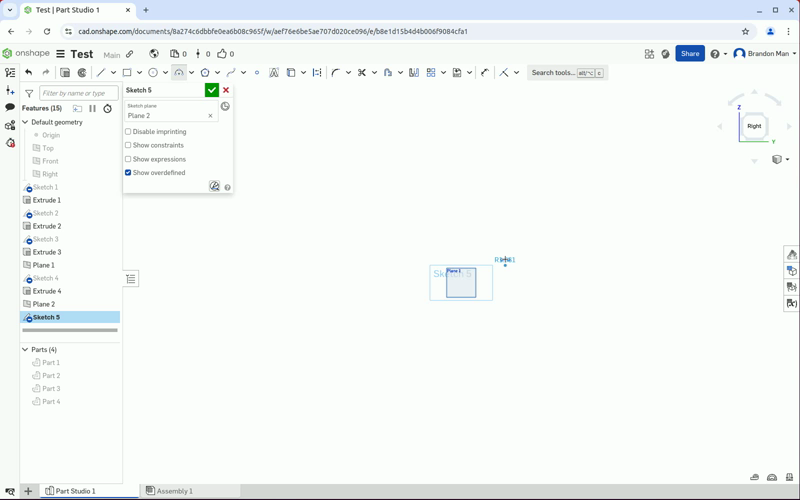
scroll(6)
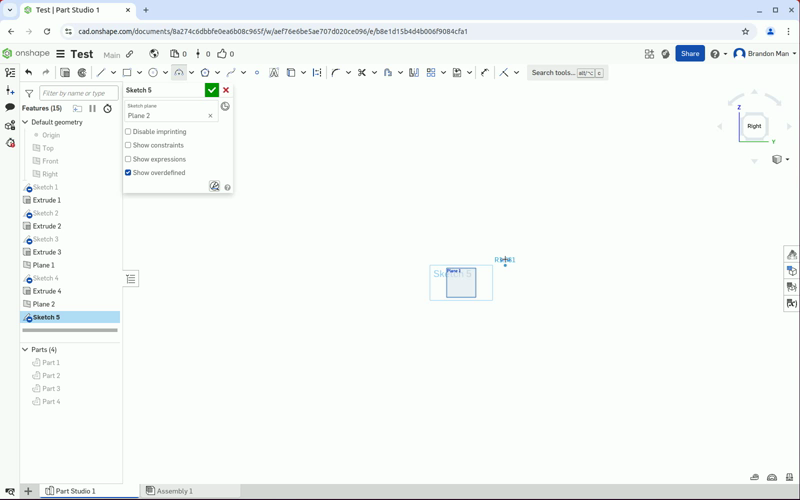
scroll(6)
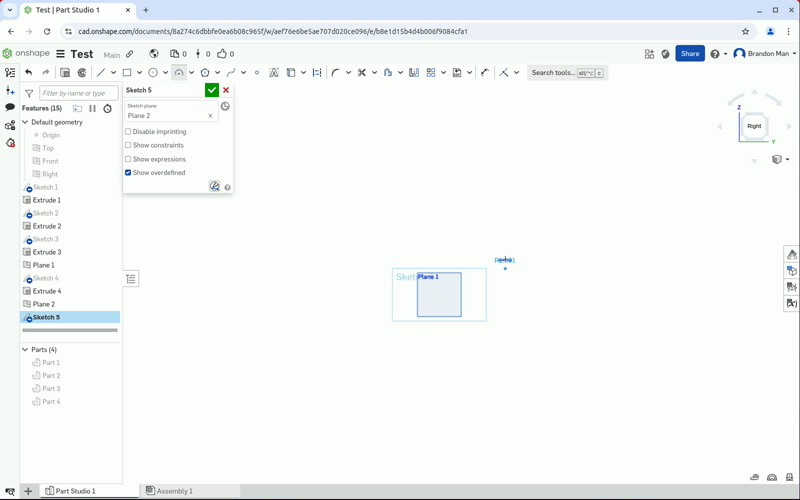
scroll(6)
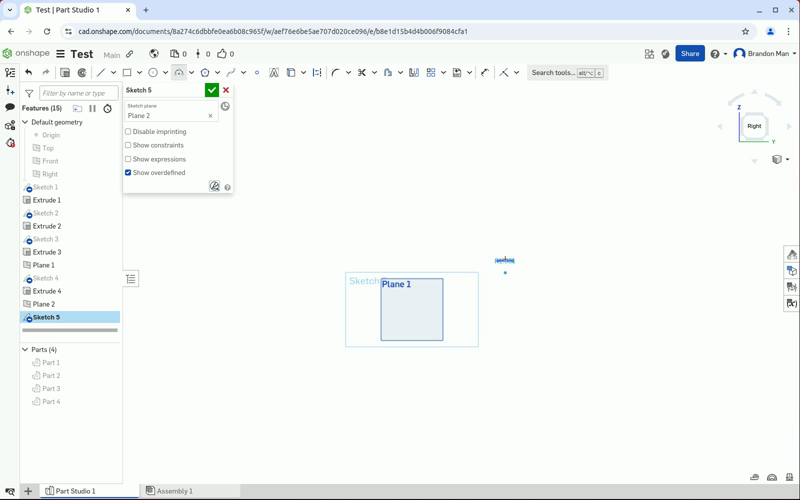
scroll(6)
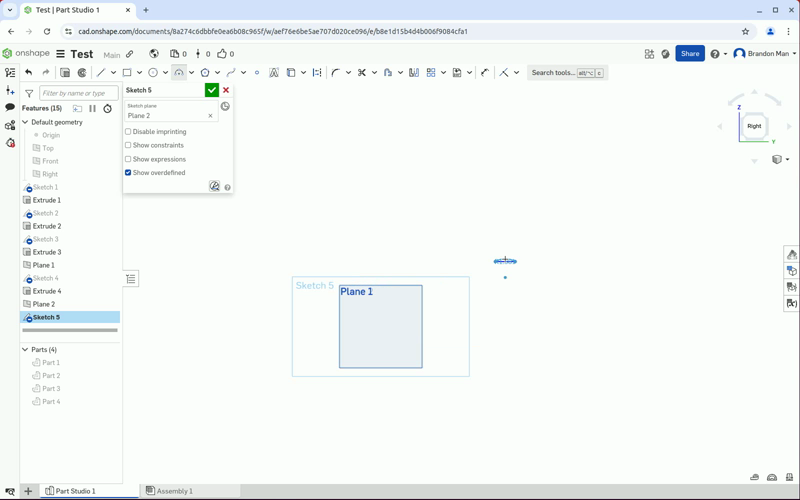
scroll(6)
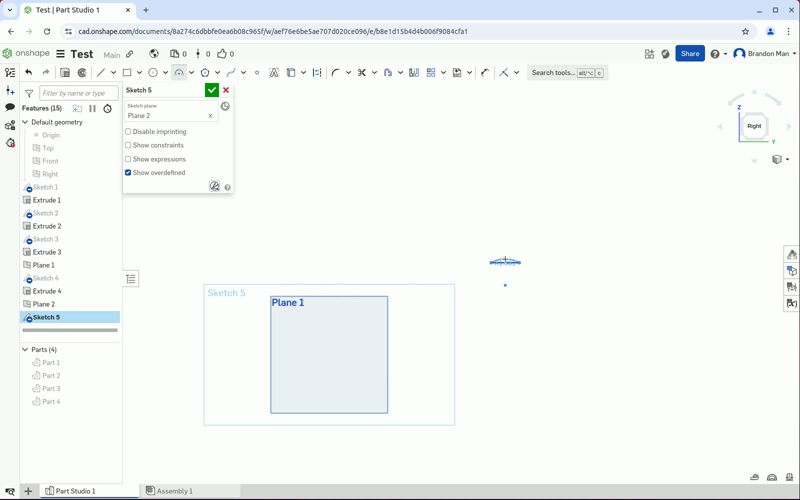
scroll(6)
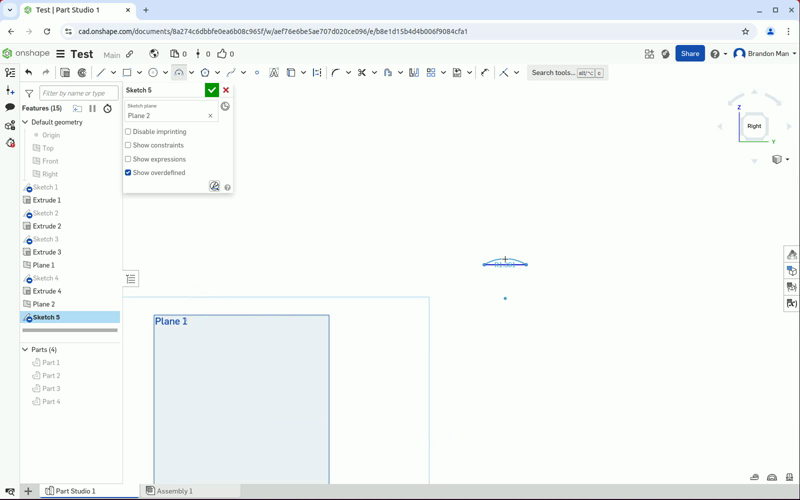
scroll(6)
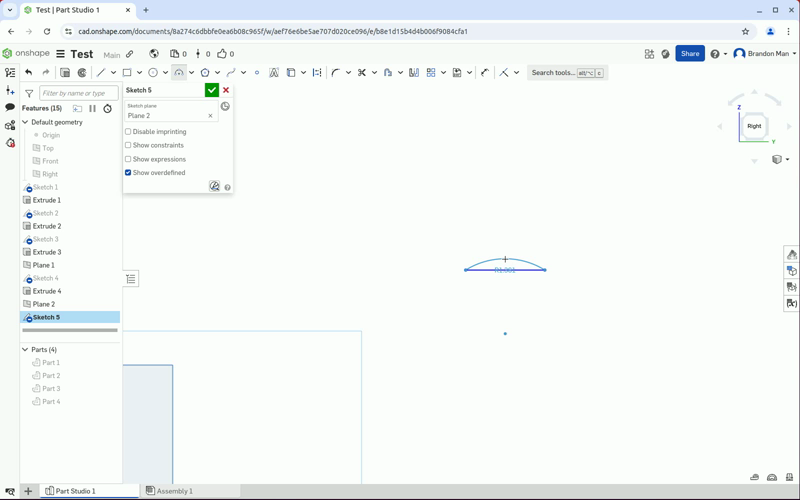
click(505, 258)
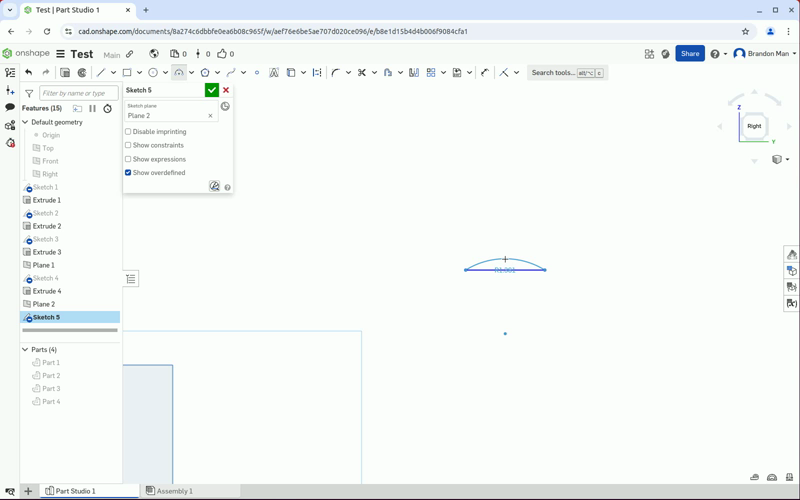
scroll(-6)
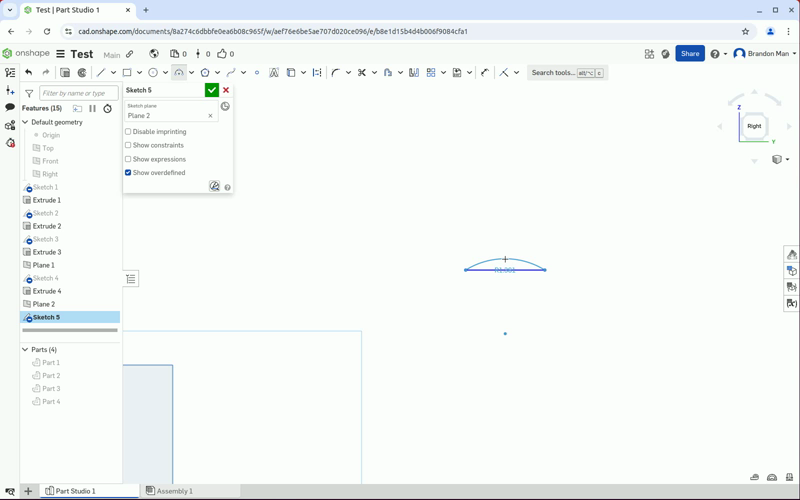
scroll(-6)
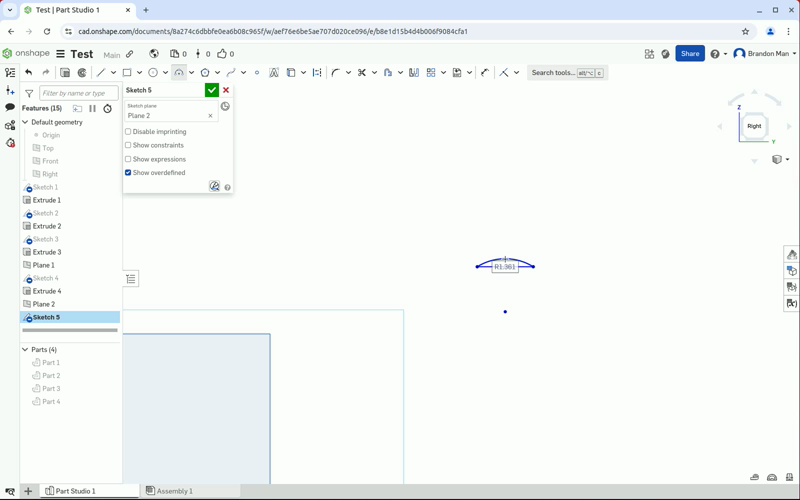
scroll(-6)
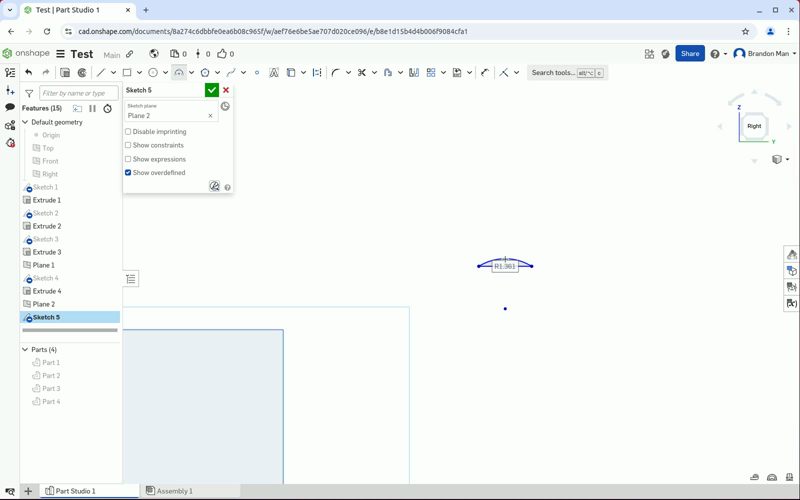
scroll(-6)
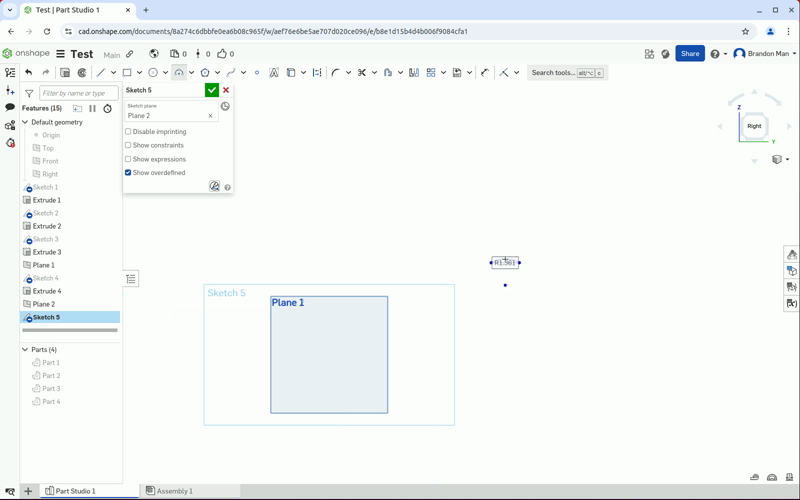
scroll(-6)
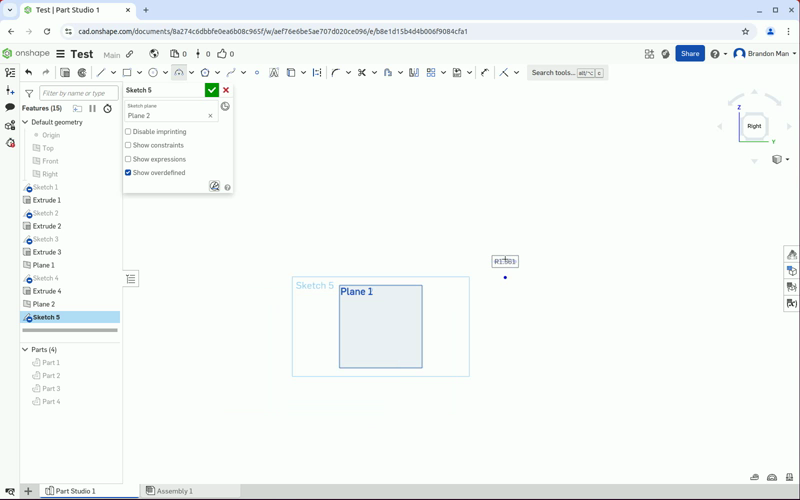
scroll(-6)
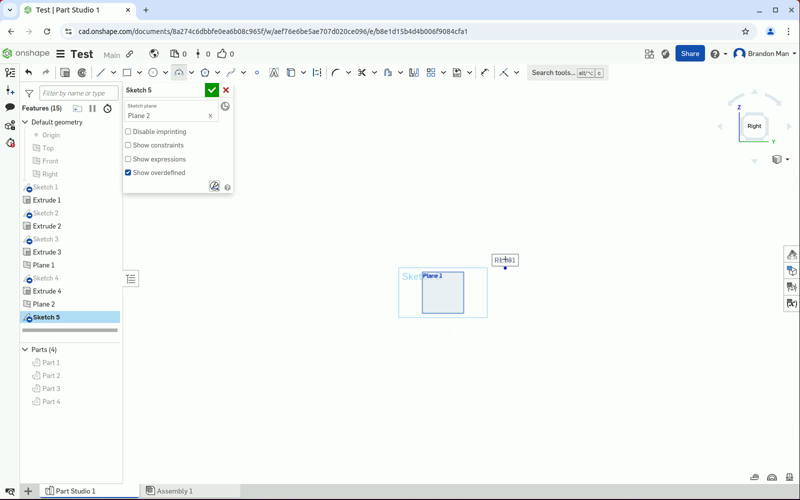
scroll(-6)
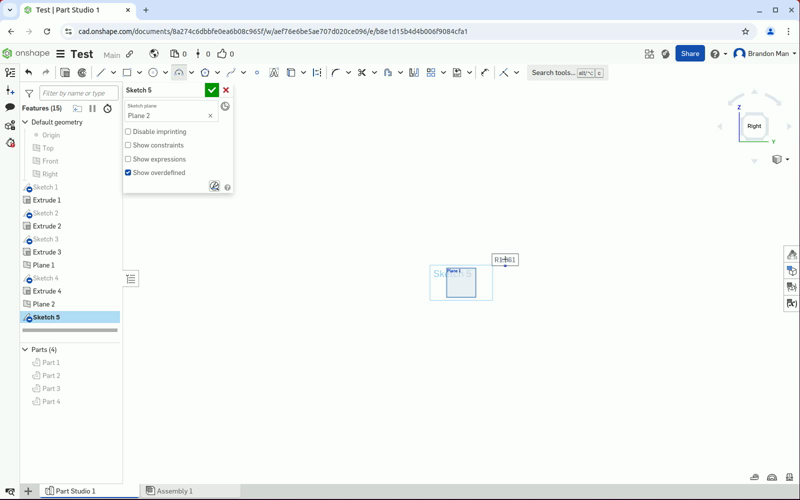
key_up(shift)
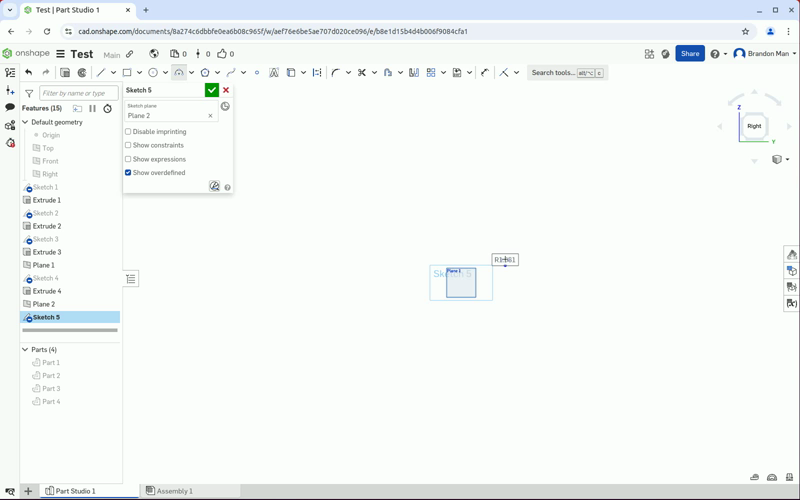
key(esc)
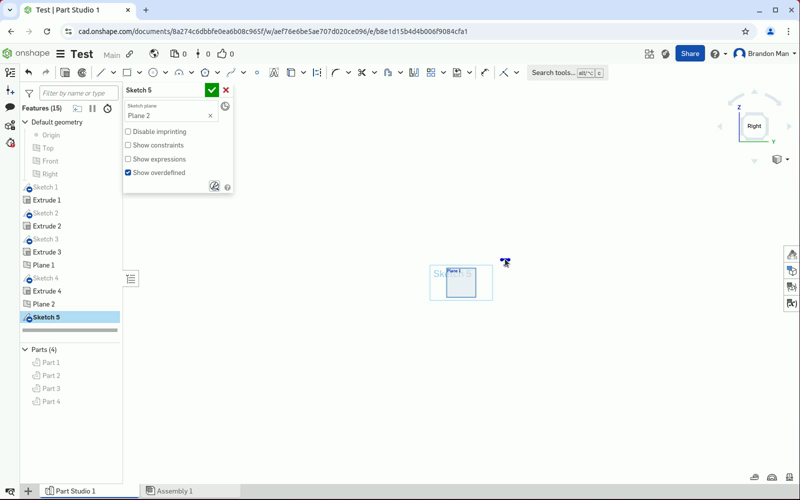
mouse_move(507, 259)
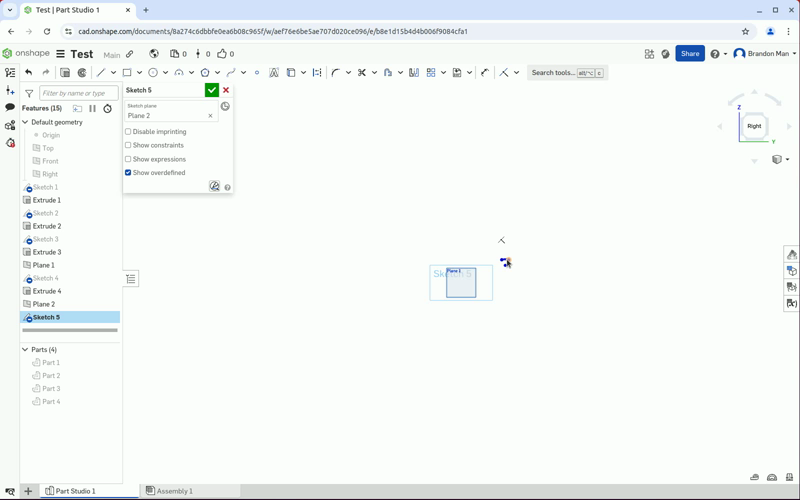
scroll(6)
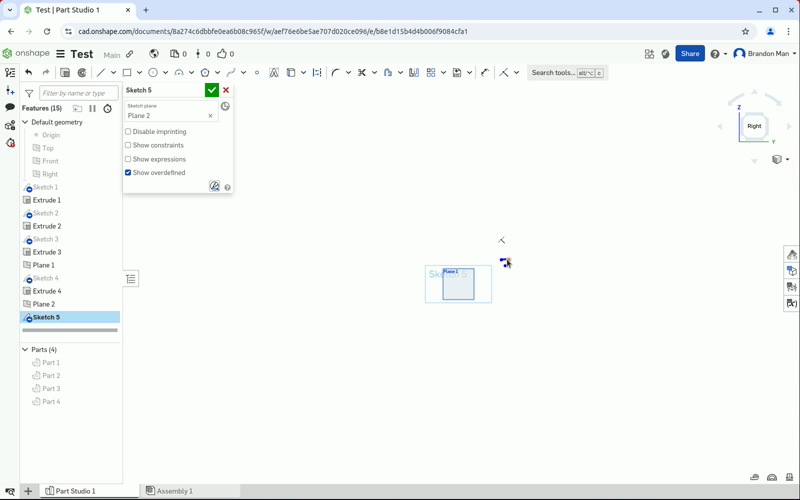
scroll(6)
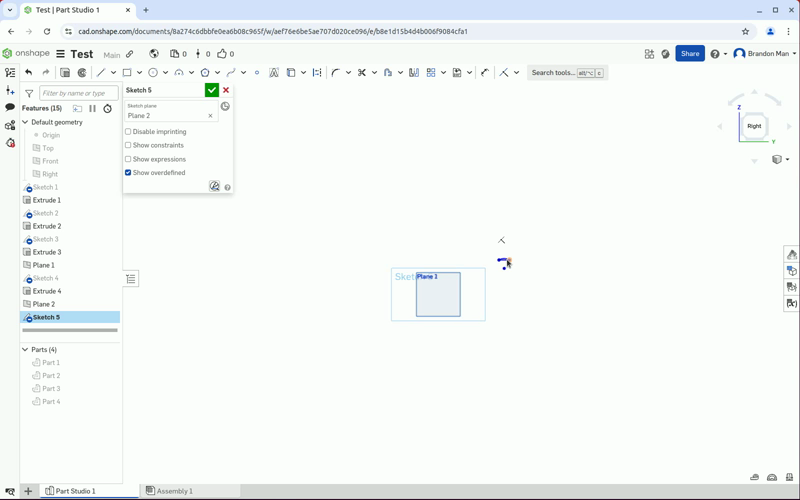
scroll(6)
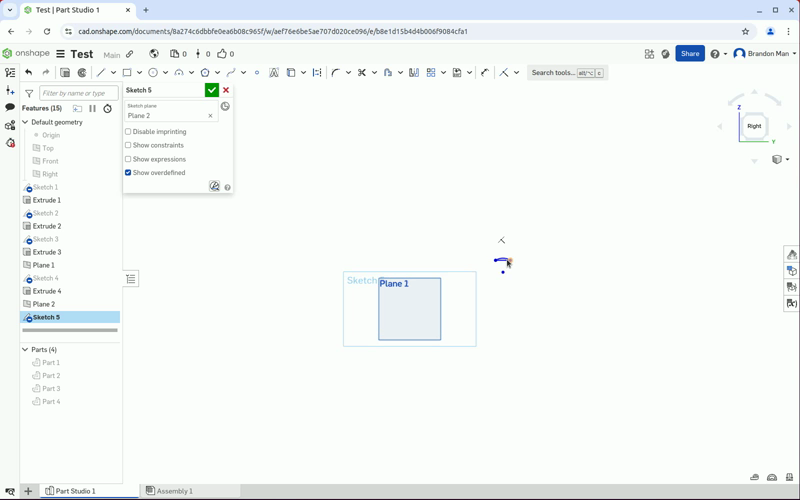
scroll(6)
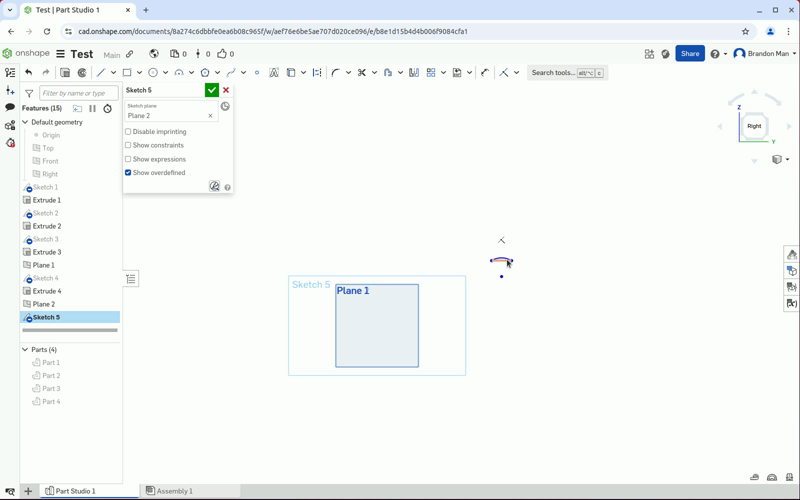
scroll(6)
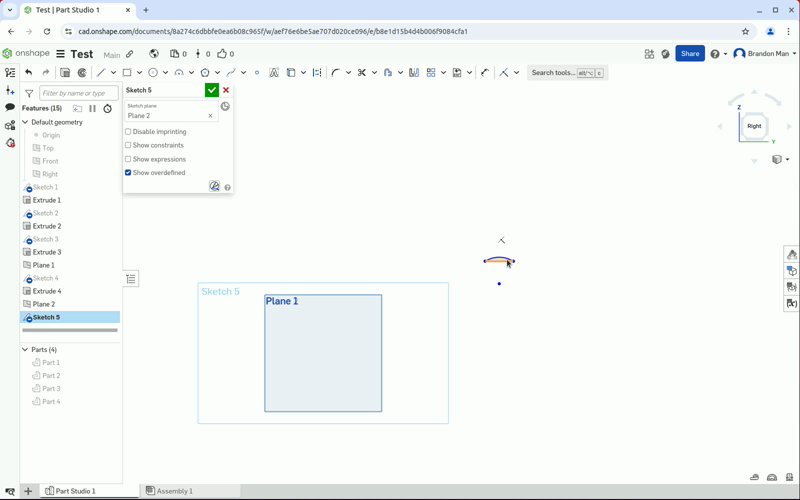
scroll(6)
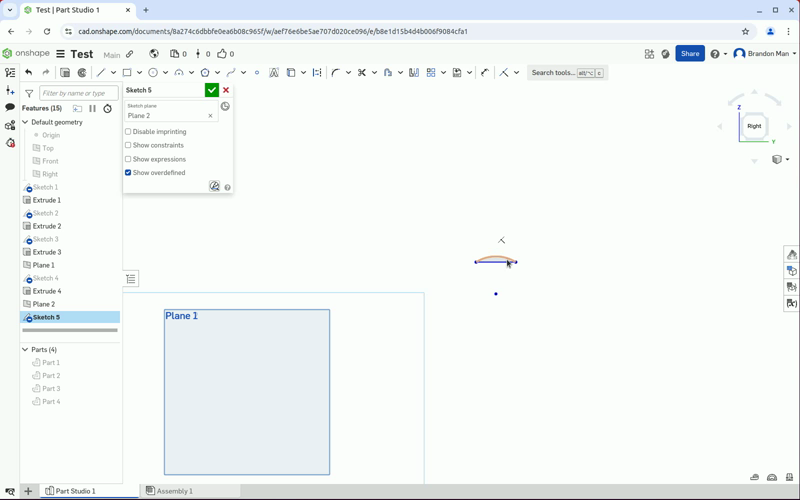
scroll(6)
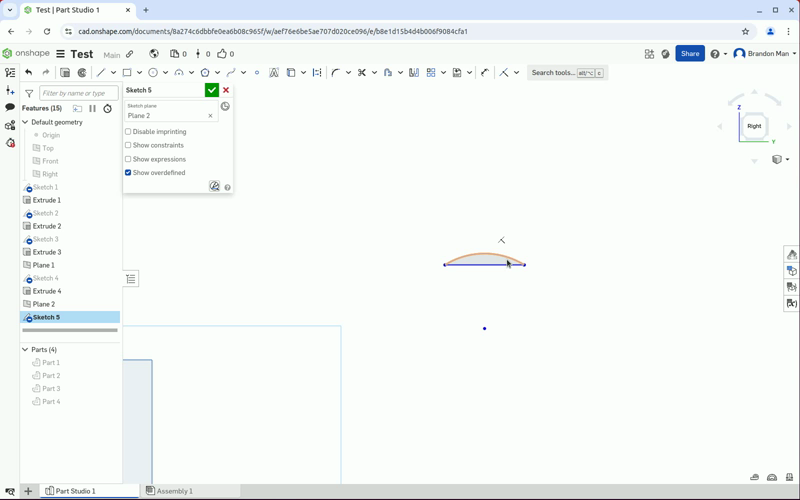
click(507, 259)
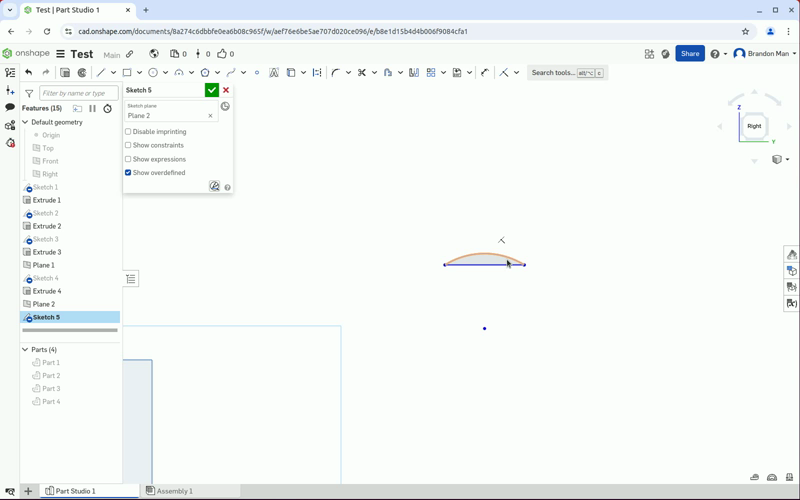
scroll(-6)
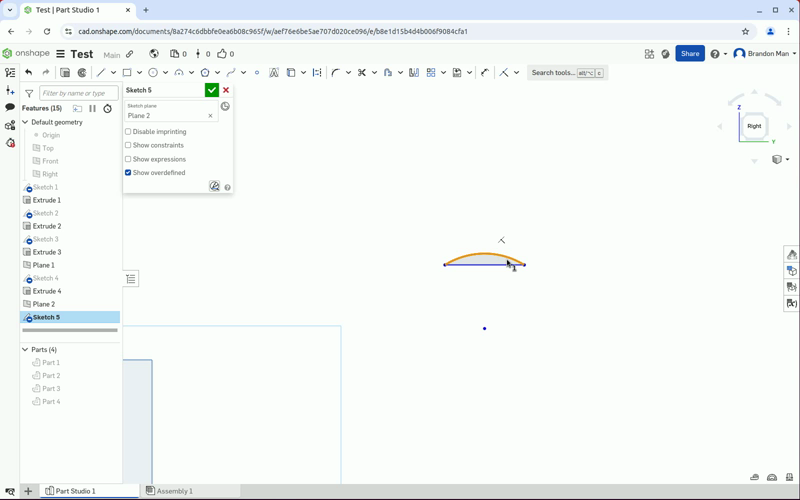
scroll(-6)
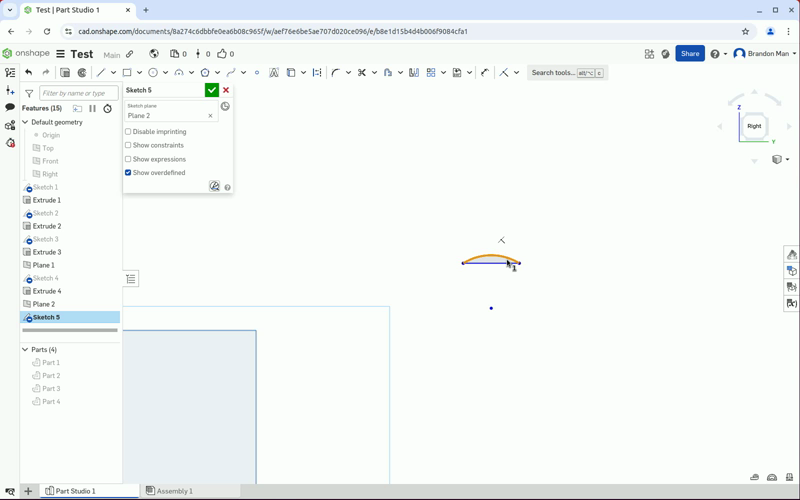
scroll(-6)
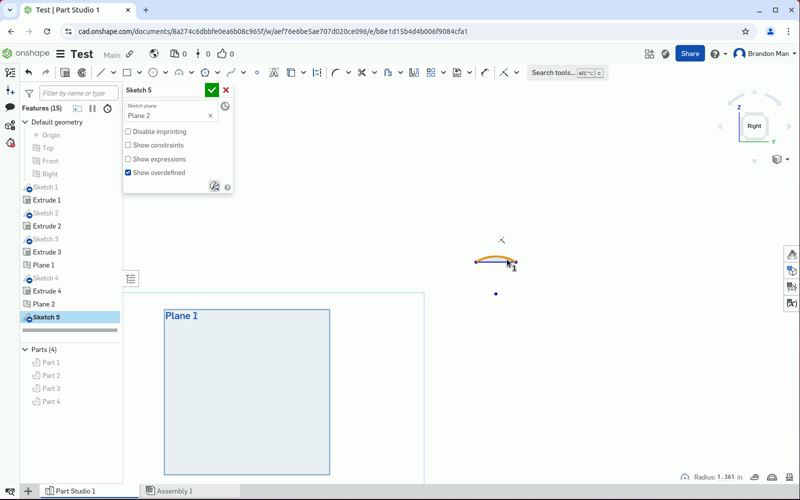
scroll(-6)
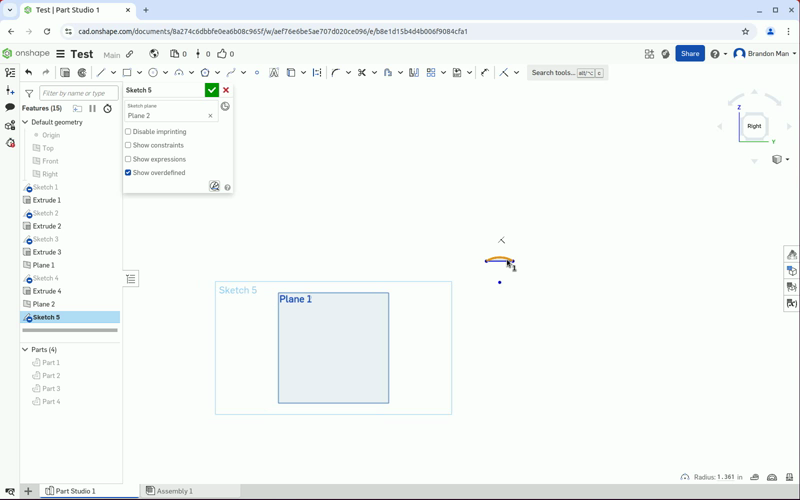
scroll(-6)
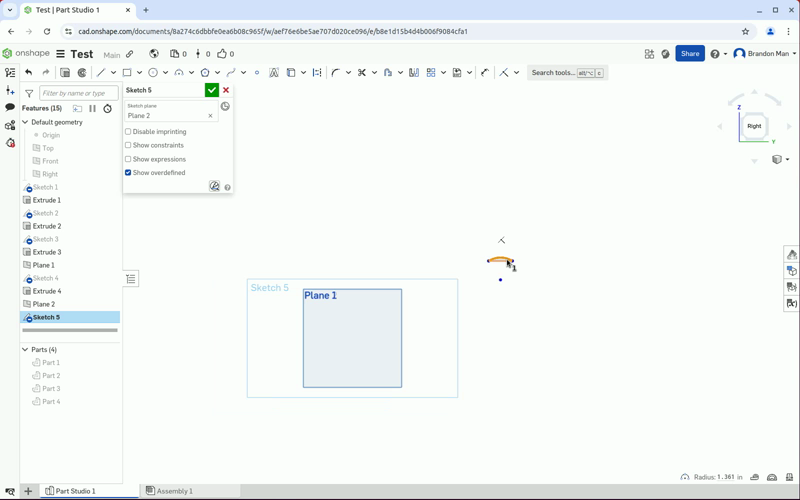
scroll(-6)
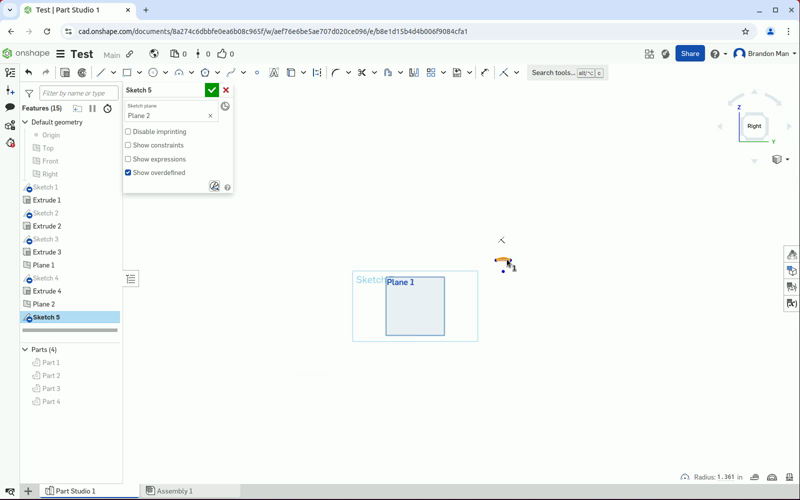
scroll(-6)
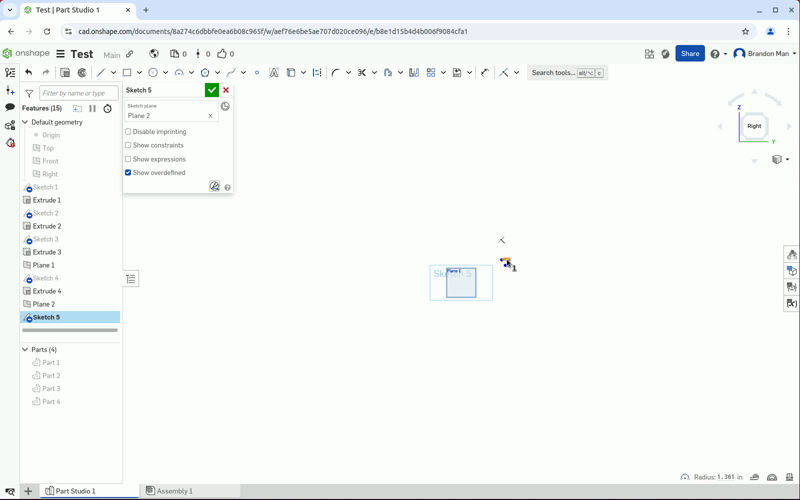
mouse_move(73, 352)
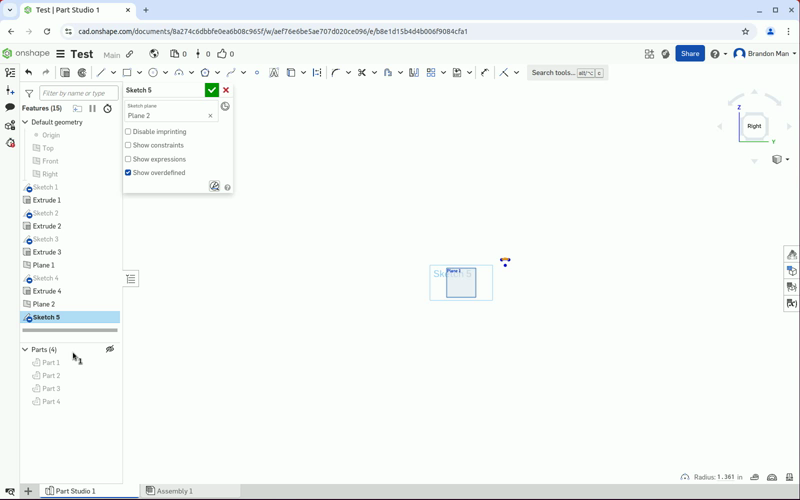
key(shift+y)
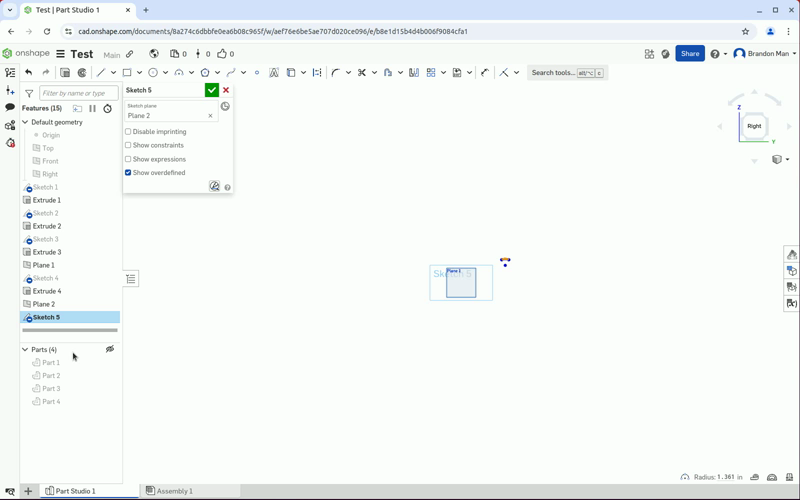
key(shift+e)
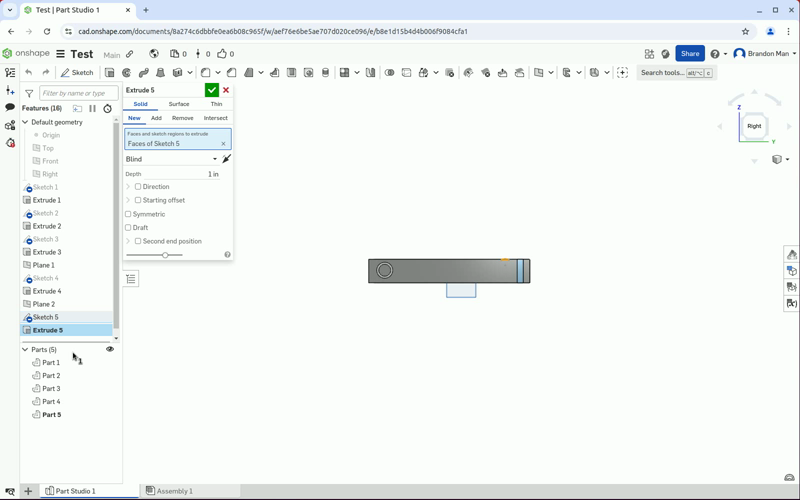
mouse_move(143, 106)
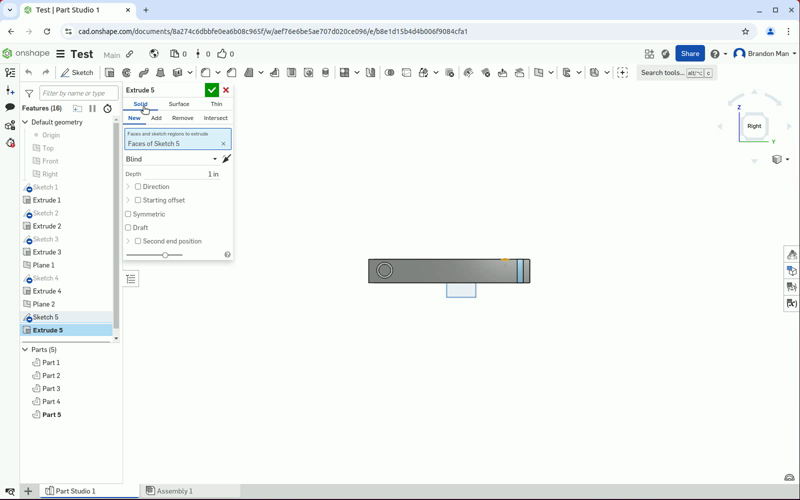
click(143, 106)
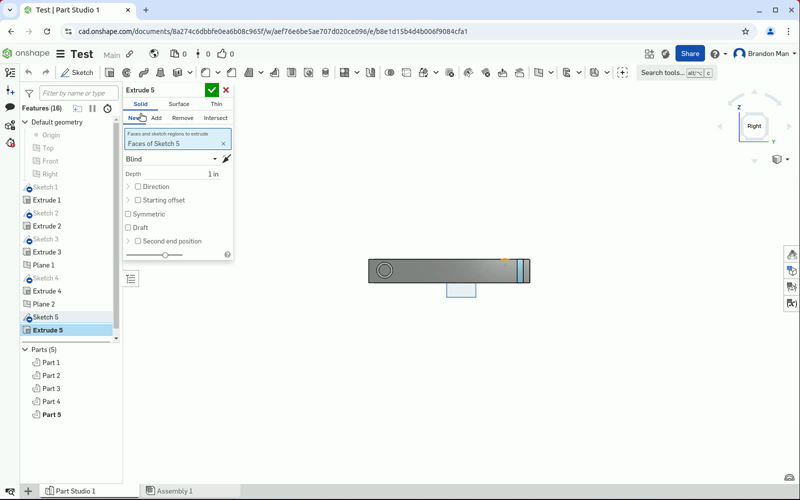
mouse_move(137, 120)
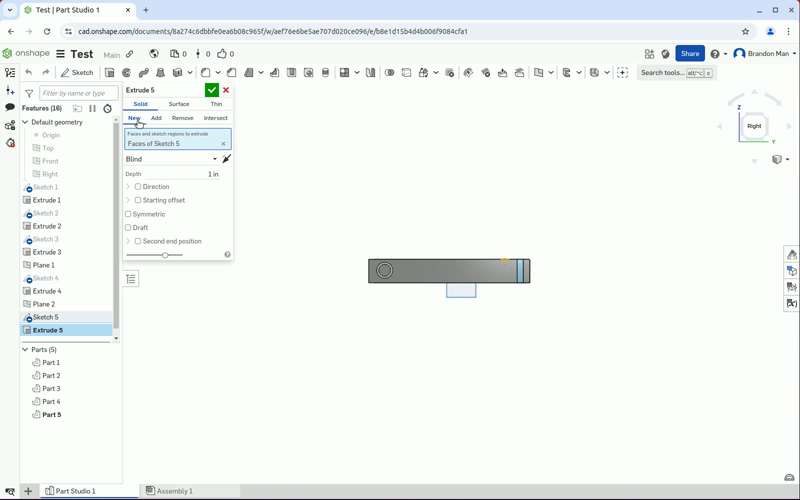
click(137, 120)
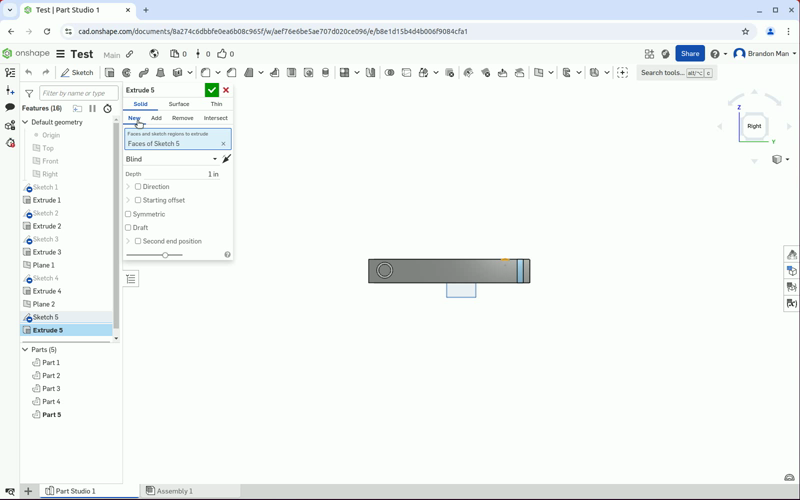
key(tab, 4)
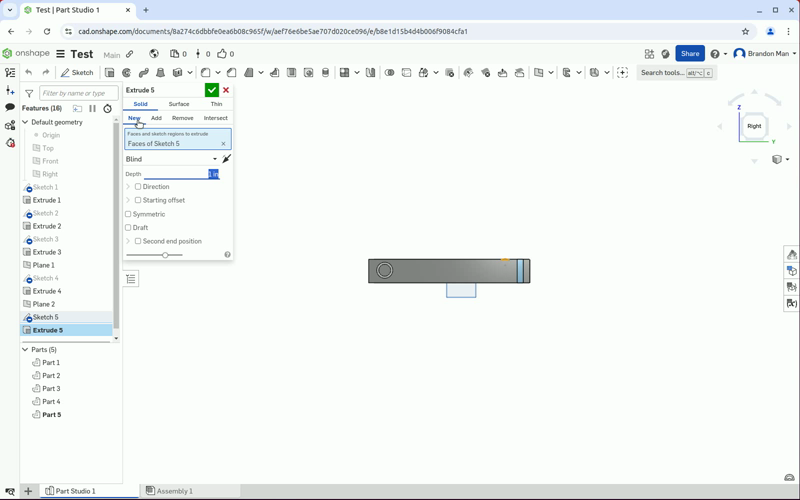
text(4.814)
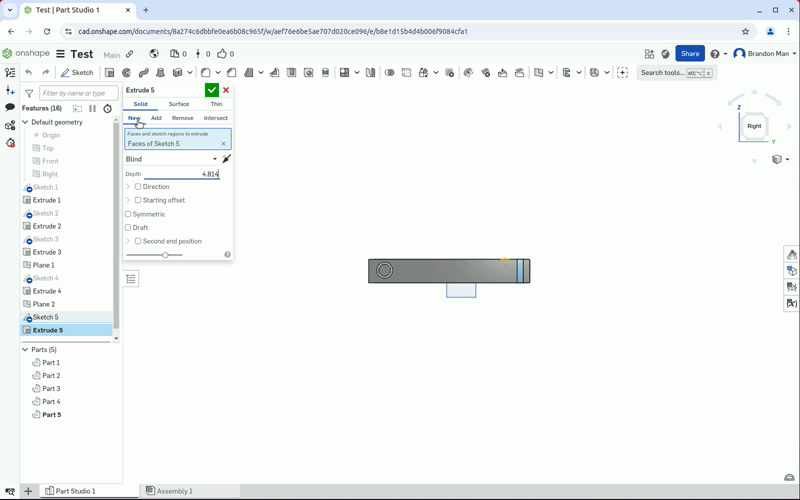
key(enter)
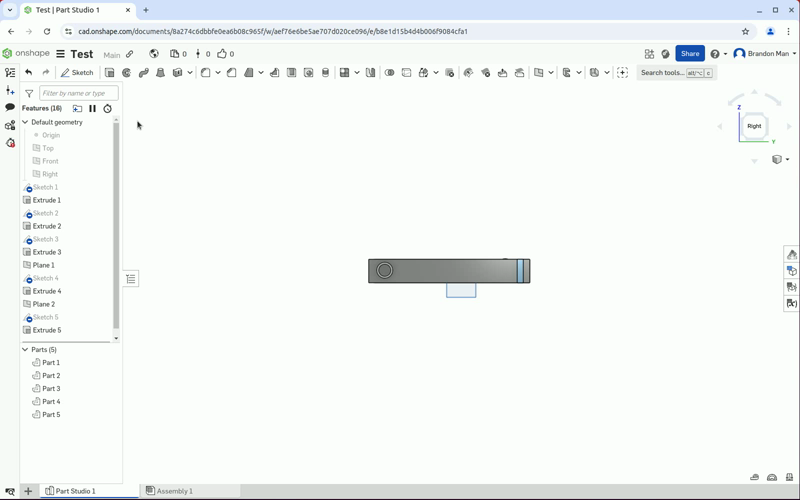
key(shift+h)
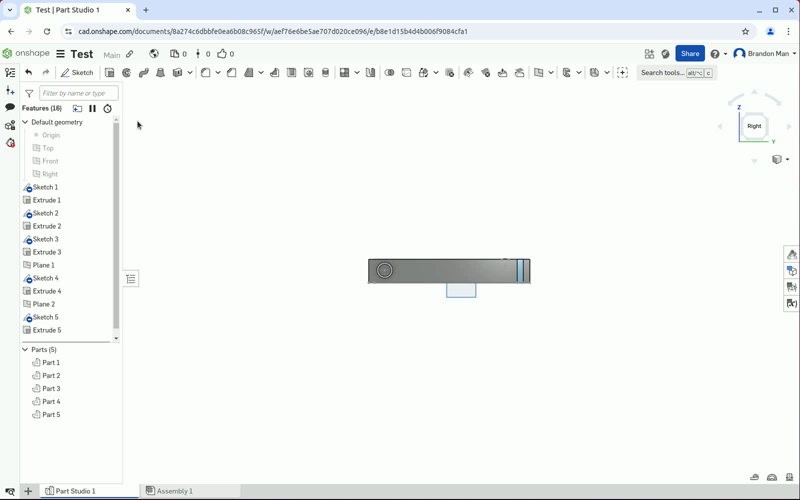
key(shift+h)
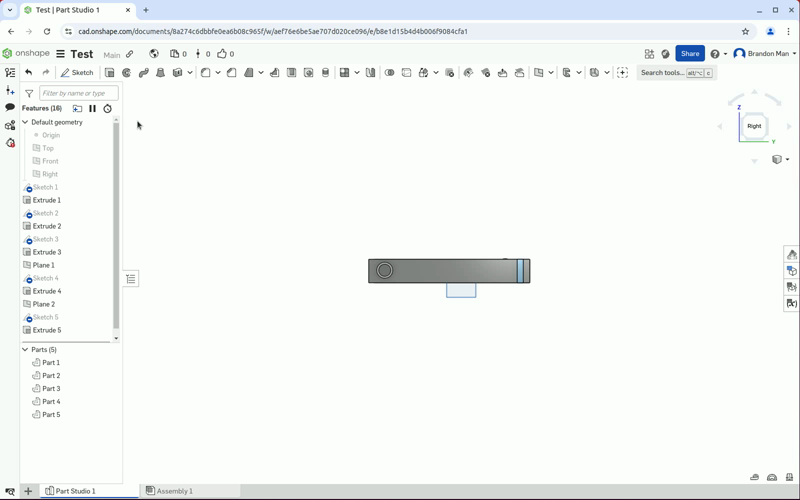
mouse_move(69, 189)
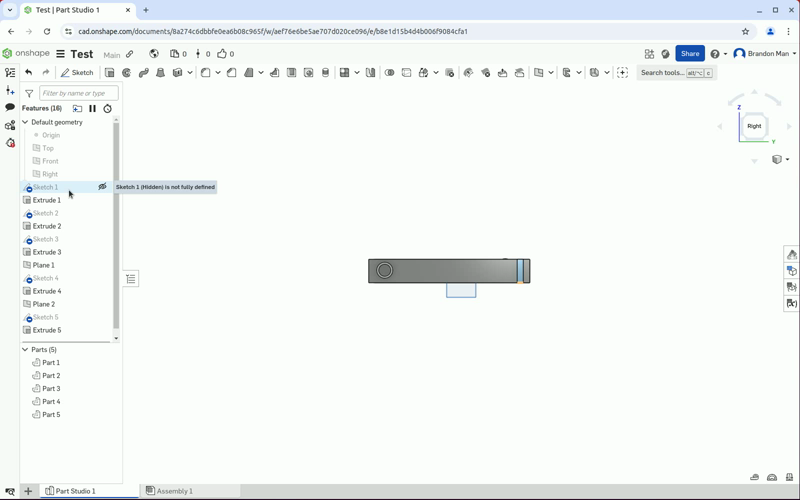
click(69, 189)
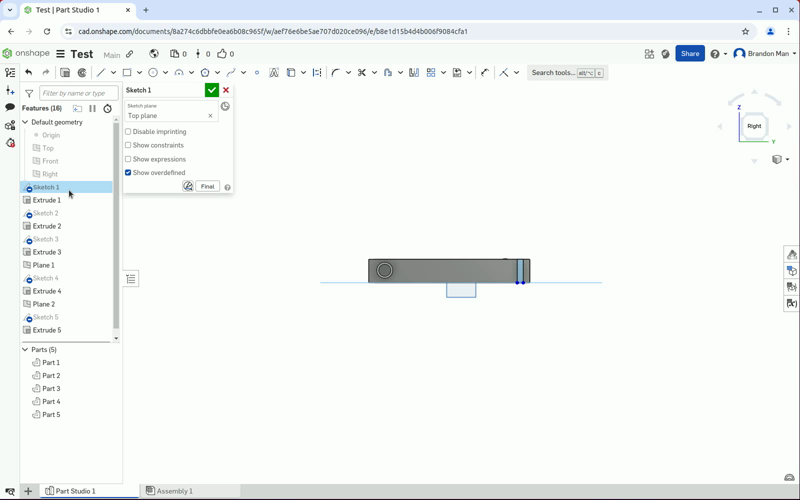
mouse_move(229, 92)
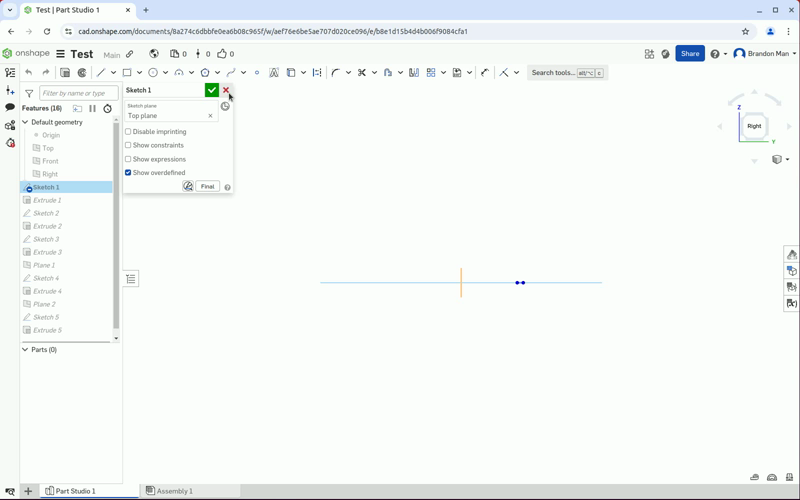
click(229, 92)
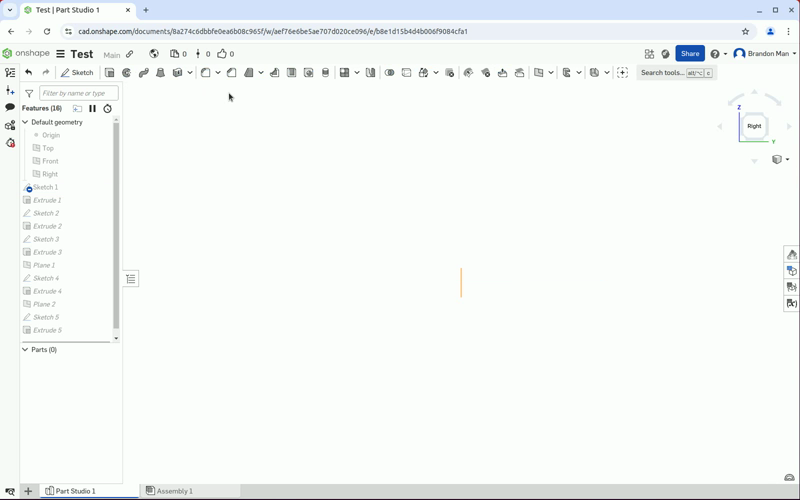
key(shift+s)
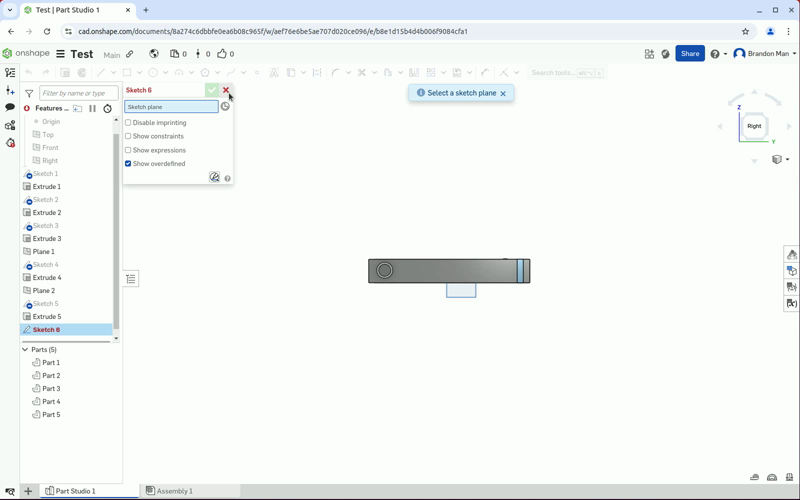
mouse_move(69, 293)
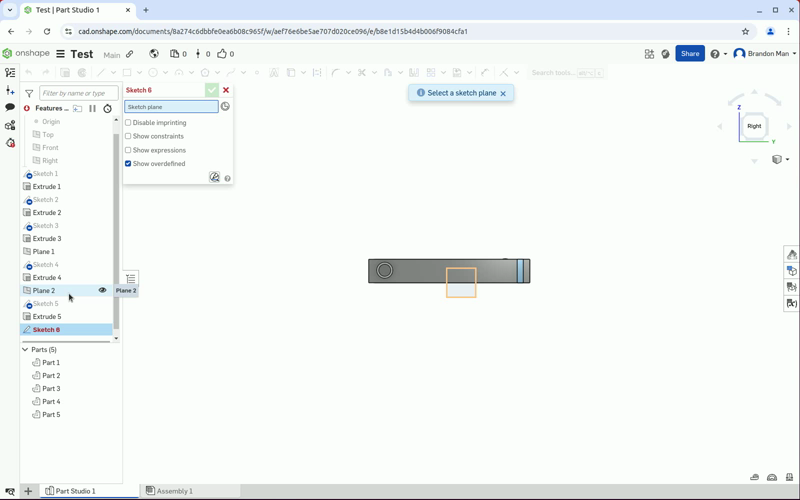
click(69, 293)
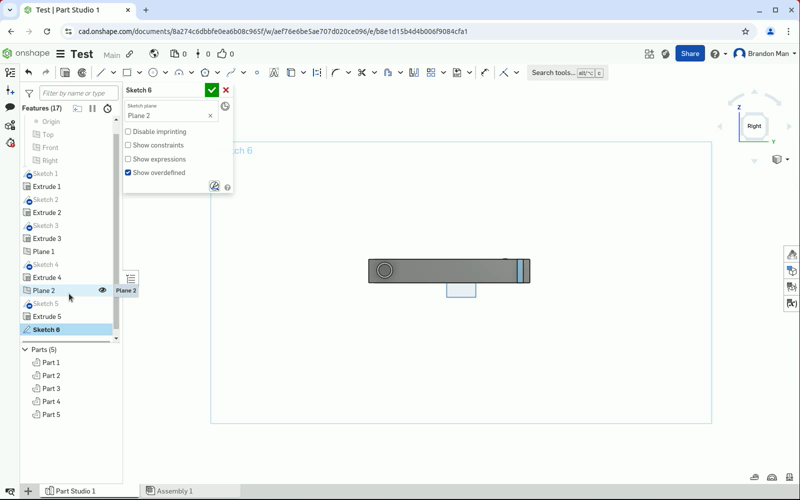
mouse_move(73, 352)
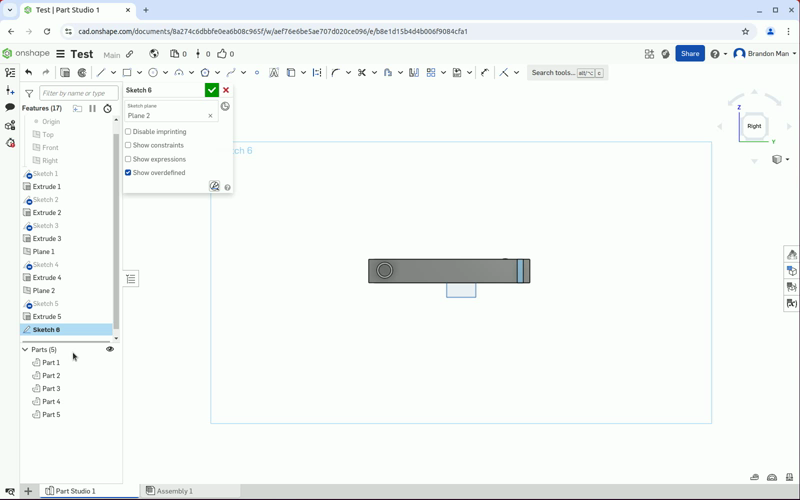
key(y)
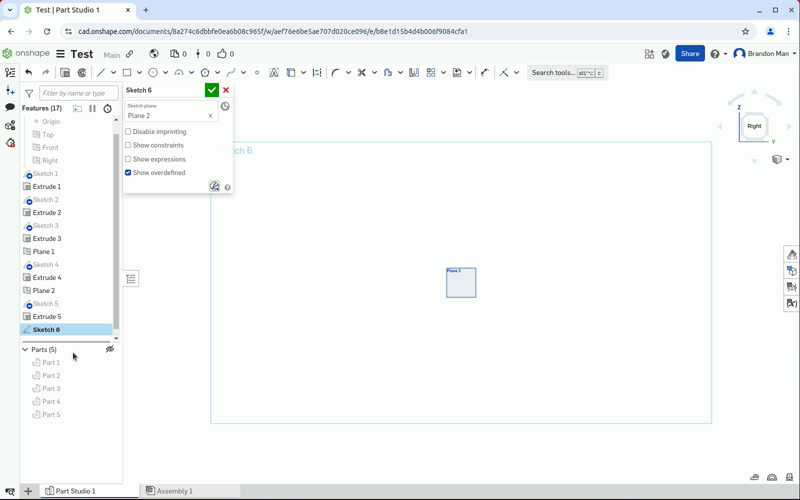
key(a)
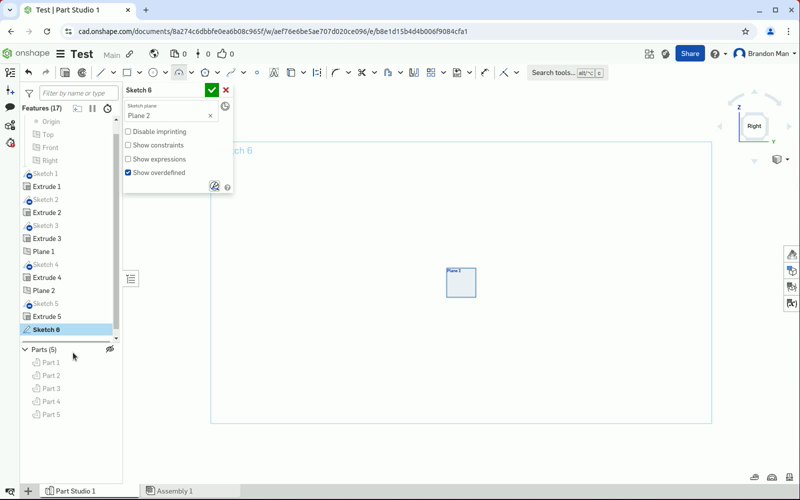
key_down(shift)
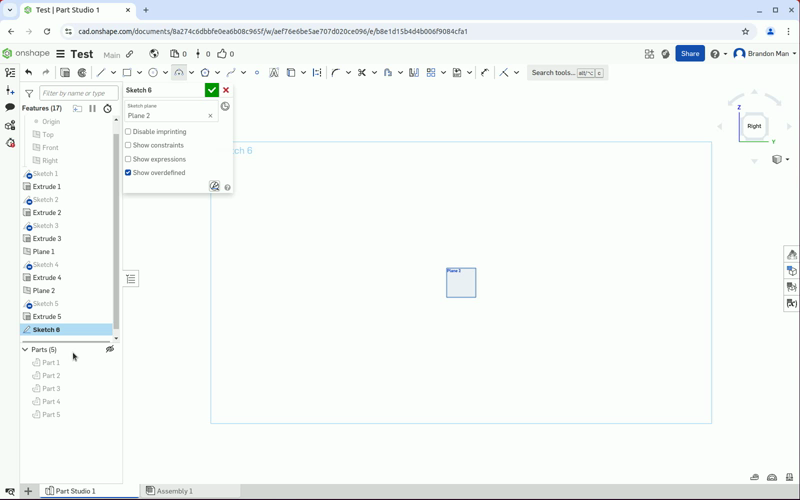
mouse_move(501, 259)
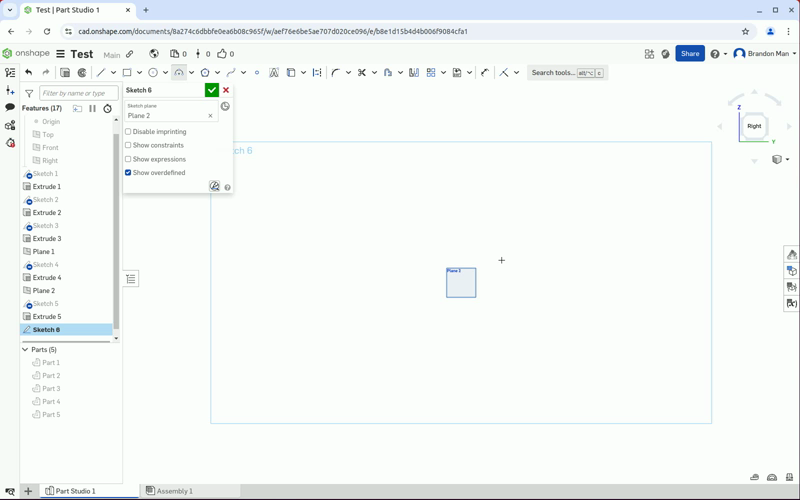
click(501, 259)
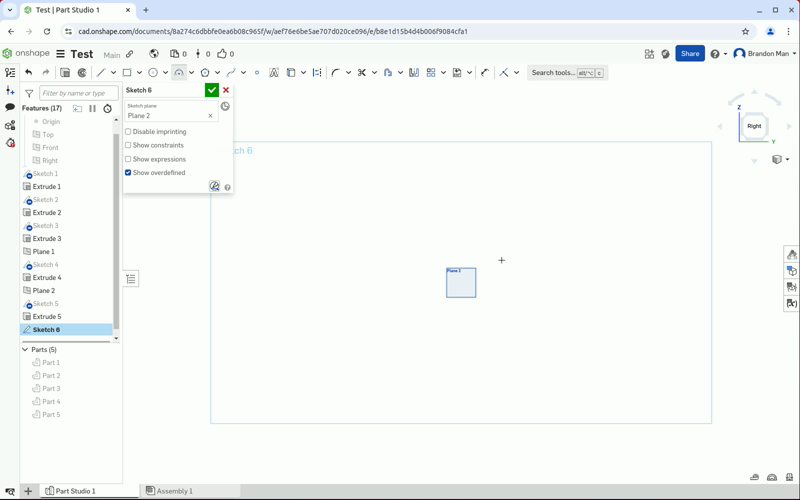
key_up(shift)
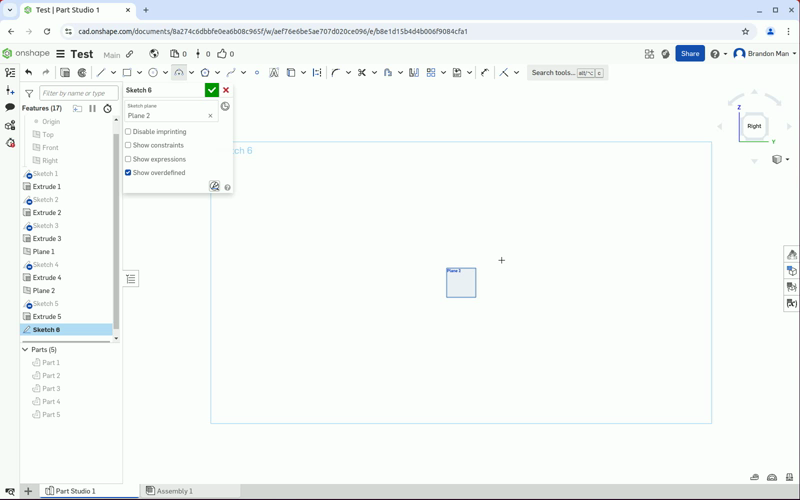
key_down(shift)
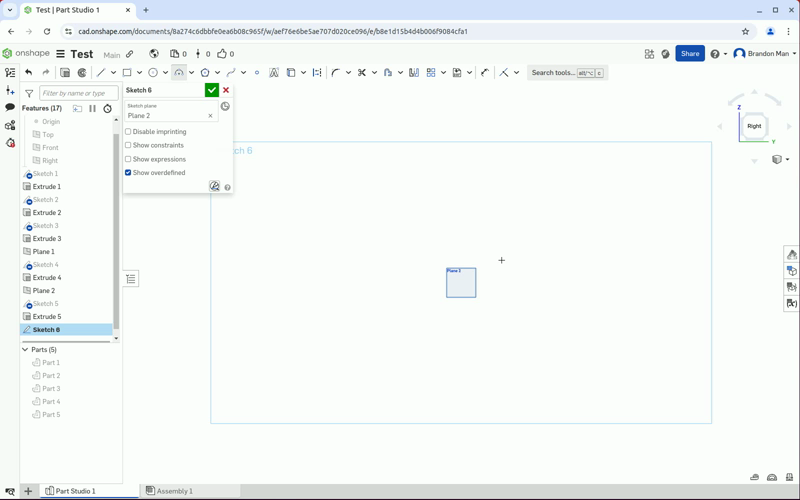
mouse_move(507, 259)
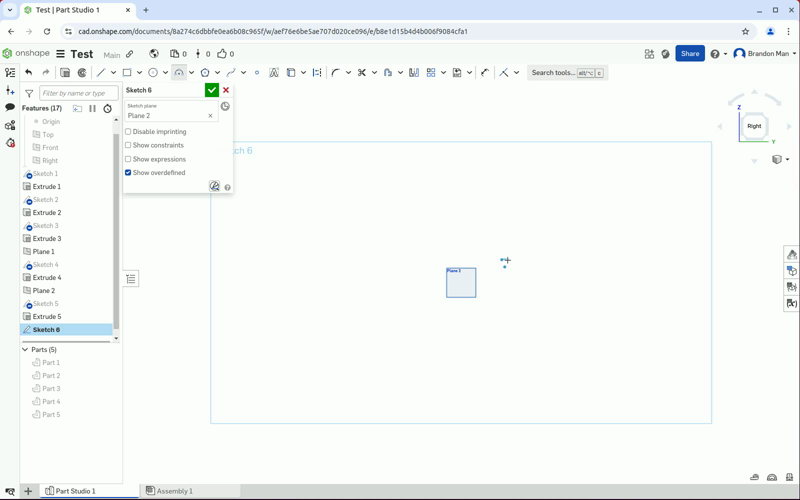
scroll(6)
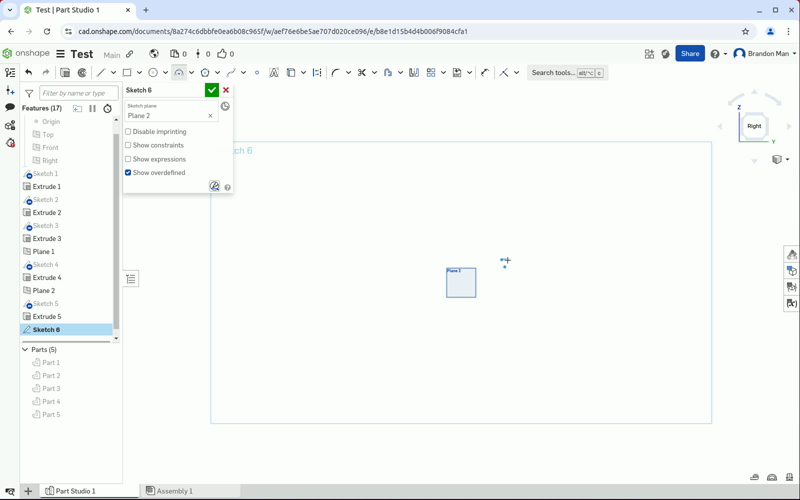
scroll(6)
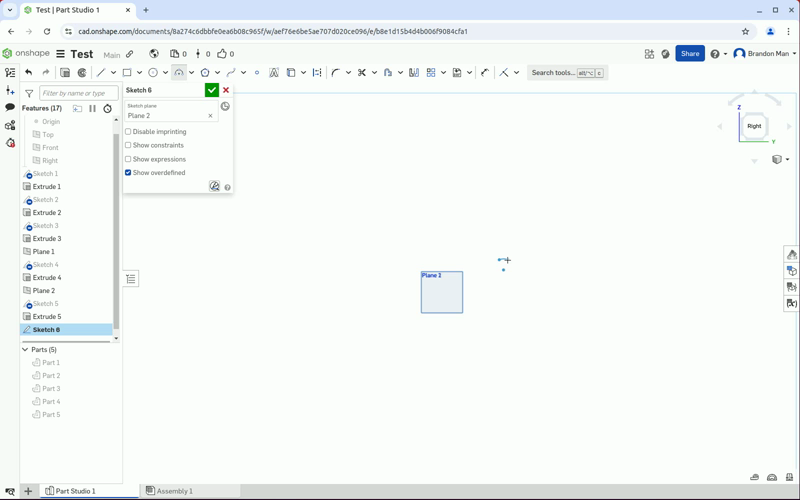
scroll(6)
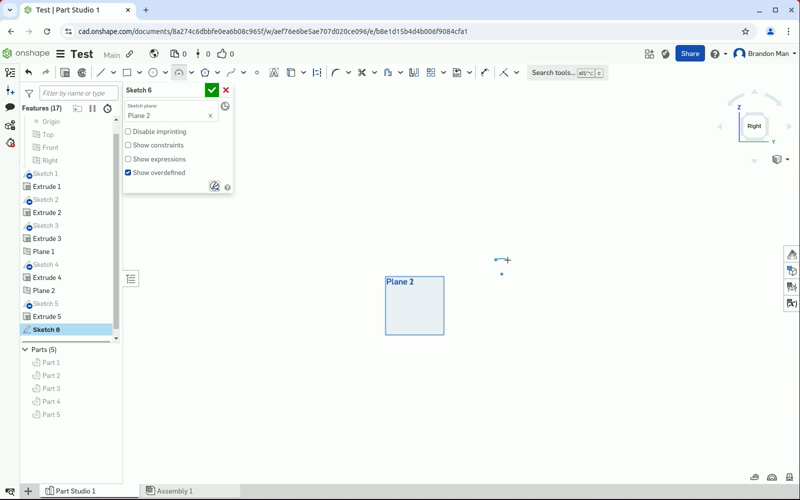
scroll(6)
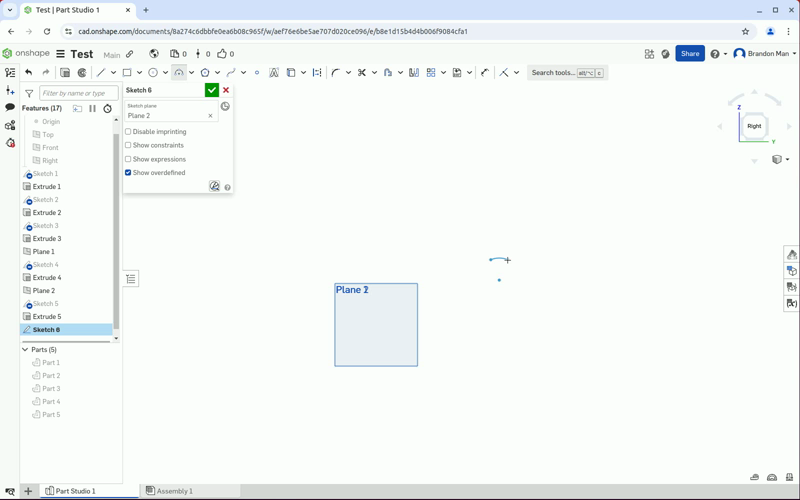
scroll(6)
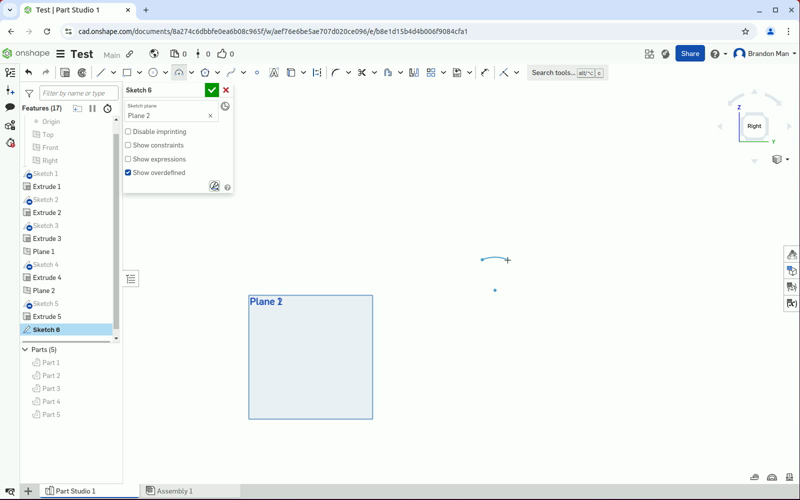
scroll(6)
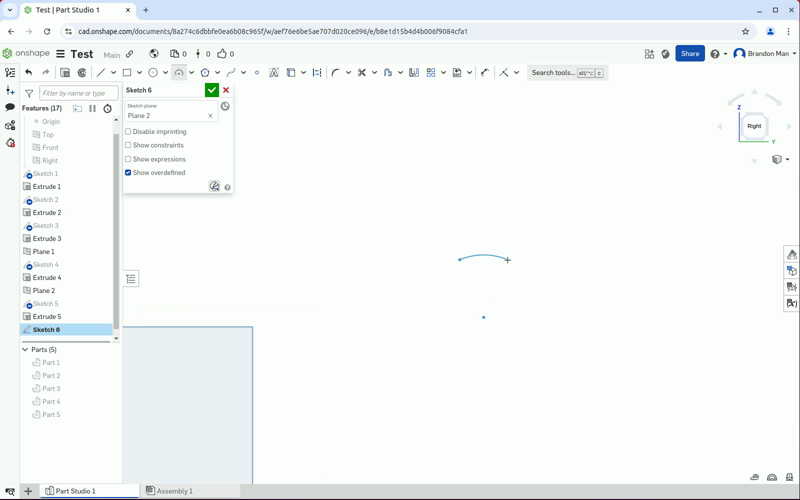
scroll(6)
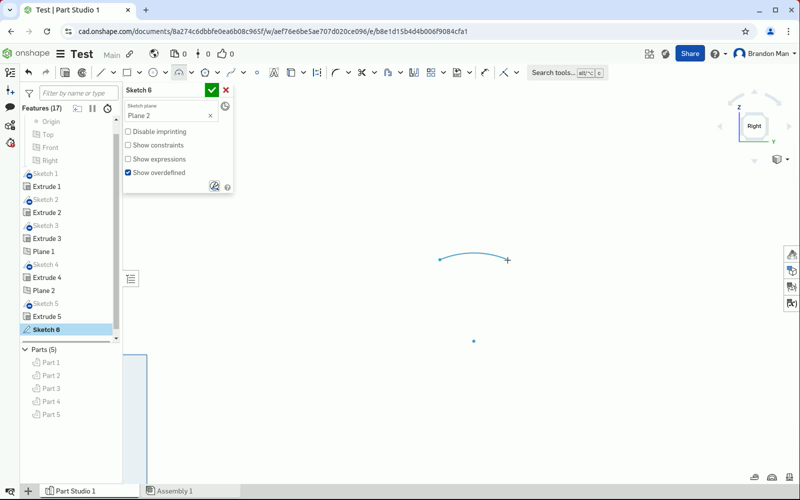
click(507, 259)
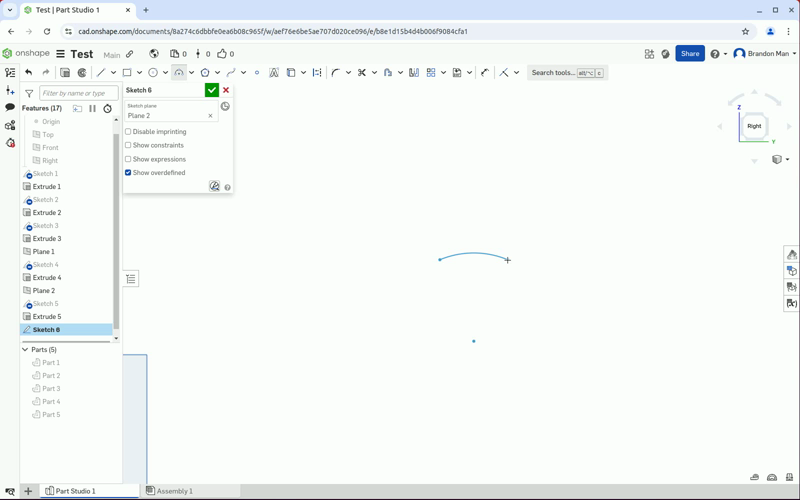
scroll(-6)
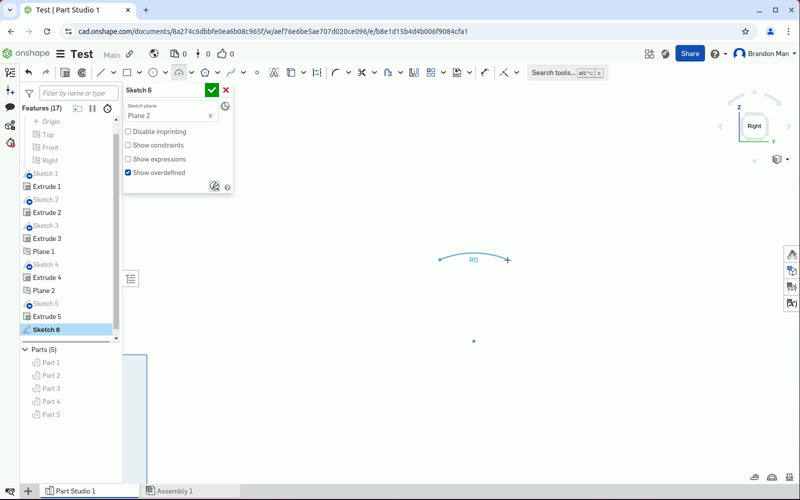
scroll(-6)
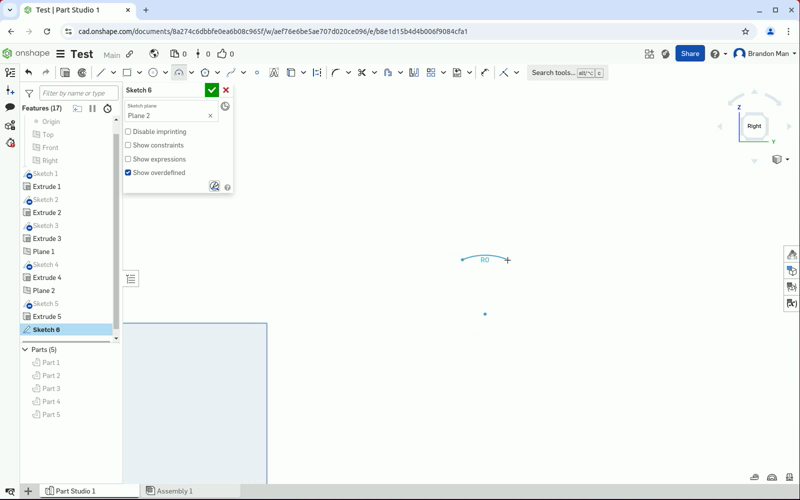
scroll(-6)
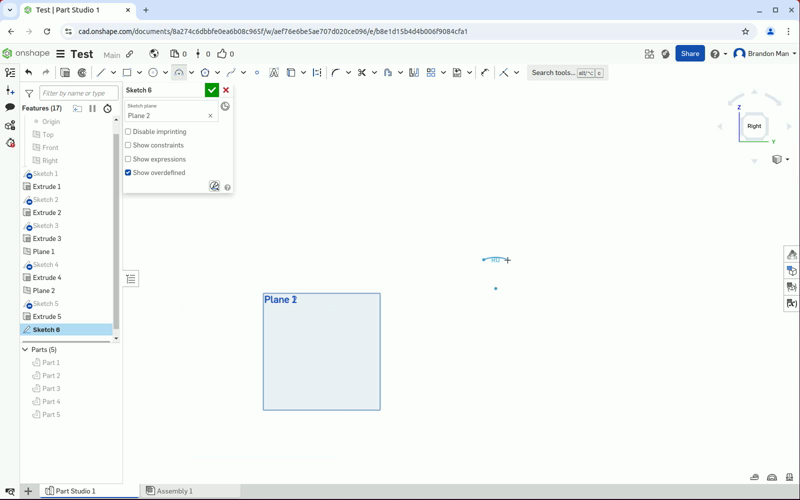
scroll(-6)
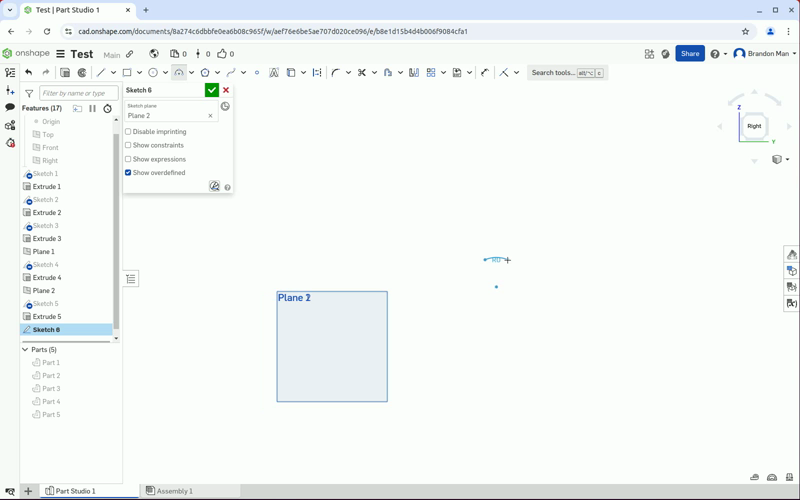
scroll(-6)
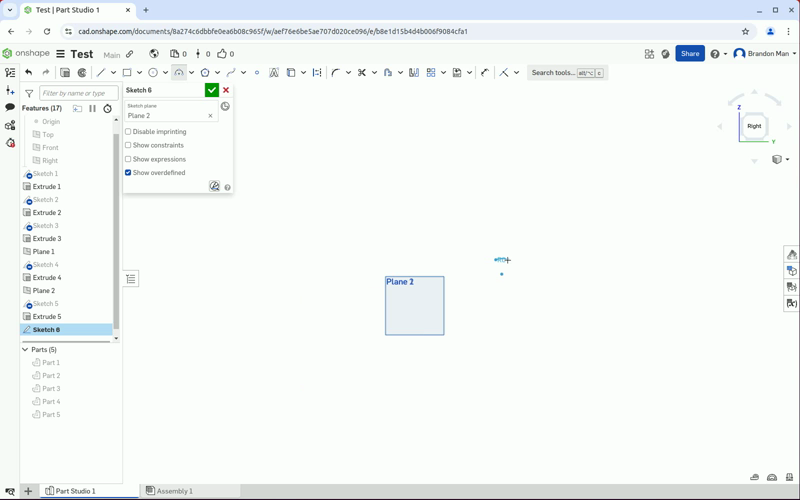
scroll(-6)
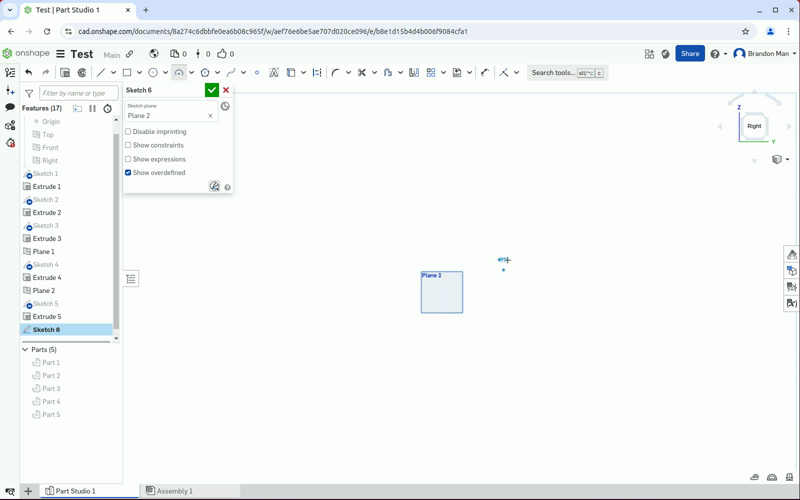
scroll(-6)
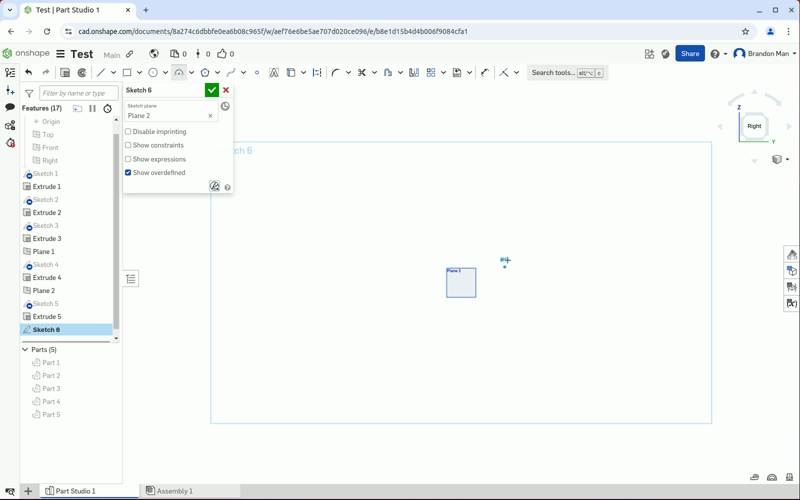
mouse_move(504, 278)
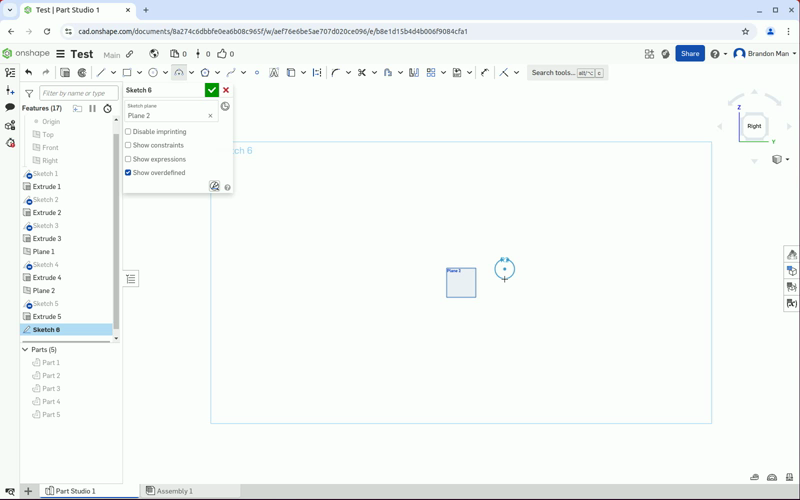
scroll(6)
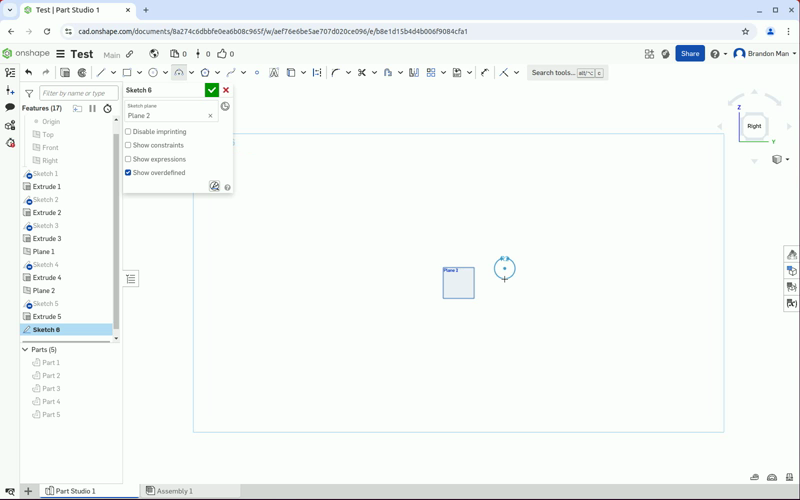
scroll(6)
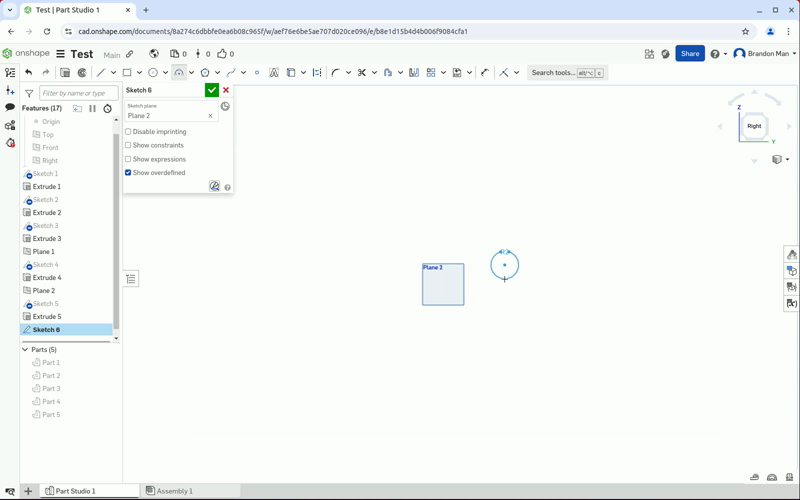
scroll(6)
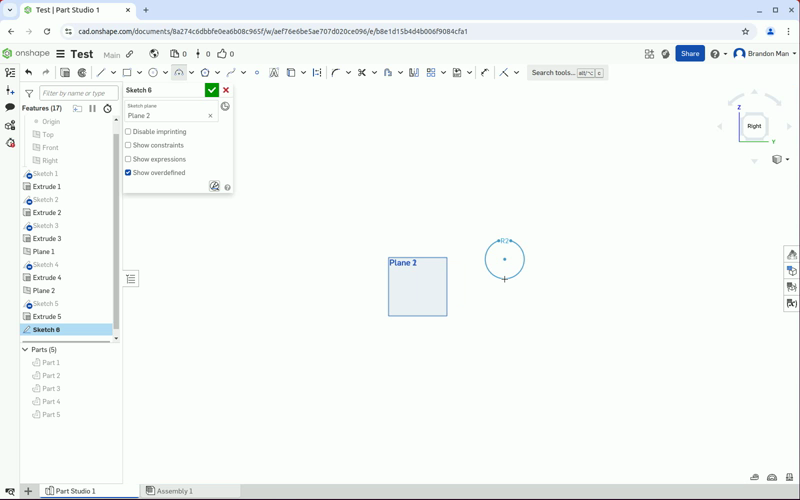
scroll(6)
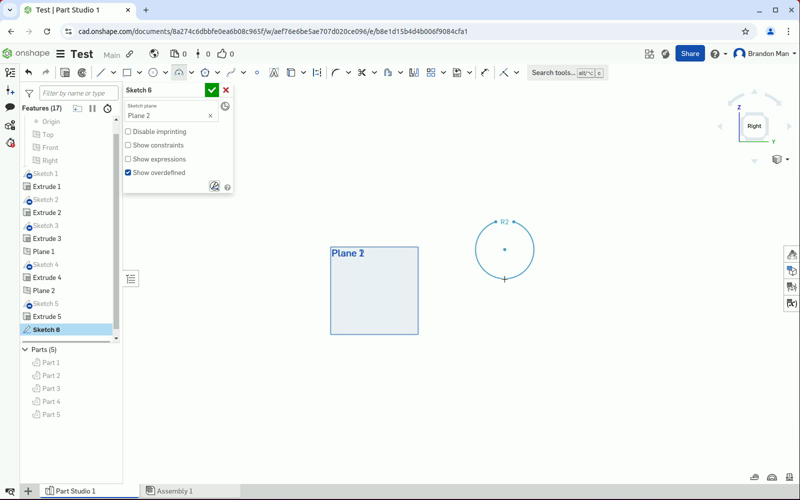
scroll(6)
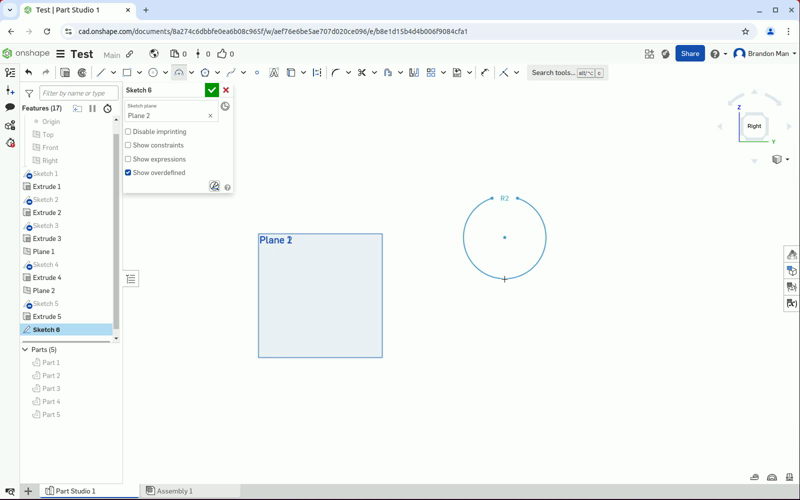
scroll(6)
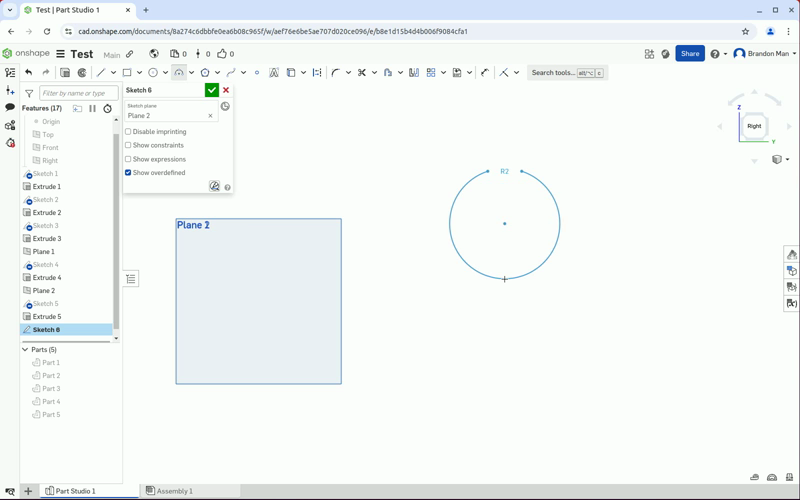
scroll(6)
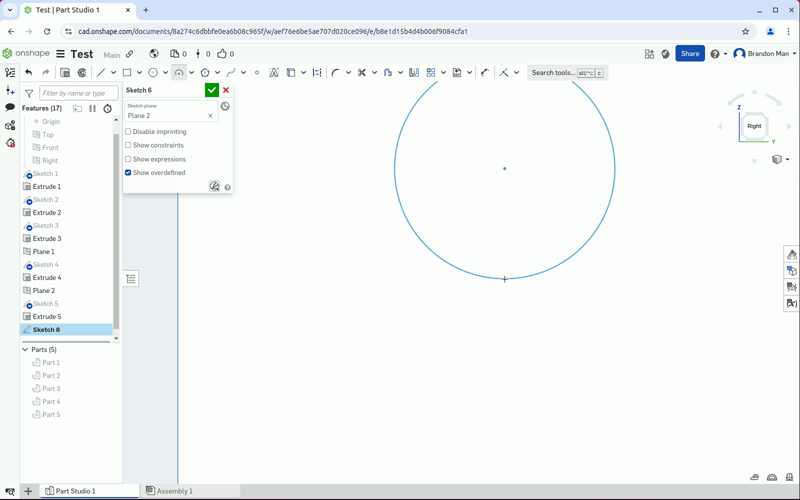
click(504, 278)
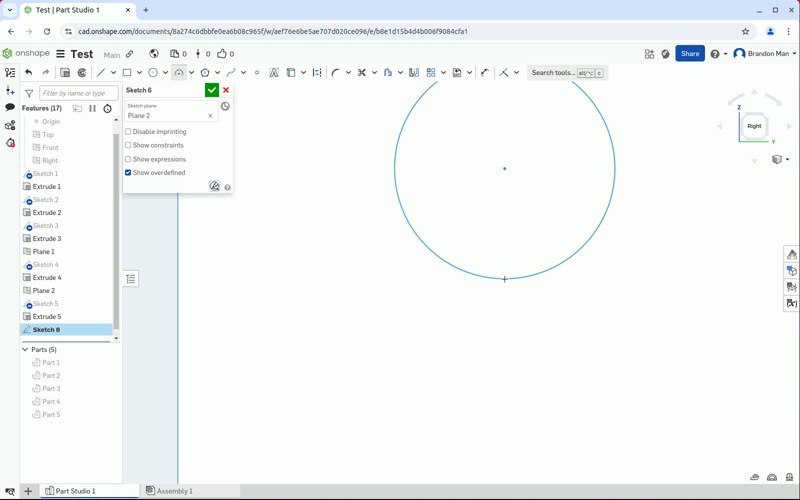
scroll(-6)
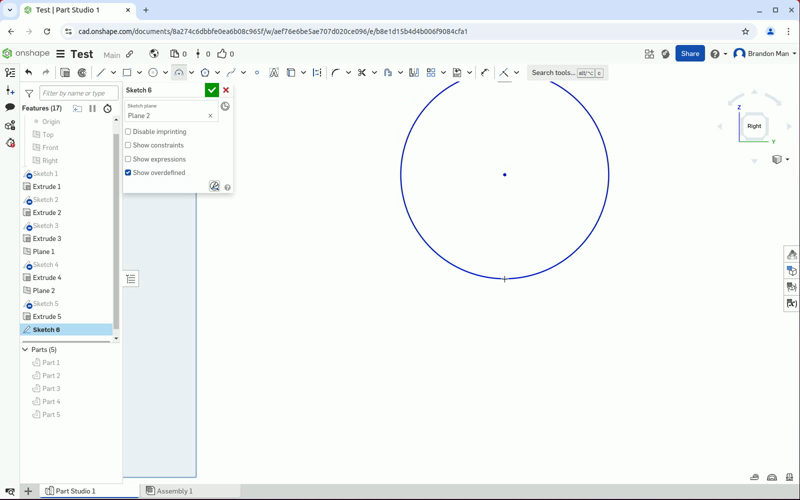
scroll(-6)
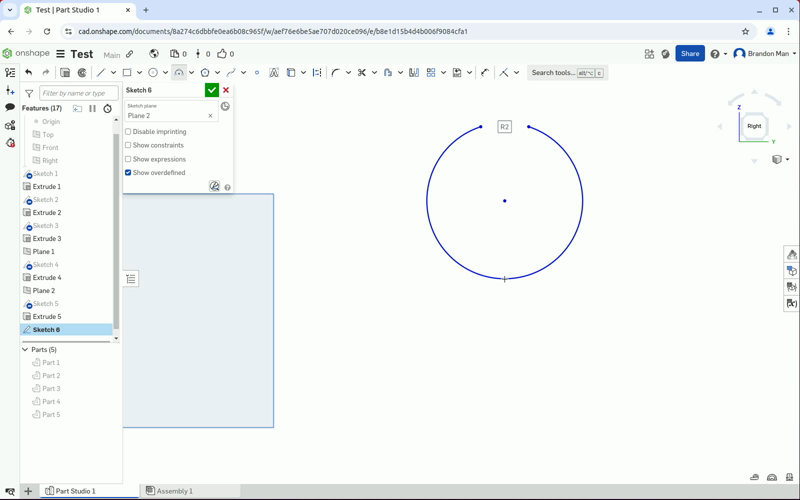
scroll(-6)
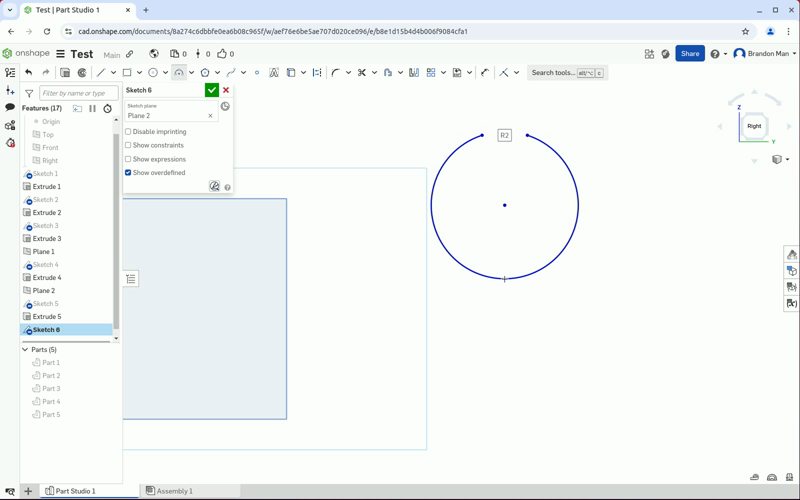
scroll(-6)
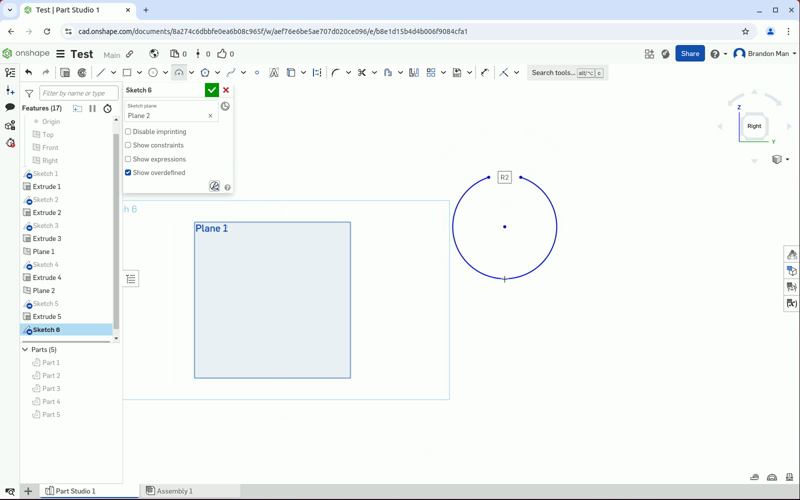
scroll(-6)
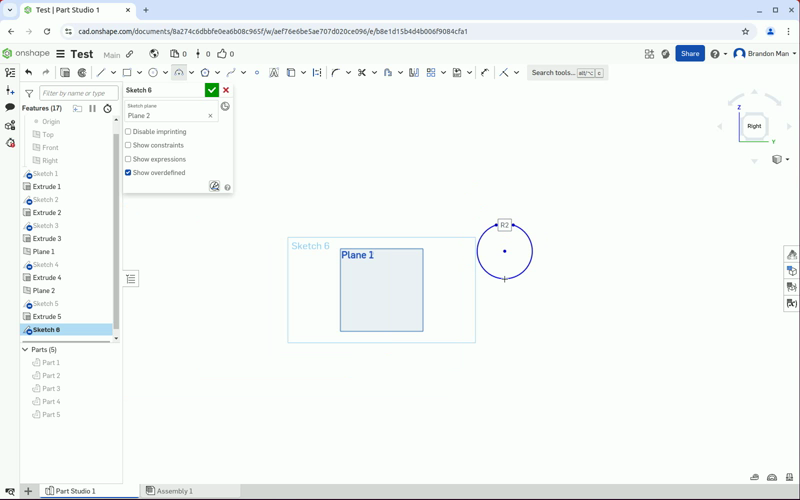
scroll(-6)
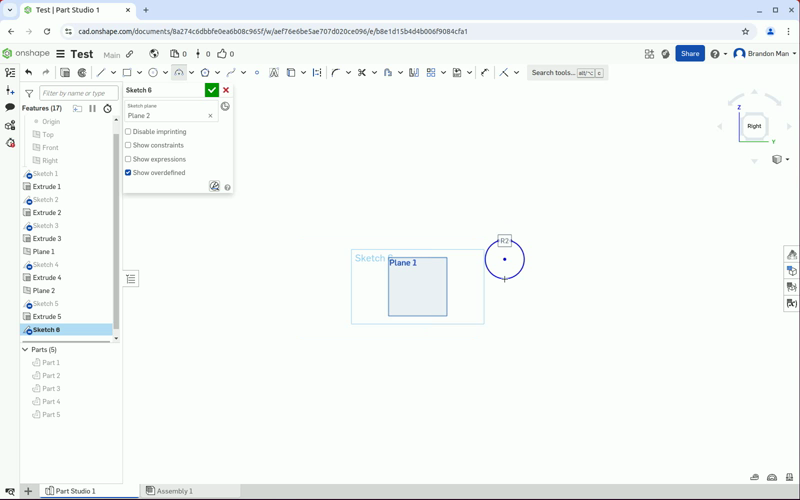
scroll(-6)
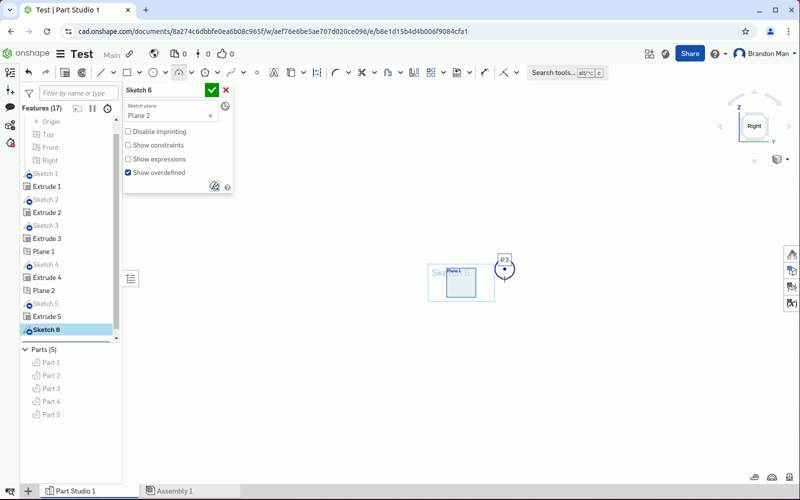
key_up(shift)
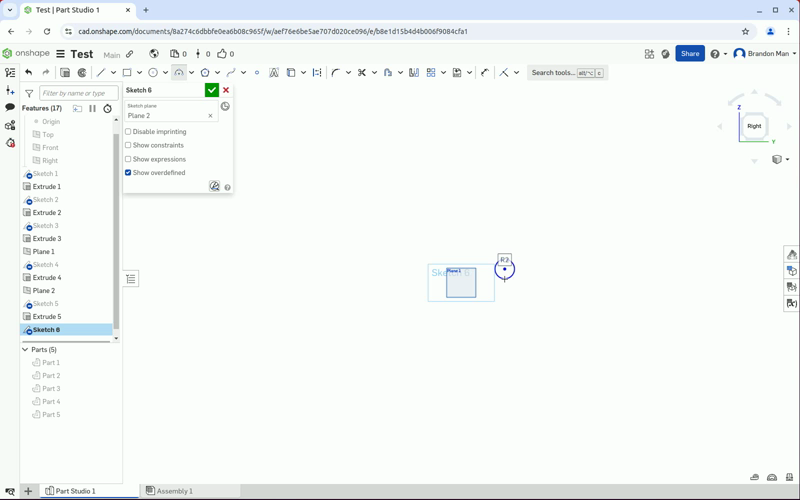
key(esc)
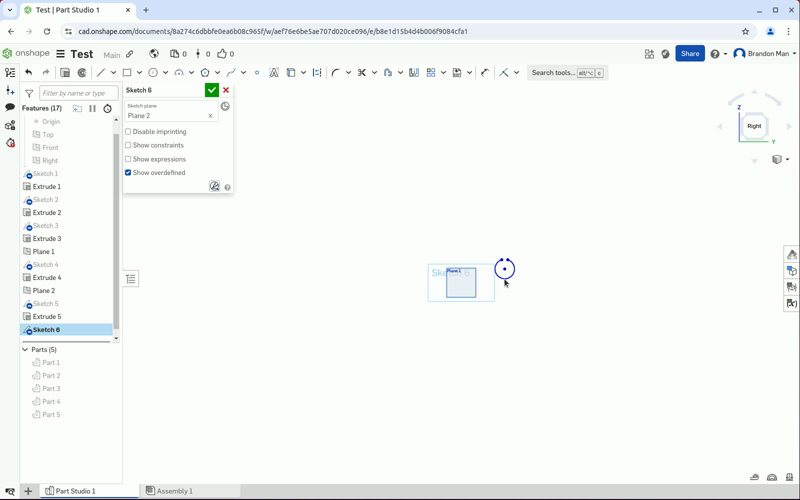
key(l)
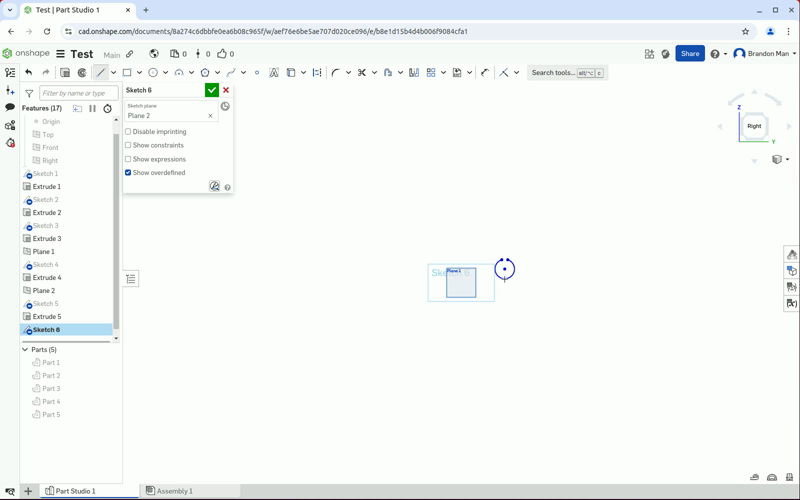
mouse_move(507, 259)
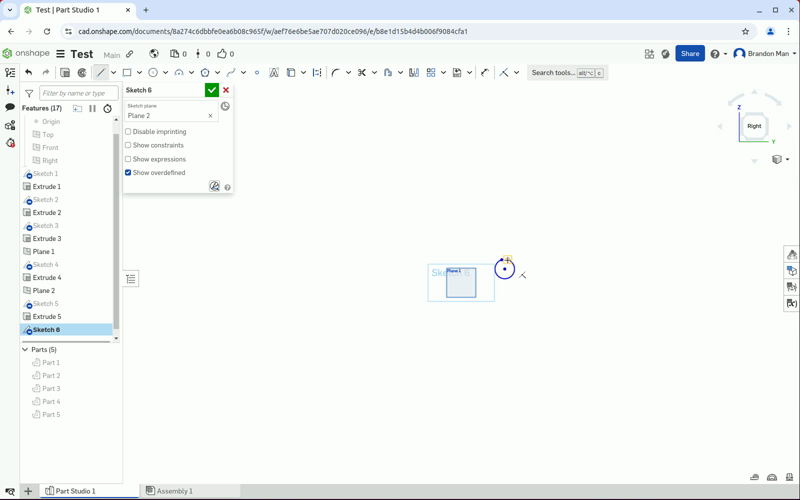
click(507, 259)
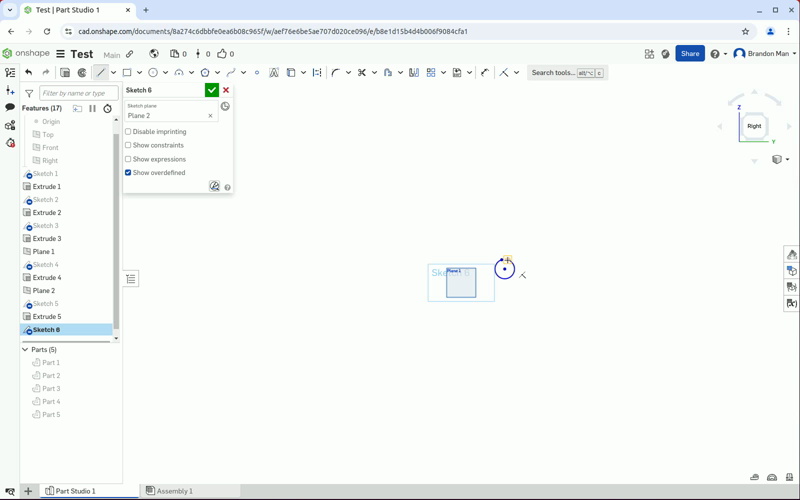
mouse_move(537, 259)
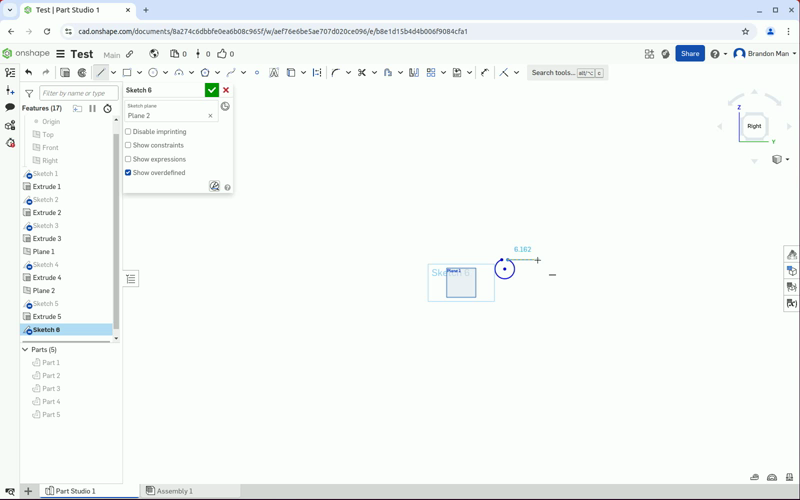
key_down(shift)
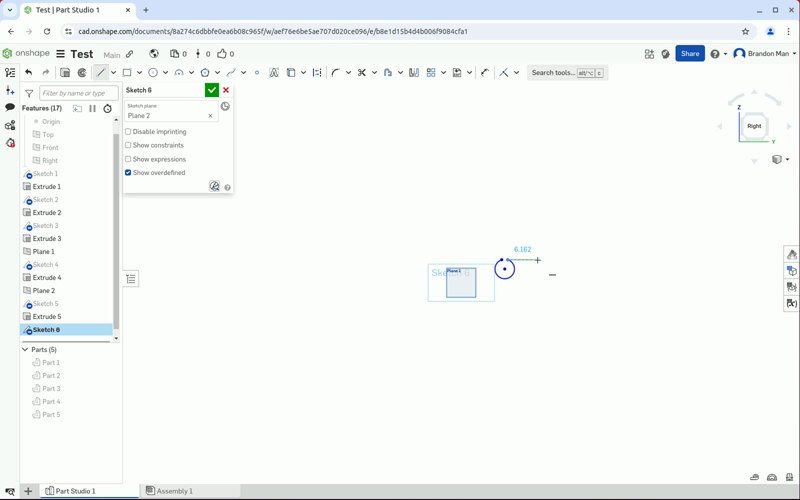
mouse_move(501, 259)
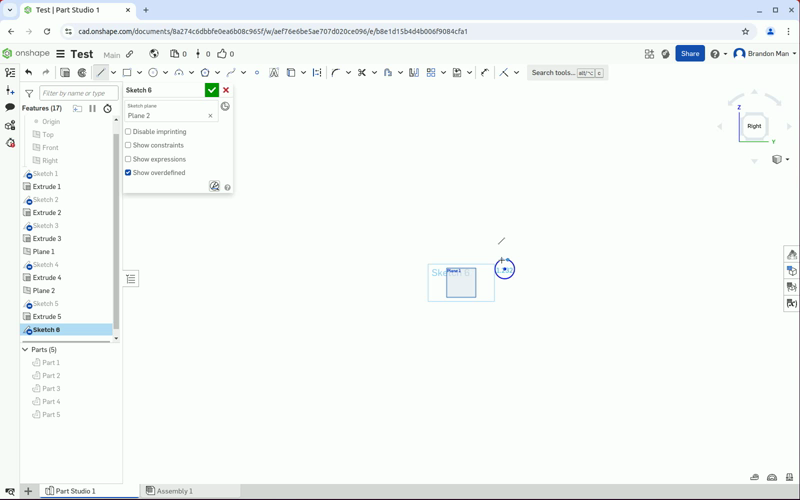
scroll(6)
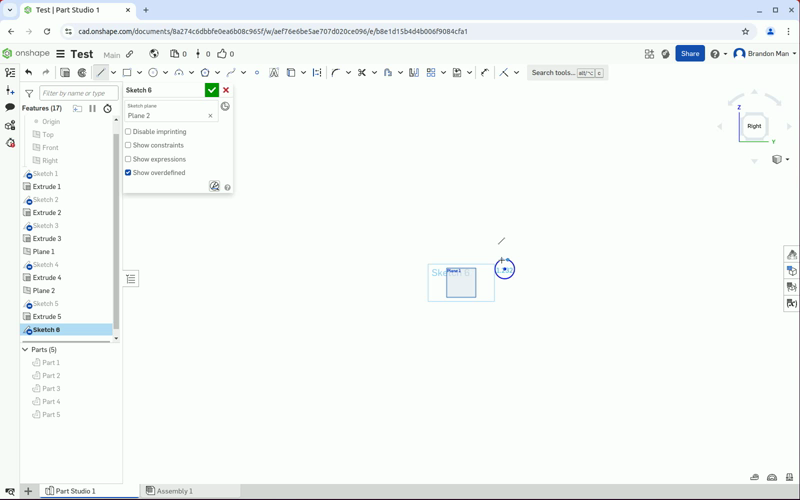
scroll(6)
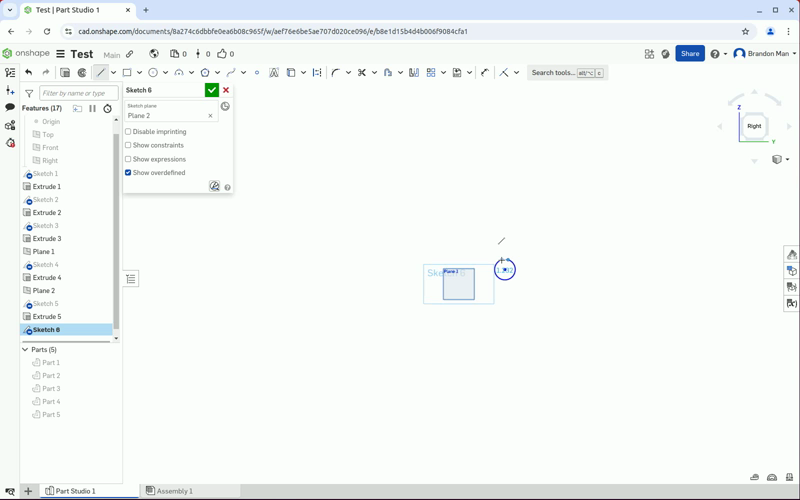
scroll(6)
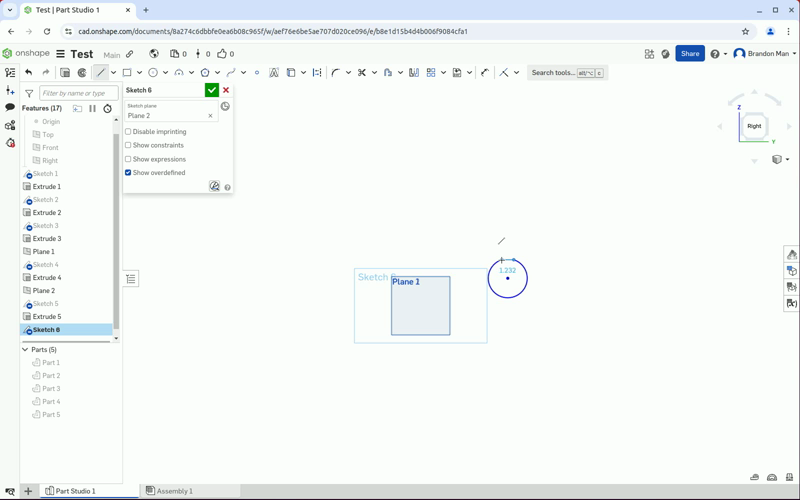
scroll(6)
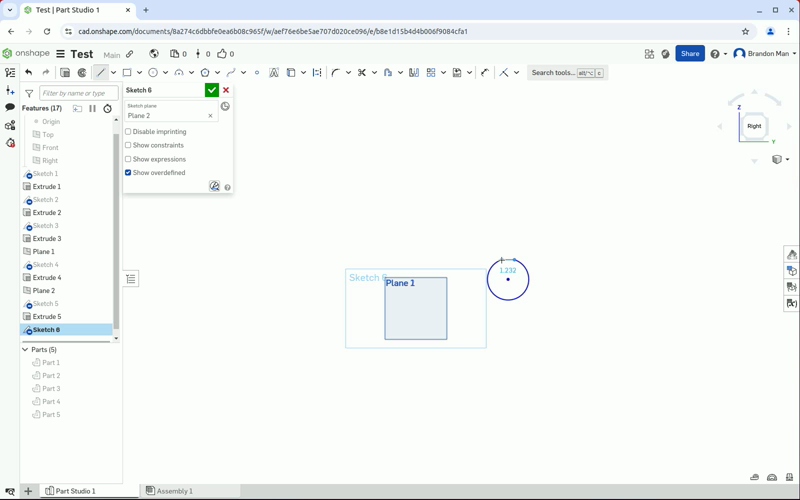
scroll(6)
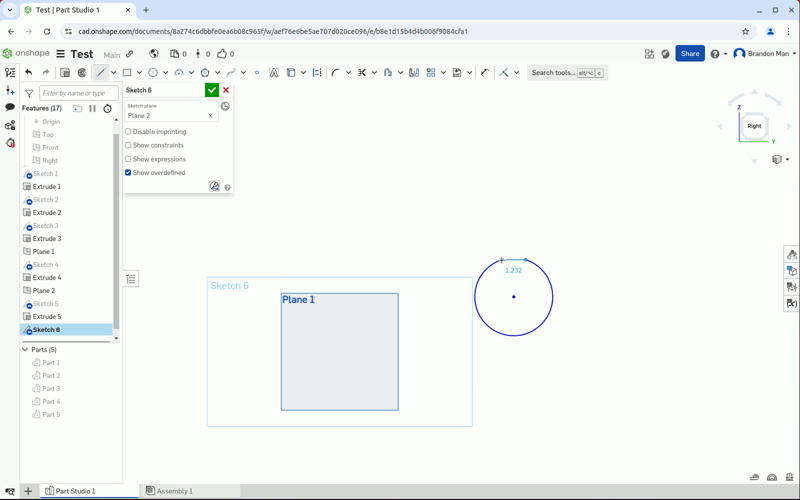
scroll(6)
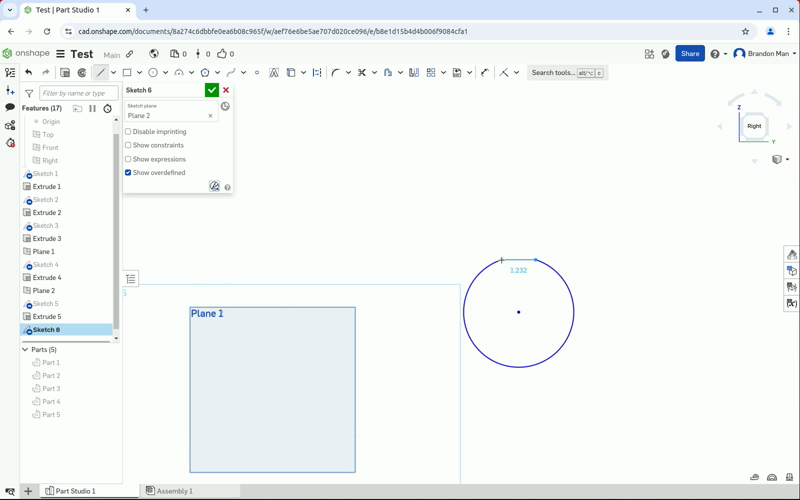
scroll(6)
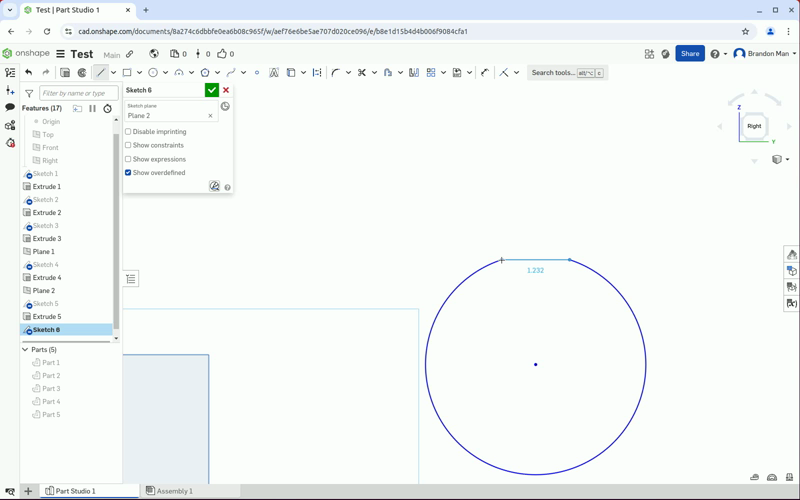
key_up(shift)
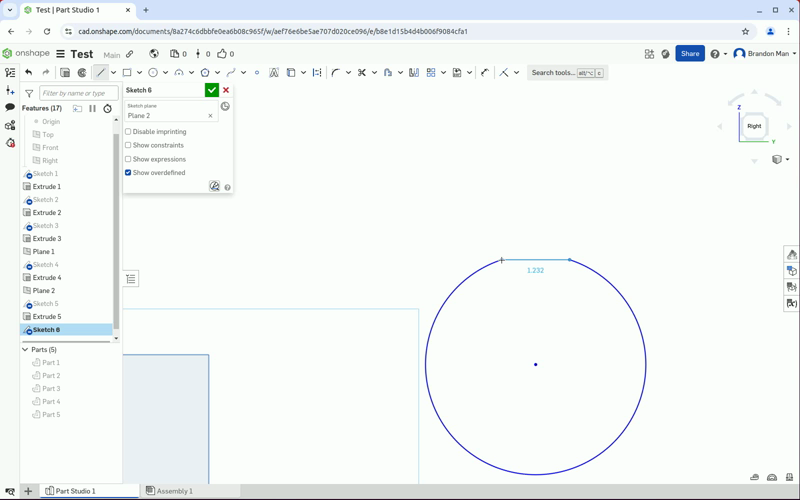
click(501, 259)
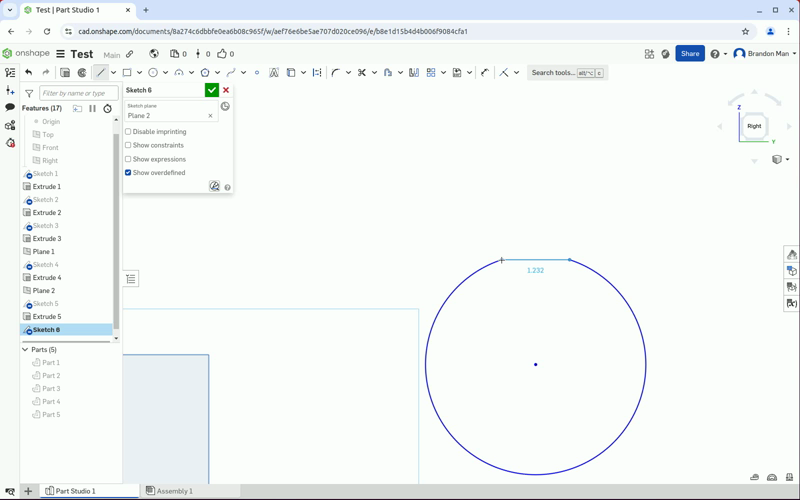
scroll(-6)
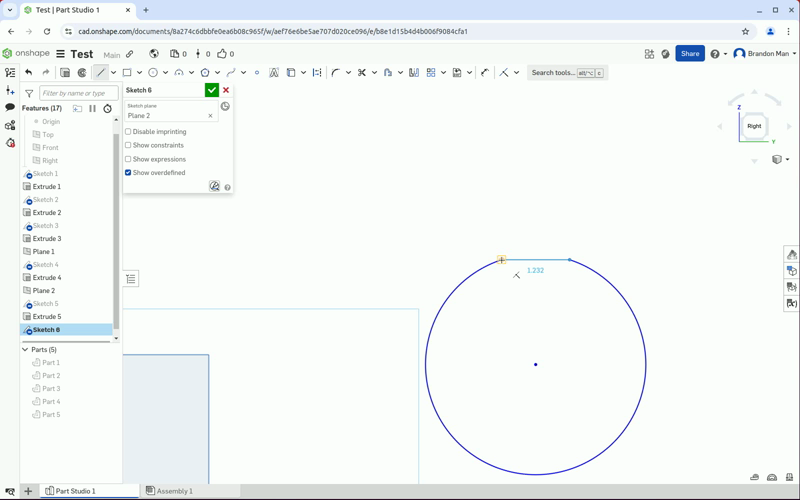
scroll(-6)
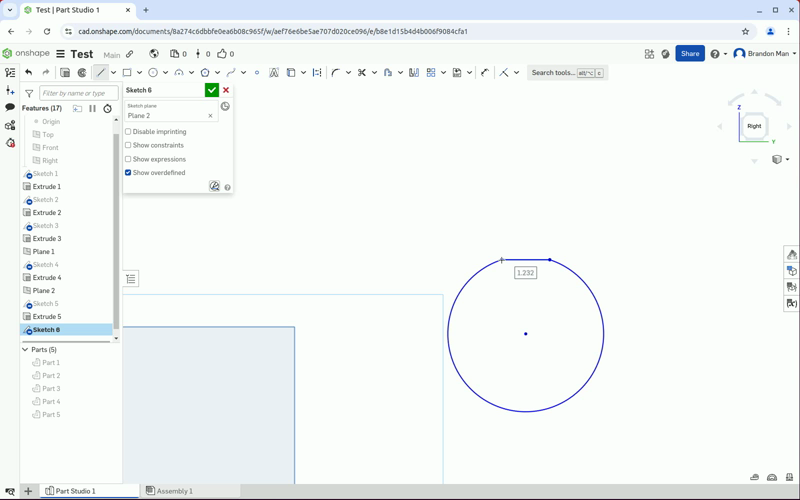
scroll(-6)
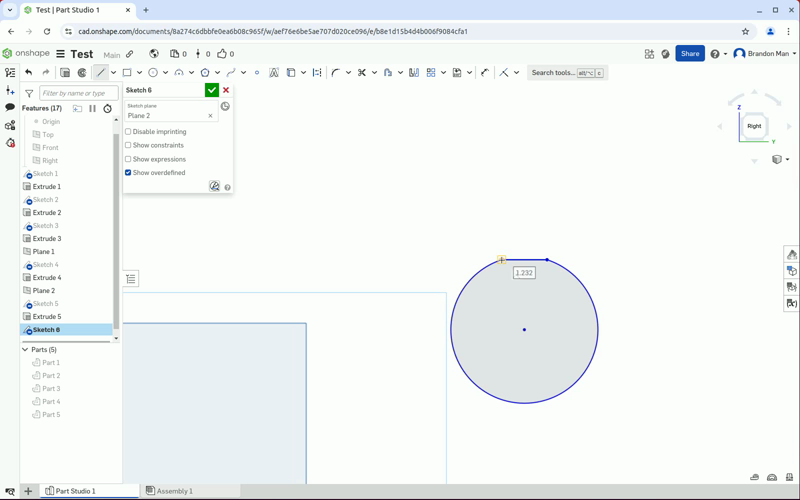
scroll(-6)
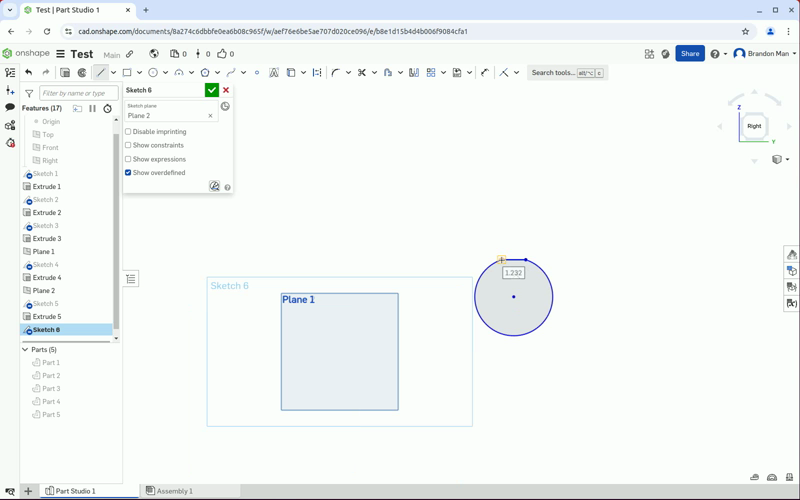
scroll(-6)
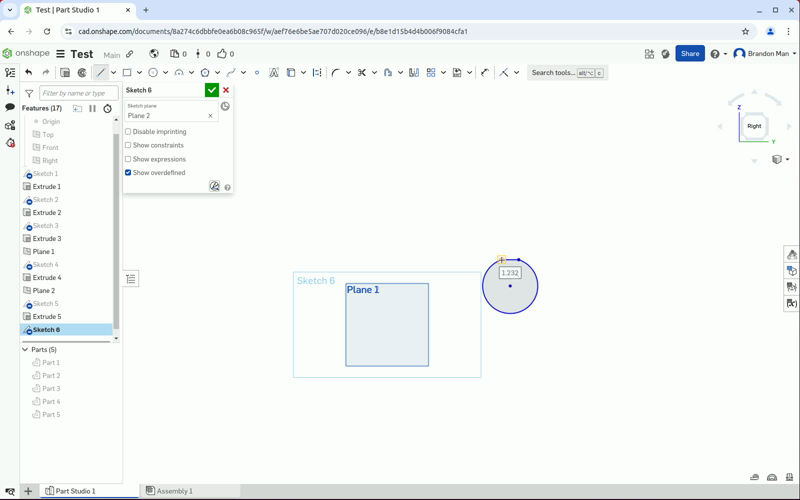
scroll(-6)
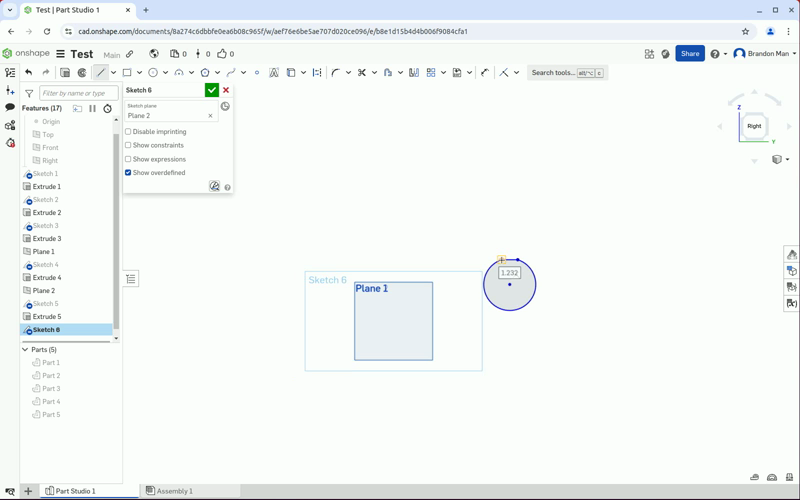
scroll(-6)
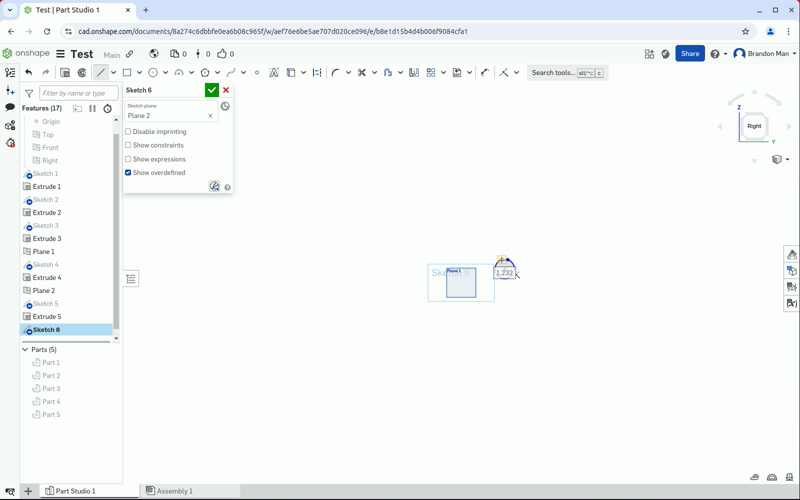
key(esc)
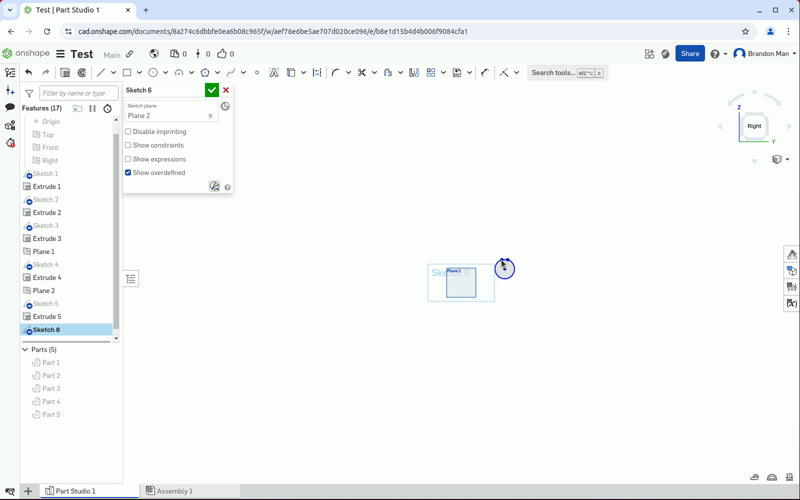
mouse_move(505, 269)
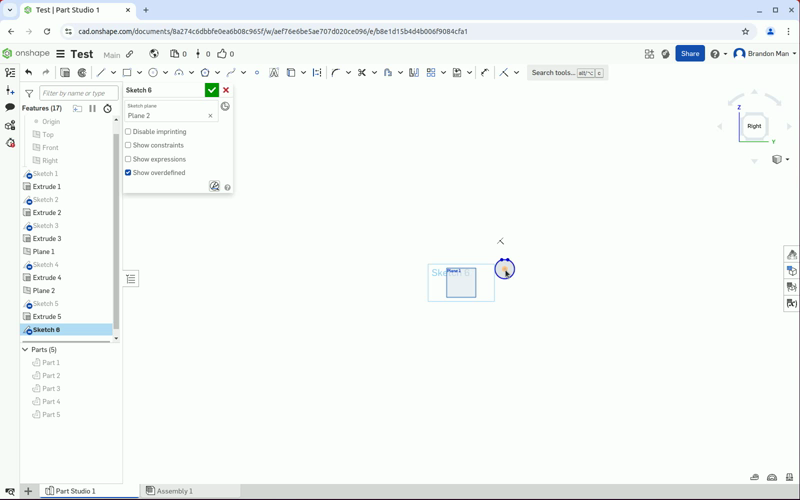
scroll(6)
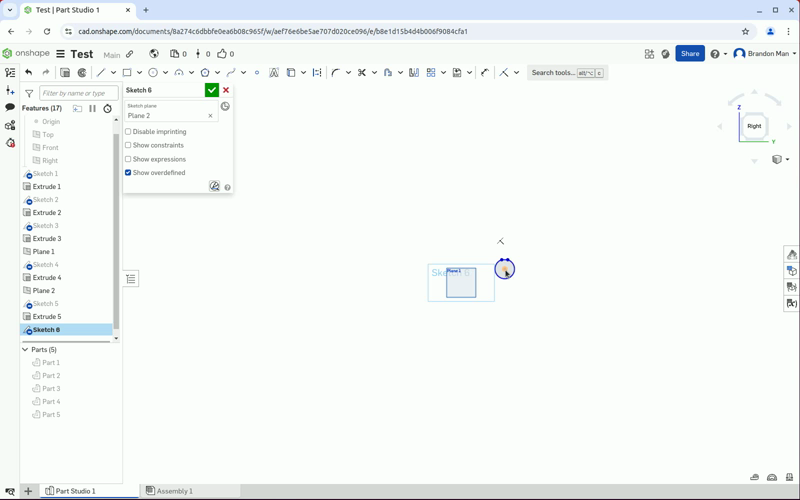
scroll(6)
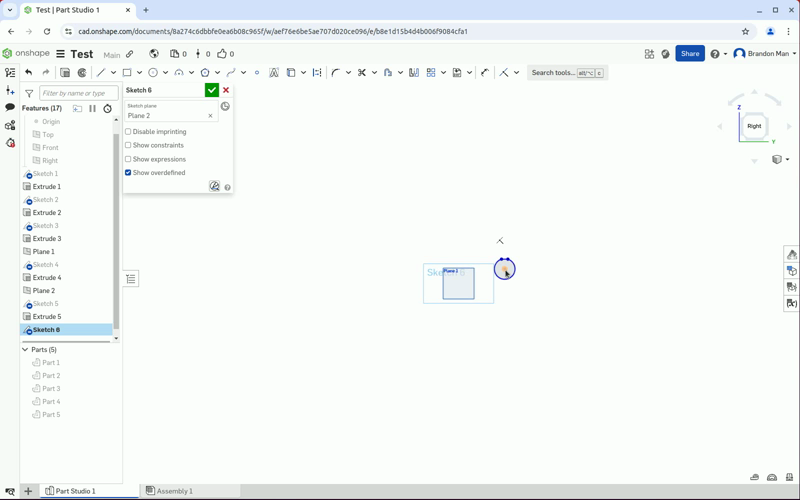
scroll(6)
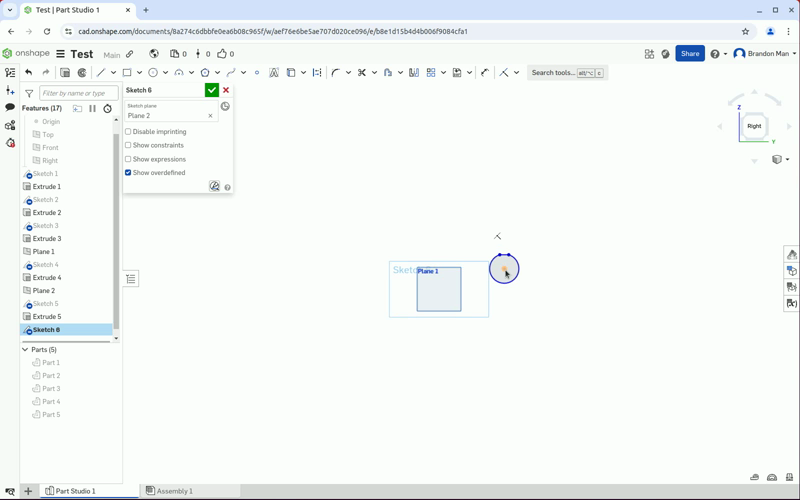
scroll(6)
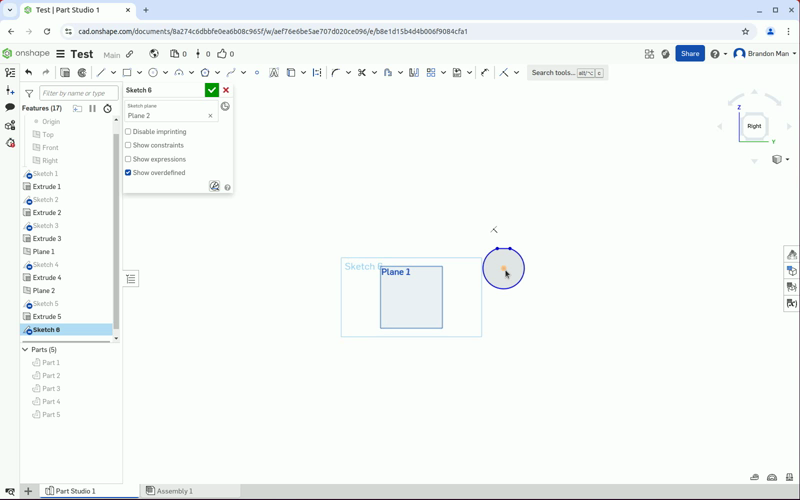
scroll(6)
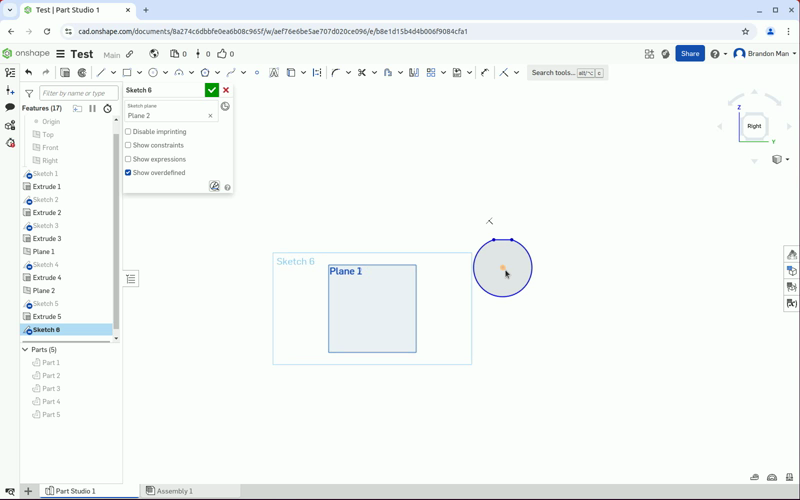
scroll(6)
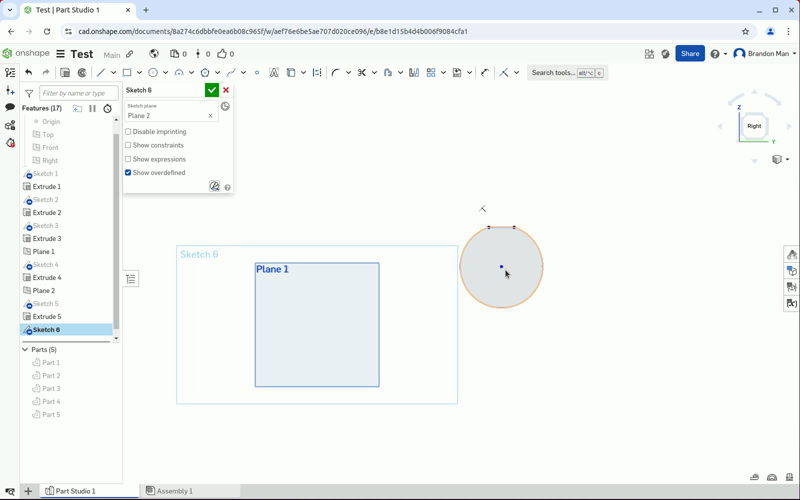
scroll(6)
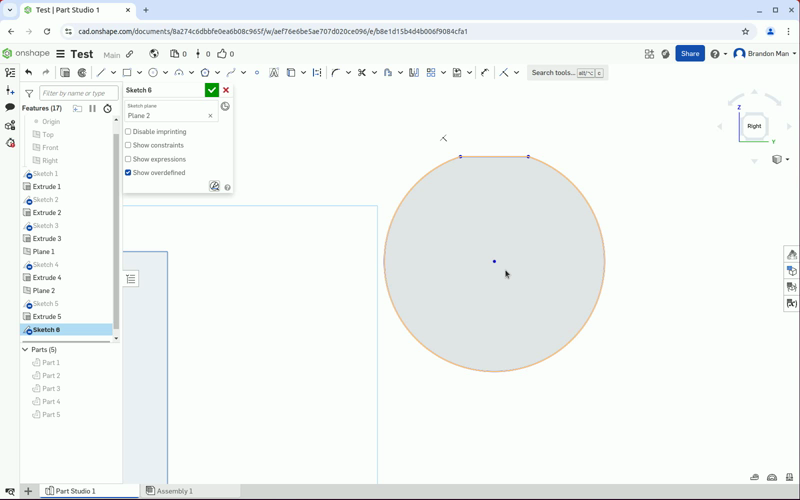
click(505, 269)
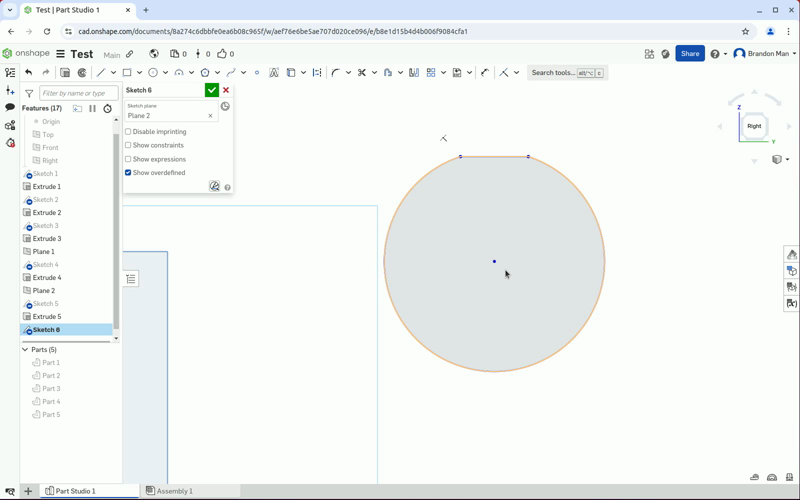
scroll(-6)
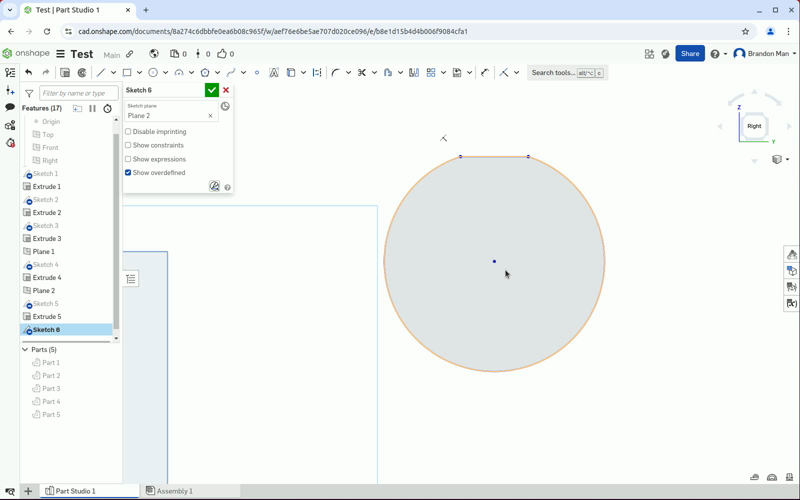
scroll(-6)
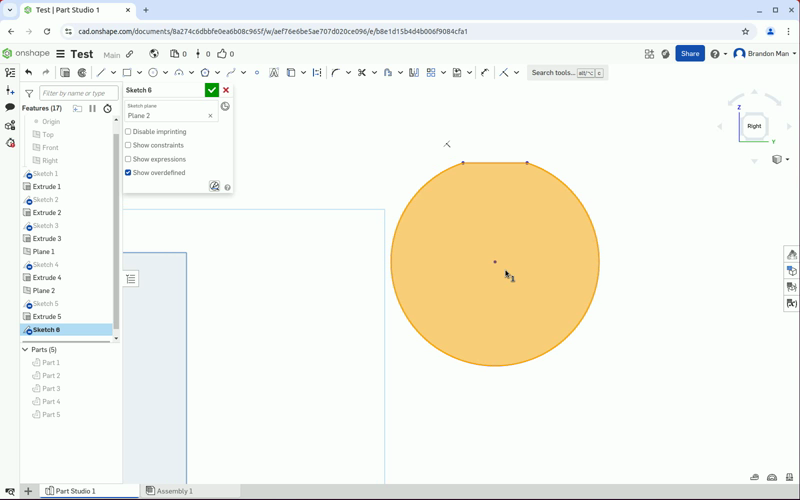
scroll(-6)
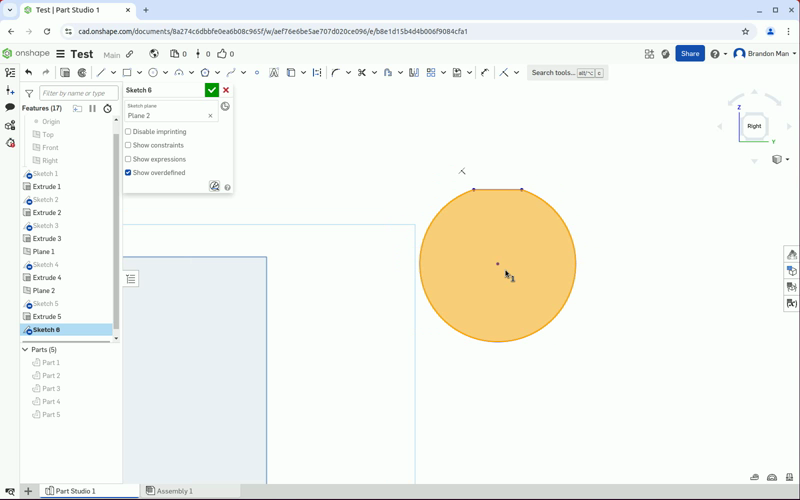
scroll(-6)
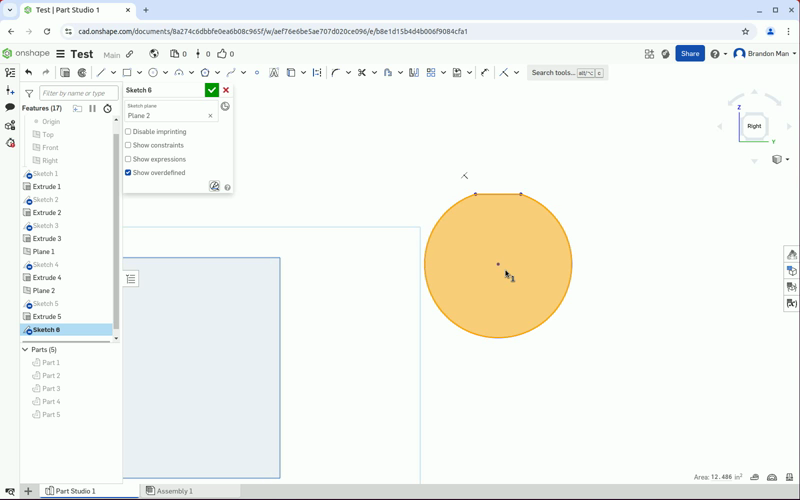
scroll(-6)
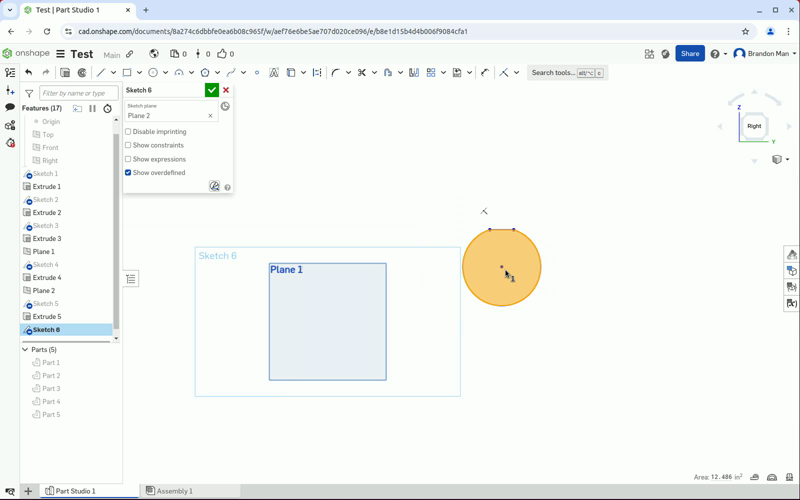
scroll(-6)
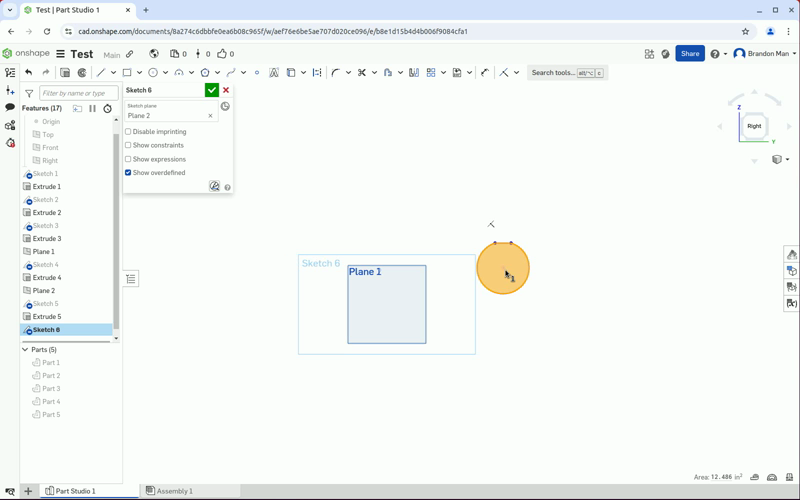
scroll(-6)
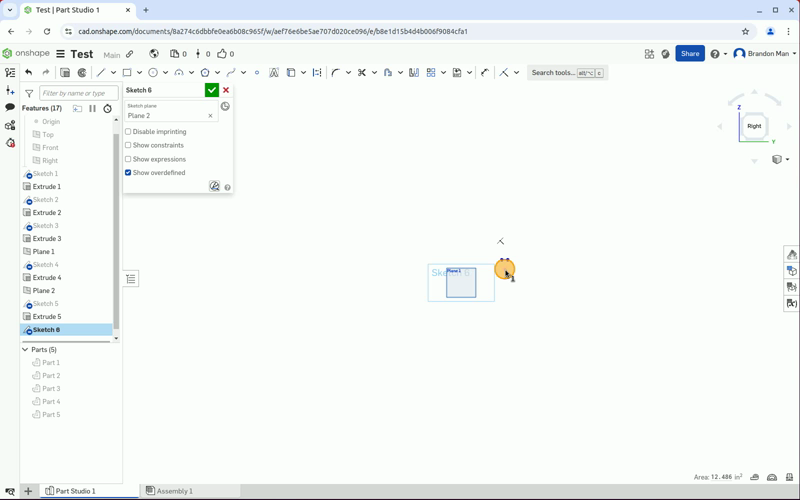
mouse_move(73, 352)
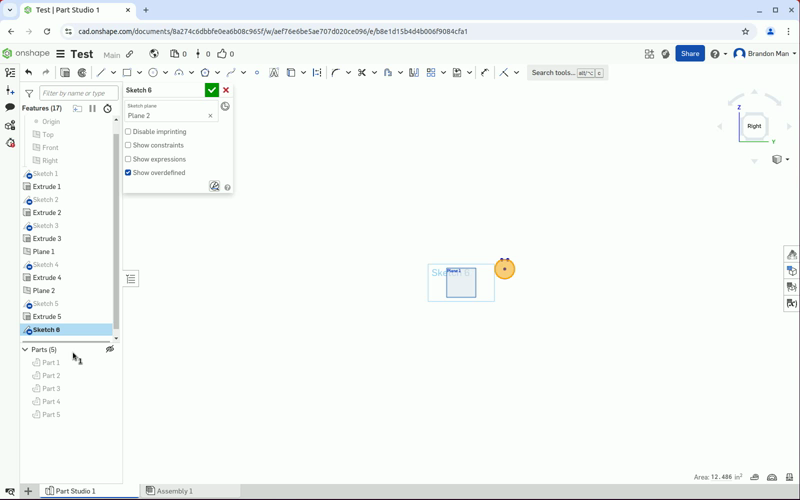
key(shift+y)
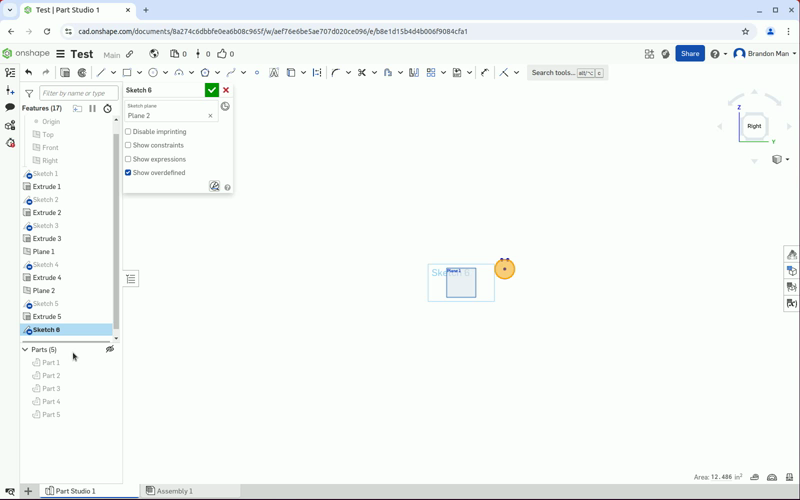
key(shift+e)
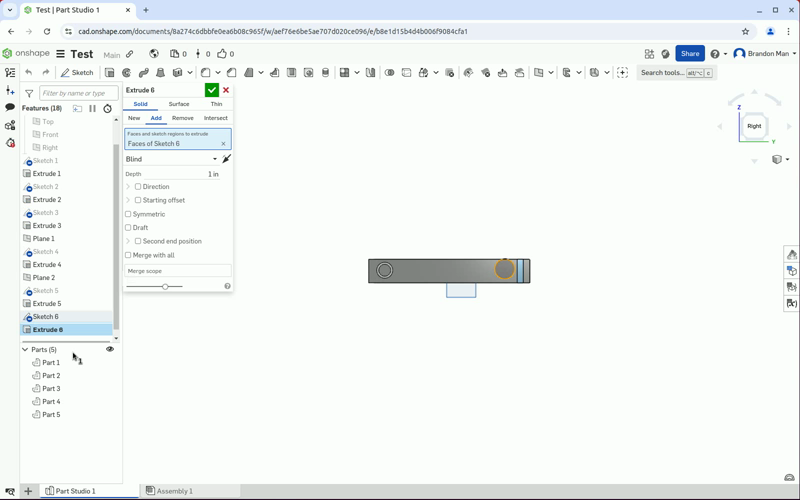
mouse_move(143, 106)
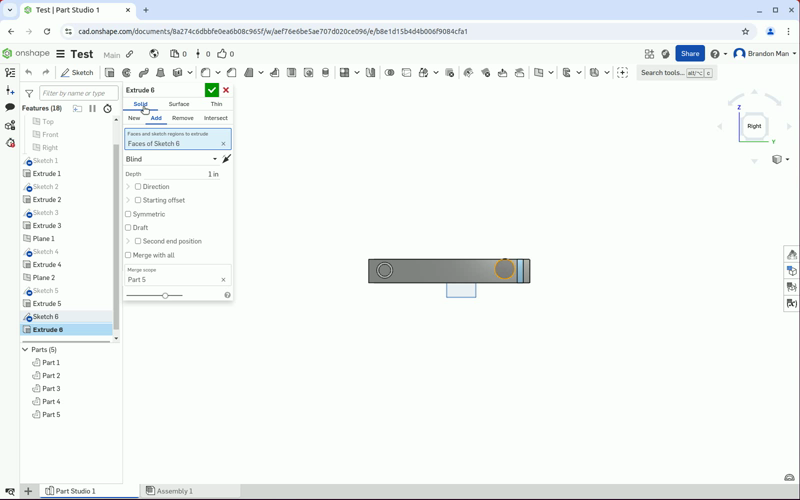
click(143, 106)
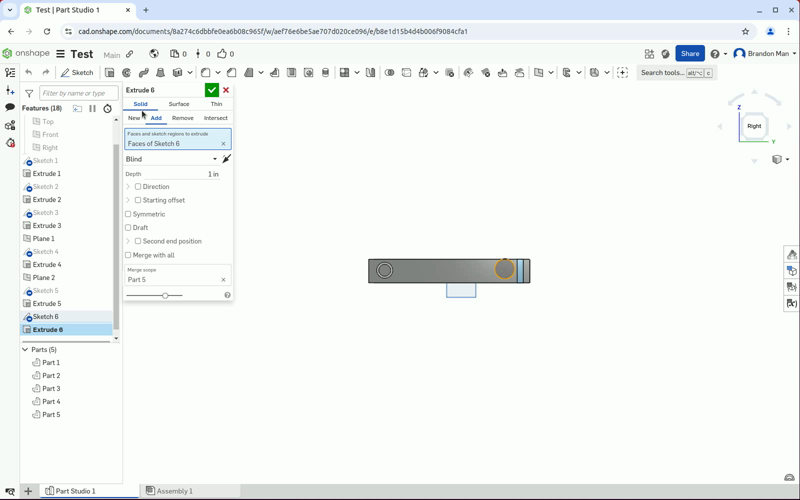
mouse_move(137, 120)
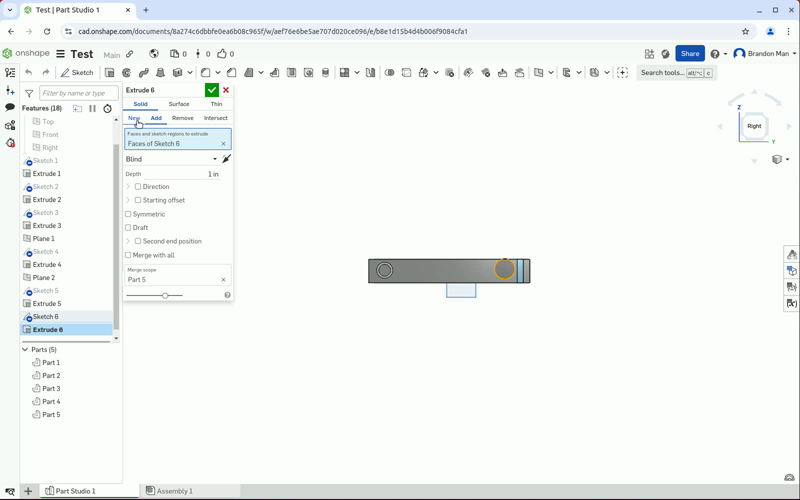
click(137, 120)
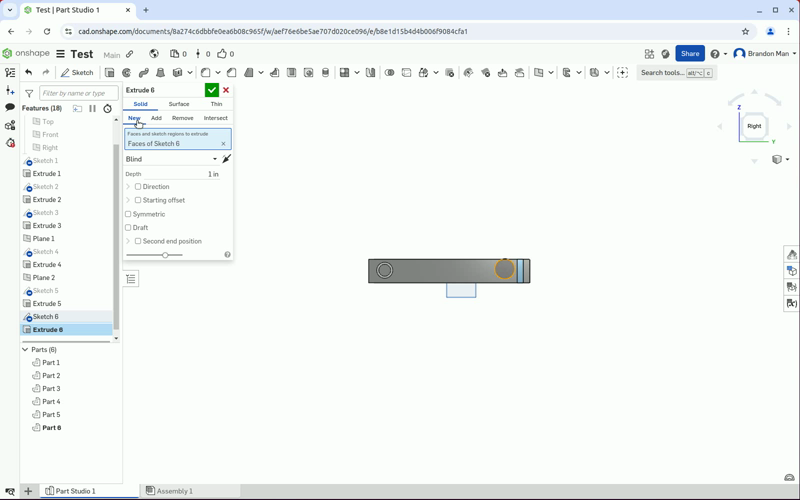
key(tab, 4)
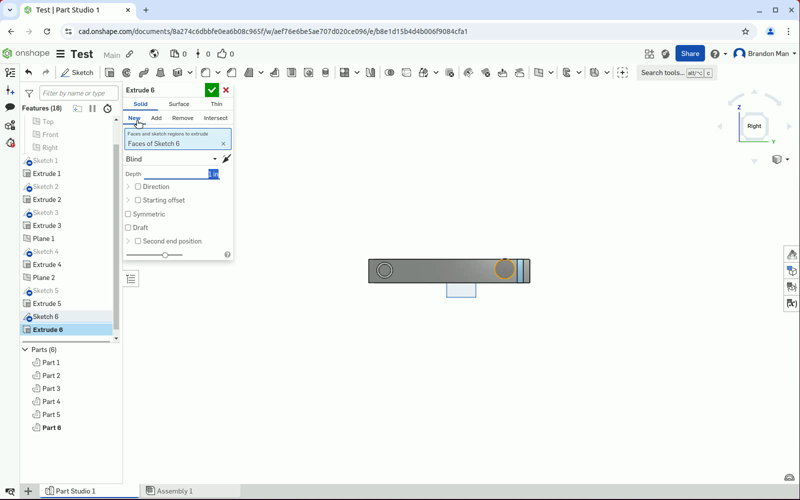
text(4.814)
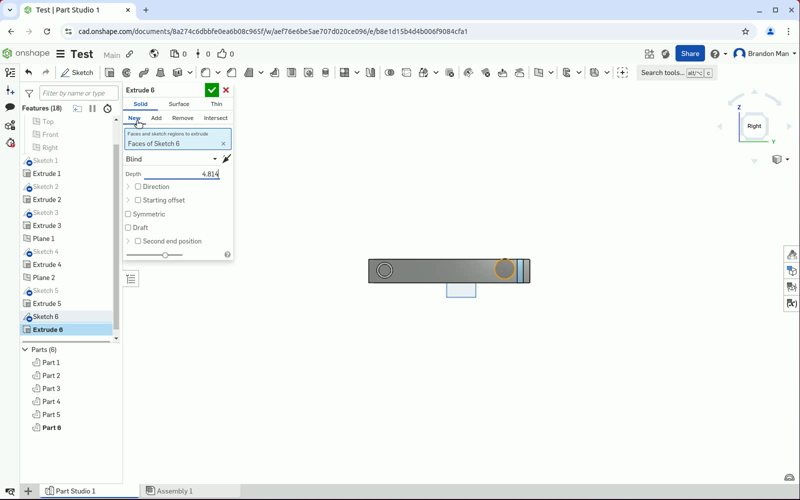
key(enter)
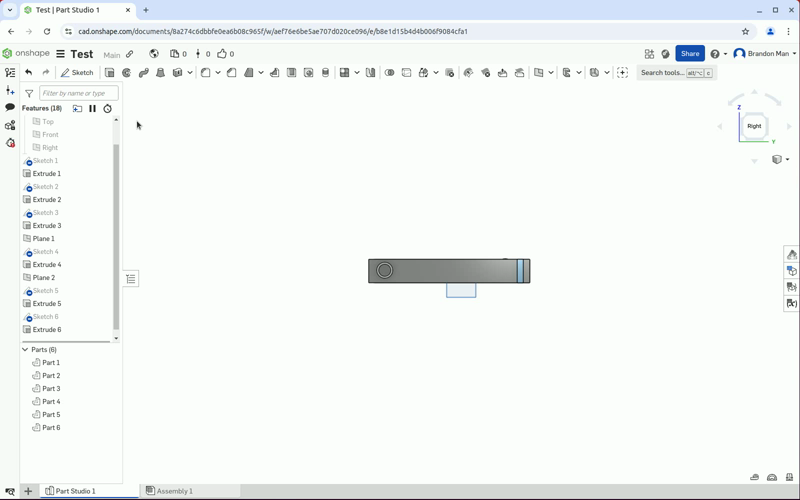
key(shift+h)
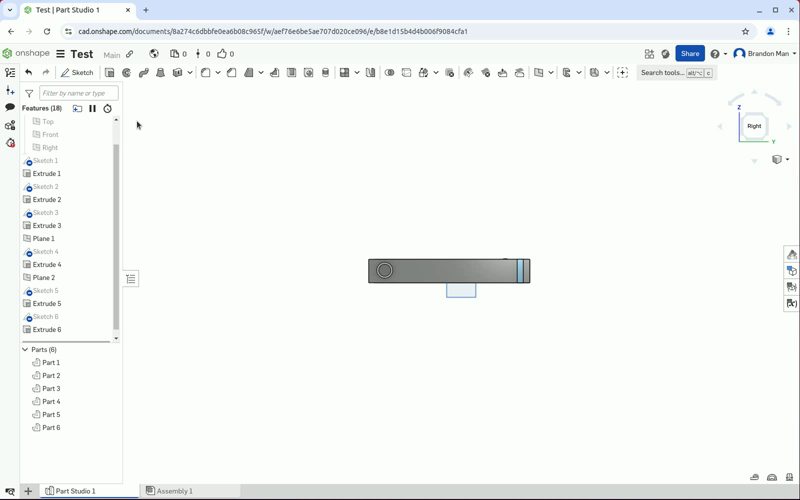
key(shift+h)
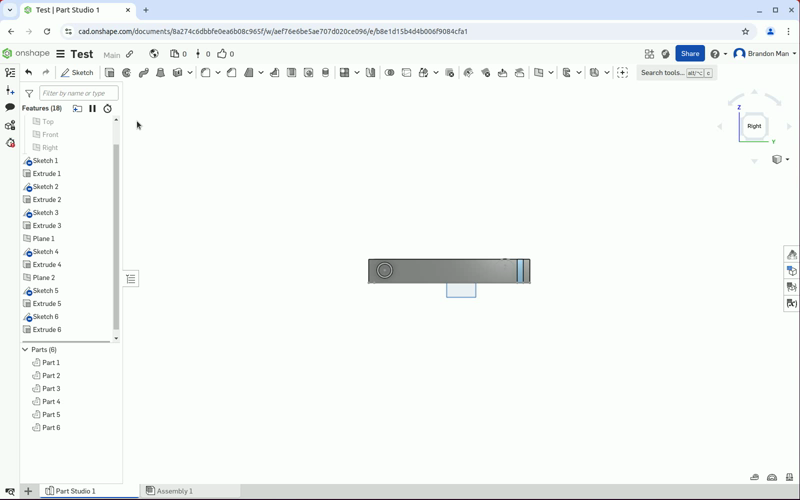
key(shift+7)
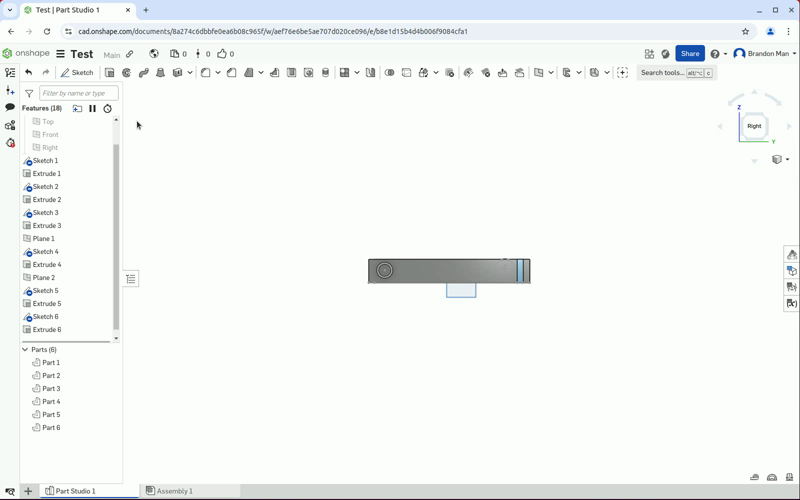
key(right, 2)
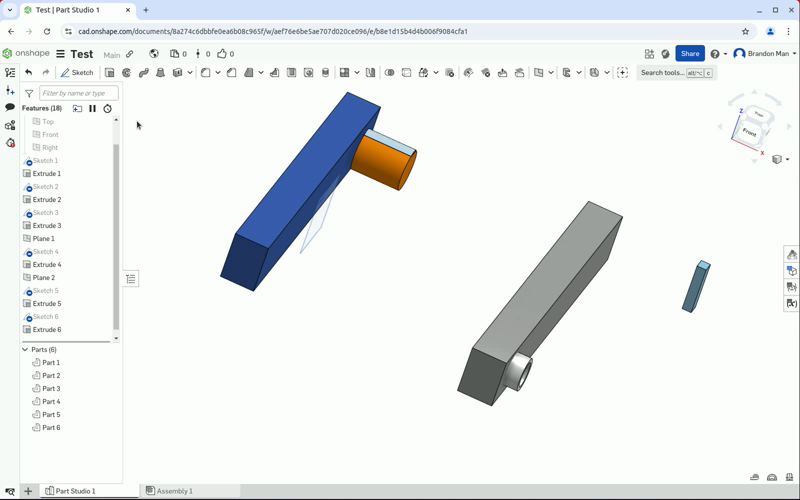
key(down, 2)
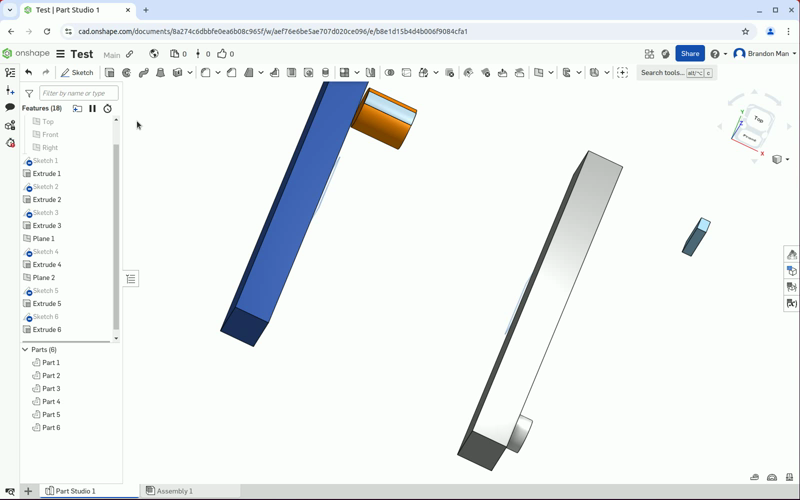
key(up, 2)
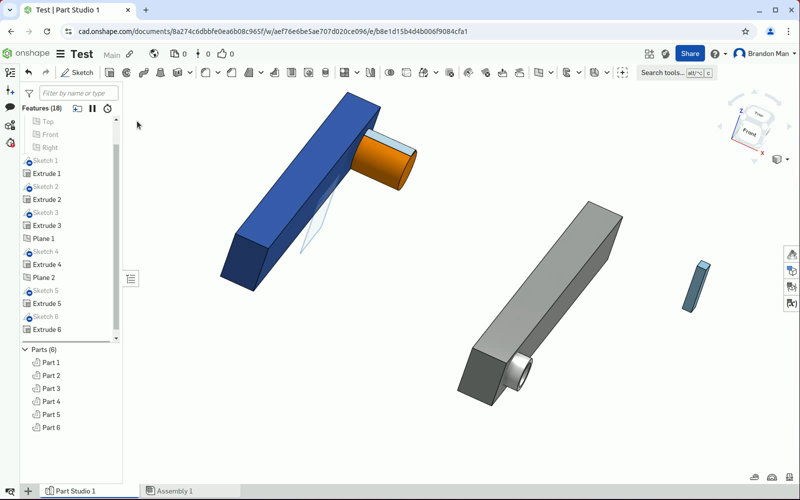
key(left, 2)
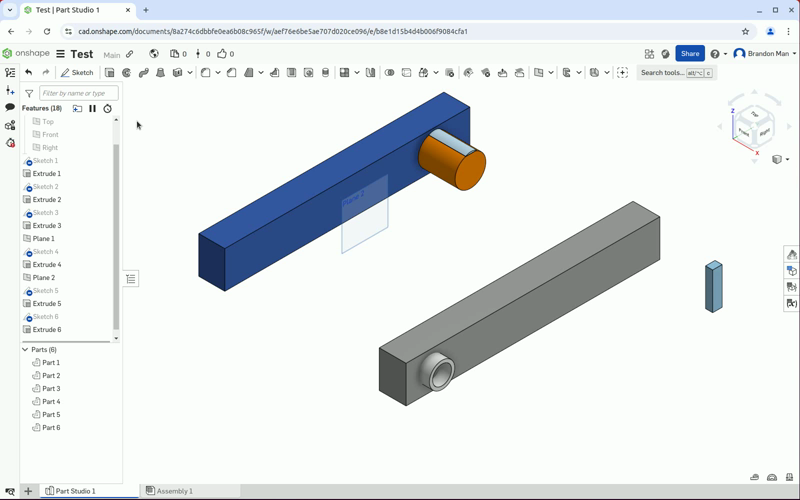
mouse_move(69, 163)
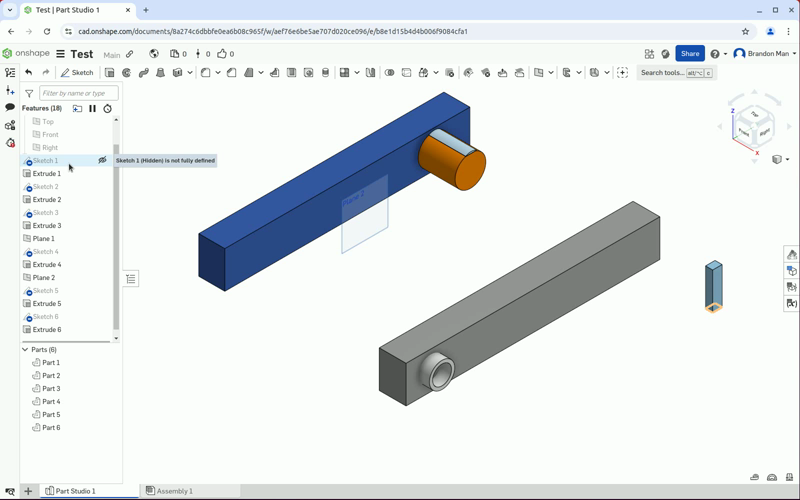
click(69, 163)